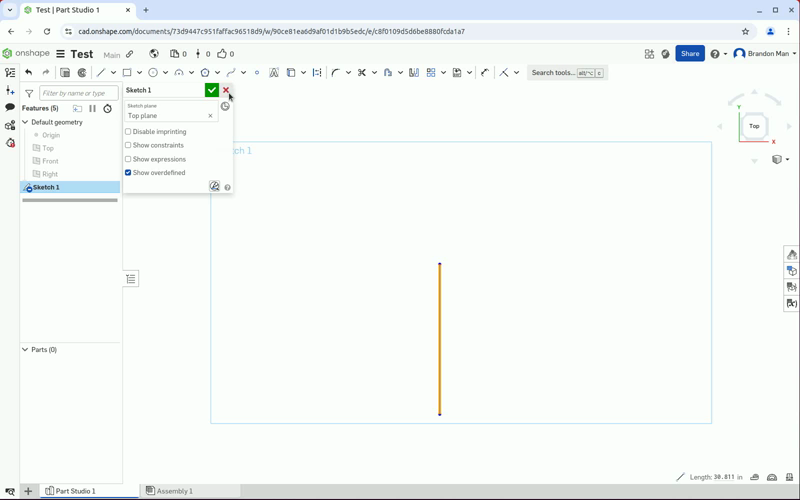
key(shift+h)
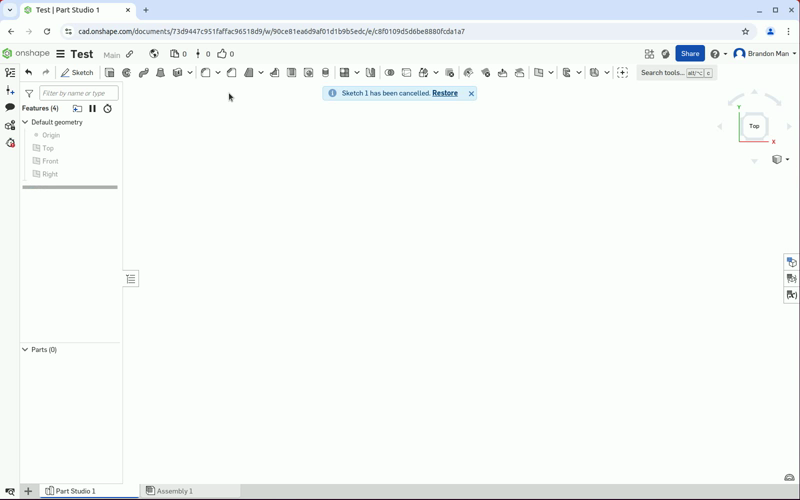
mouse_move(73, 352)
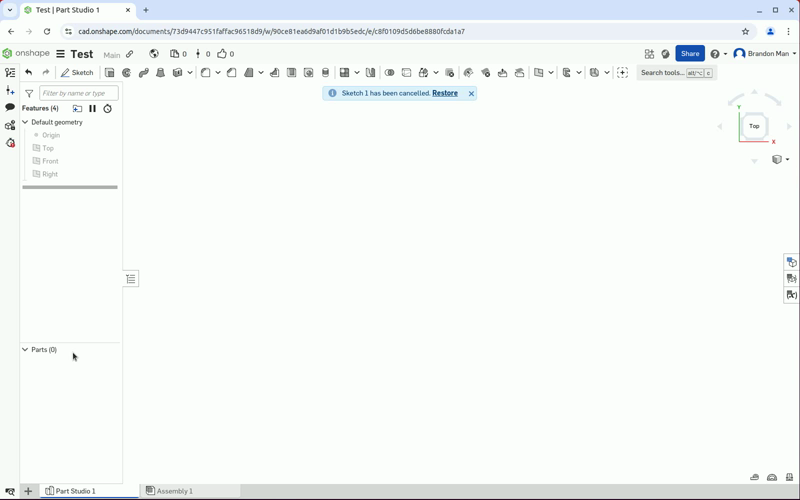
key(y)
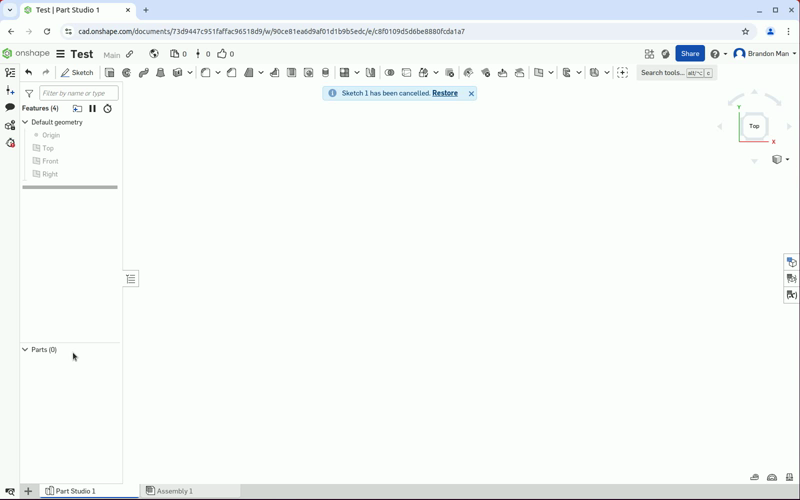
key(shift+p)
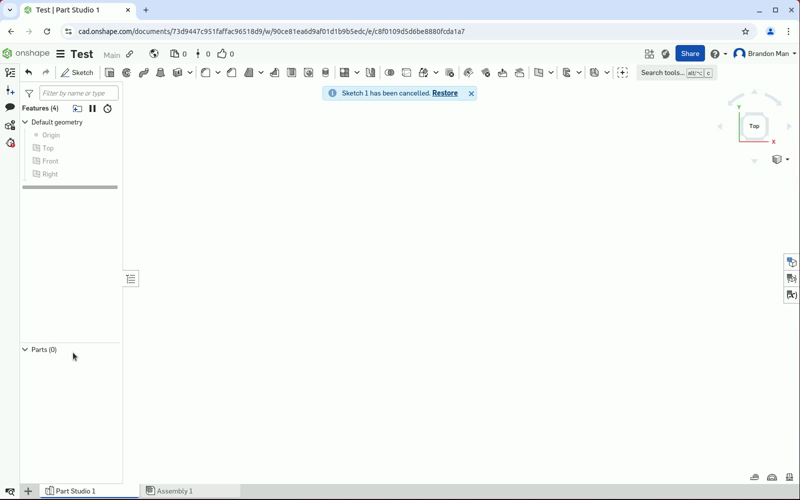
key(space)
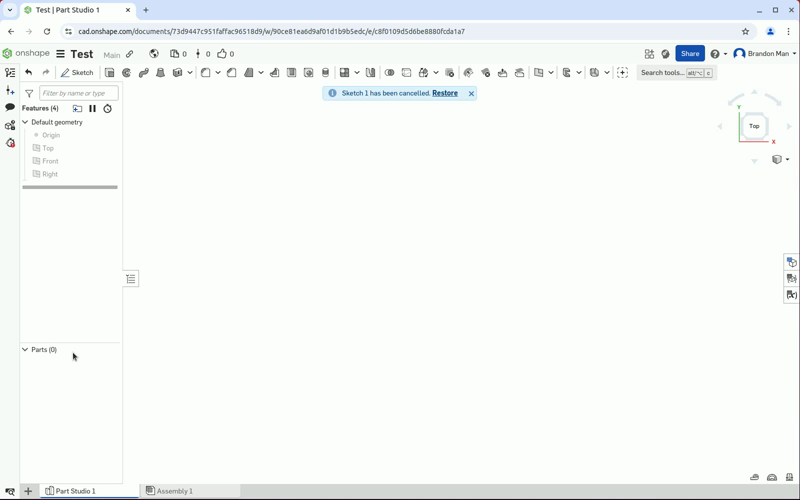
key_down(shift)
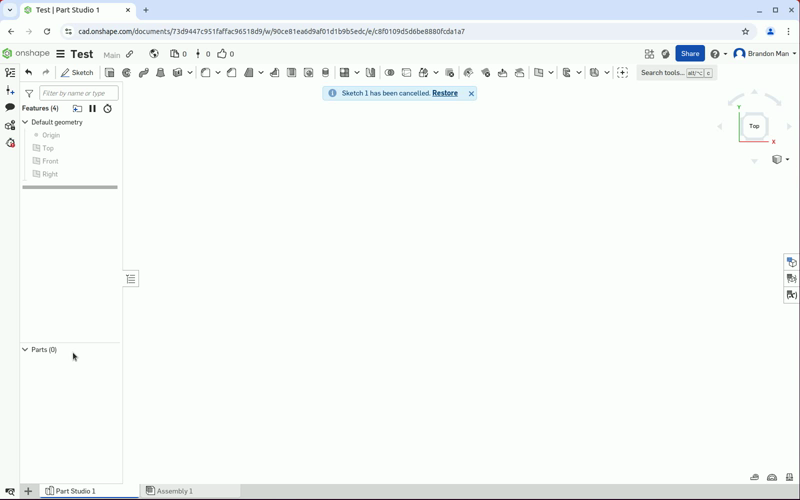
key(up)
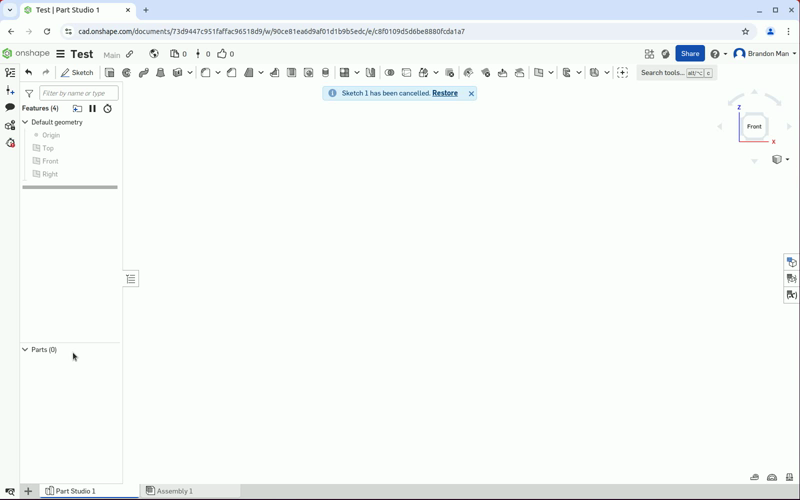
key_up(shift)
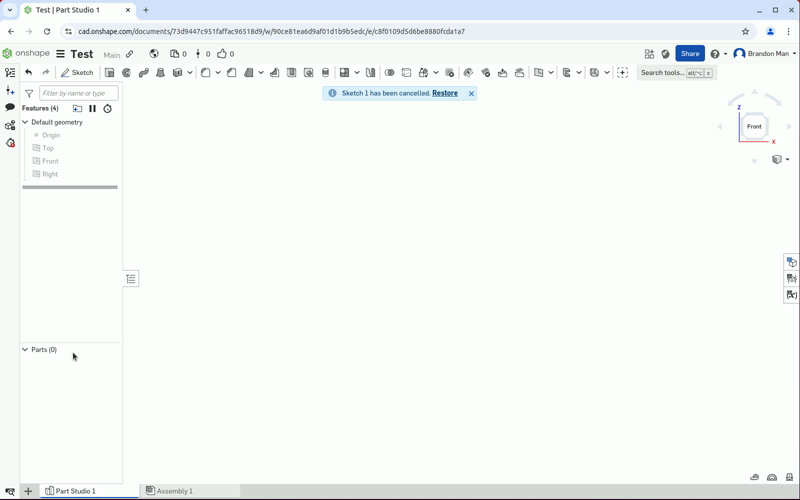
mouse_move(73, 352)
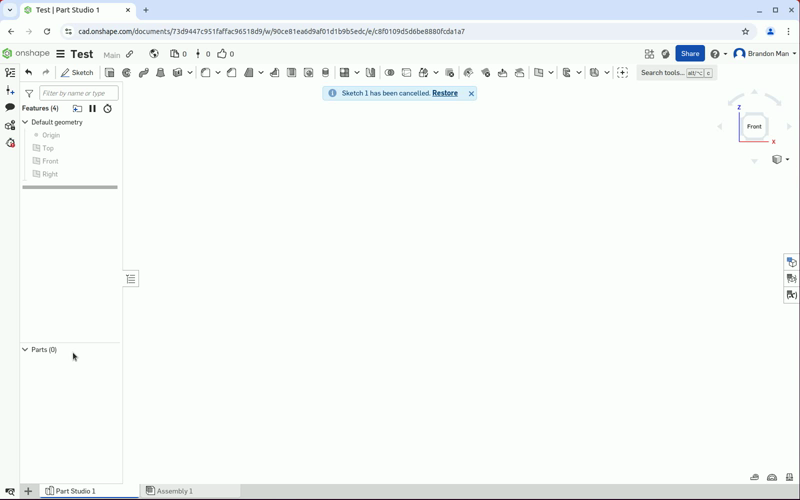
key(shift+y)
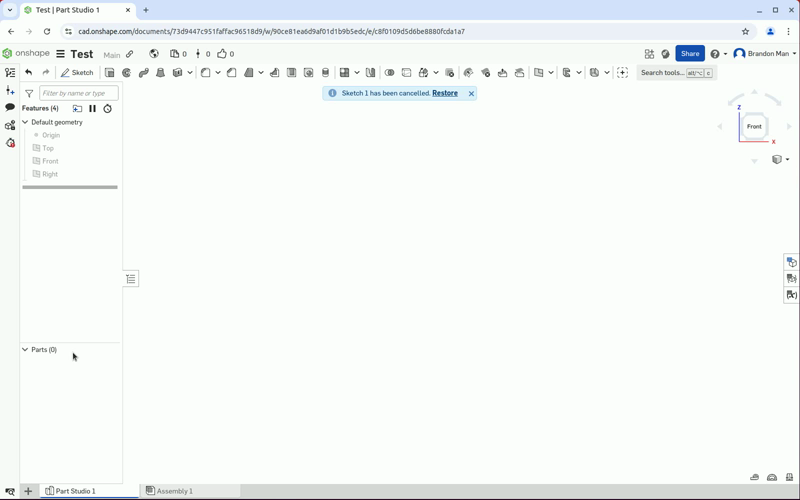
key(shift+s)
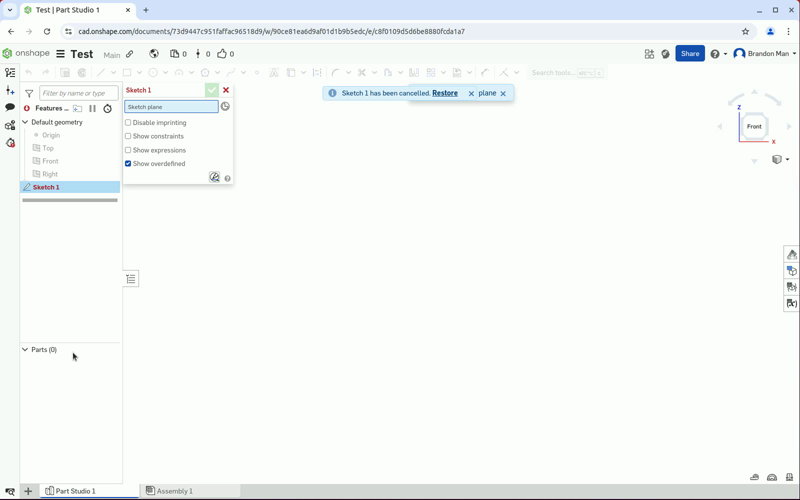
mouse_move(73, 163)
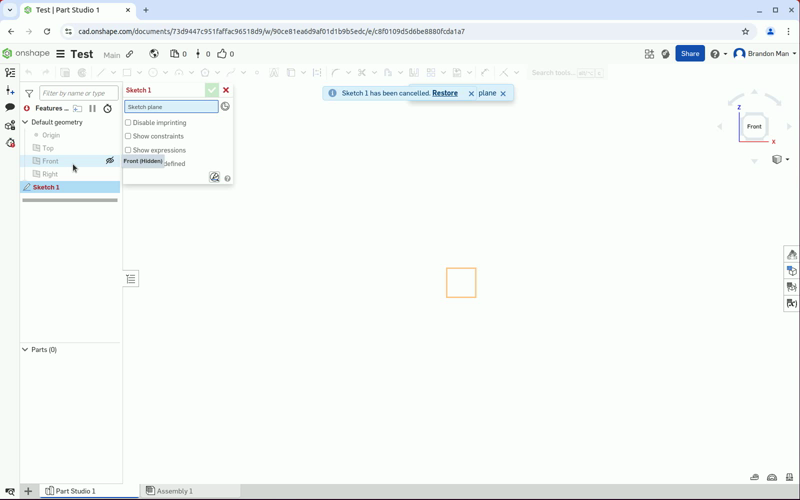
click(73, 163)
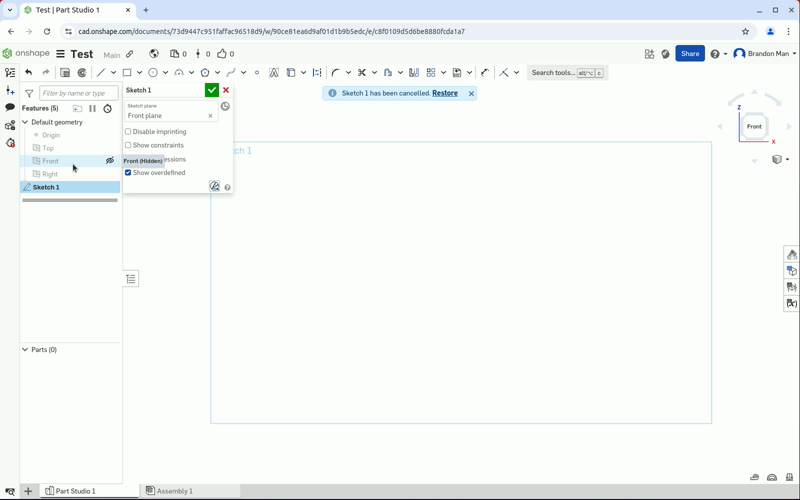
mouse_move(73, 352)
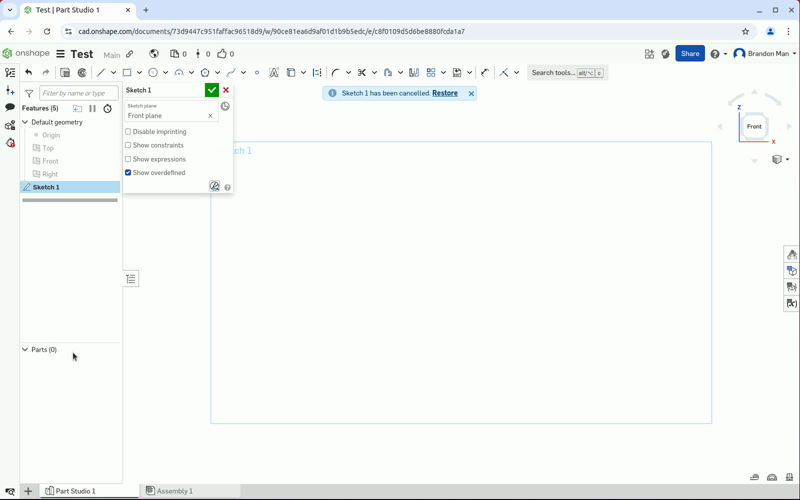
key(y)
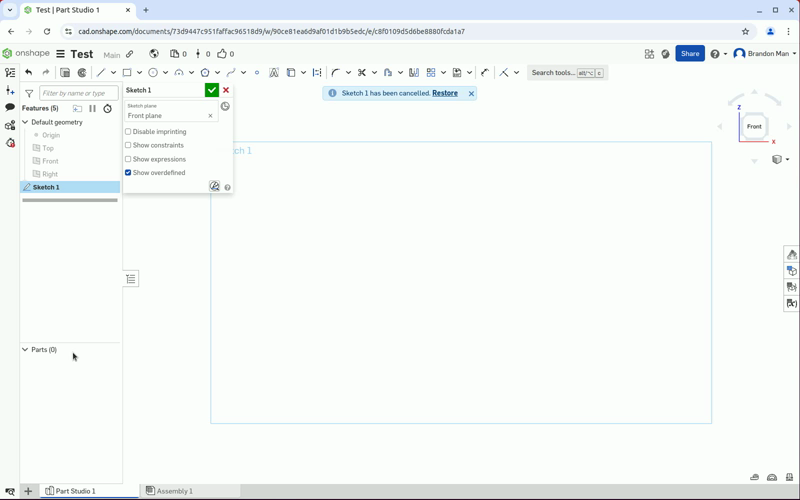
key(l)
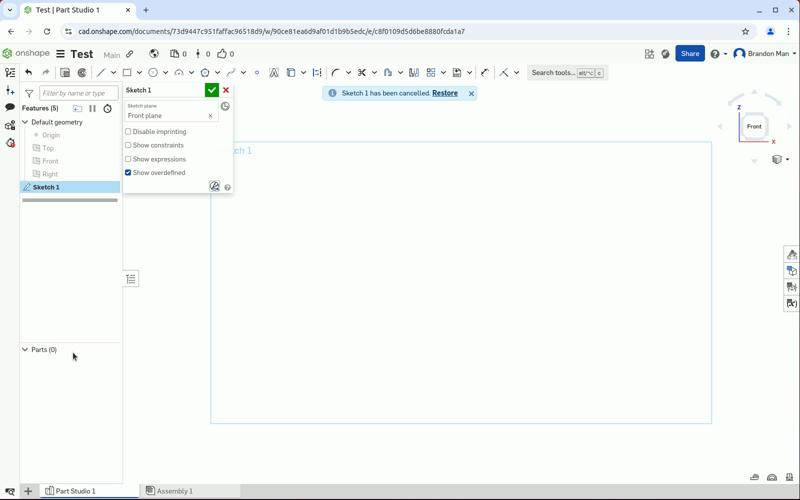
key_down(shift)
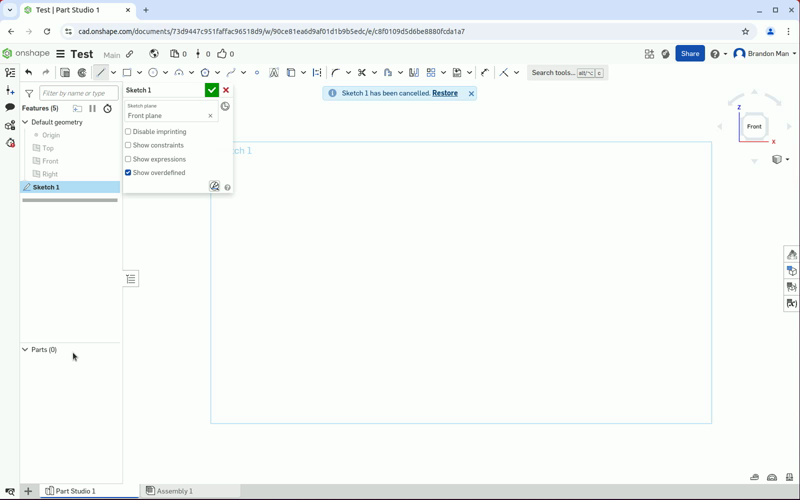
mouse_move(460, 282)
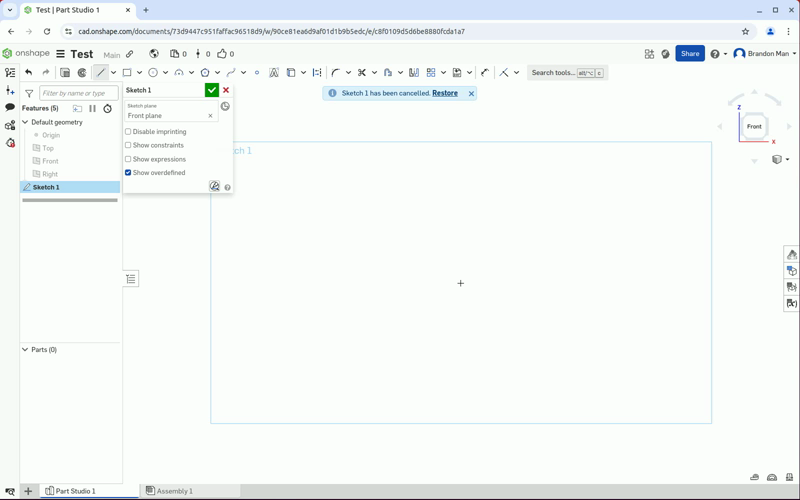
click(460, 282)
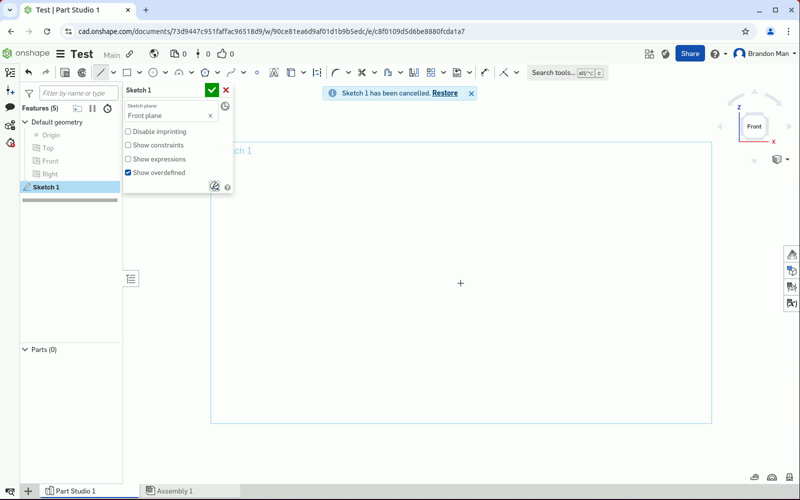
key_up(shift)
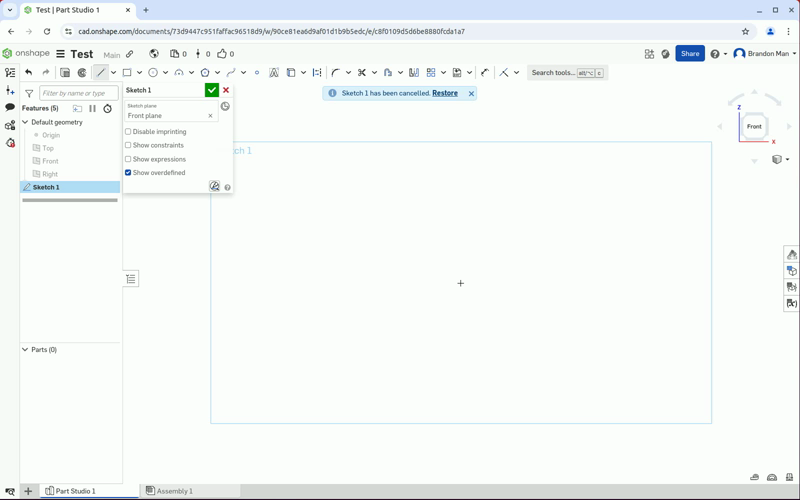
key_down(shift)
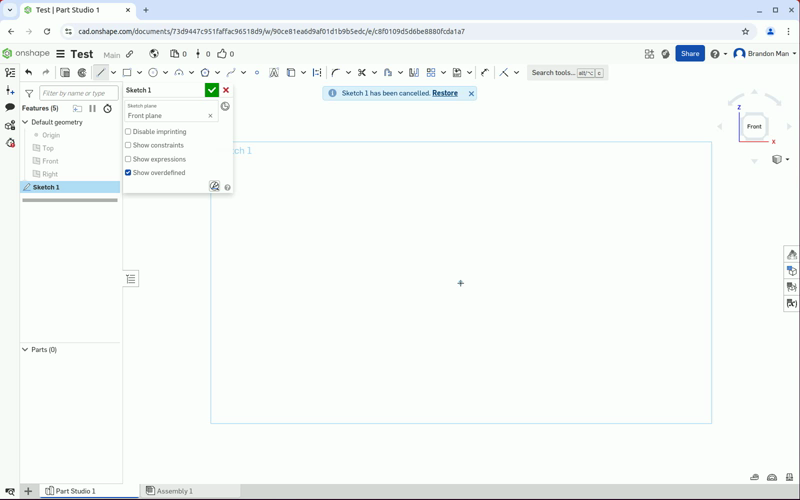
mouse_move(573, 282)
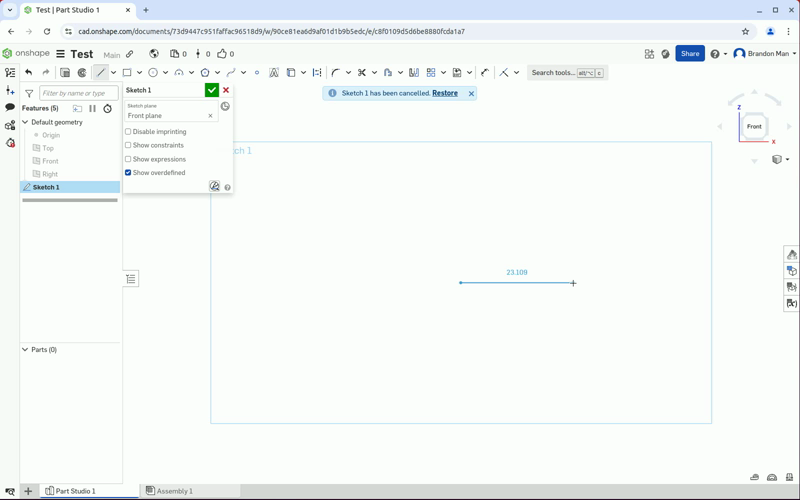
click(573, 282)
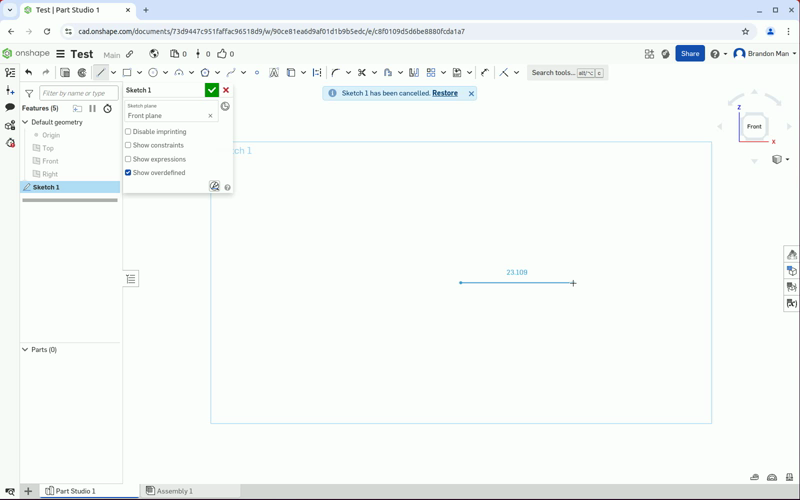
key_up(shift)
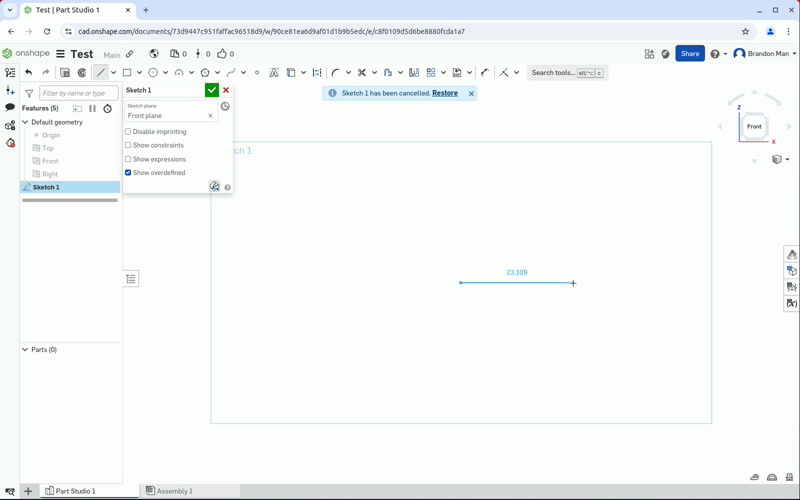
key_down(shift)
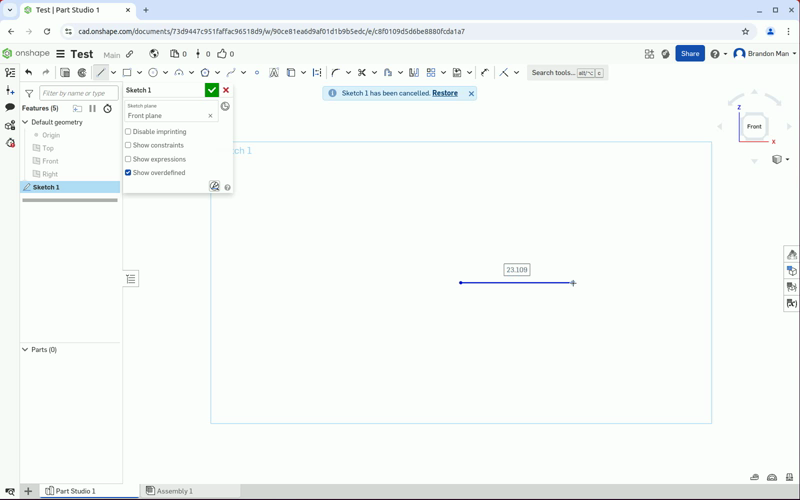
mouse_move(589, 282)
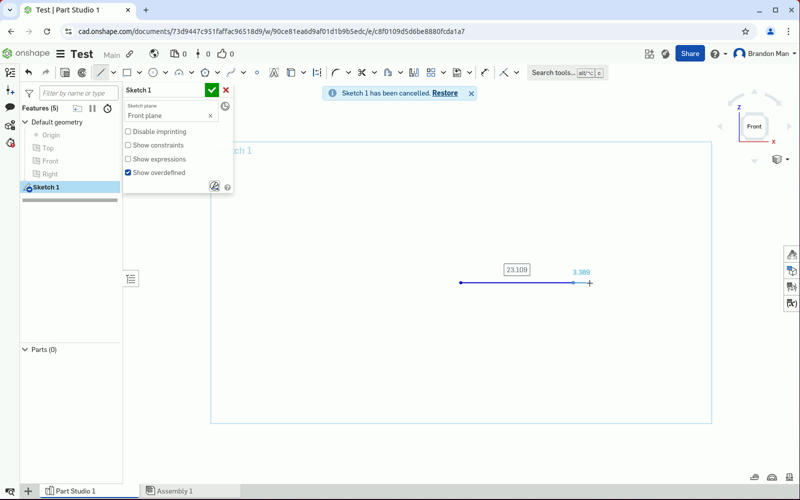
mouse_move(573, 249)
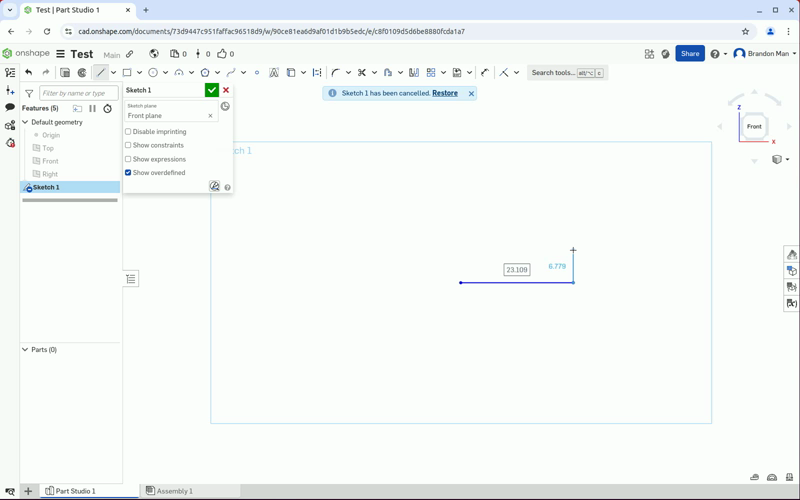
click(573, 249)
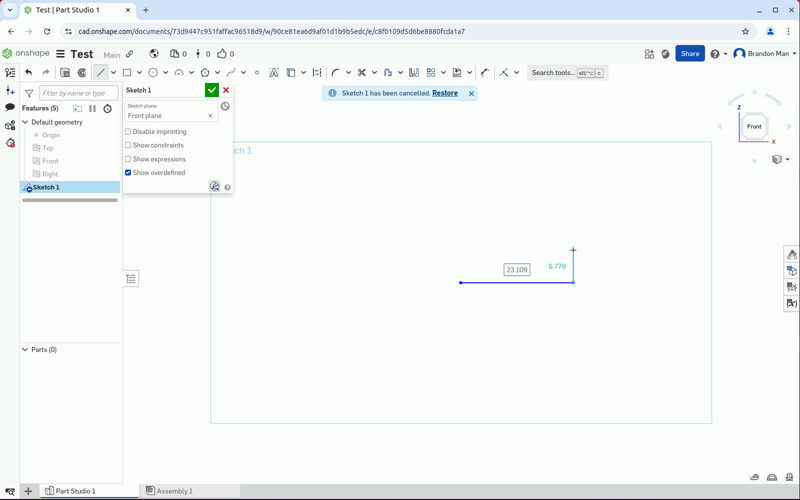
key_up(shift)
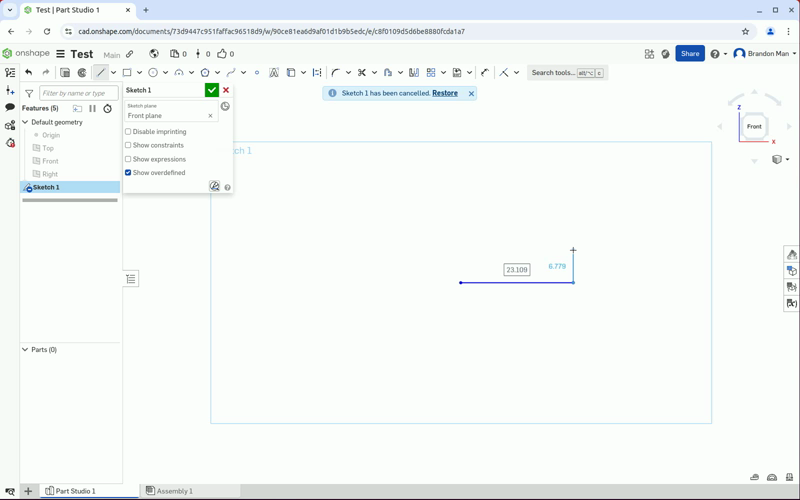
key_down(shift)
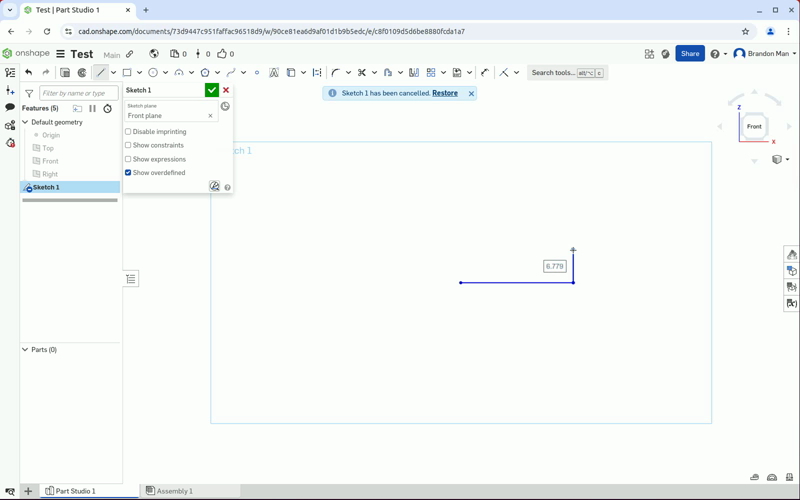
mouse_move(460, 249)
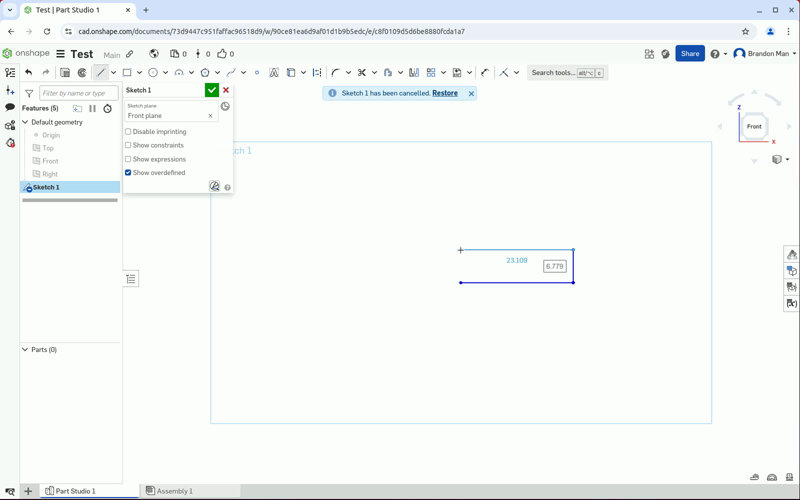
click(460, 249)
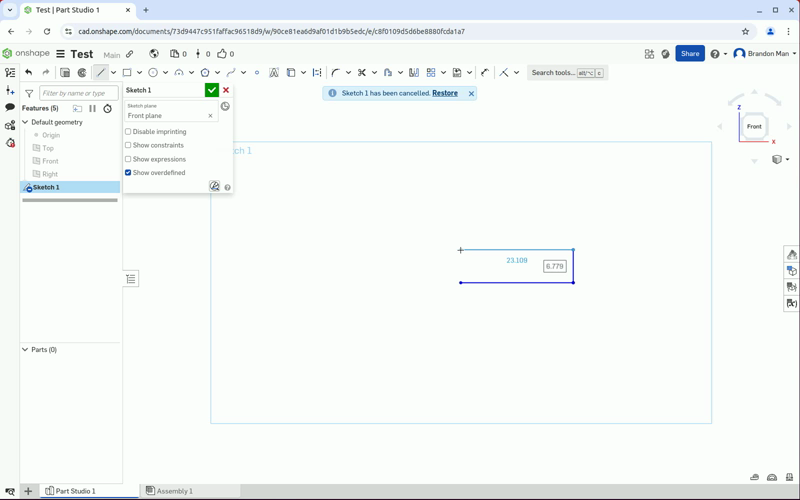
key_up(shift)
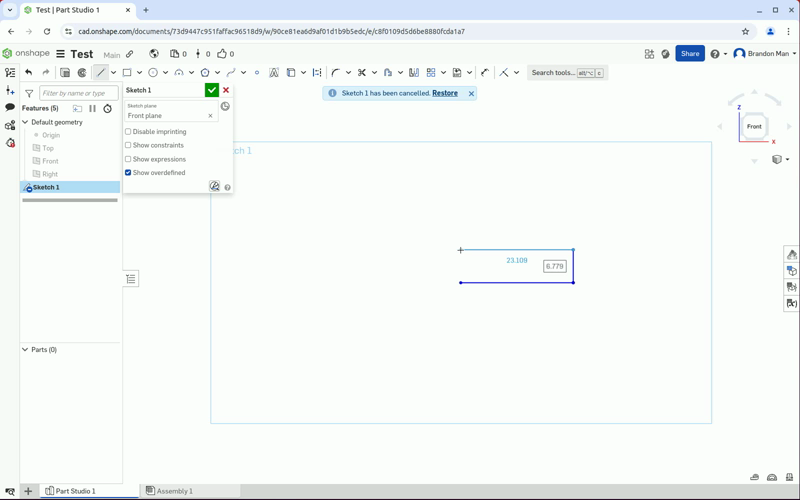
mouse_move(490, 249)
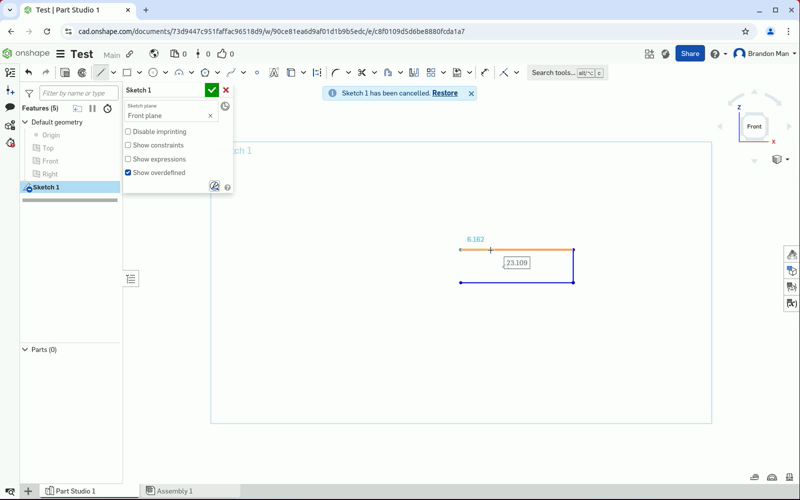
key_down(shift)
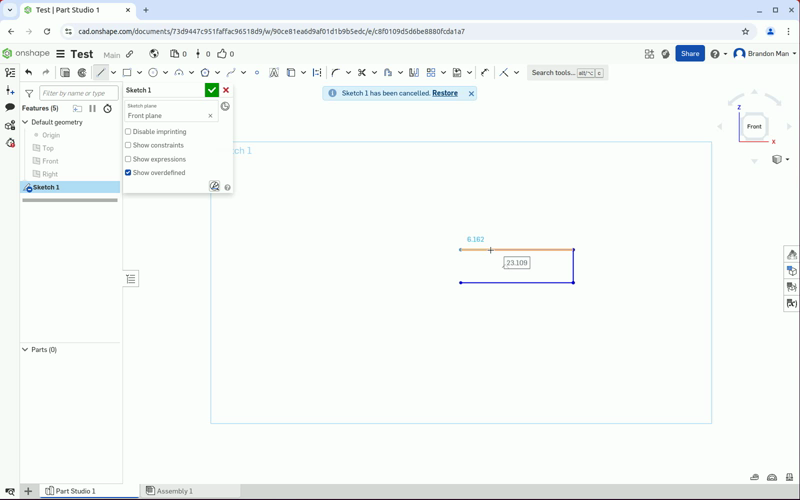
mouse_move(460, 282)
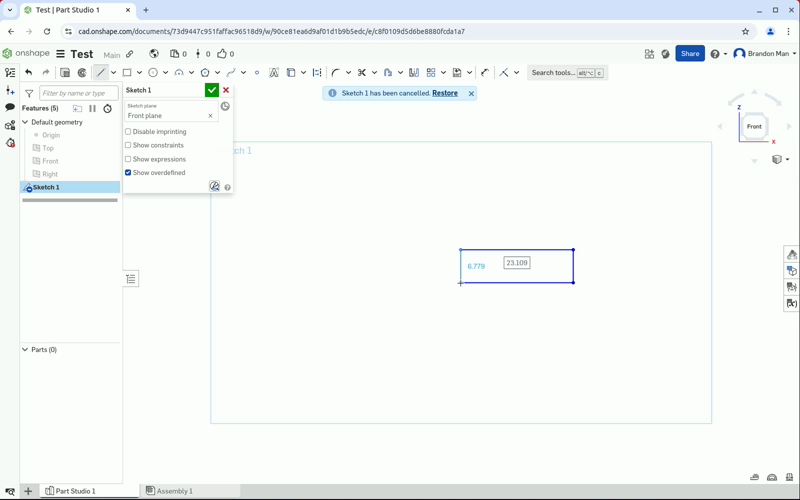
key_up(shift)
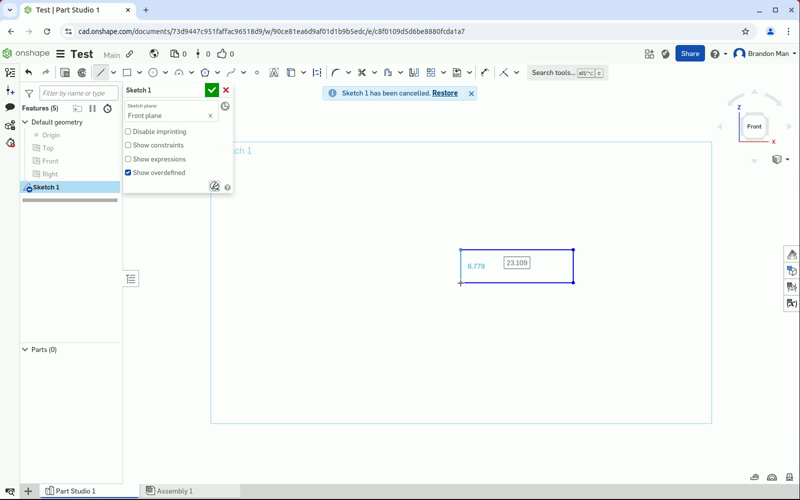
click(460, 282)
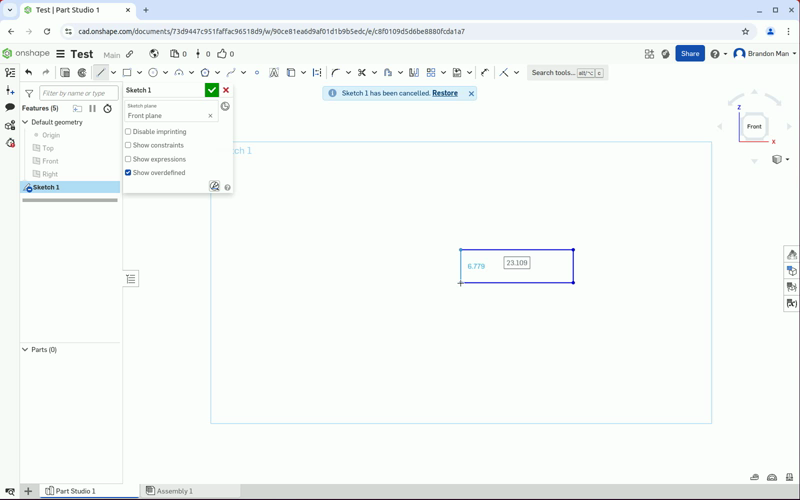
key(esc)
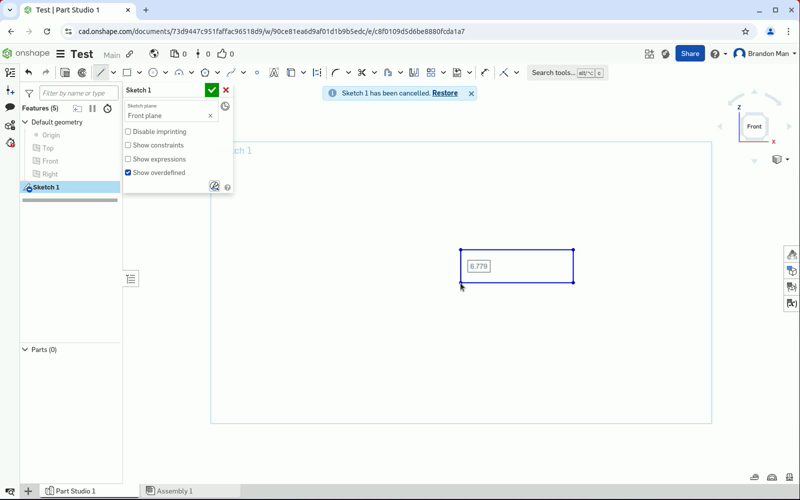
mouse_move(495, 255)
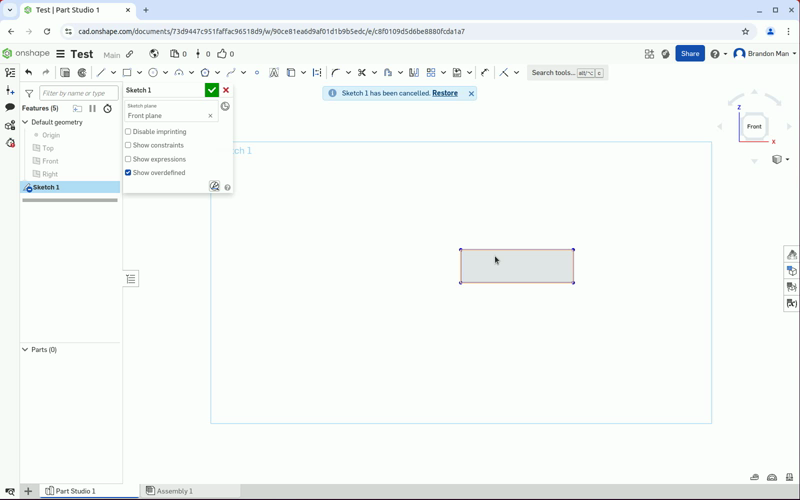
click(495, 255)
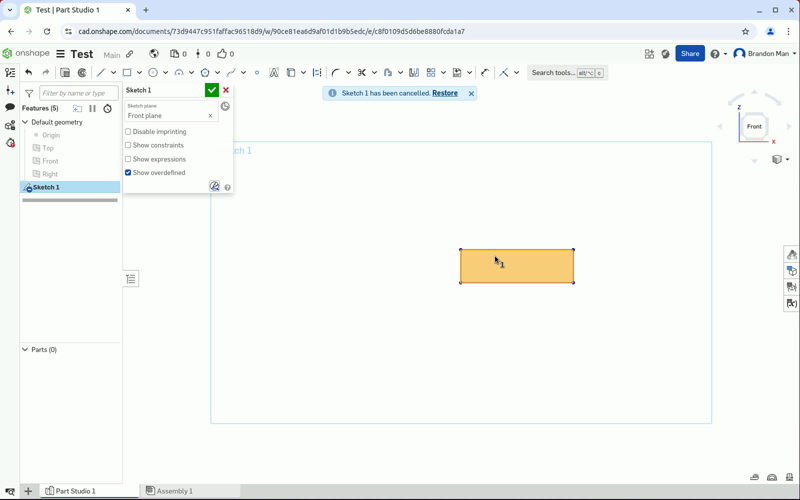
mouse_move(73, 352)
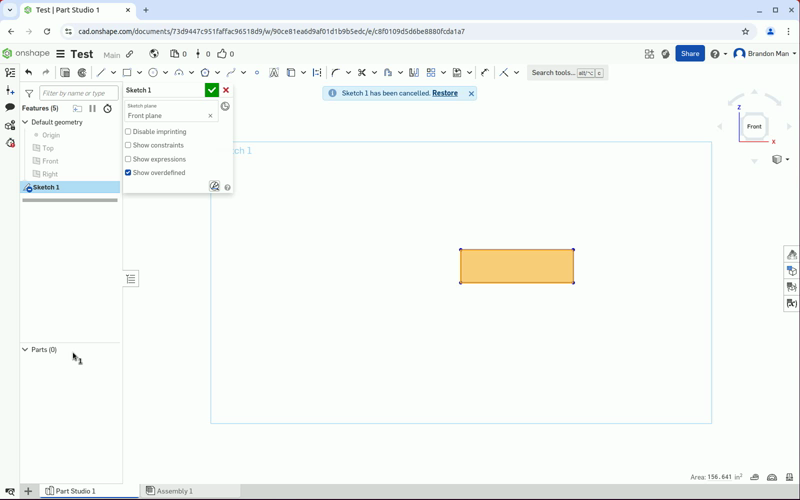
key(shift+y)
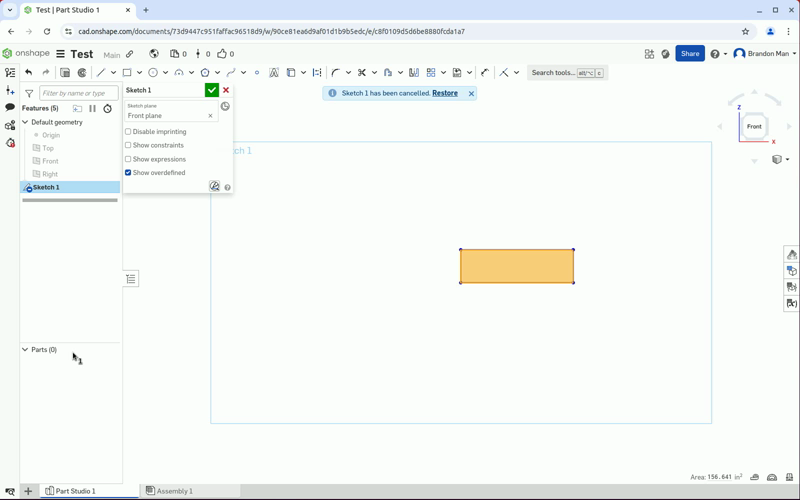
key(shift+e)
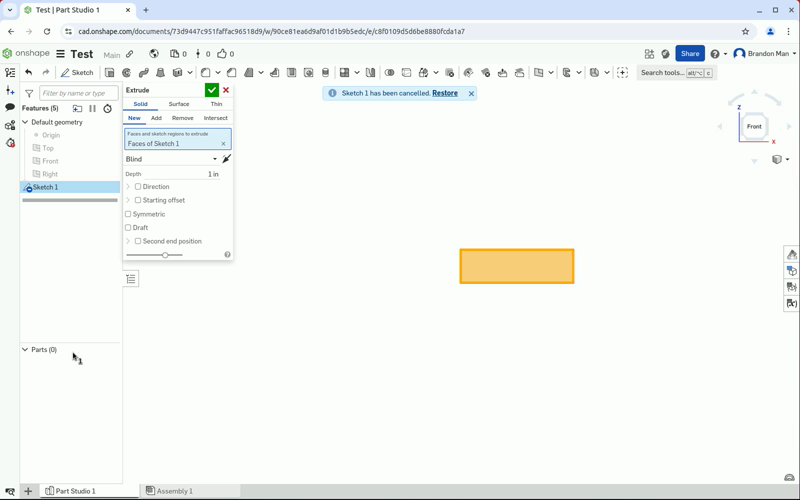
mouse_move(143, 106)
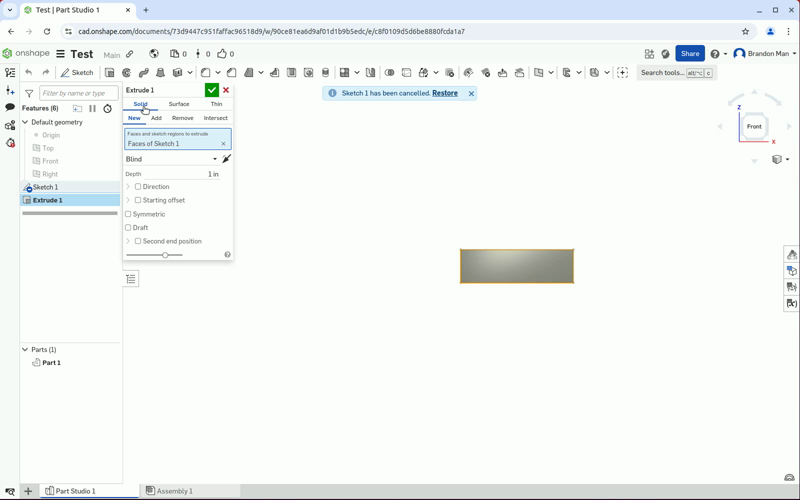
click(143, 106)
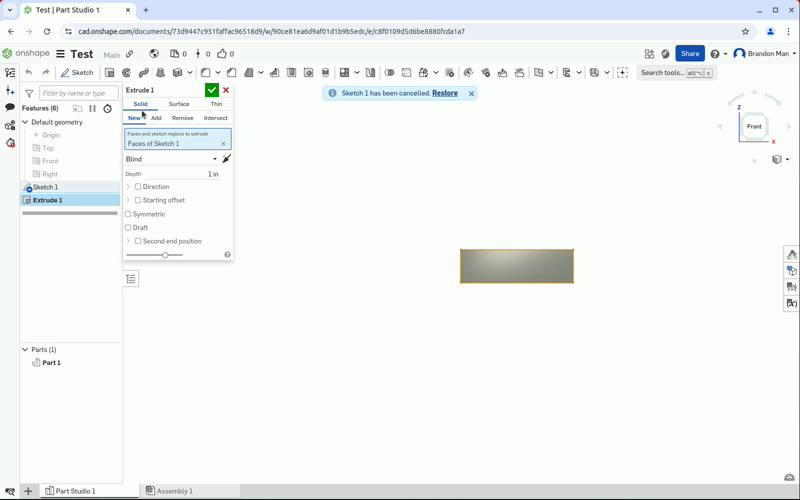
mouse_move(137, 120)
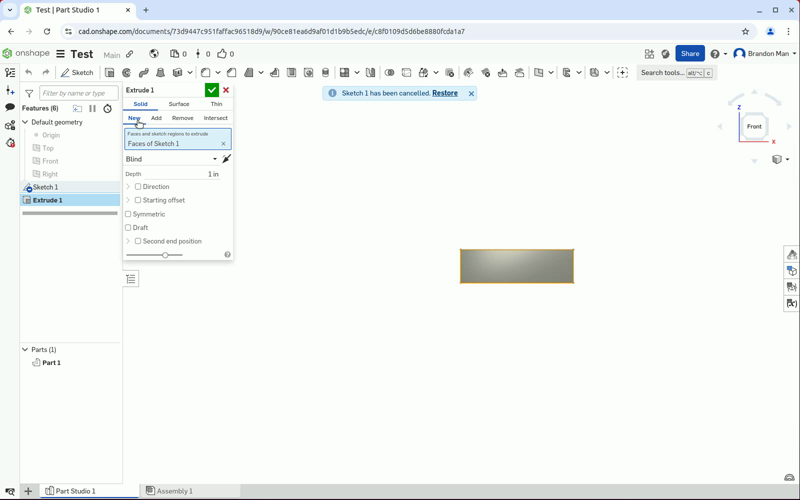
click(137, 120)
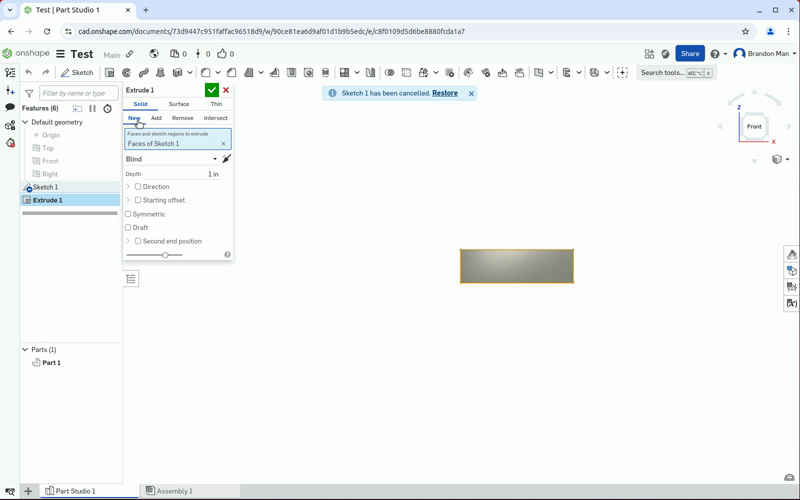
key(tab, 4)
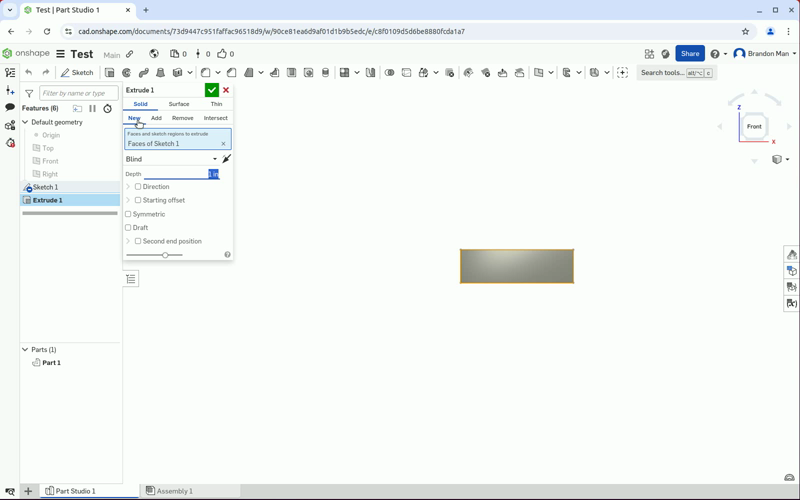
text(10.591)
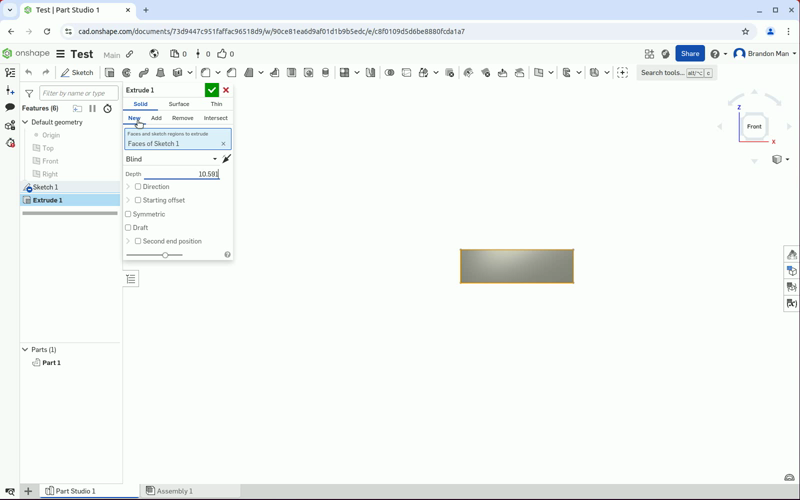
key(enter)
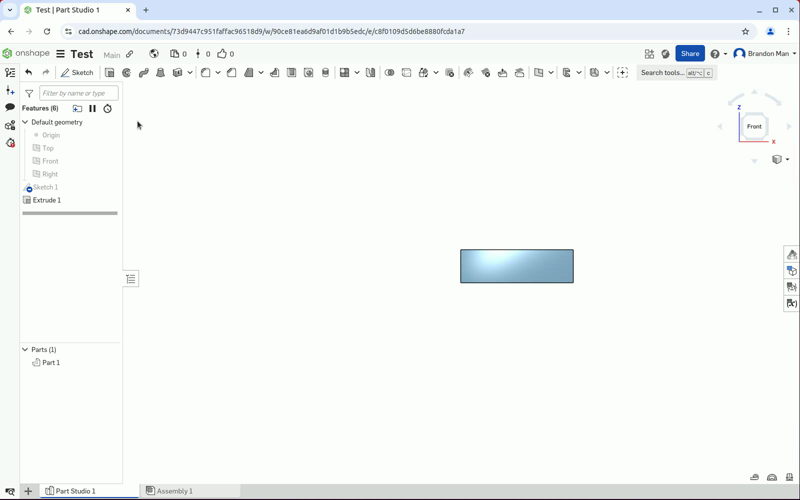
key(shift+h)
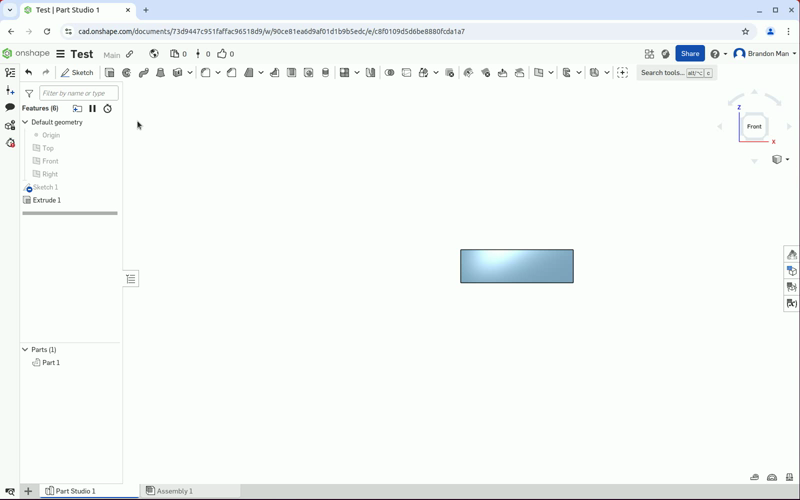
key(shift+h)
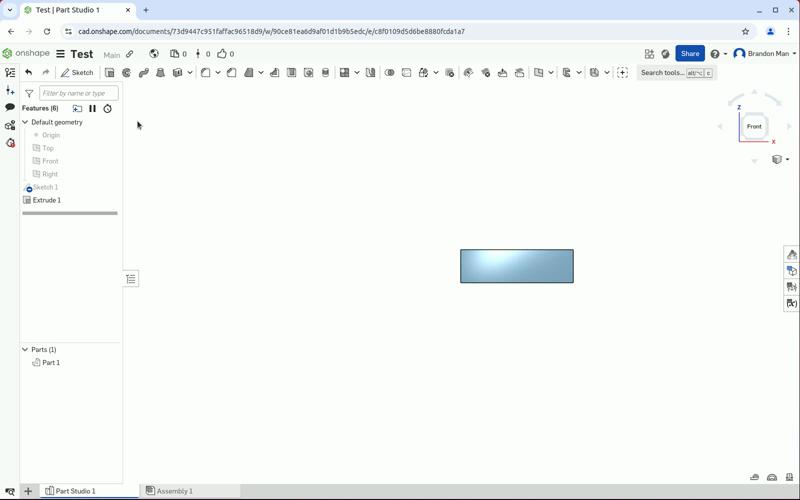
mouse_move(73, 189)
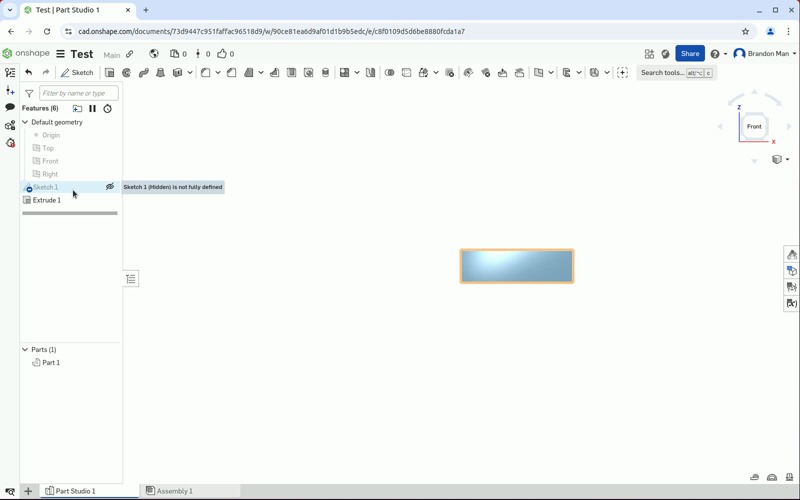
click(73, 189)
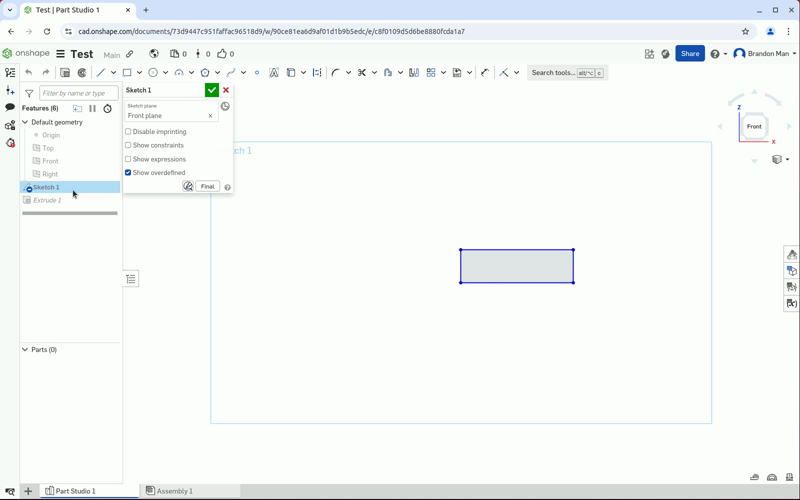
mouse_move(229, 92)
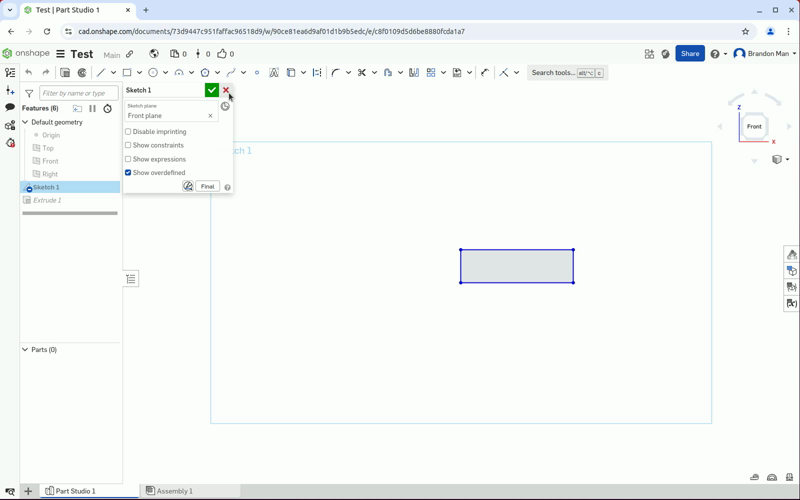
click(229, 92)
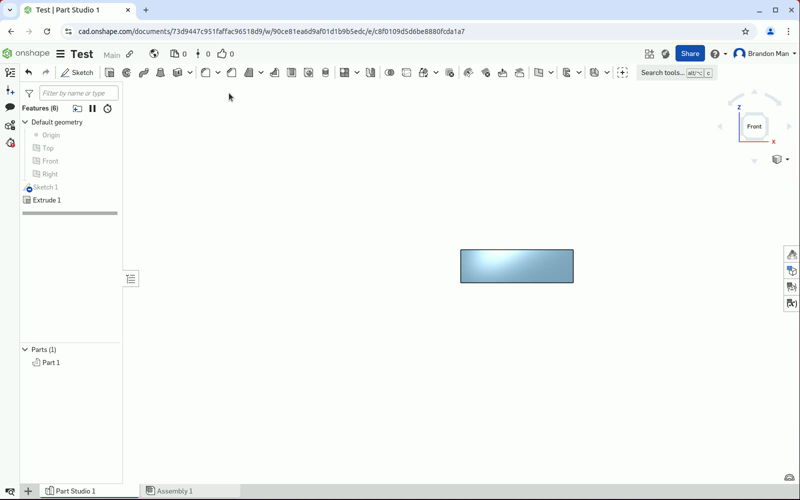
mouse_move(73, 352)
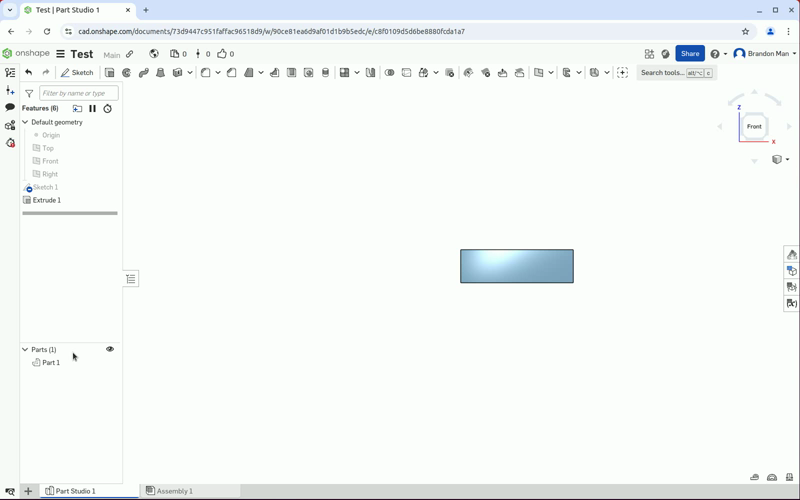
key(y)
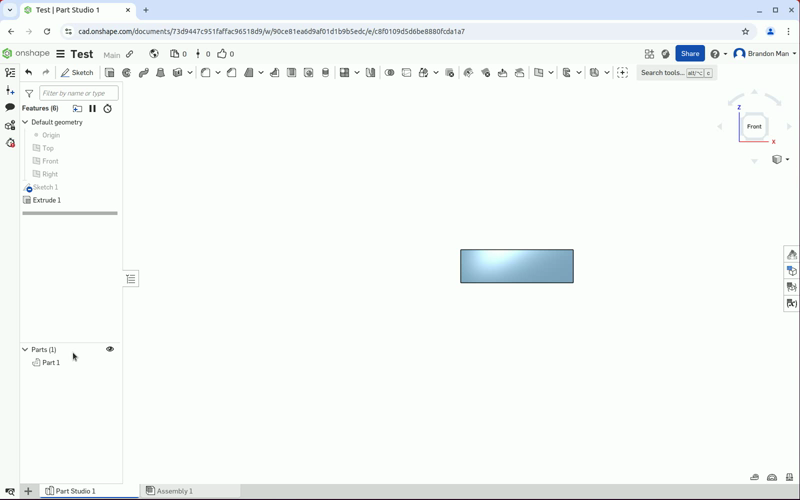
key(shift+p)
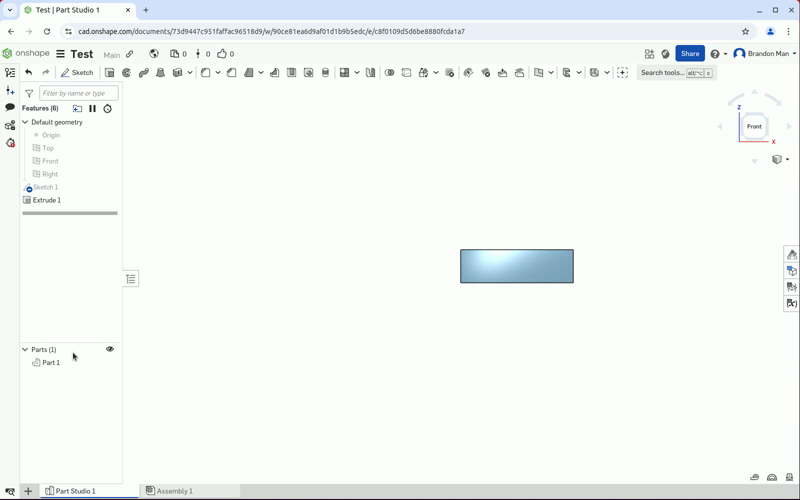
key(space)
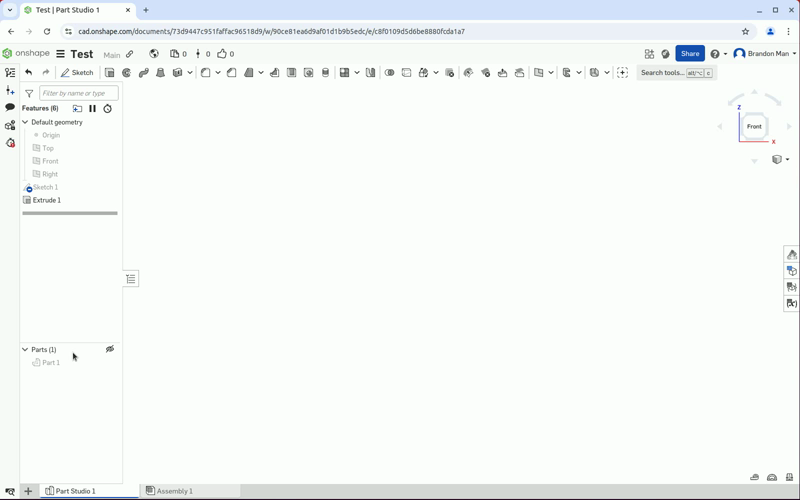
key_down(shift)
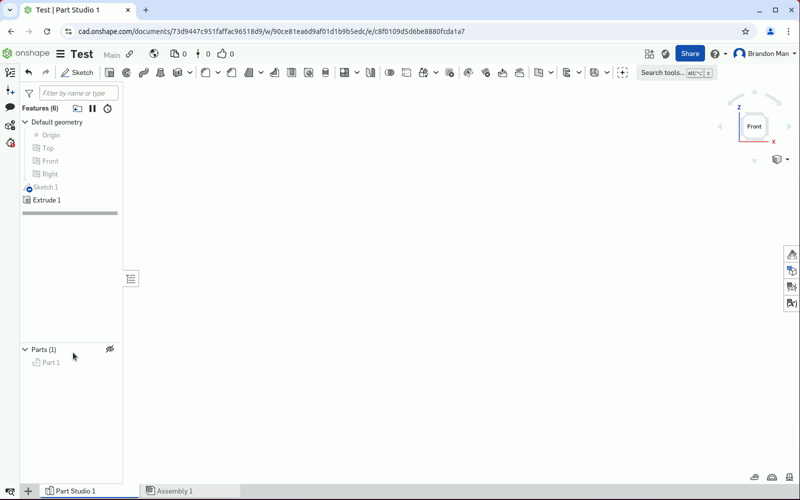
key(left)
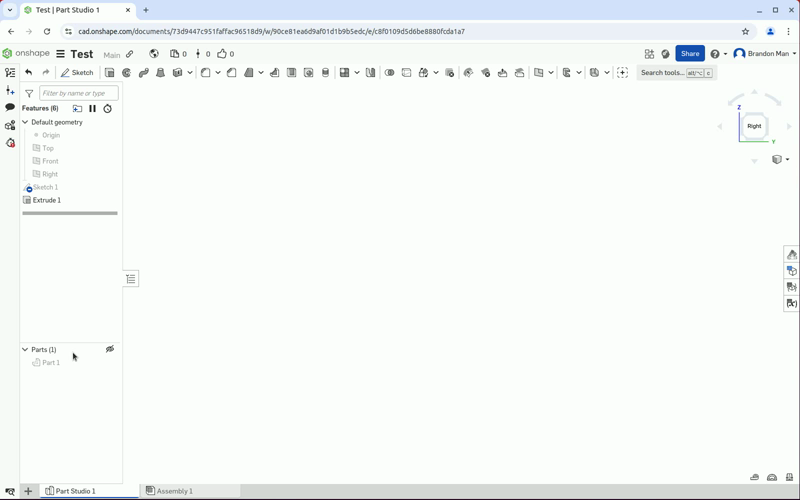
key_up(shift)
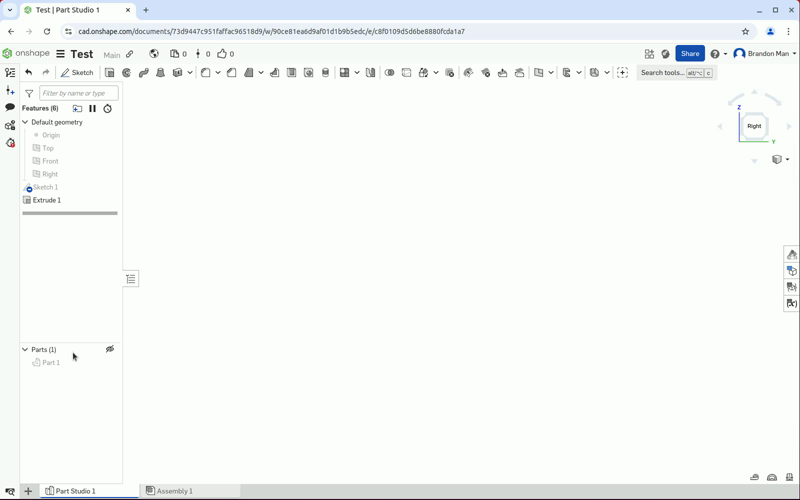
mouse_move(73, 352)
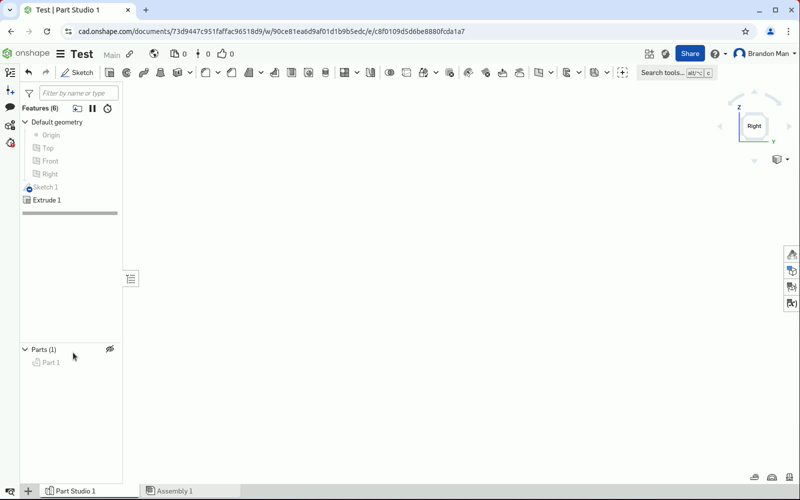
key(shift+y)
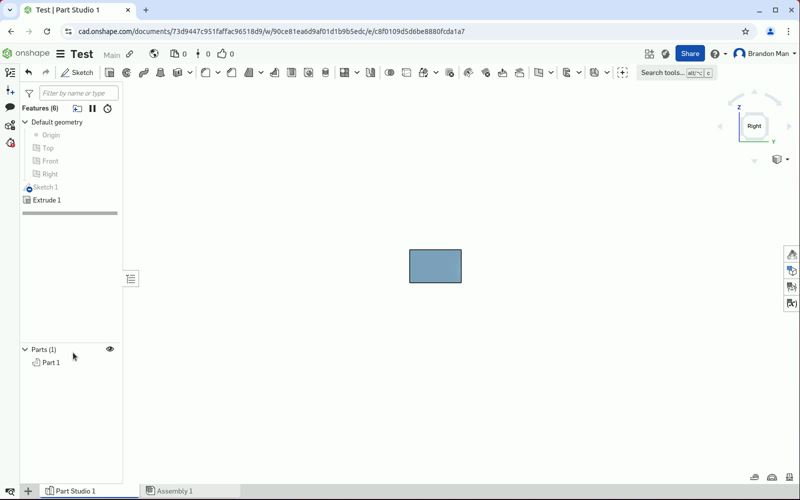
mouse_move(541, 75)
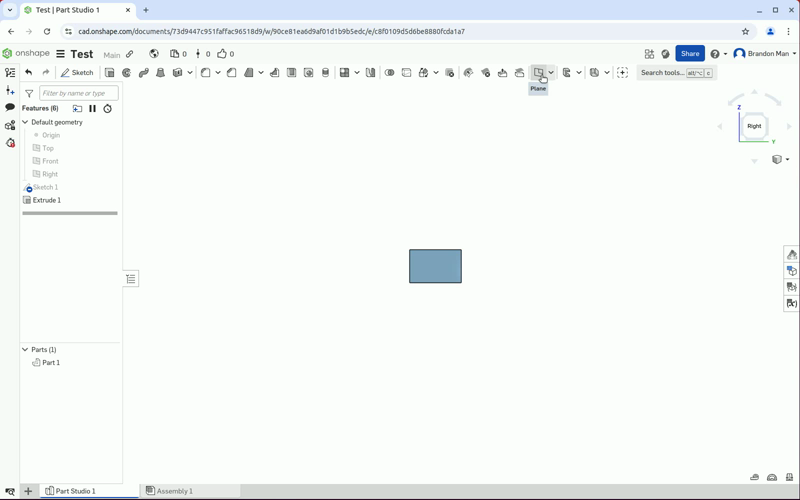
click(541, 75)
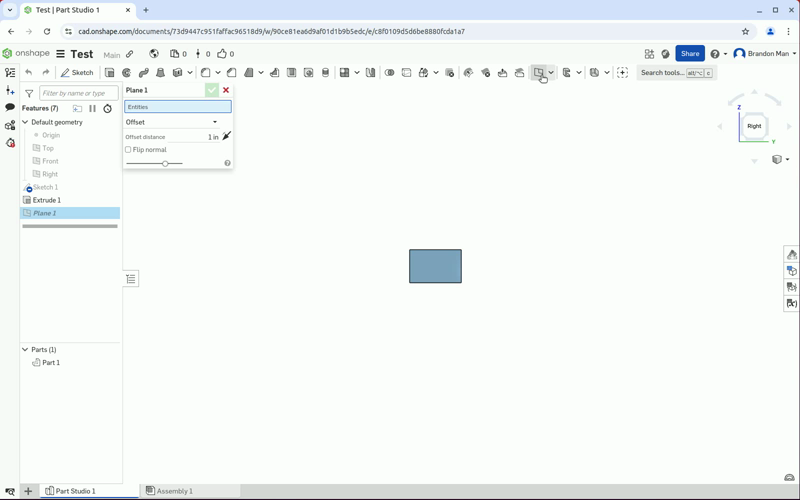
mouse_move(73, 176)
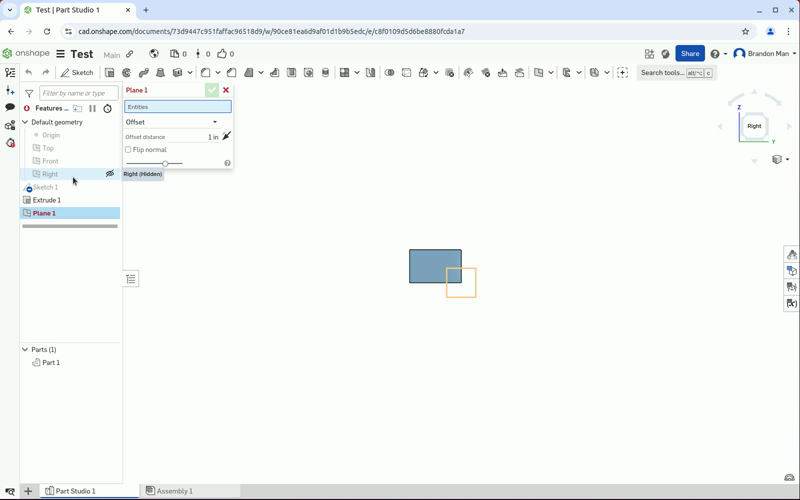
click(73, 176)
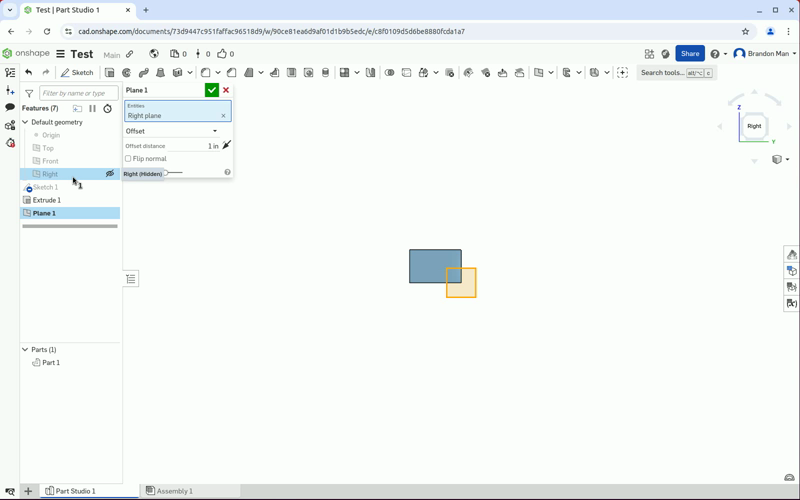
key(tab, 2)
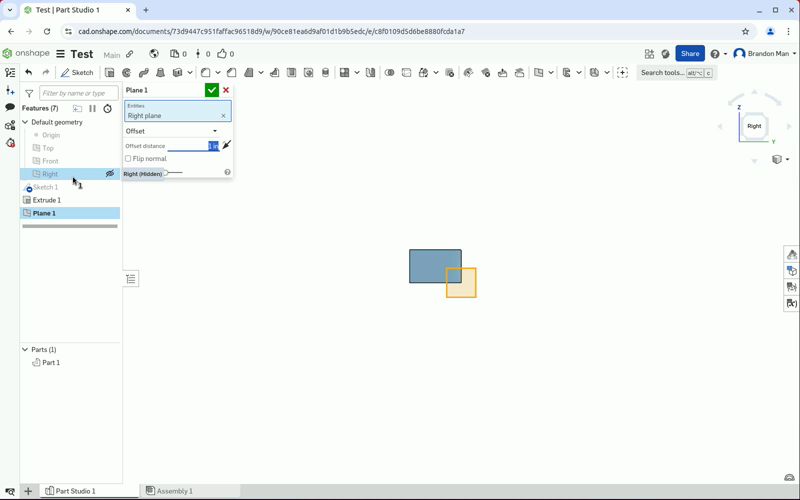
text(23.108)
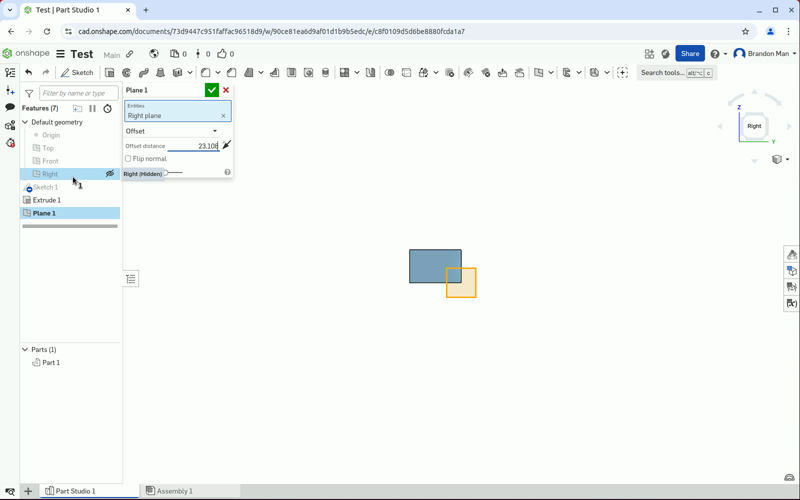
key(enter, 2)
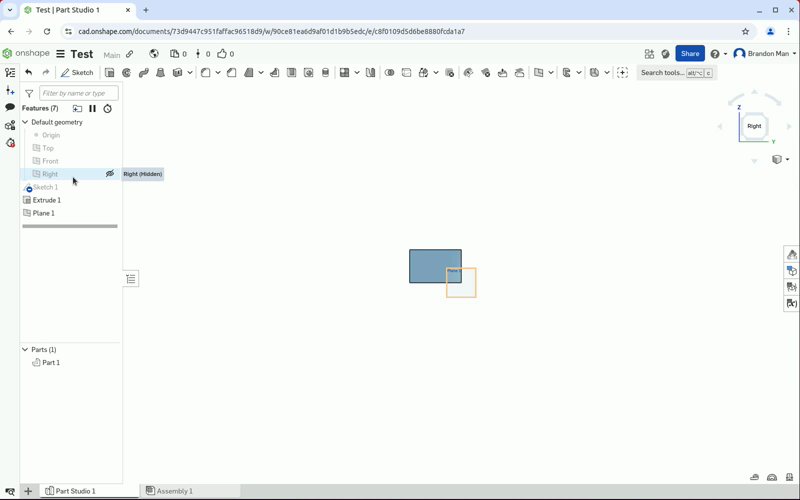
key(shift+s)
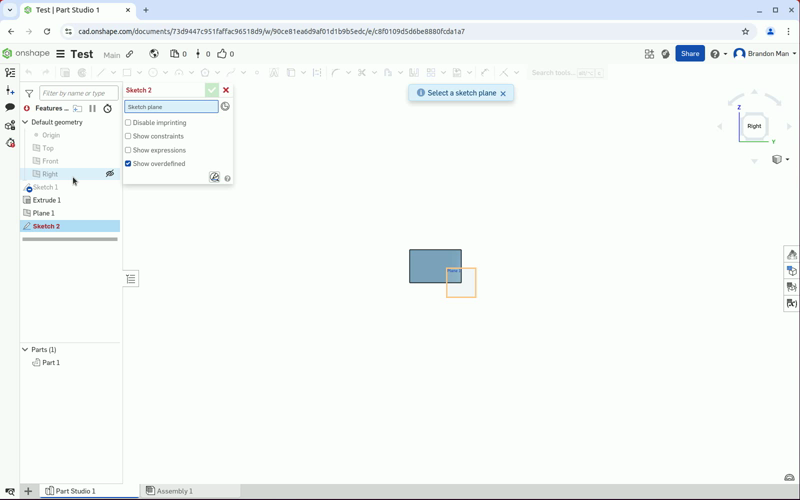
mouse_move(73, 215)
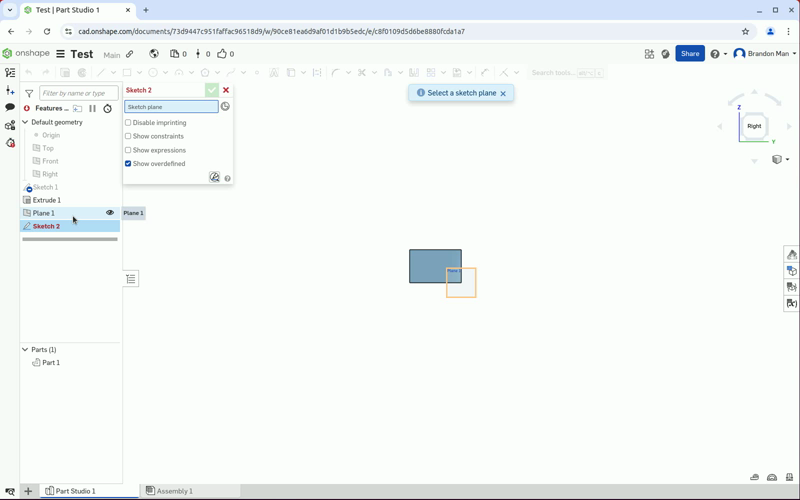
click(73, 215)
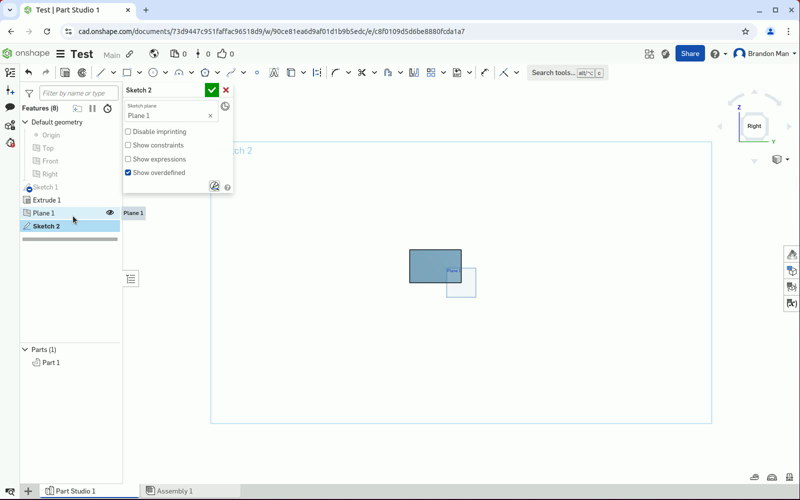
mouse_move(73, 352)
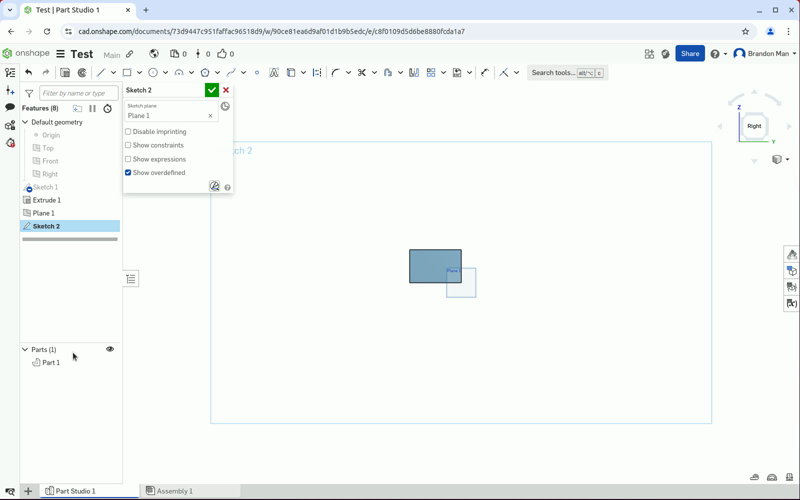
key(y)
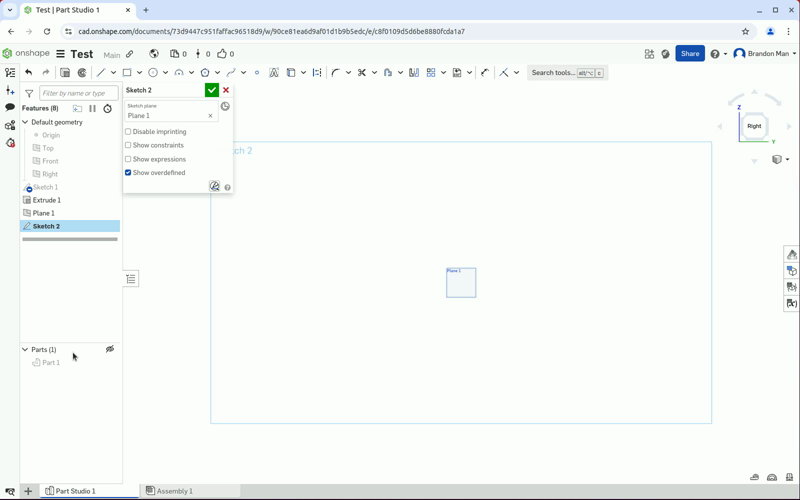
key(l)
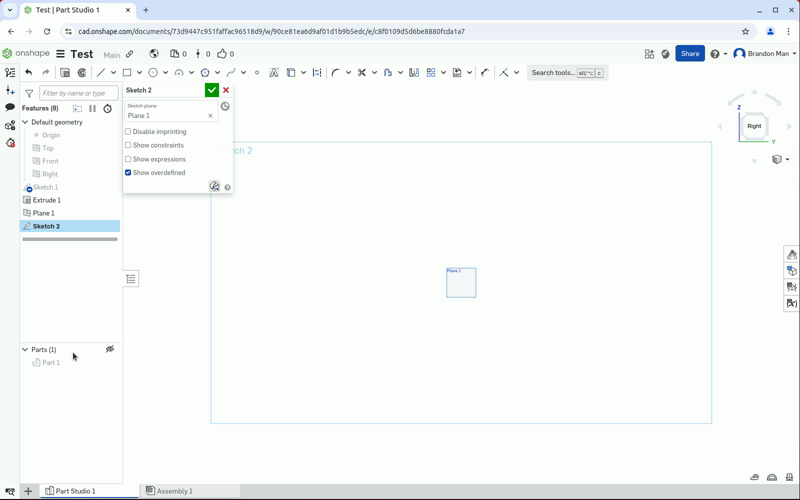
key_down(shift)
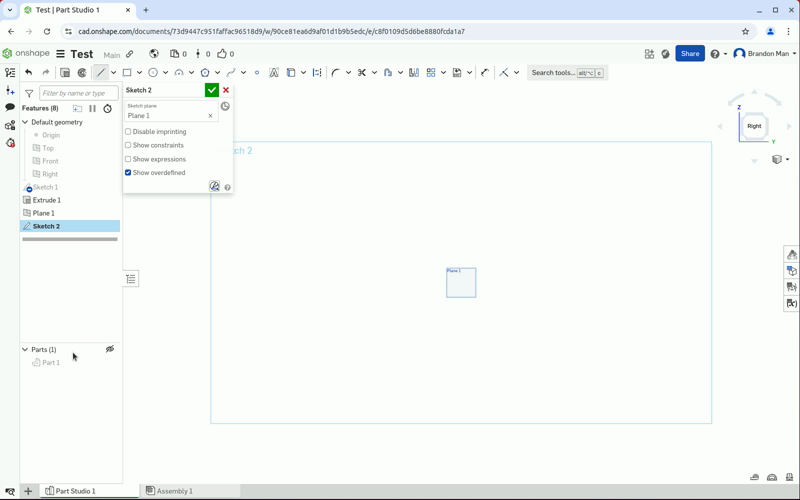
mouse_move(409, 282)
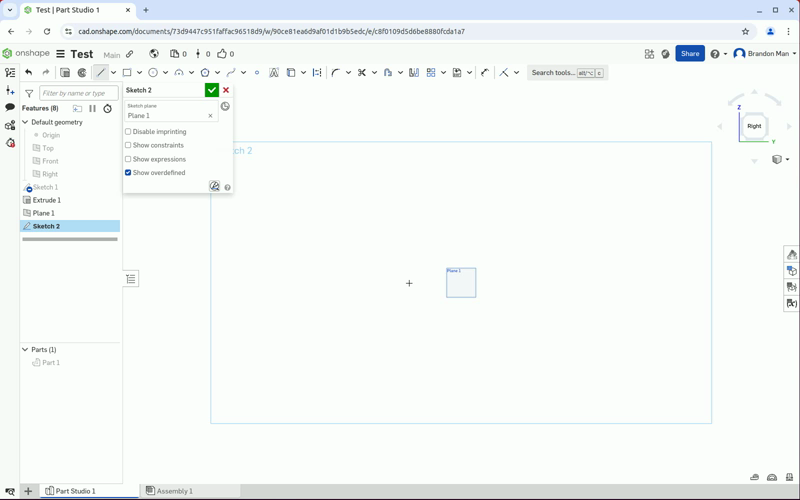
click(409, 282)
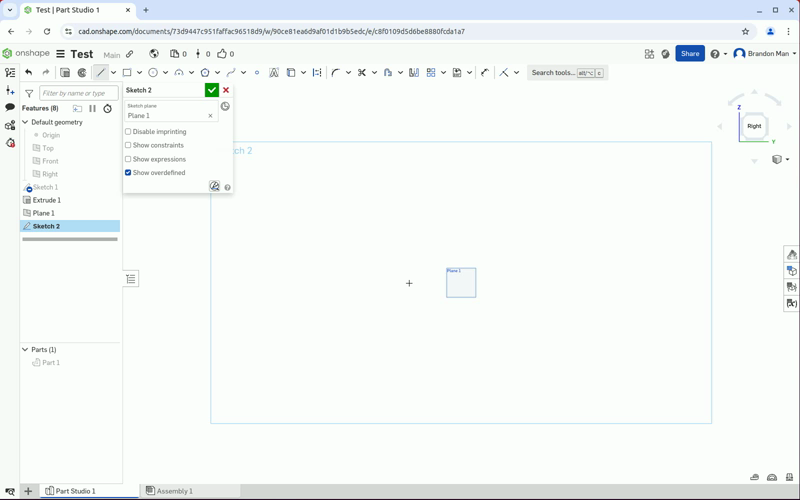
key_up(shift)
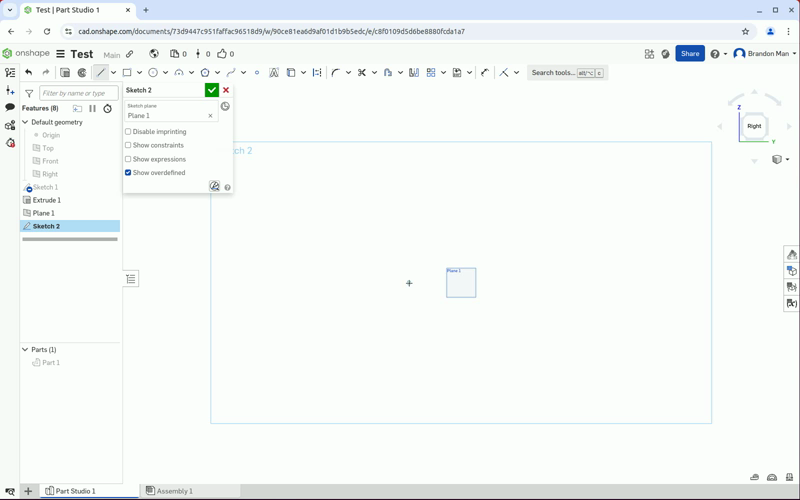
key_down(shift)
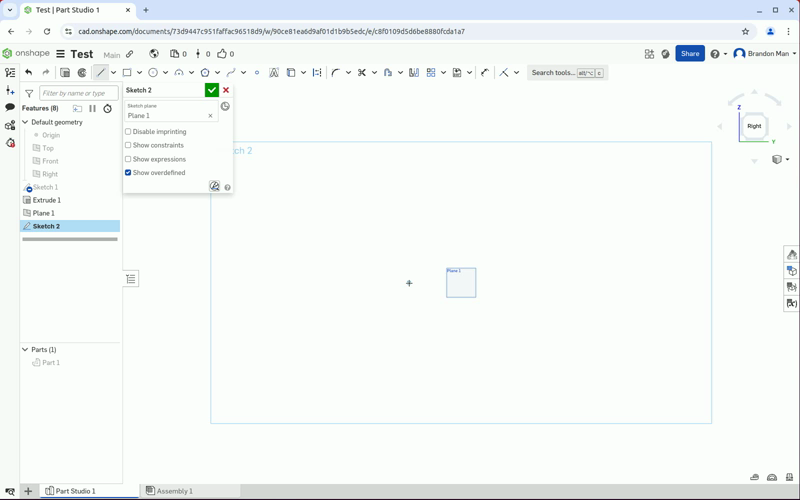
mouse_move(439, 282)
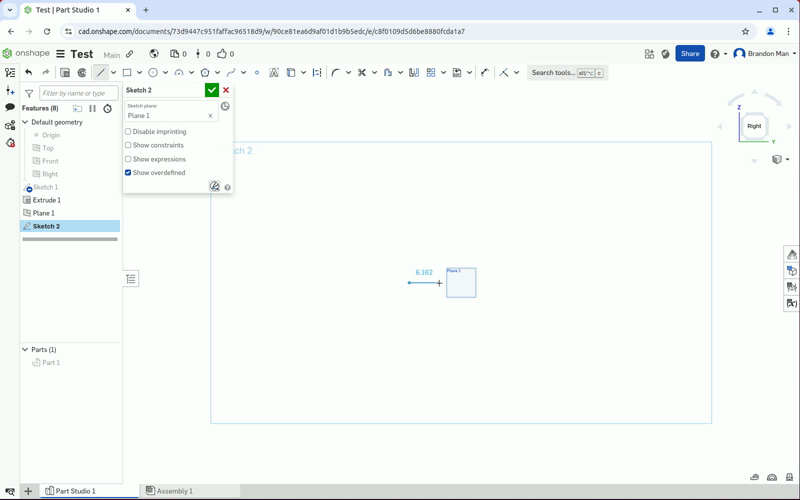
mouse_move(461, 282)
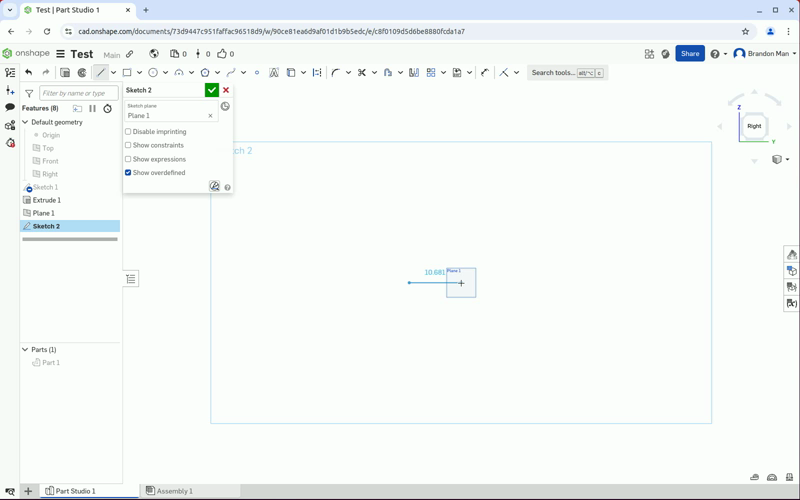
click(461, 282)
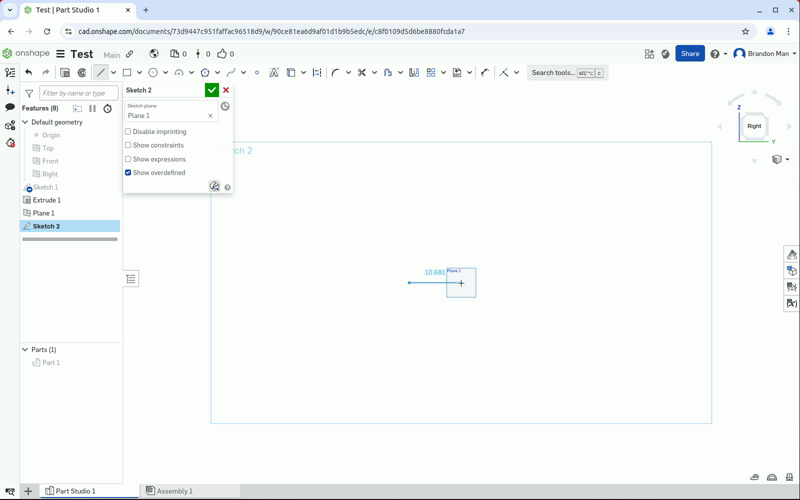
key_up(shift)
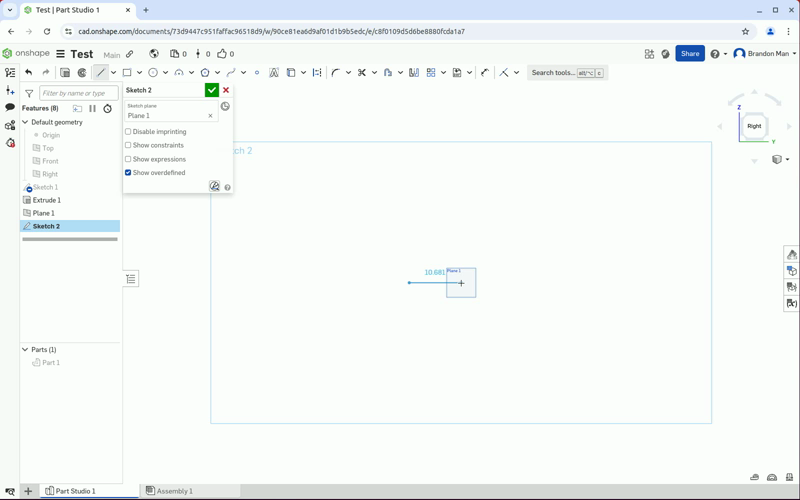
key_down(shift)
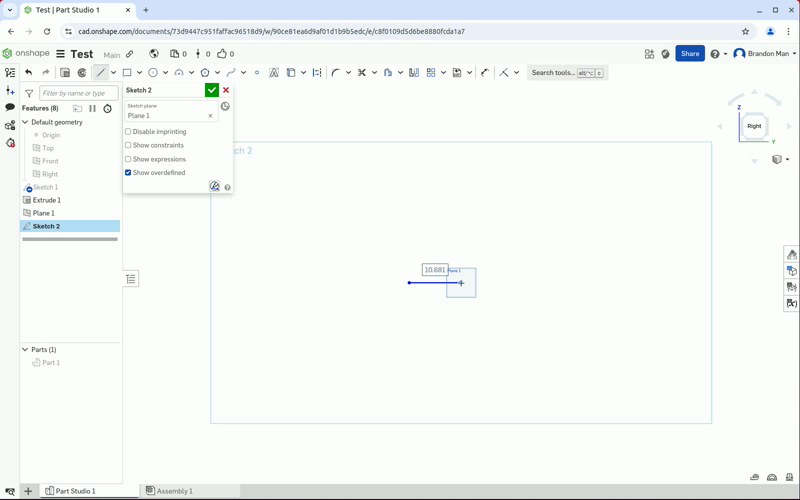
mouse_move(491, 282)
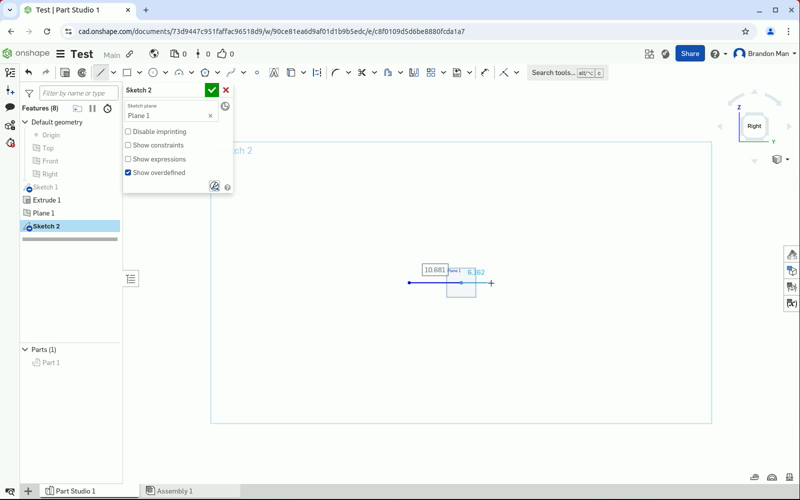
mouse_move(461, 277)
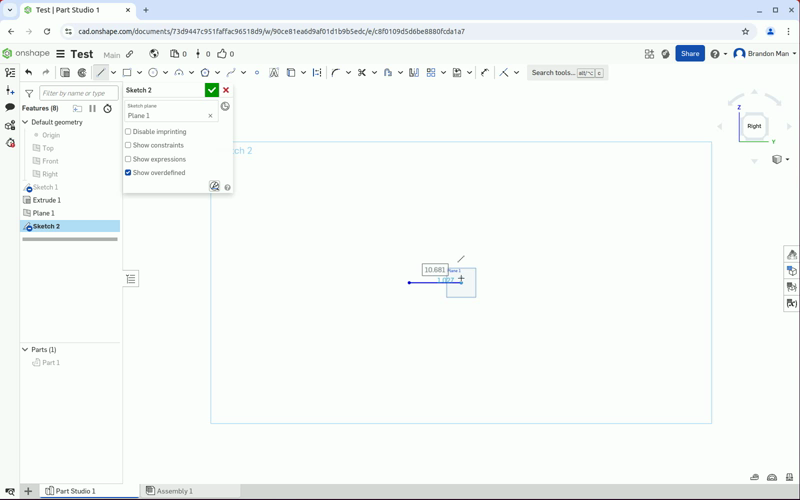
scroll(6)
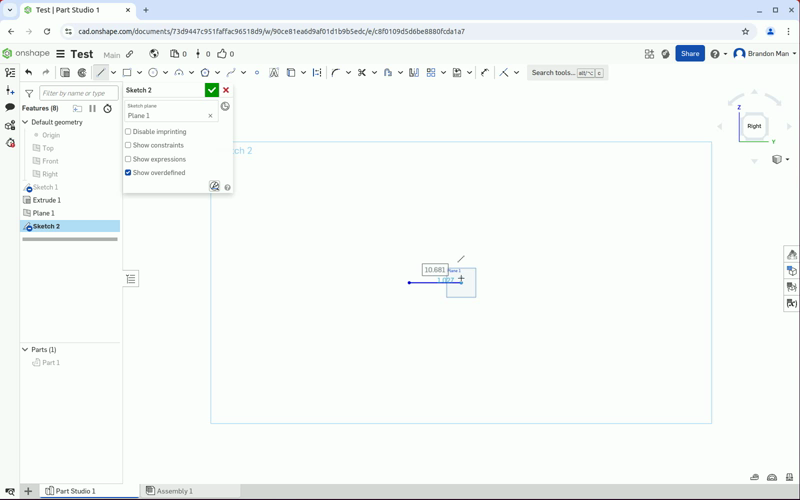
scroll(6)
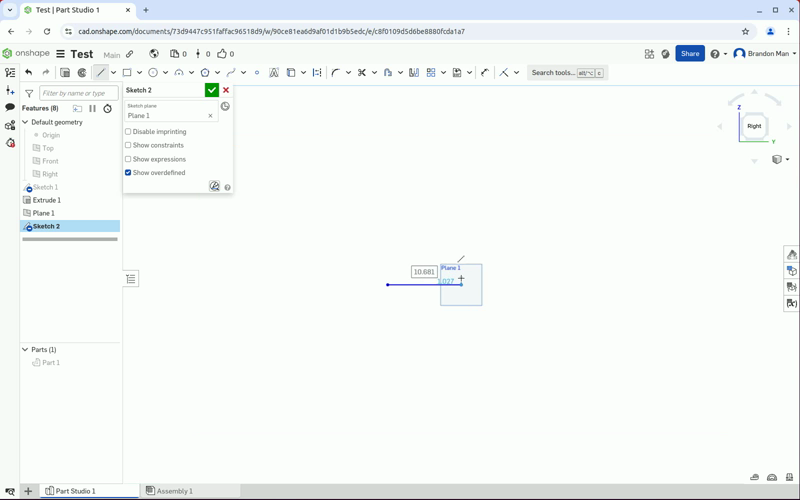
scroll(6)
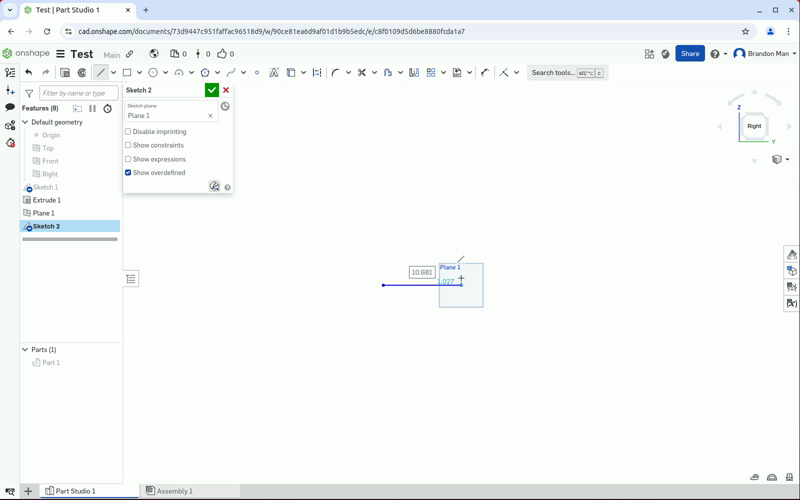
scroll(6)
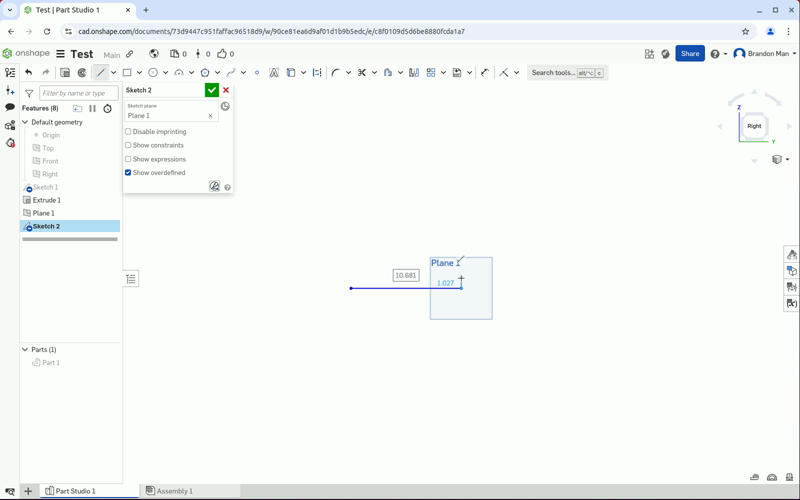
scroll(6)
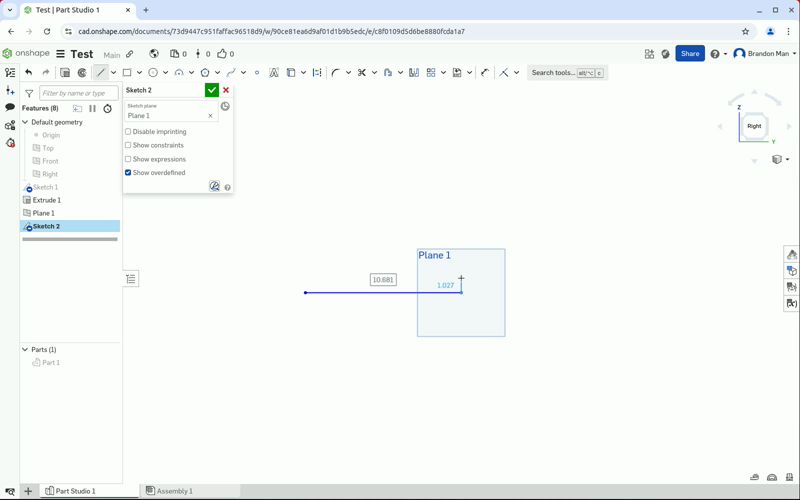
scroll(6)
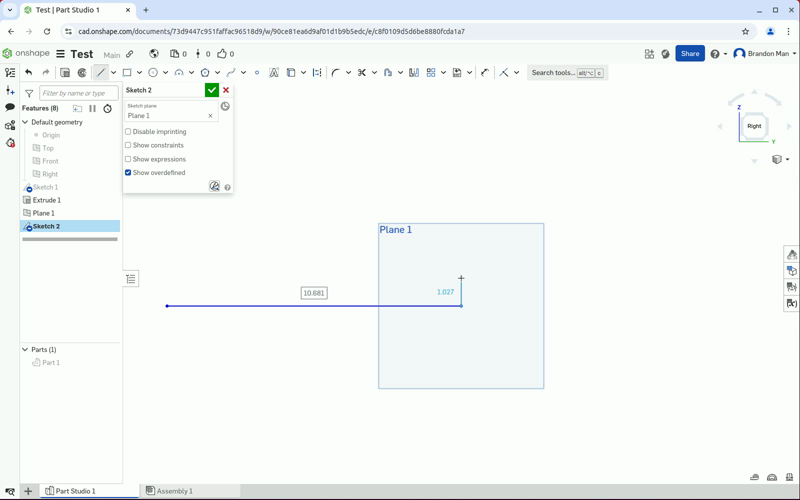
scroll(6)
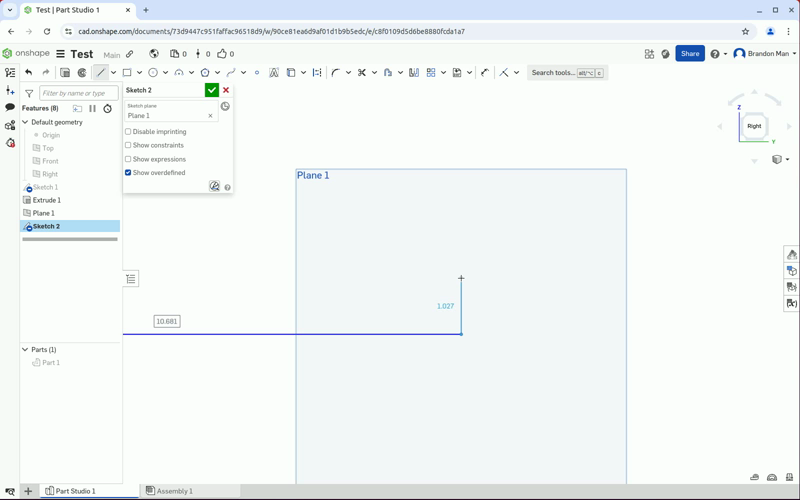
click(461, 277)
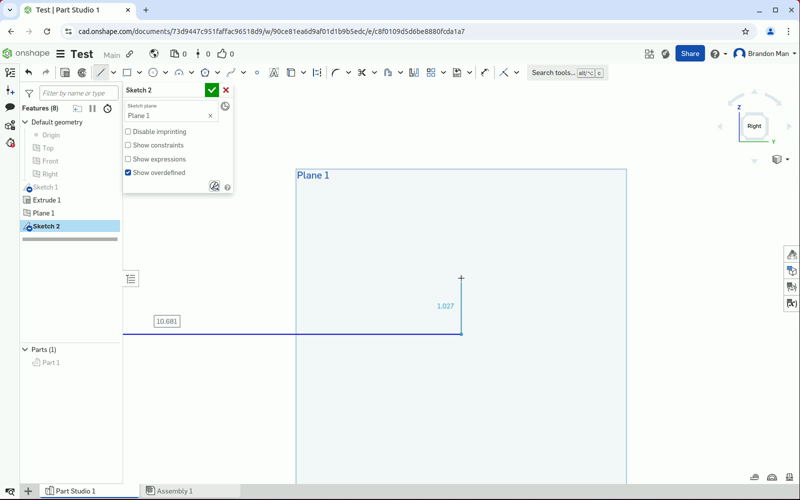
scroll(-6)
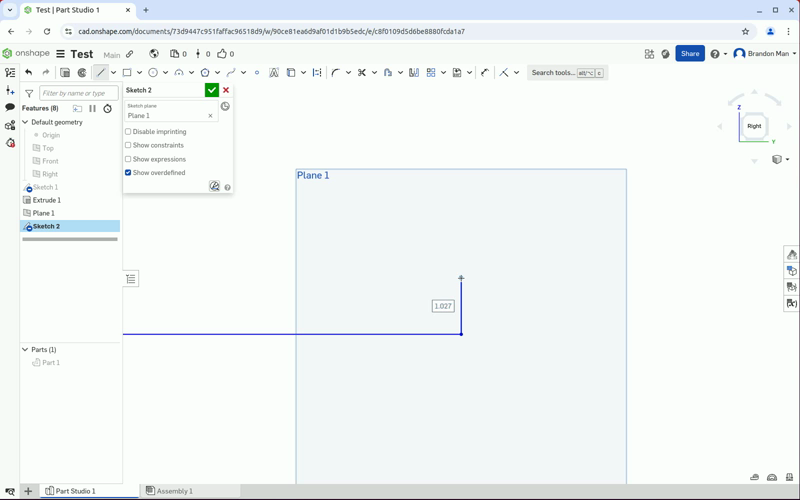
scroll(-6)
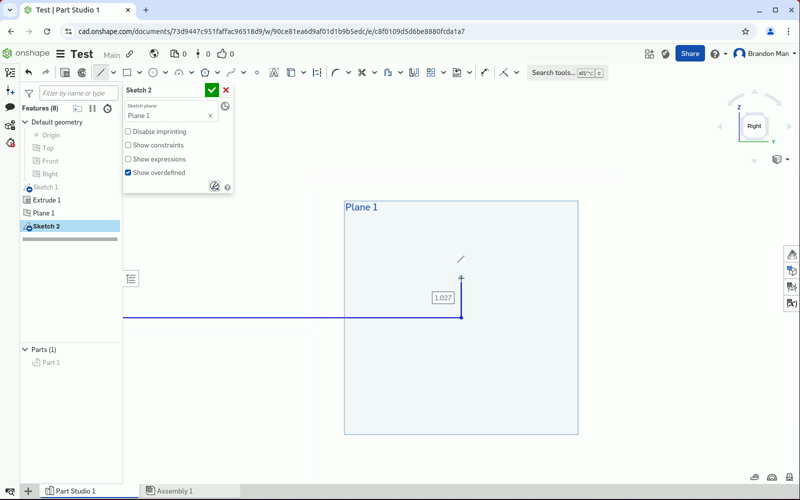
scroll(-6)
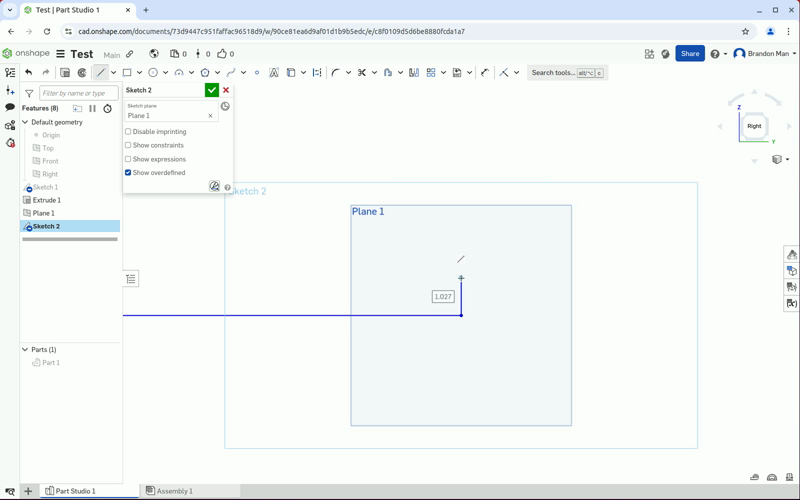
scroll(-6)
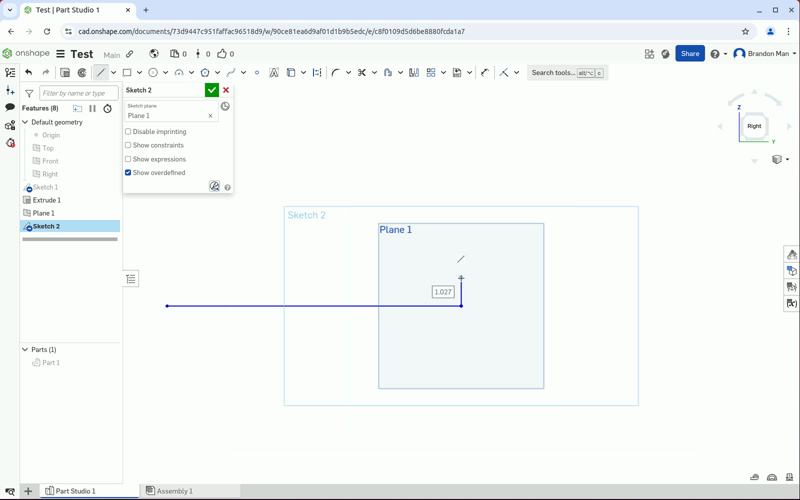
scroll(-6)
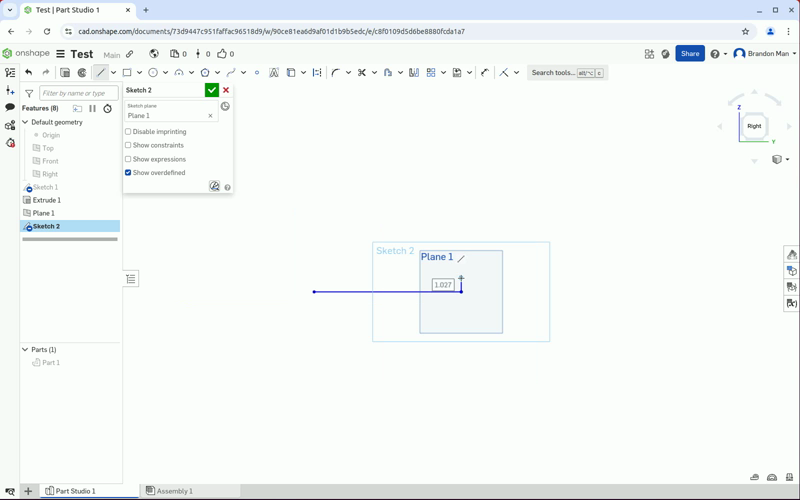
scroll(-6)
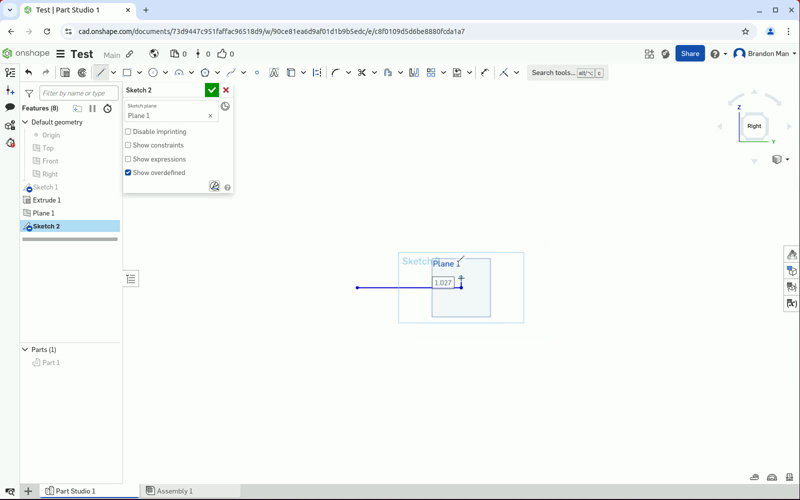
scroll(-6)
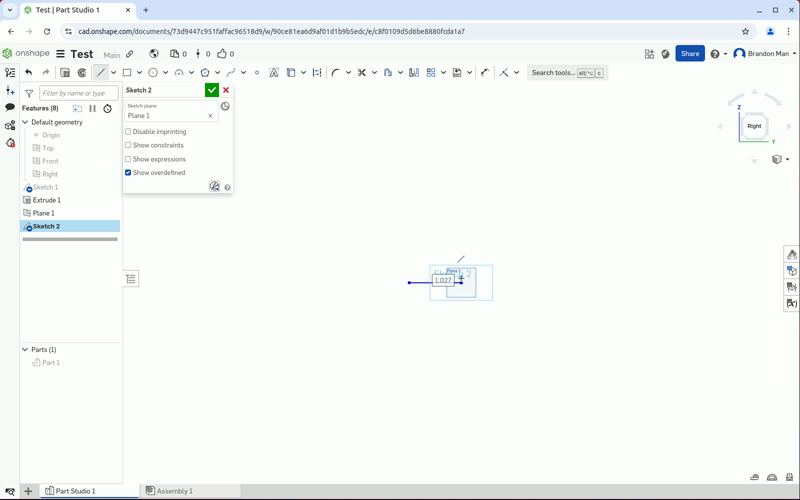
key_up(shift)
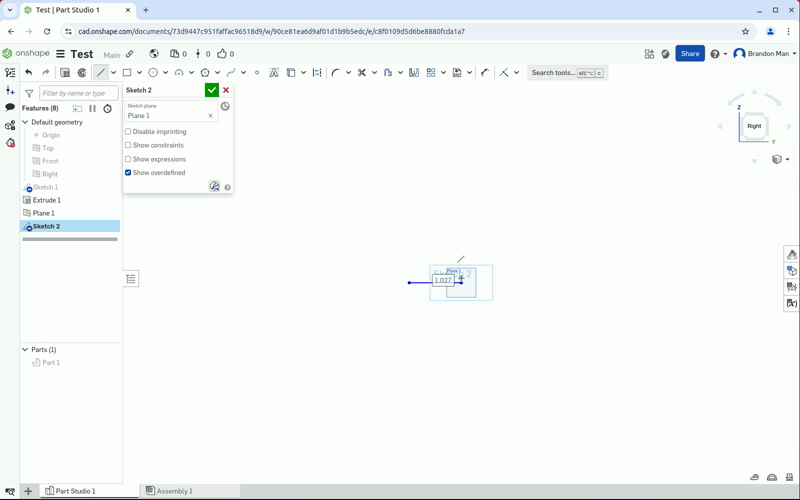
key_down(shift)
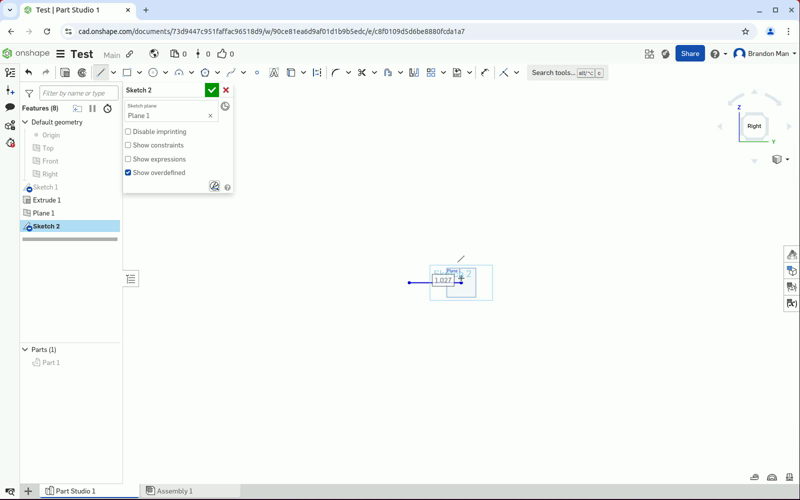
mouse_move(491, 277)
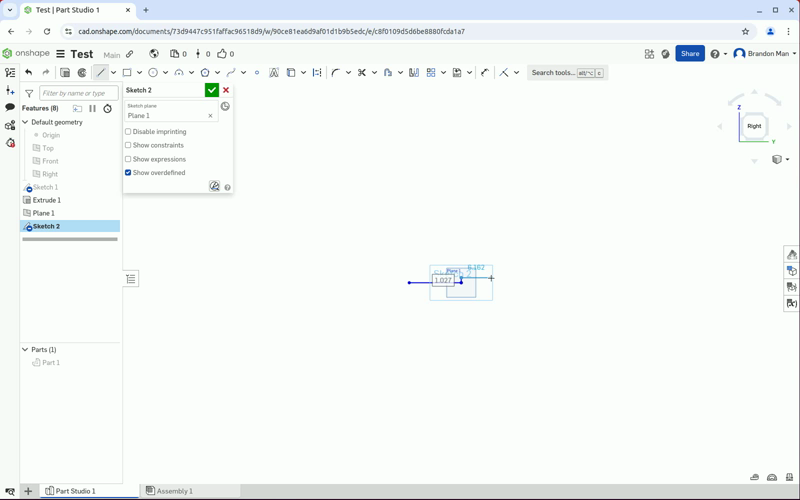
mouse_move(409, 277)
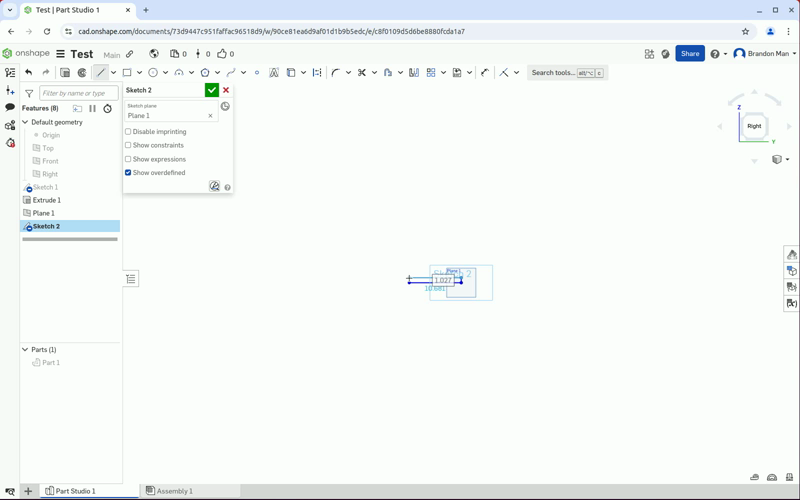
click(409, 277)
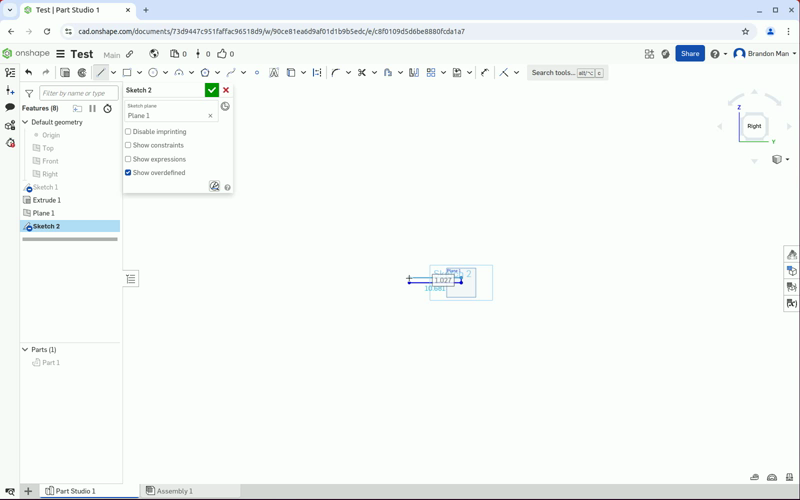
key_up(shift)
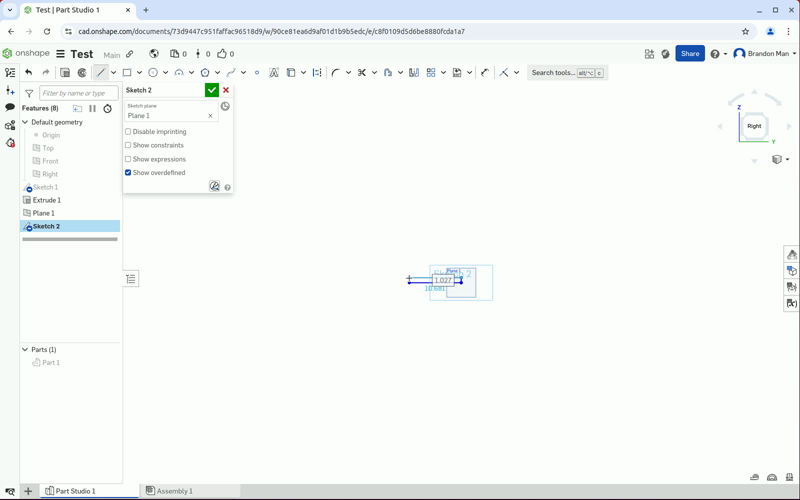
mouse_move(439, 277)
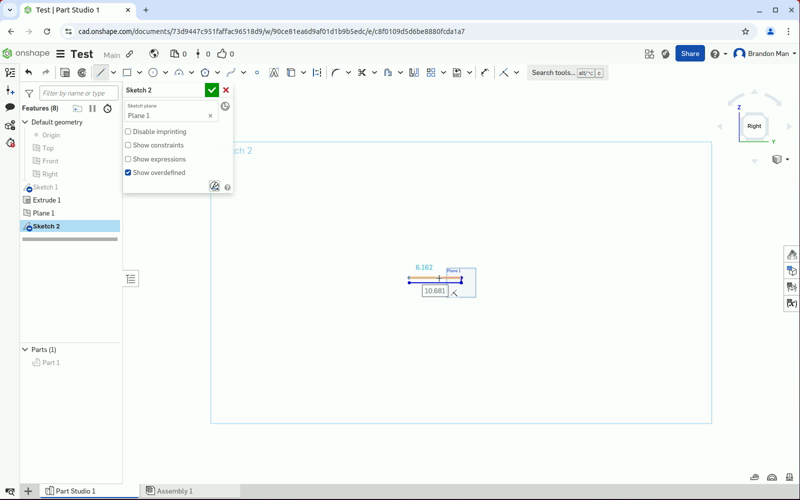
key_down(shift)
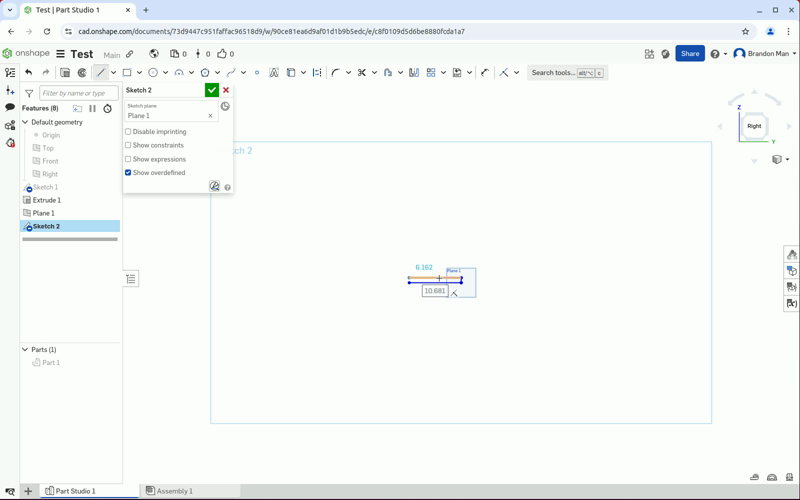
mouse_move(409, 282)
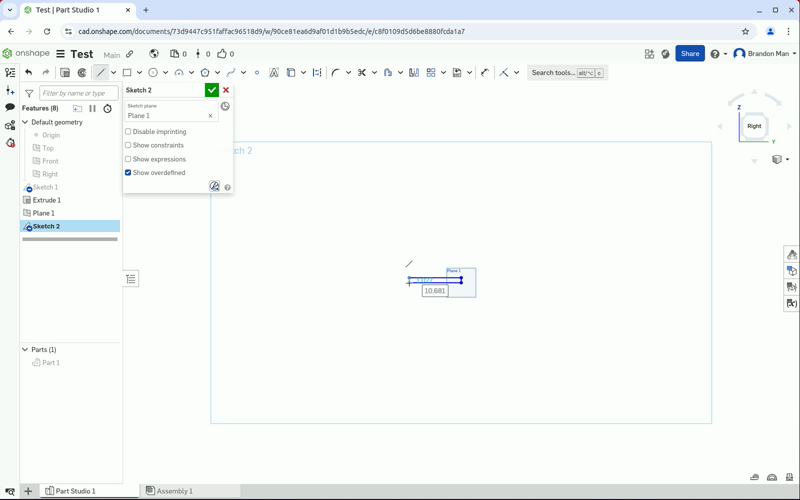
scroll(6)
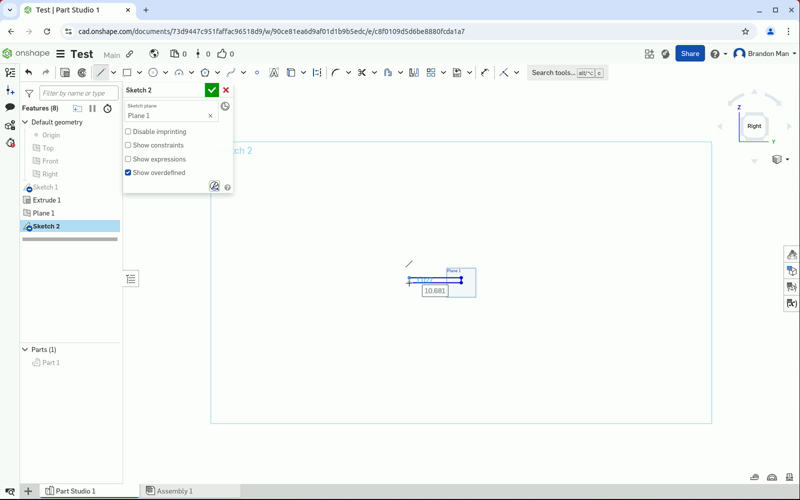
scroll(6)
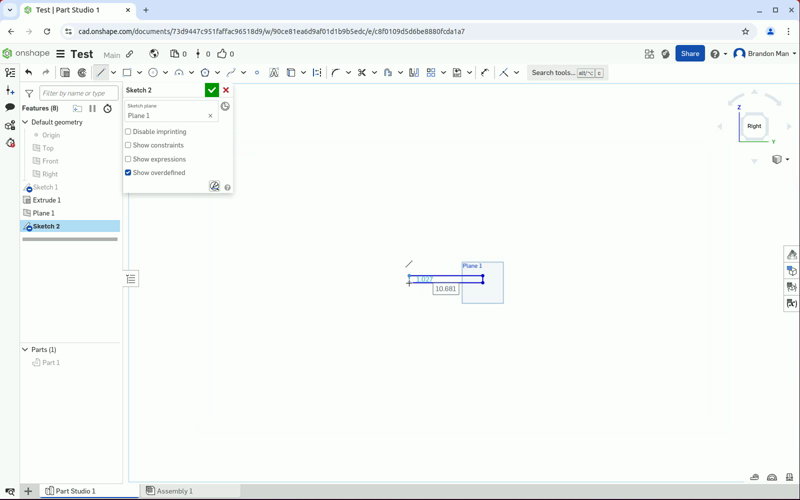
scroll(6)
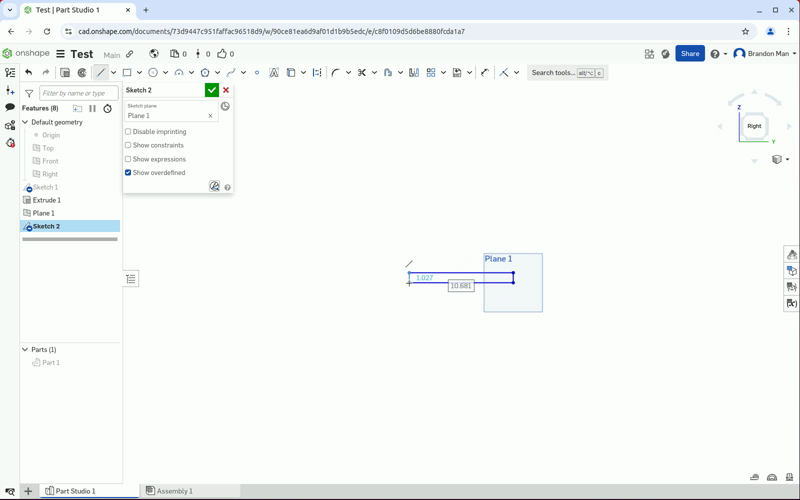
scroll(6)
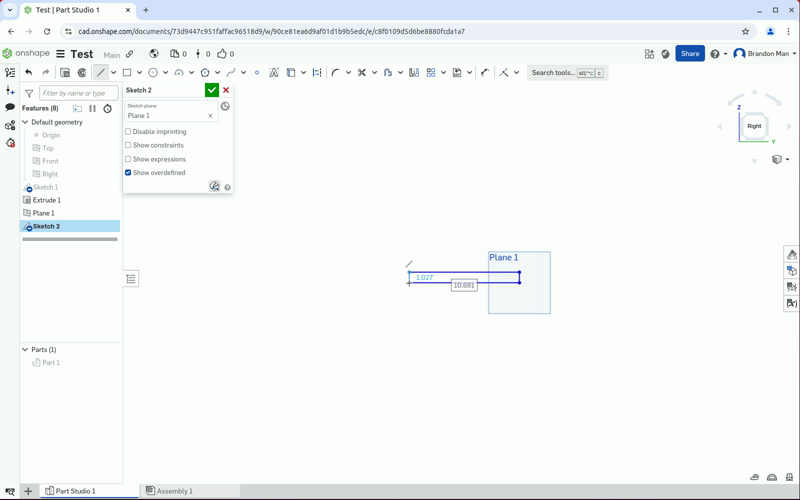
scroll(6)
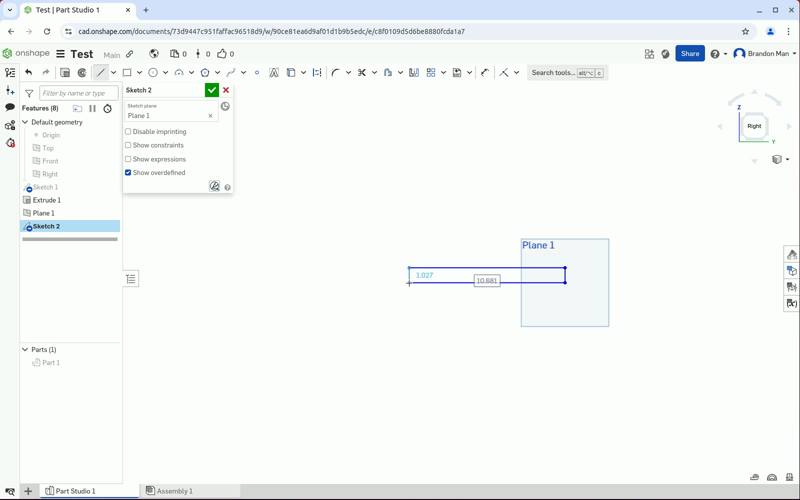
scroll(6)
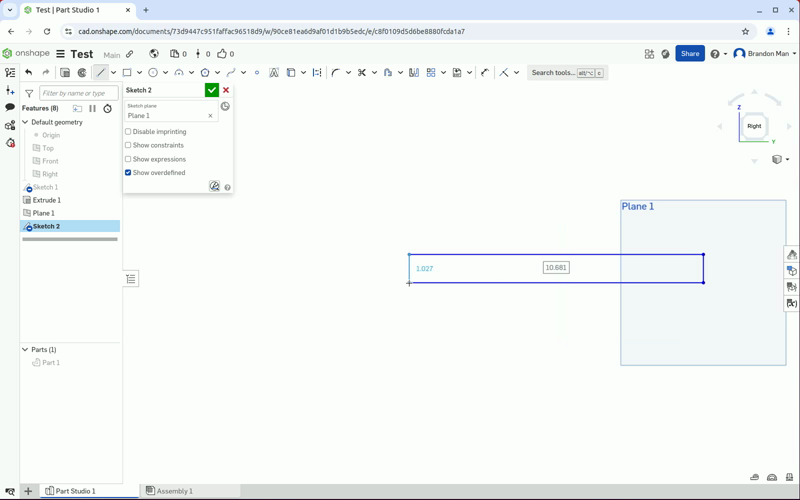
scroll(6)
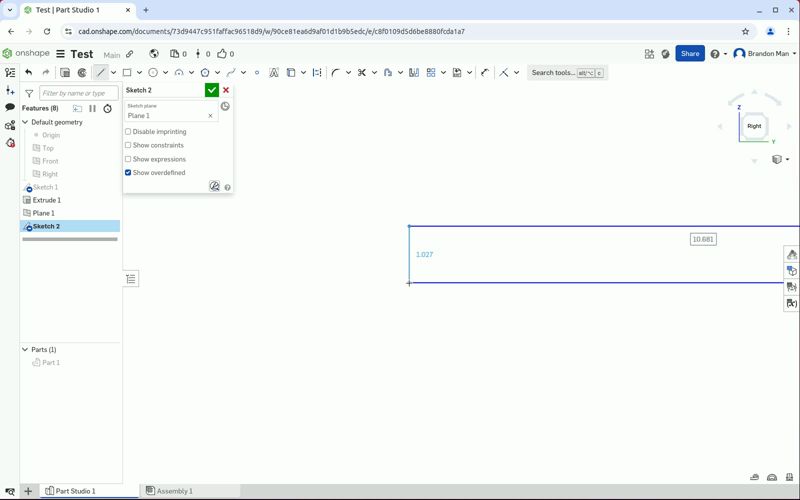
key_up(shift)
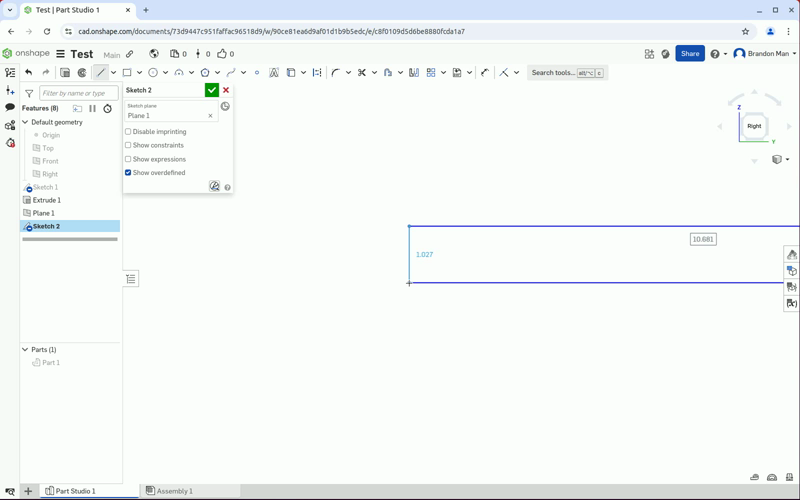
click(409, 282)
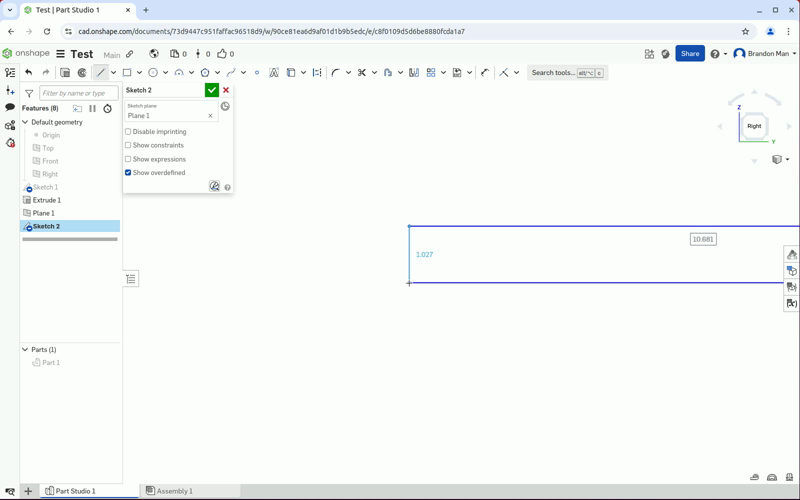
scroll(-6)
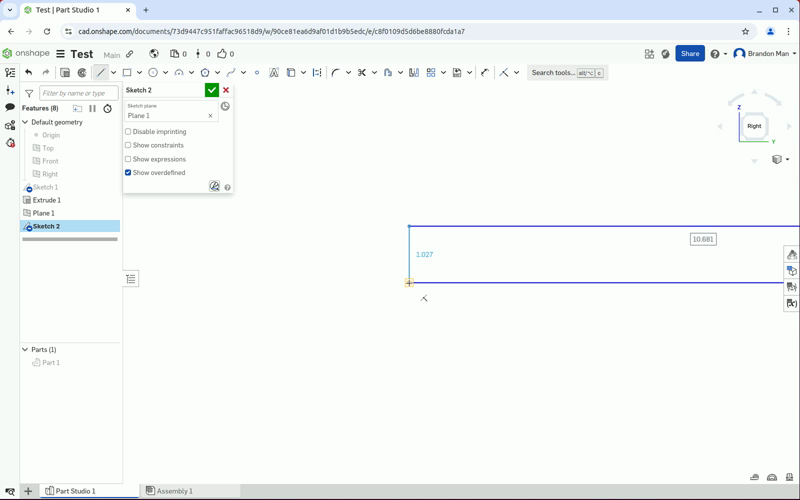
scroll(-6)
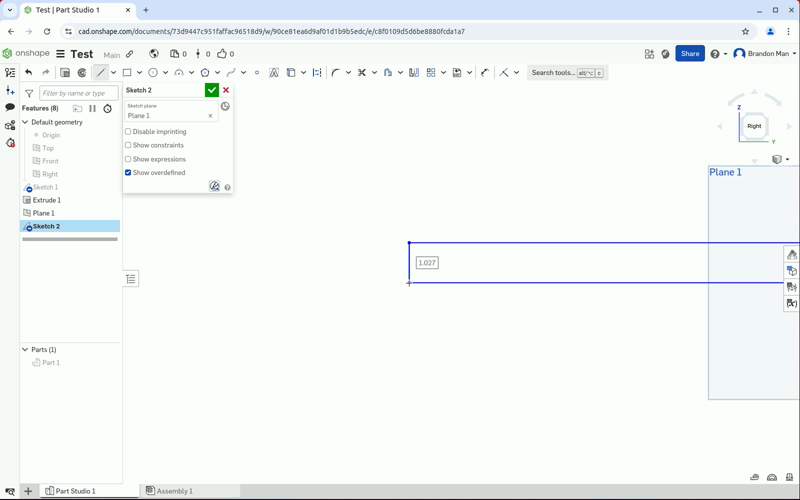
scroll(-6)
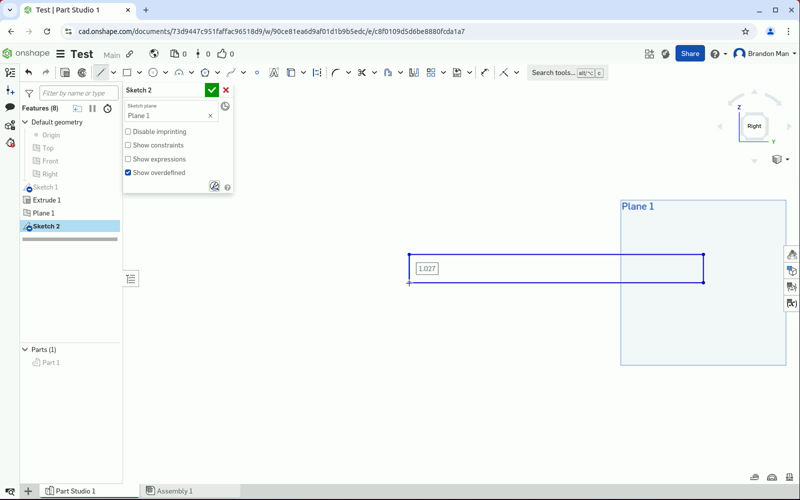
scroll(-6)
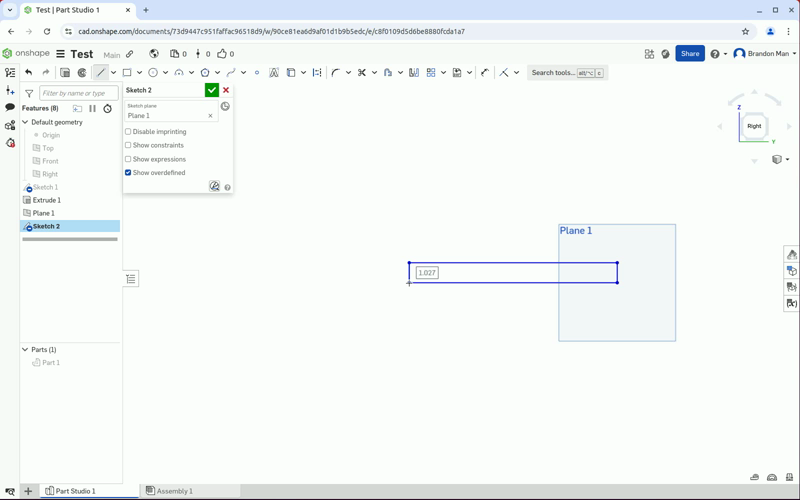
scroll(-6)
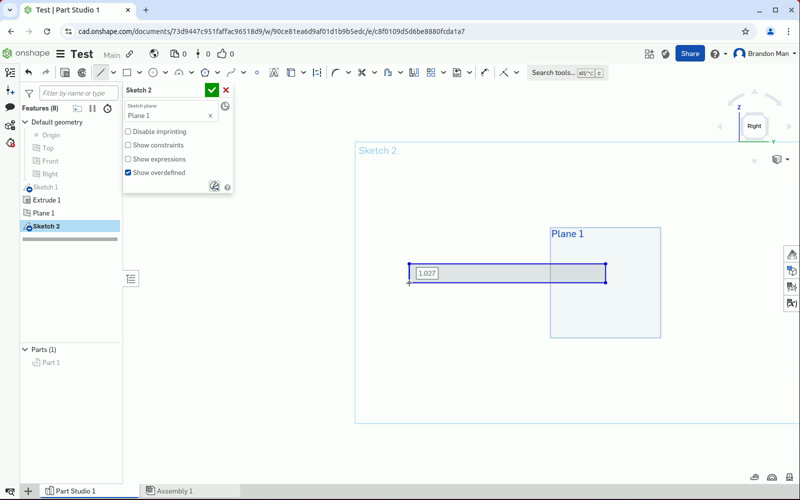
scroll(-6)
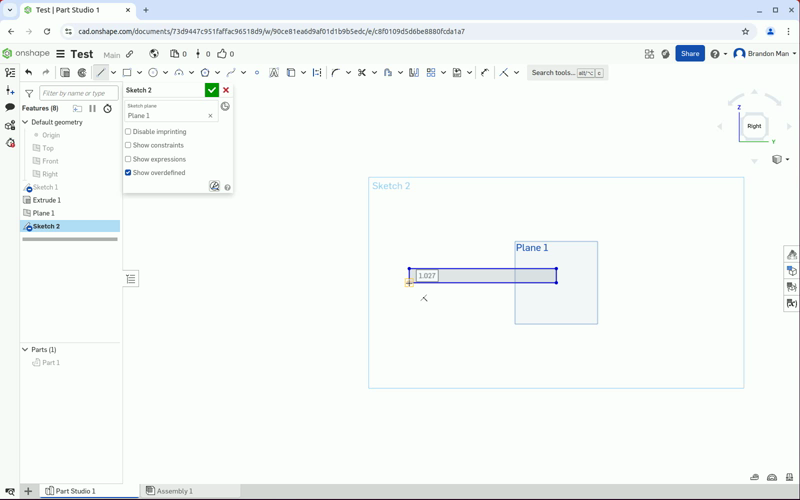
scroll(-6)
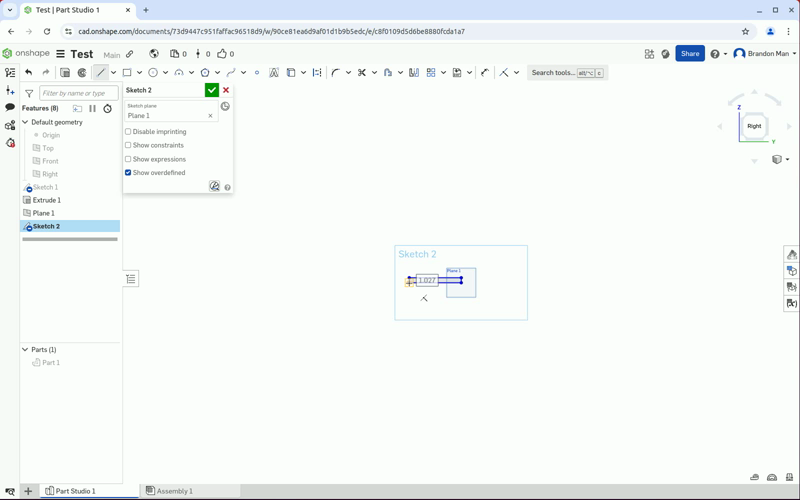
key(esc)
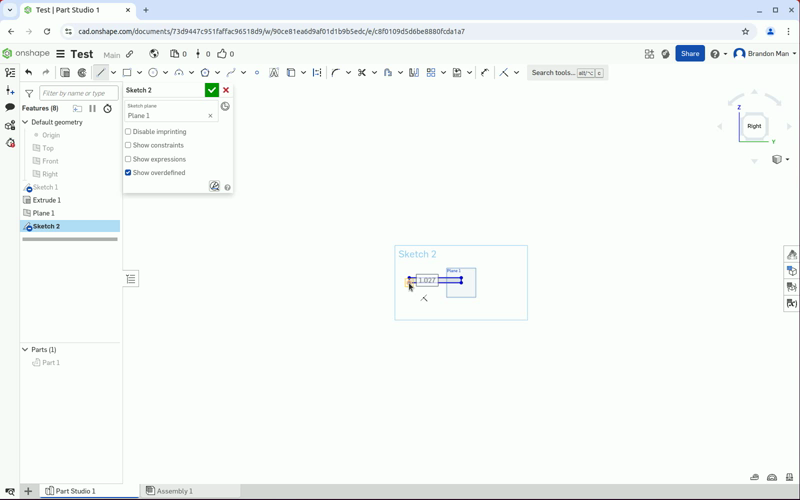
mouse_move(447, 280)
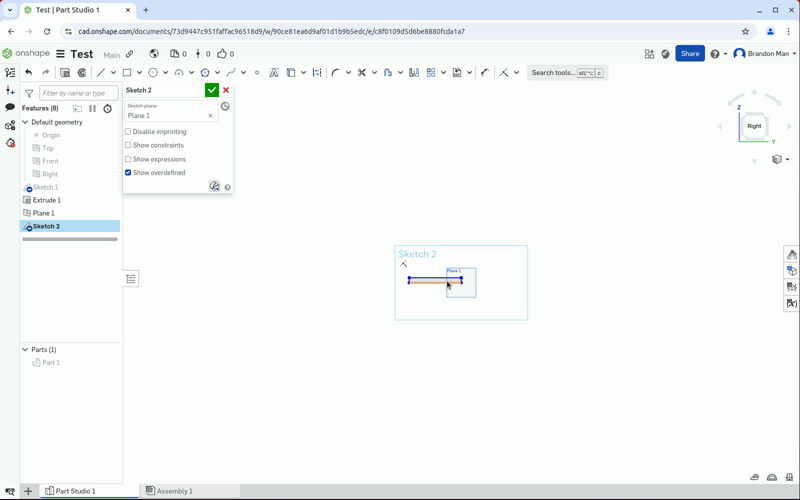
scroll(6)
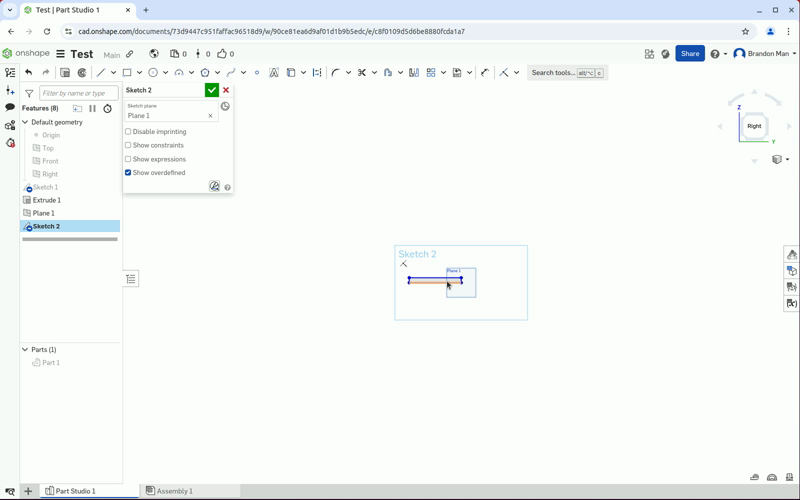
scroll(6)
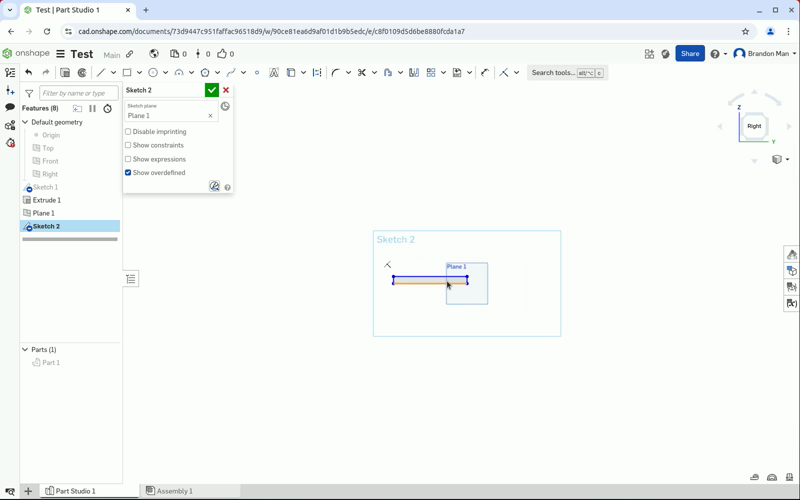
scroll(6)
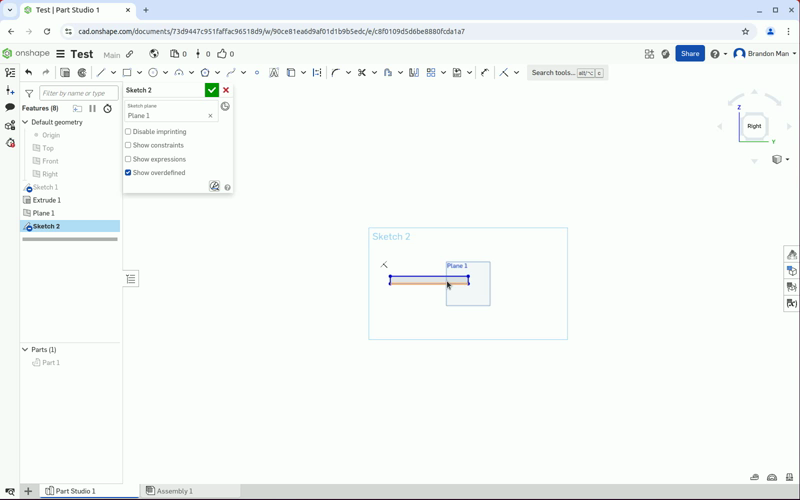
scroll(6)
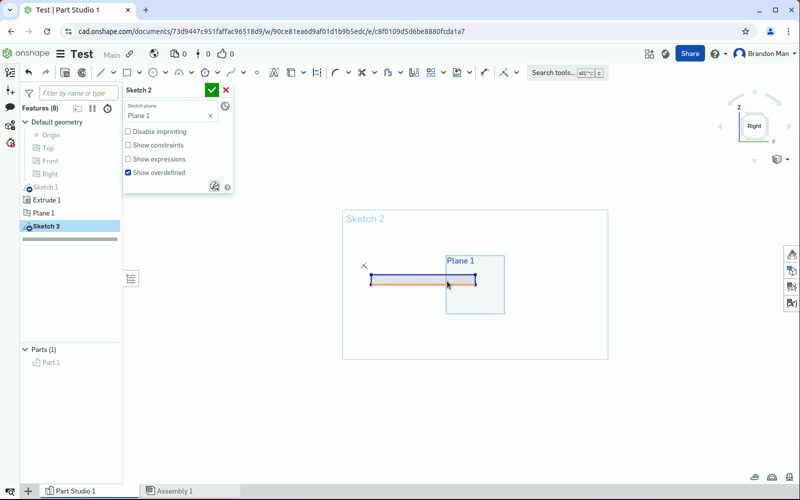
scroll(6)
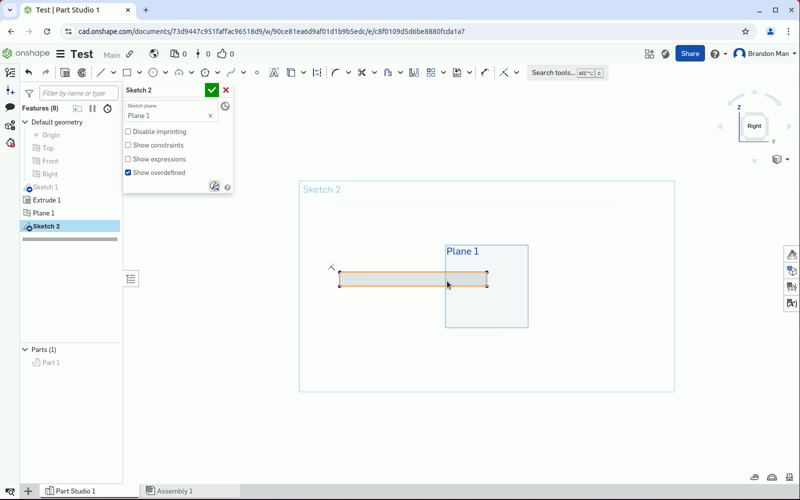
scroll(6)
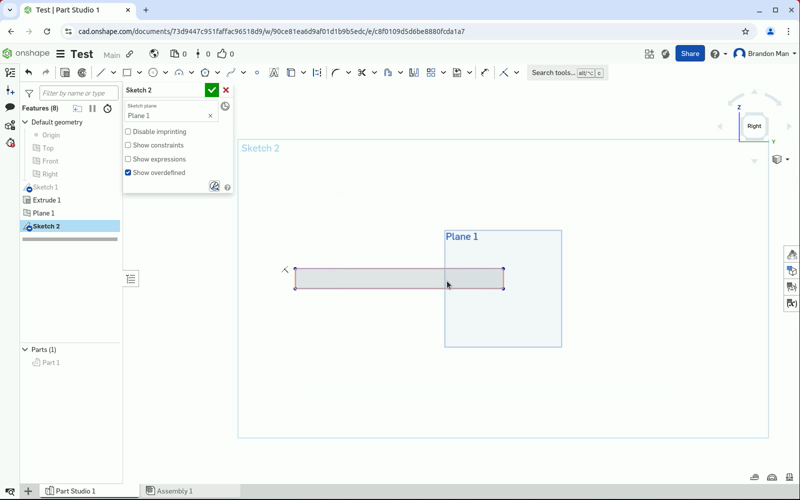
scroll(6)
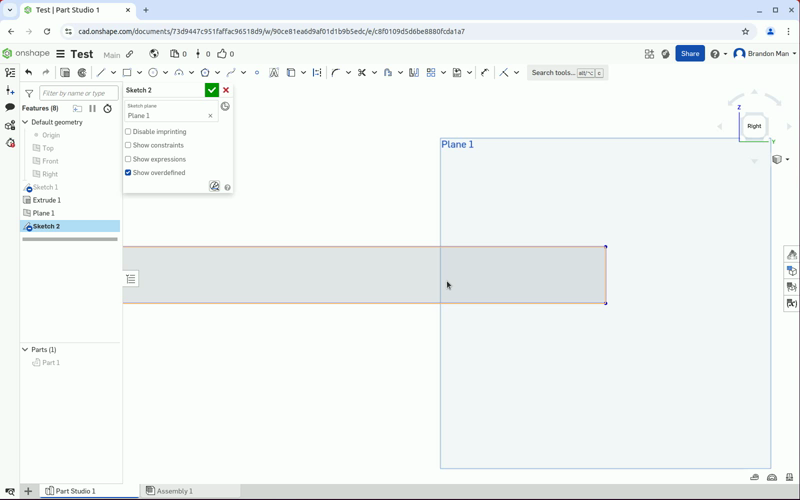
click(447, 280)
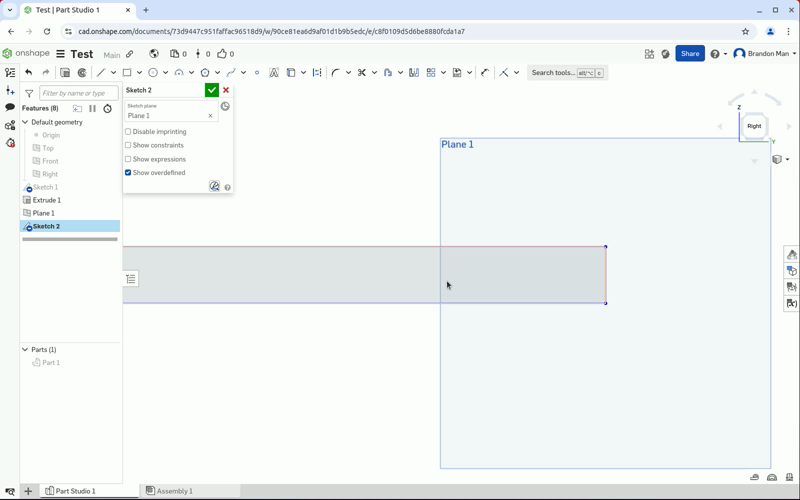
scroll(-6)
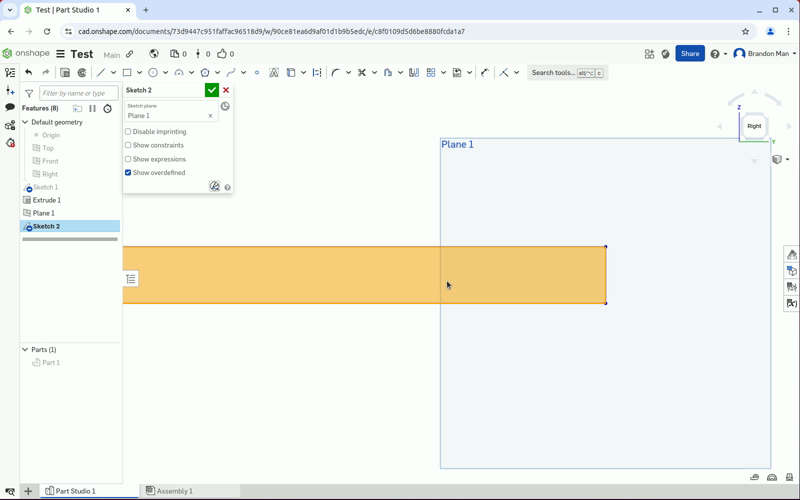
scroll(-6)
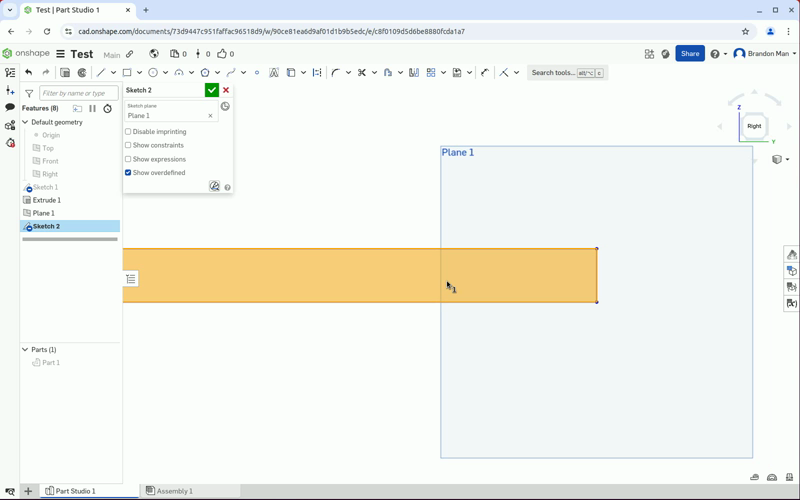
scroll(-6)
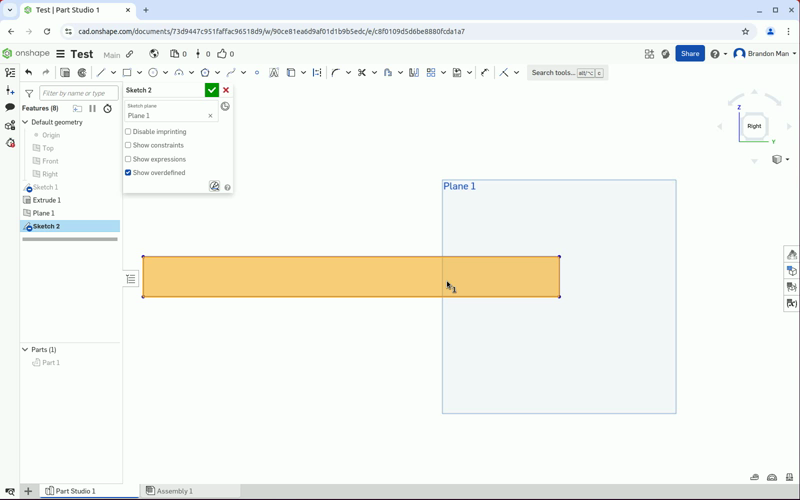
scroll(-6)
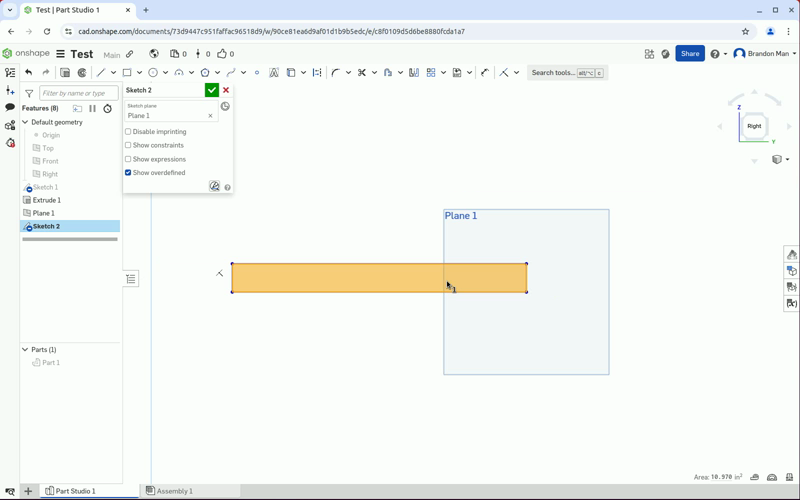
scroll(-6)
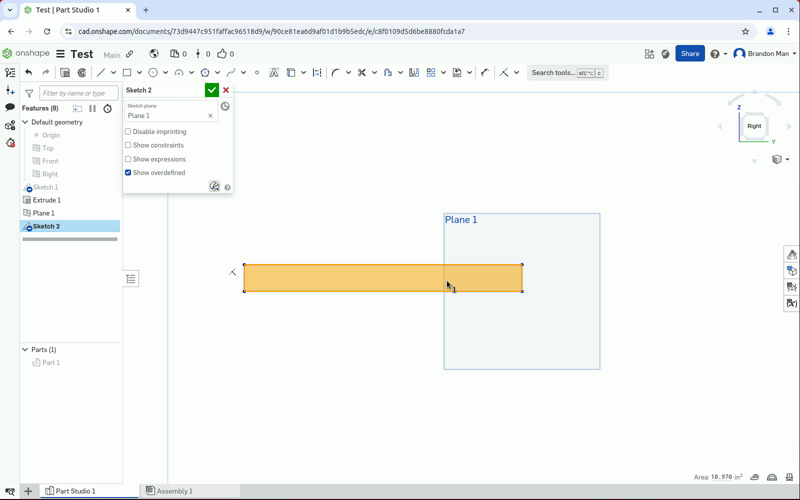
scroll(-6)
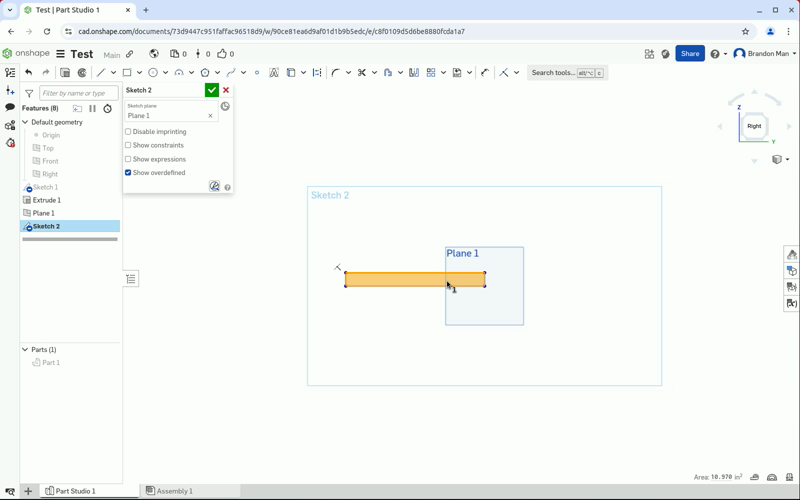
scroll(-6)
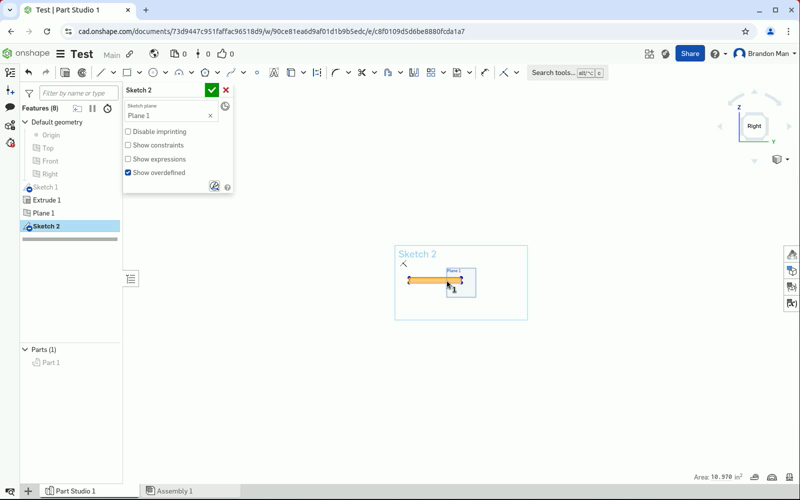
mouse_move(73, 352)
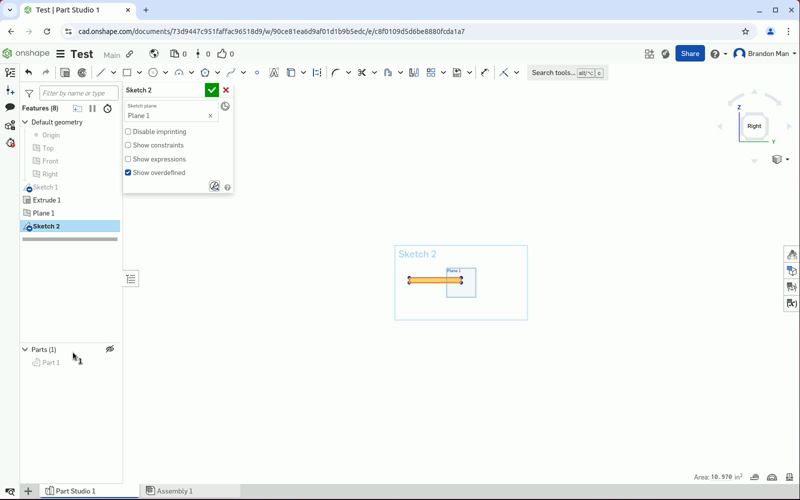
key(shift+y)
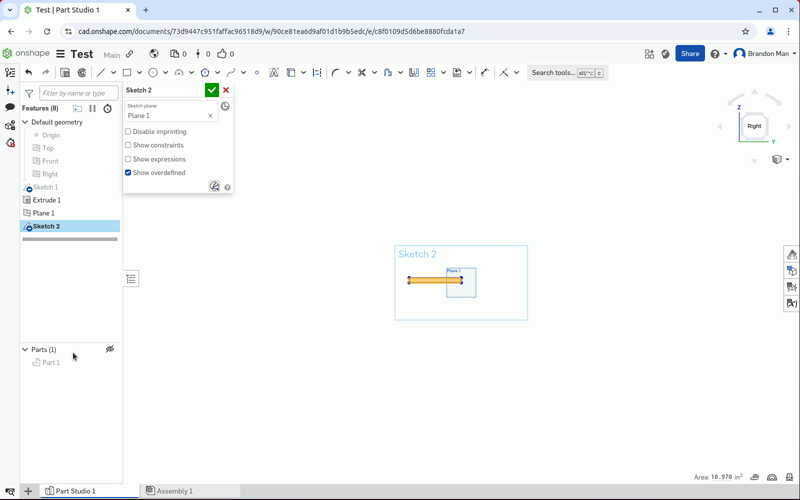
key(shift+e)
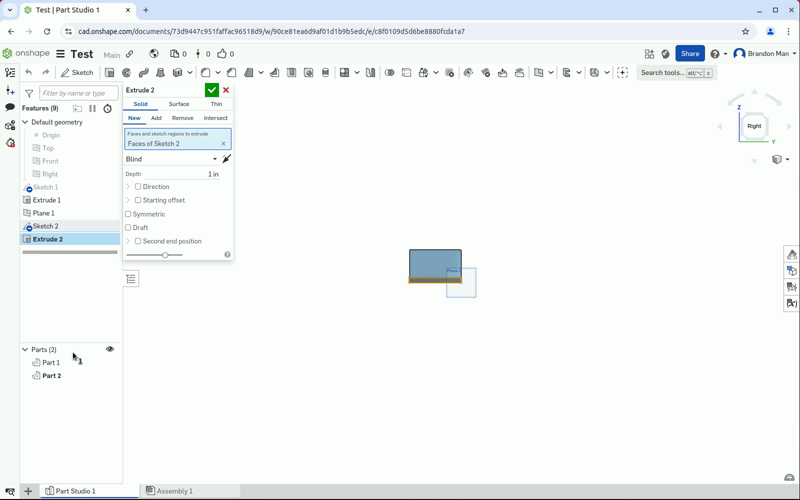
mouse_move(143, 106)
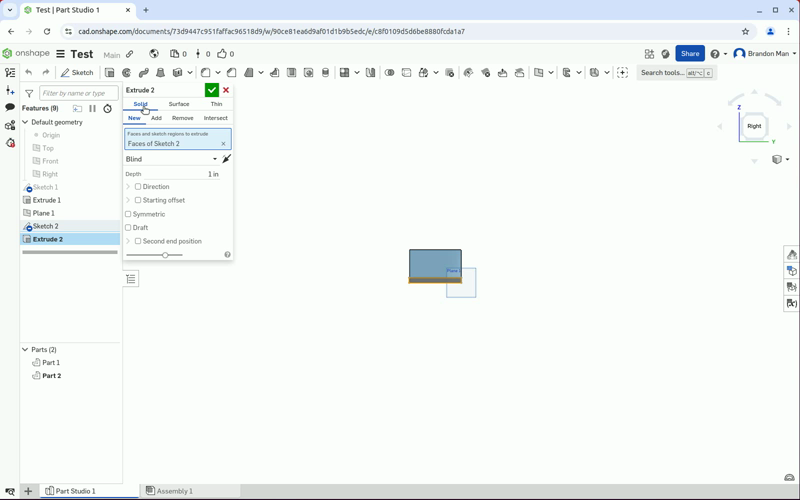
click(143, 106)
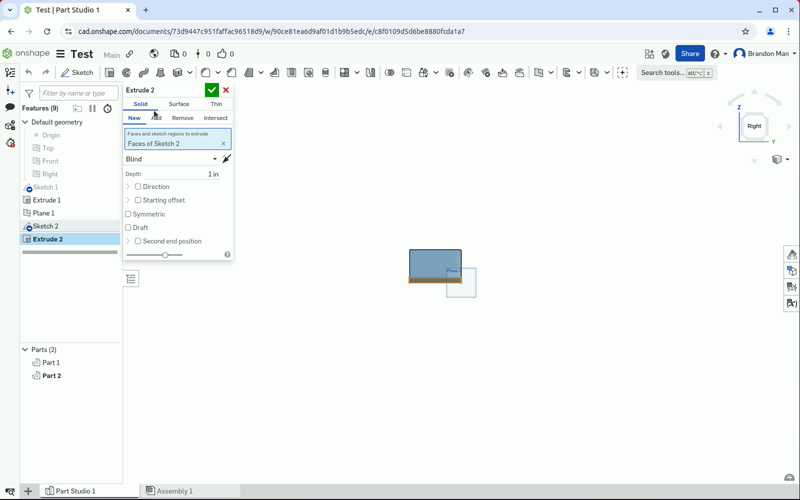
mouse_move(186, 120)
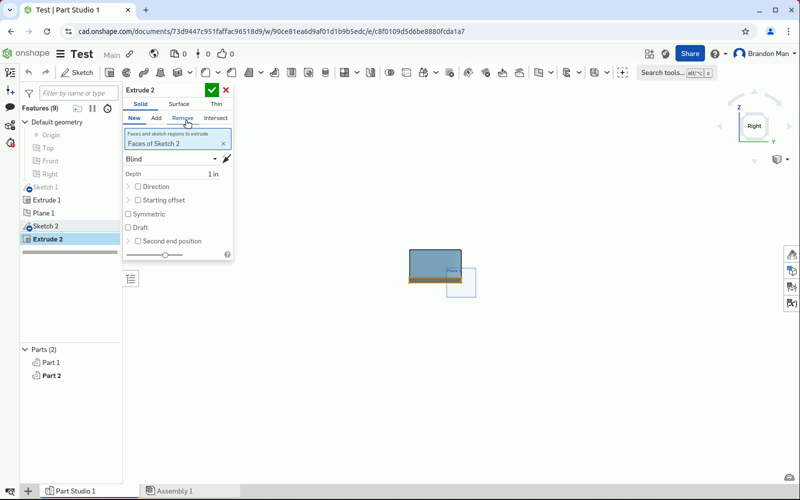
click(186, 120)
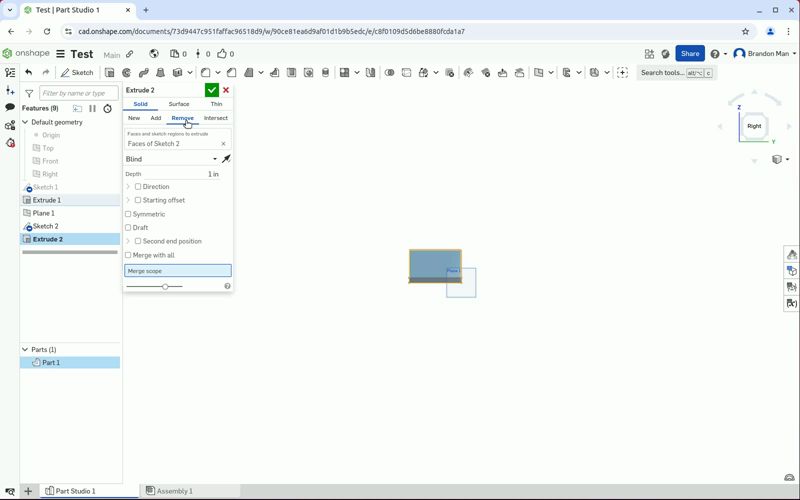
key(tab, 4)
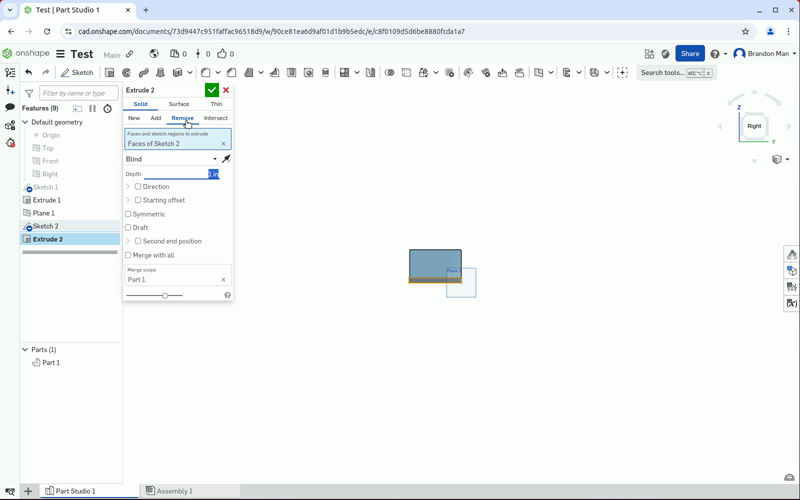
text(1.926)
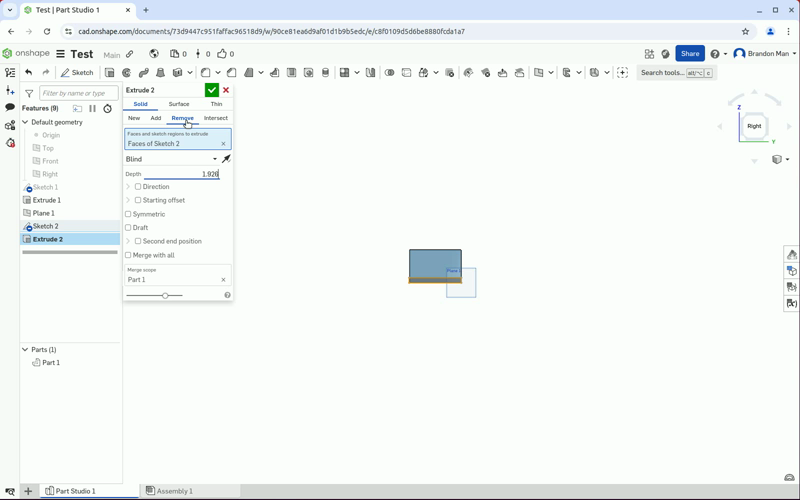
key(tab, 6)
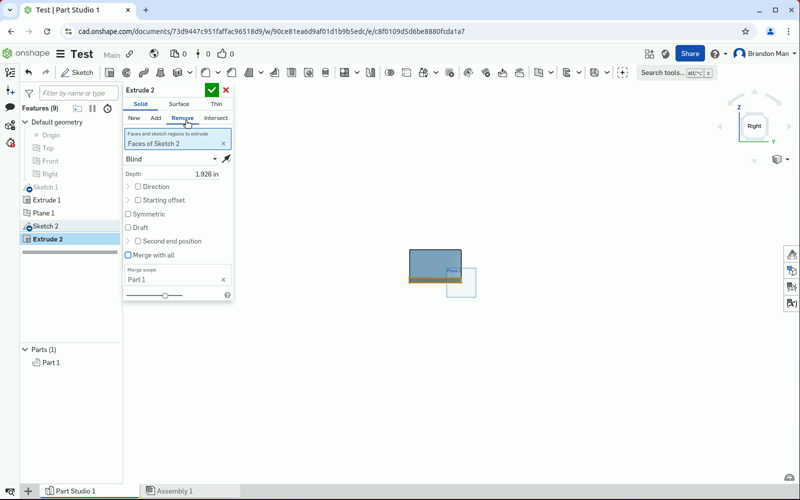
key(space)
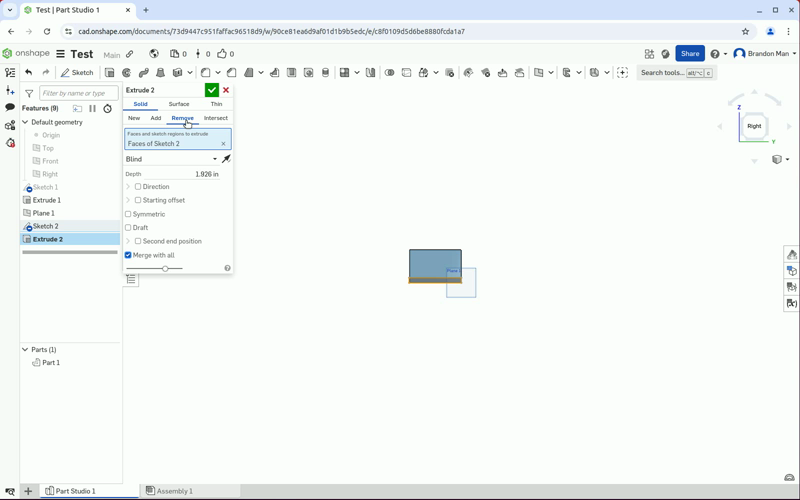
key(enter)
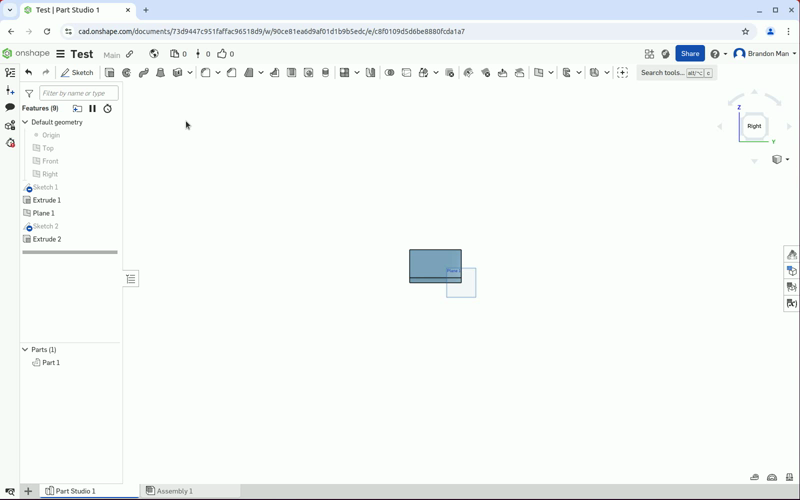
key(shift+h)
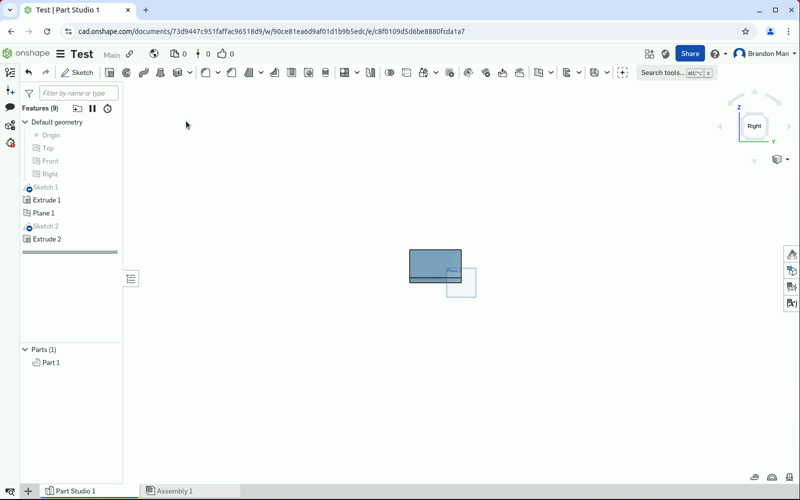
key(shift+h)
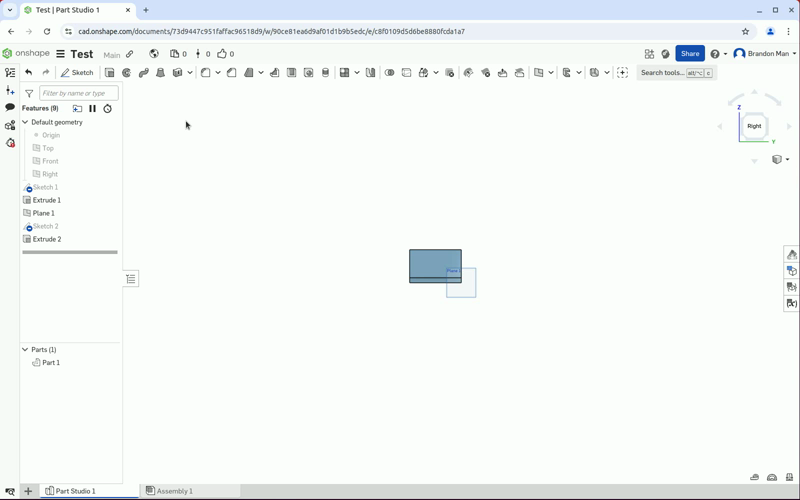
mouse_move(73, 189)
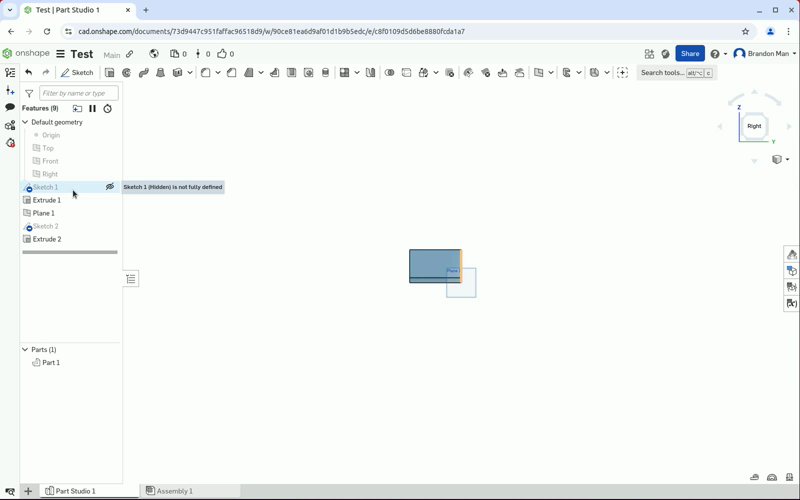
click(73, 189)
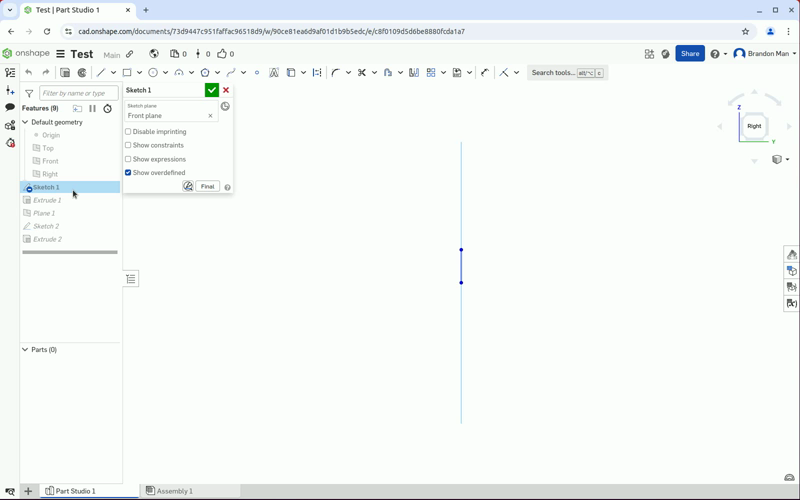
mouse_move(229, 92)
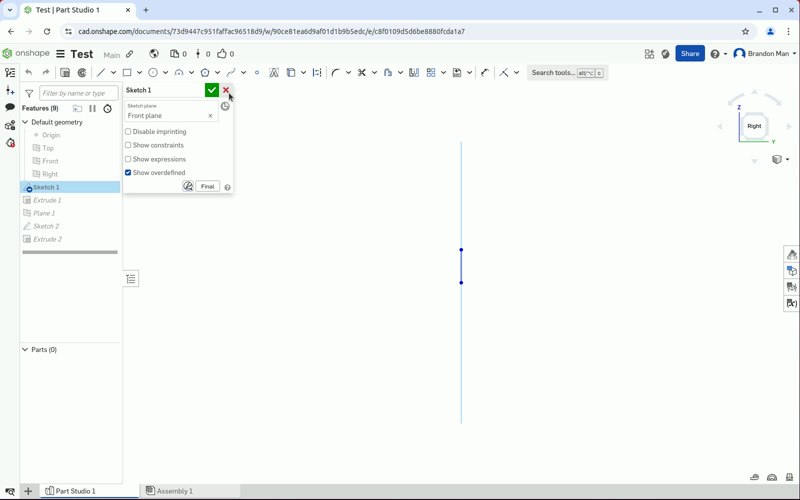
click(229, 92)
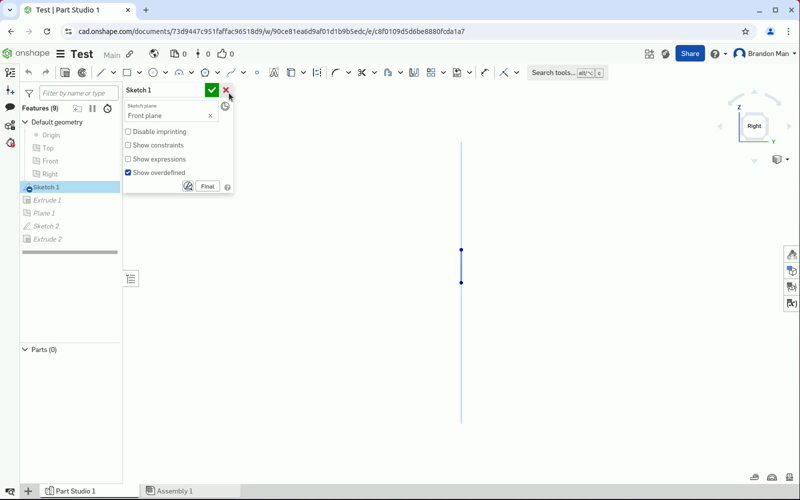
key(shift+s)
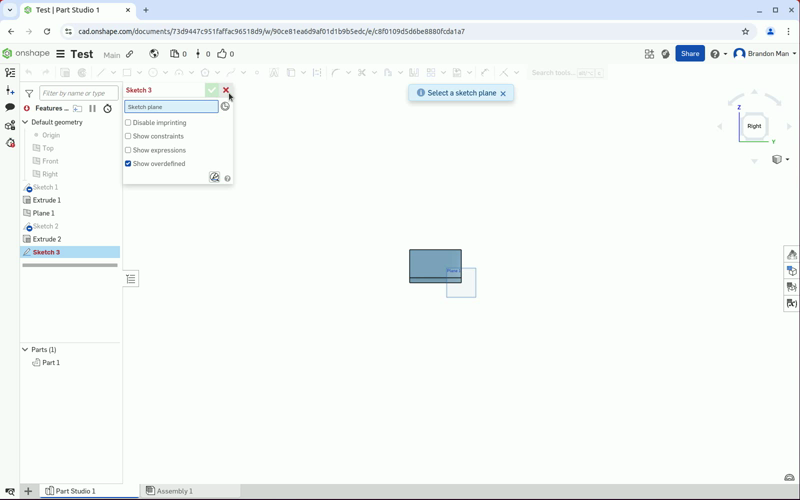
mouse_move(73, 176)
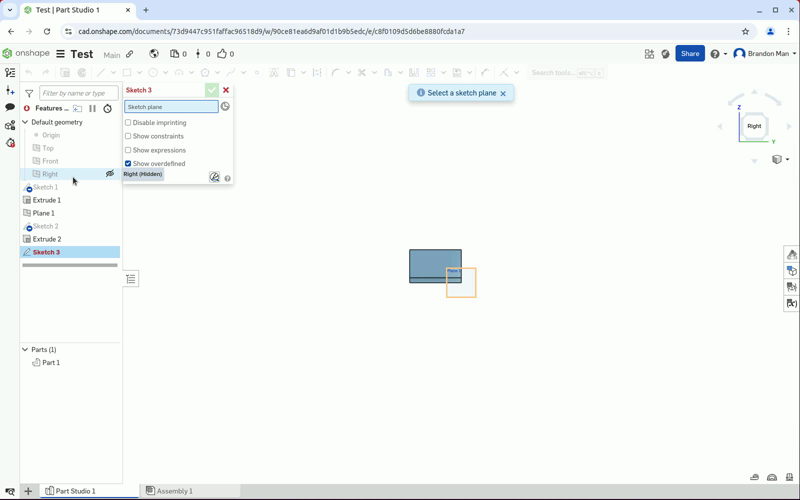
click(73, 176)
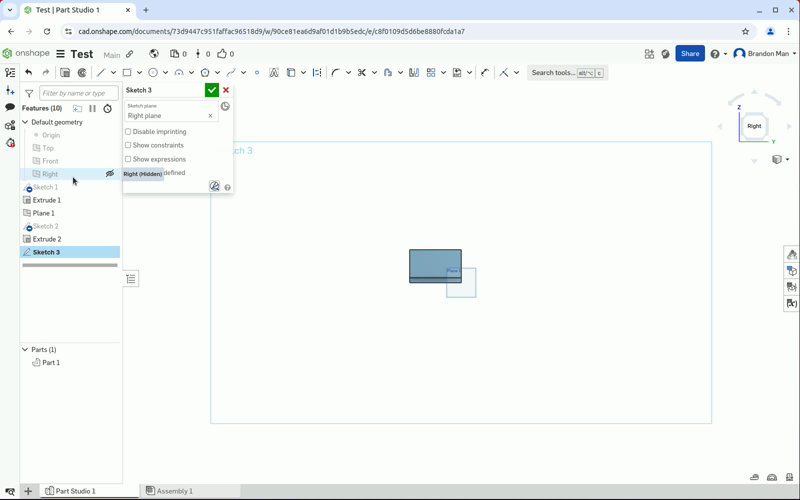
mouse_move(73, 352)
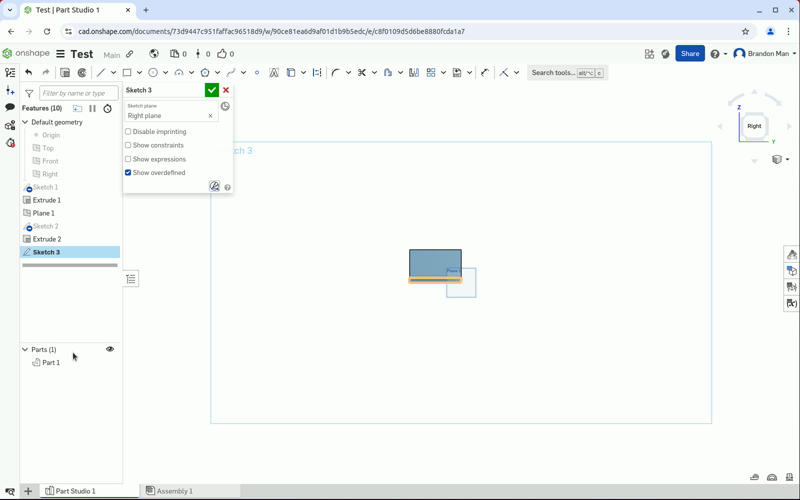
key(y)
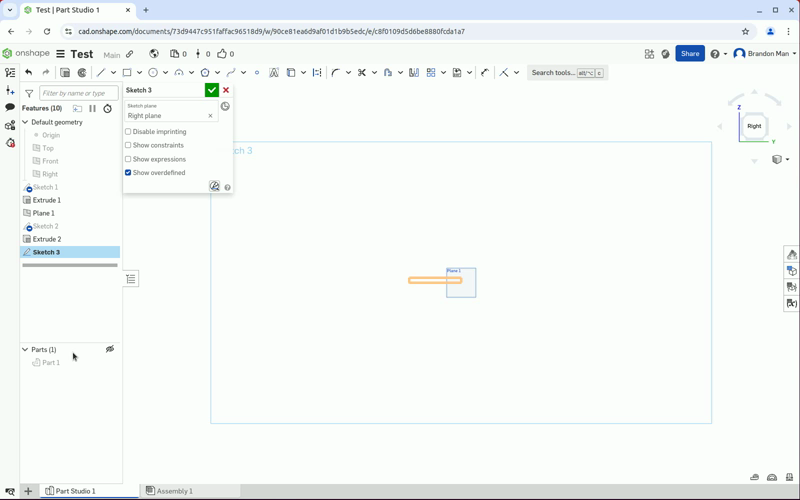
key(l)
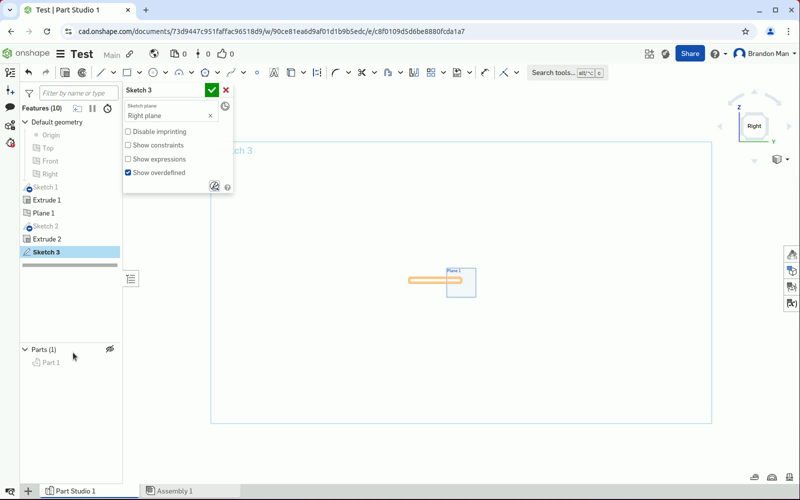
key_down(shift)
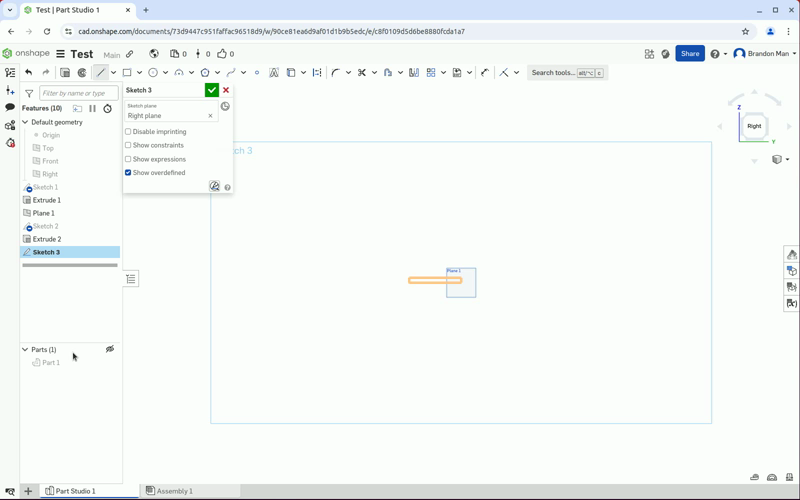
mouse_move(409, 282)
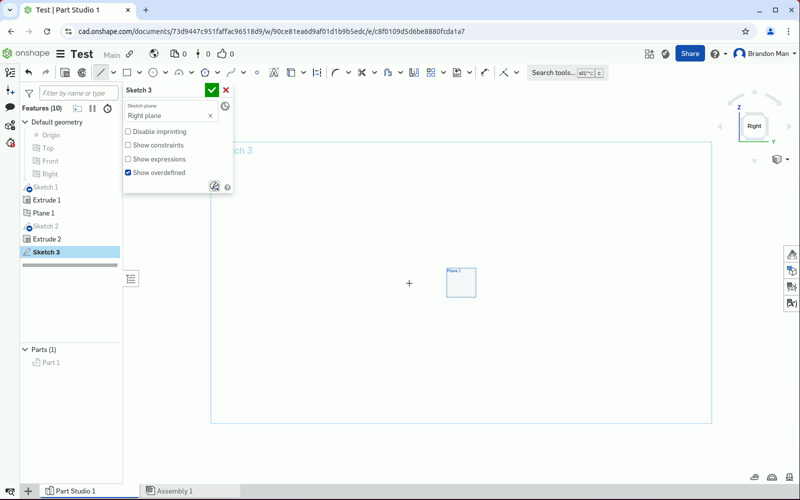
click(409, 282)
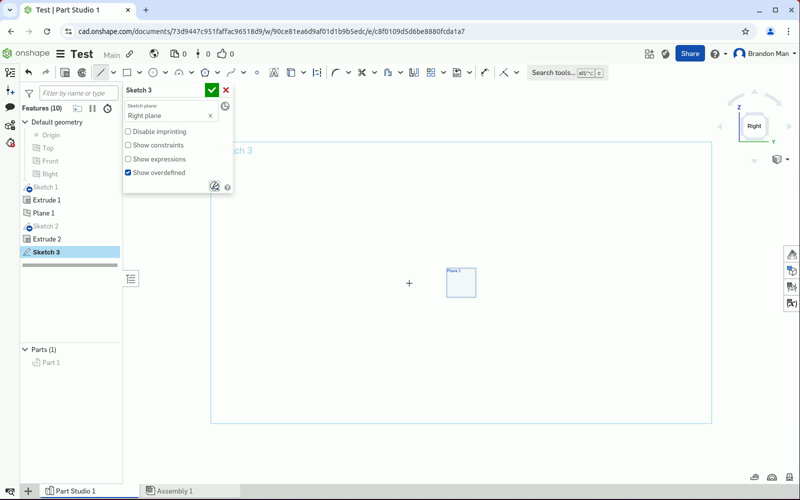
key_up(shift)
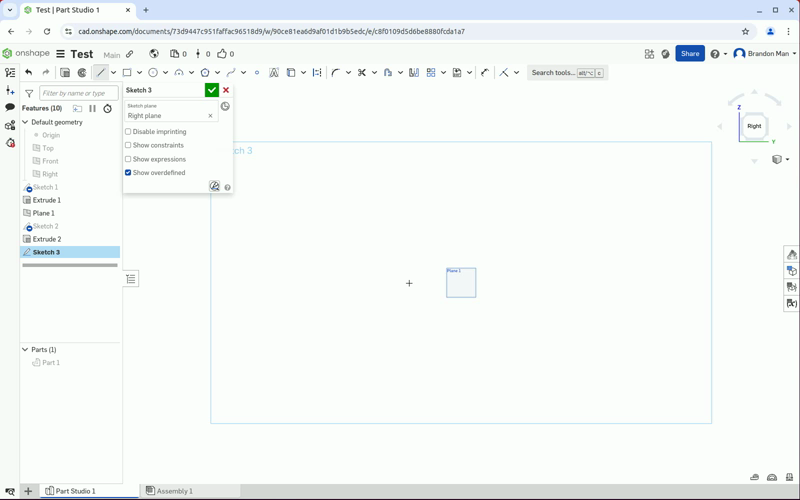
key_down(shift)
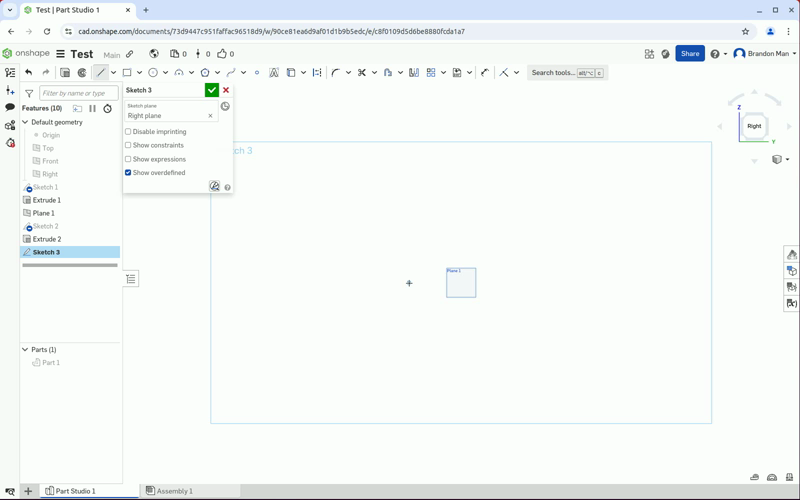
mouse_move(439, 282)
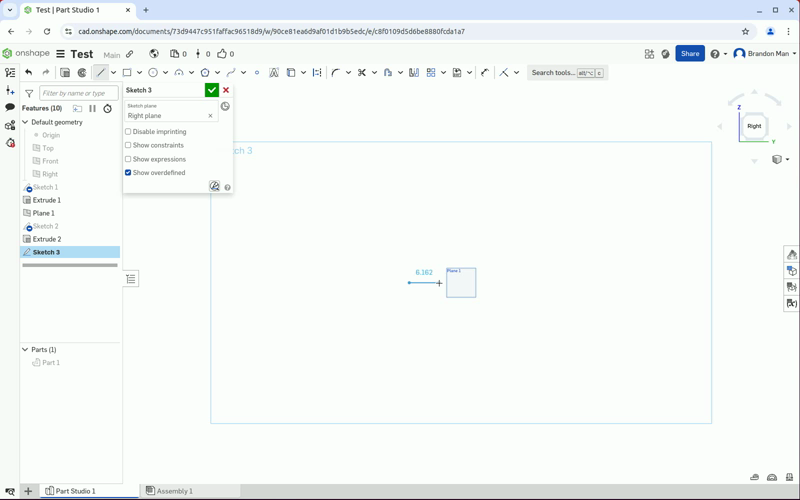
mouse_move(461, 282)
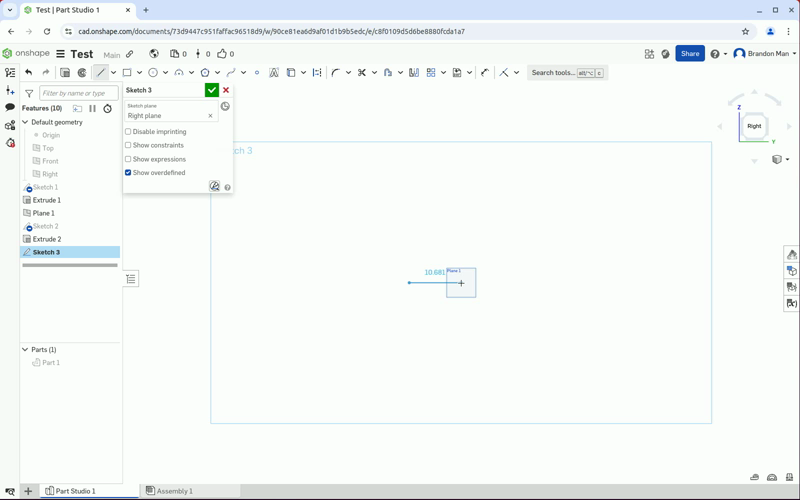
click(461, 282)
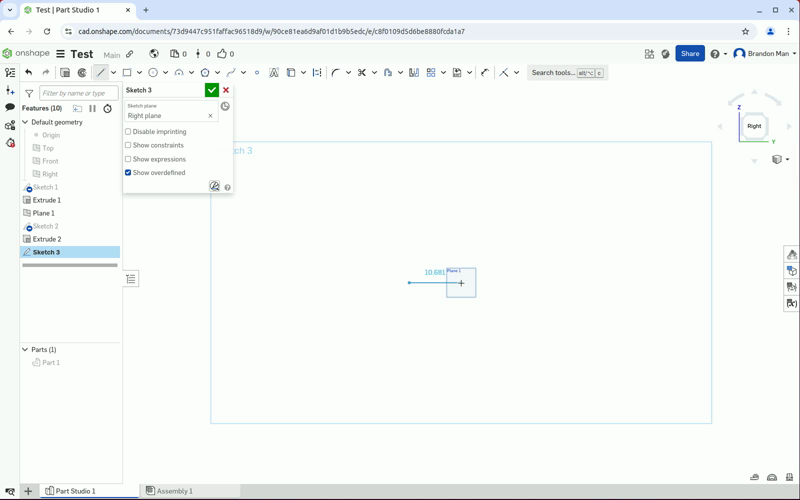
key_up(shift)
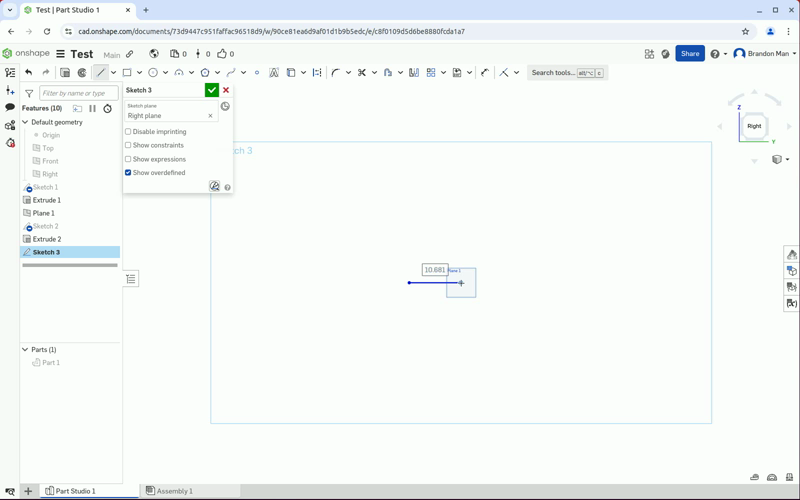
key_down(shift)
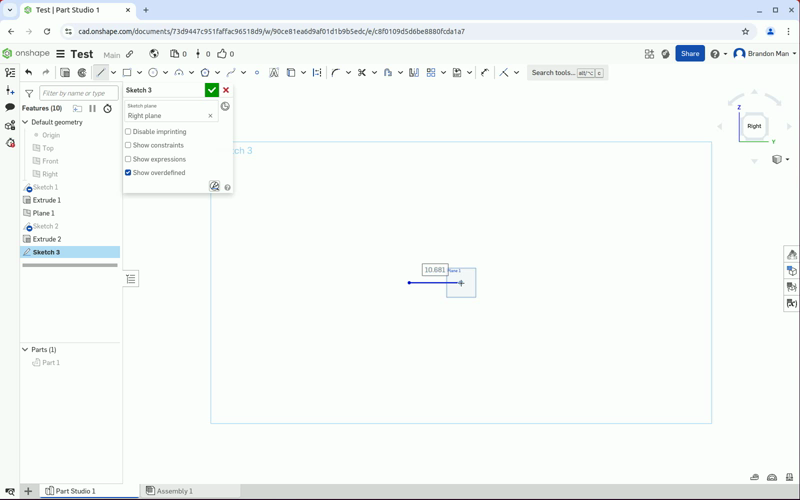
mouse_move(491, 282)
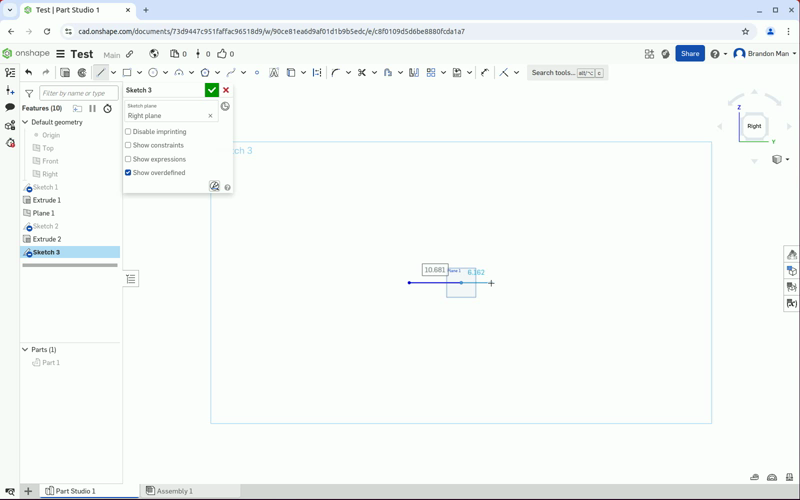
mouse_move(461, 277)
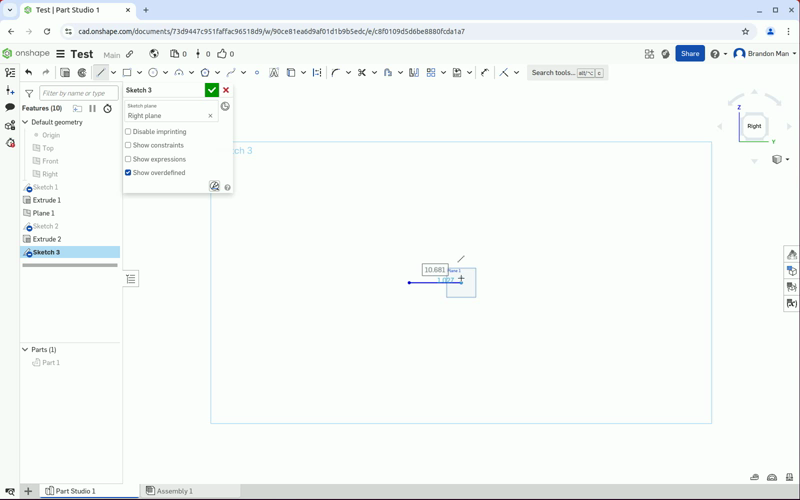
scroll(6)
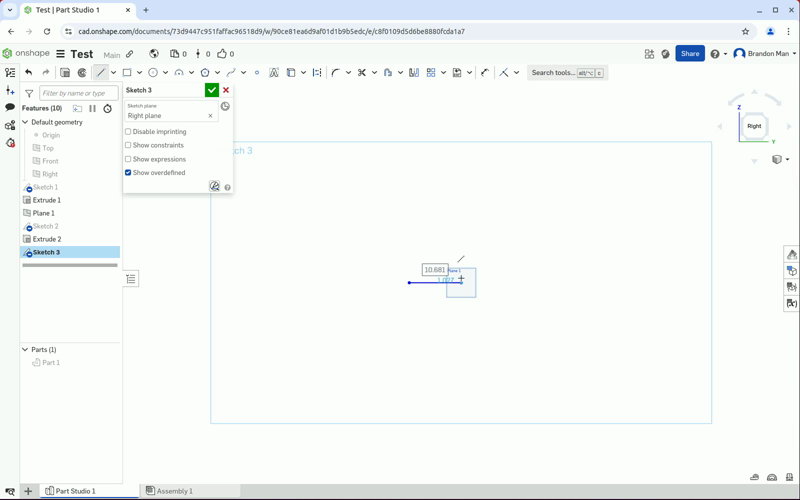
scroll(6)
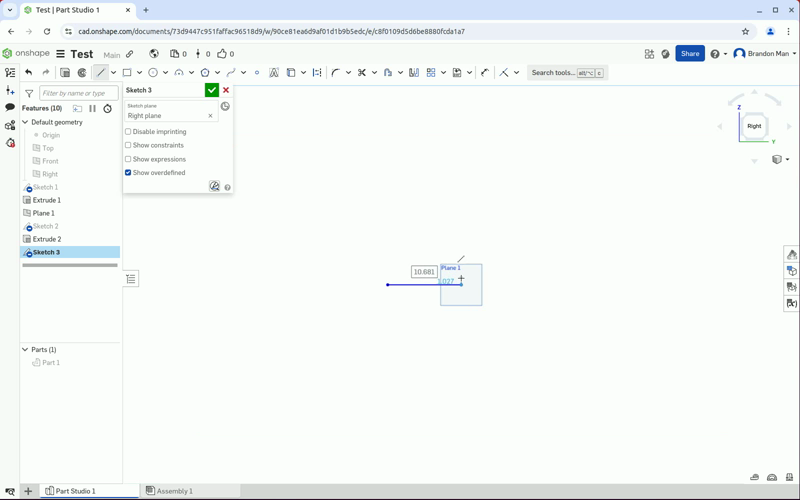
scroll(6)
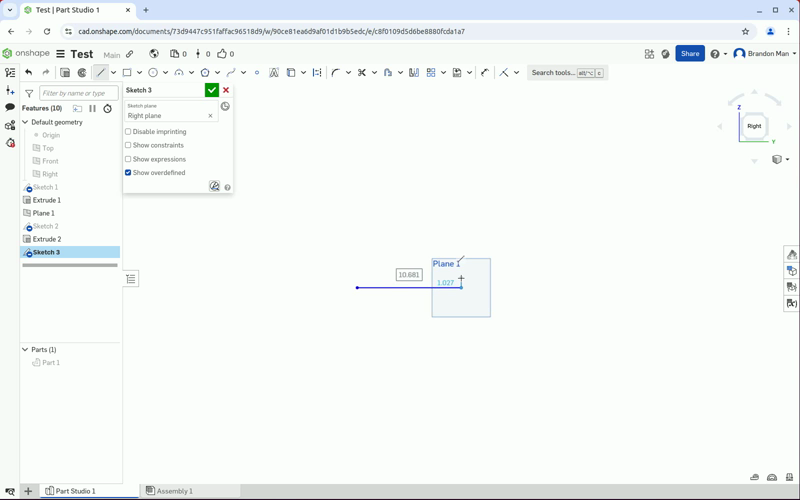
scroll(6)
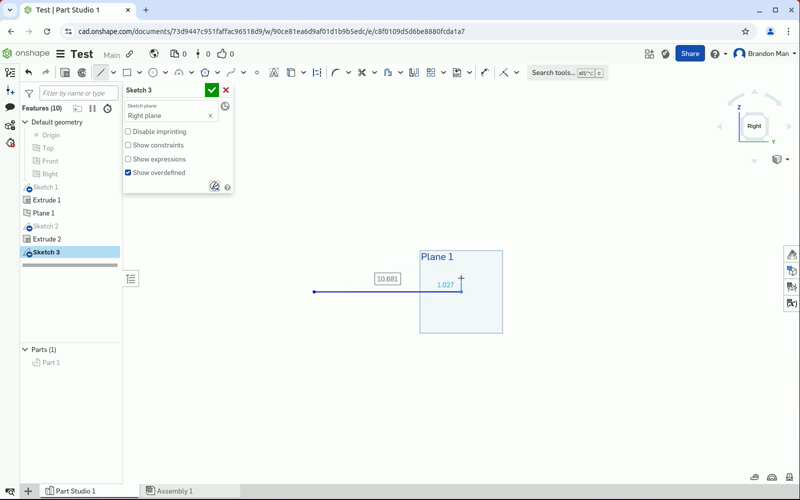
scroll(6)
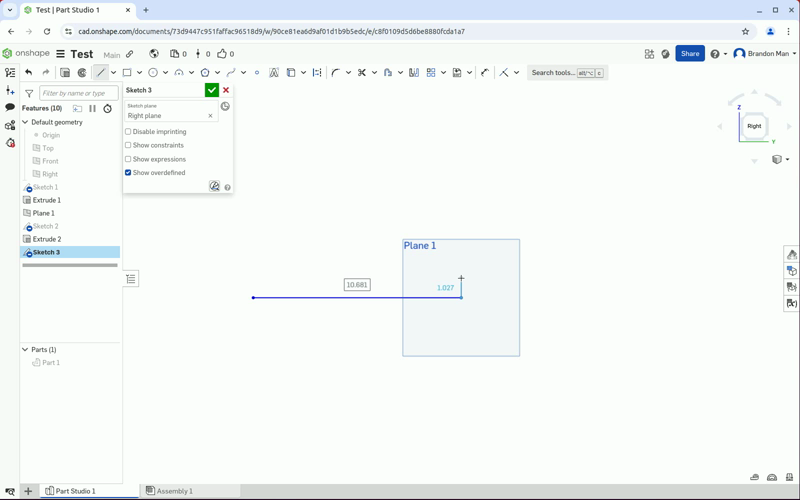
scroll(6)
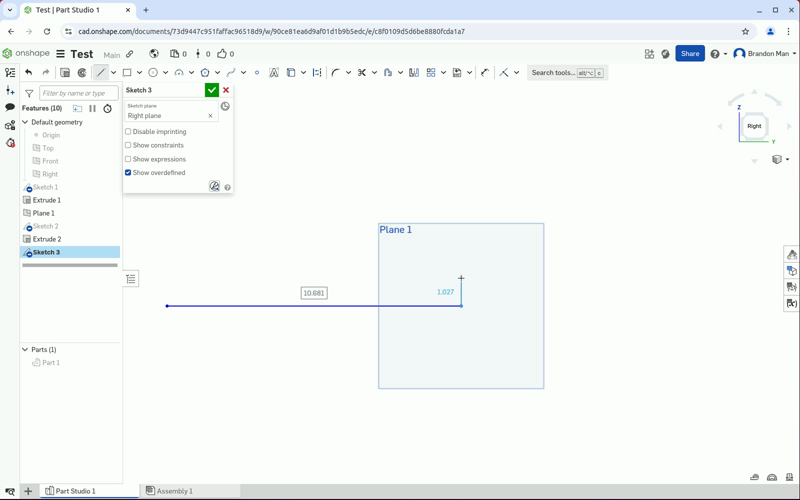
scroll(6)
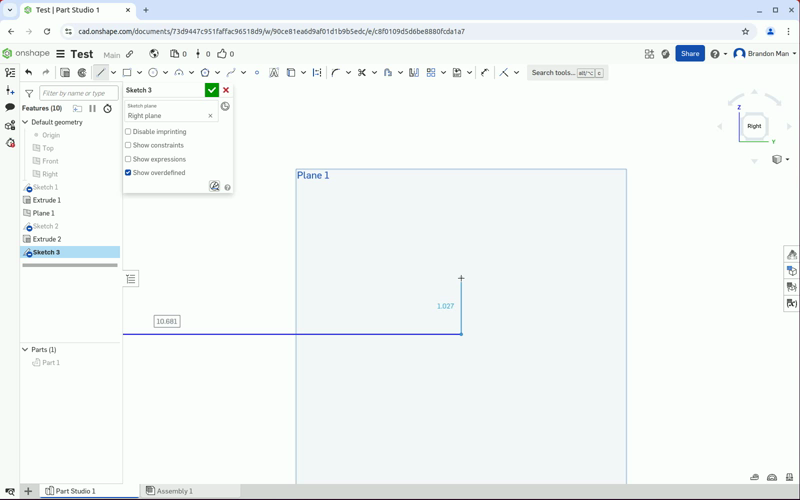
click(461, 277)
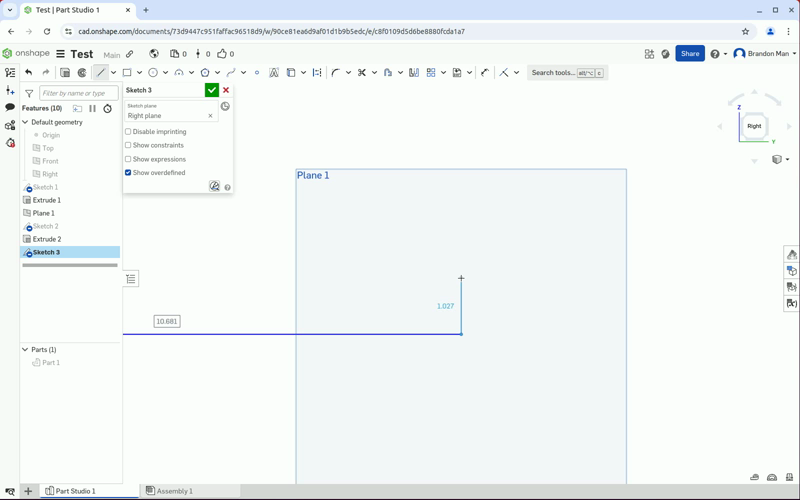
scroll(-6)
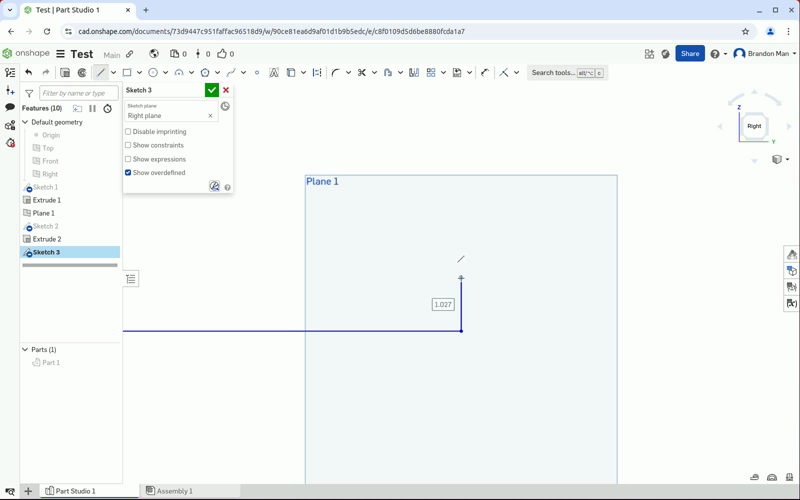
scroll(-6)
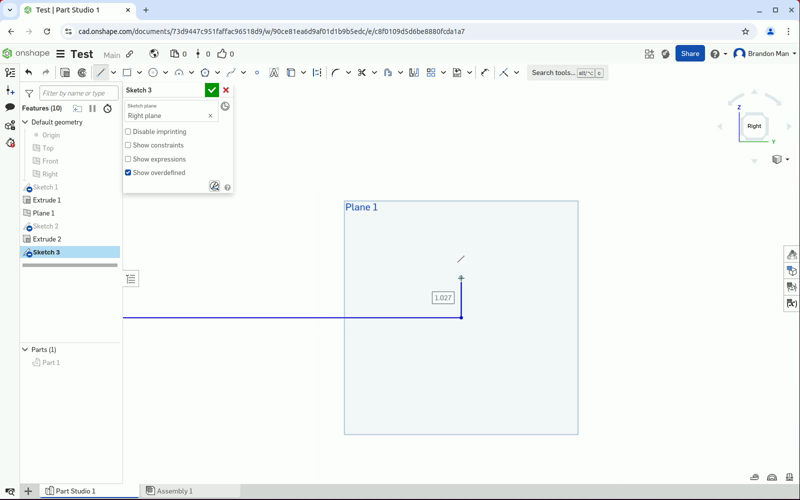
scroll(-6)
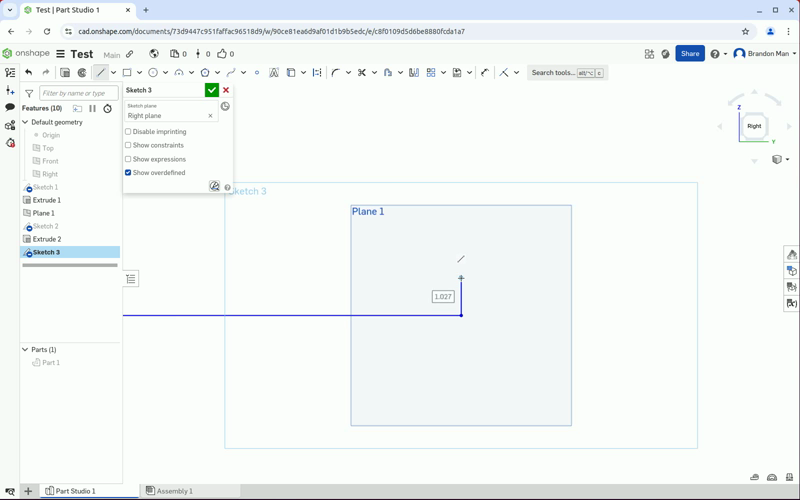
scroll(-6)
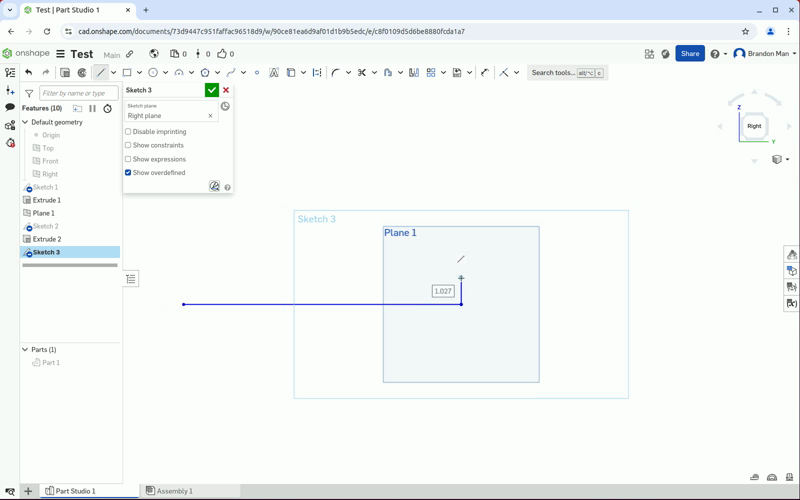
scroll(-6)
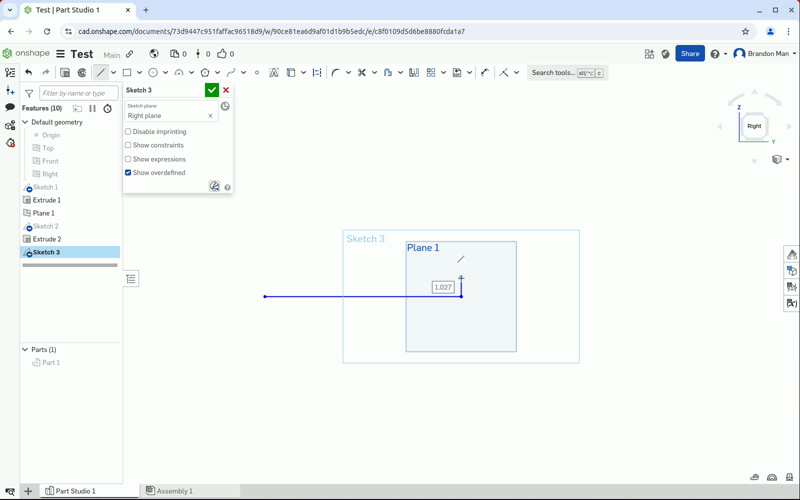
scroll(-6)
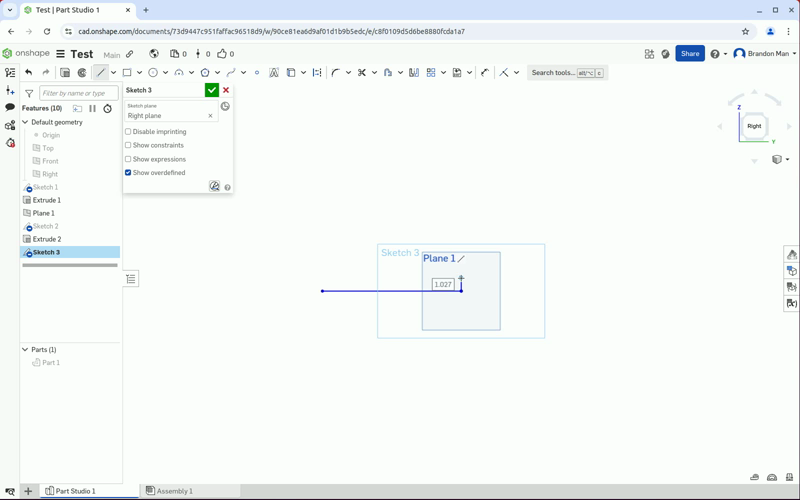
scroll(-6)
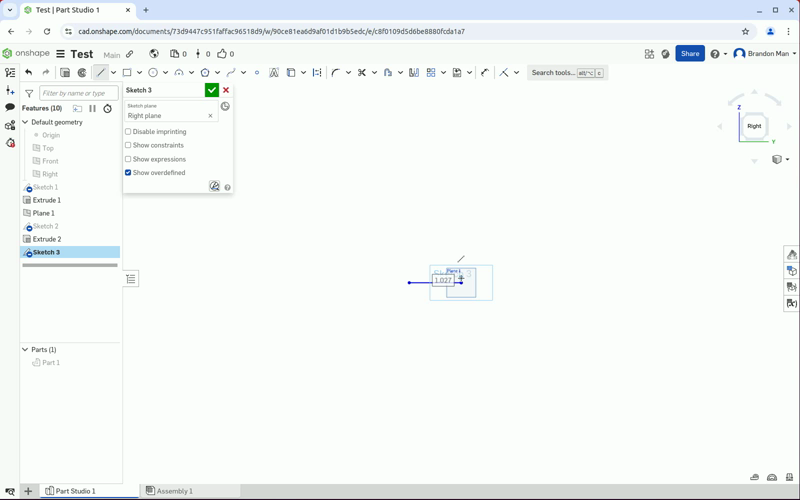
key_up(shift)
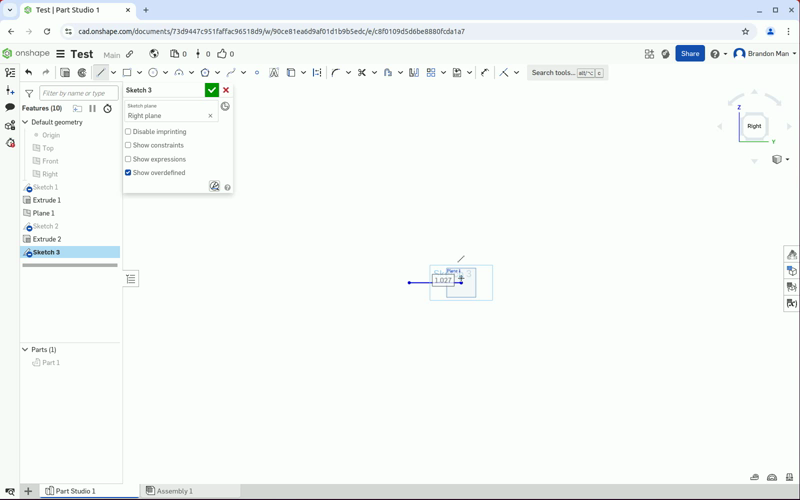
key_down(shift)
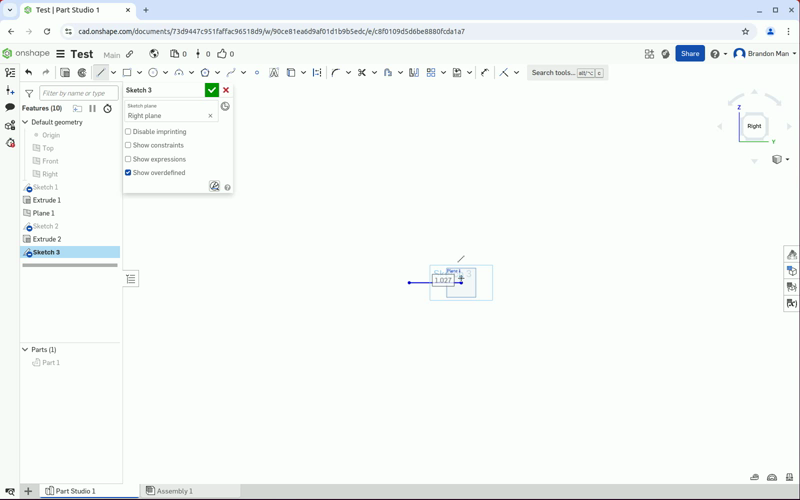
mouse_move(491, 277)
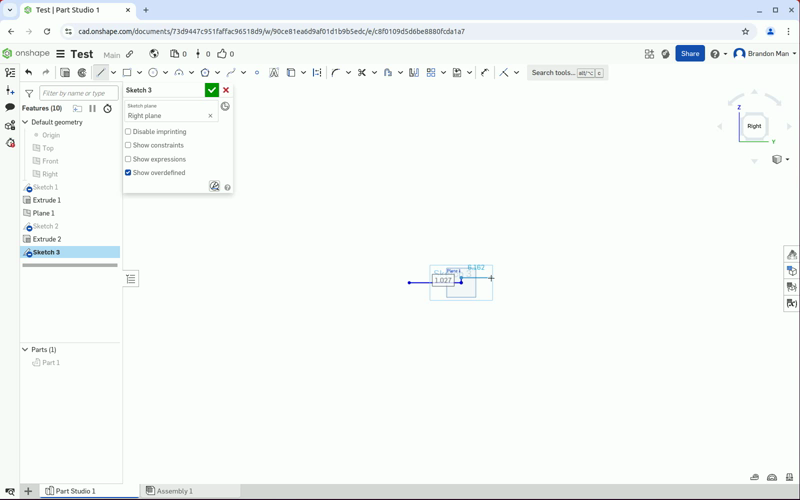
mouse_move(409, 277)
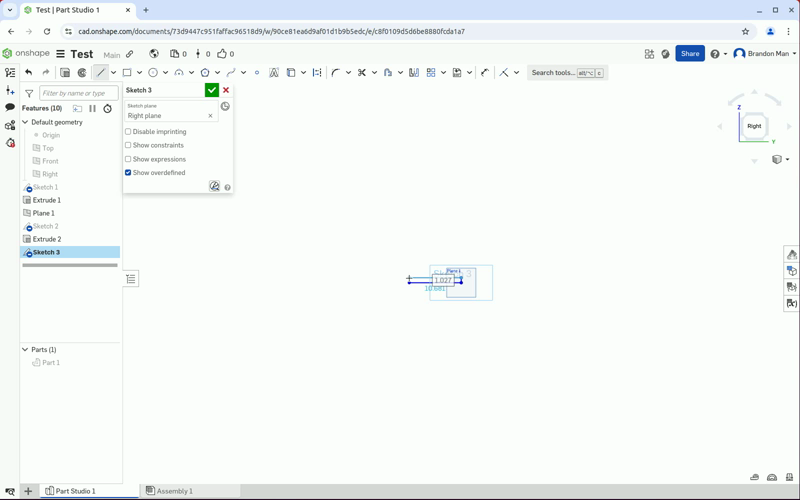
click(409, 277)
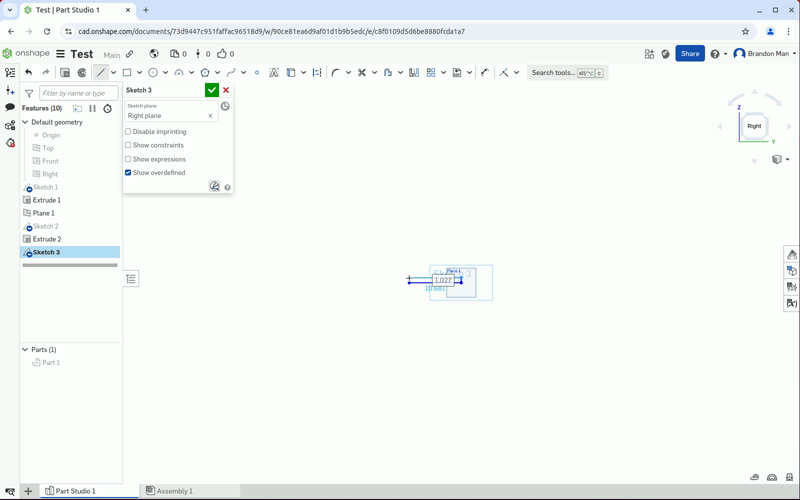
key_up(shift)
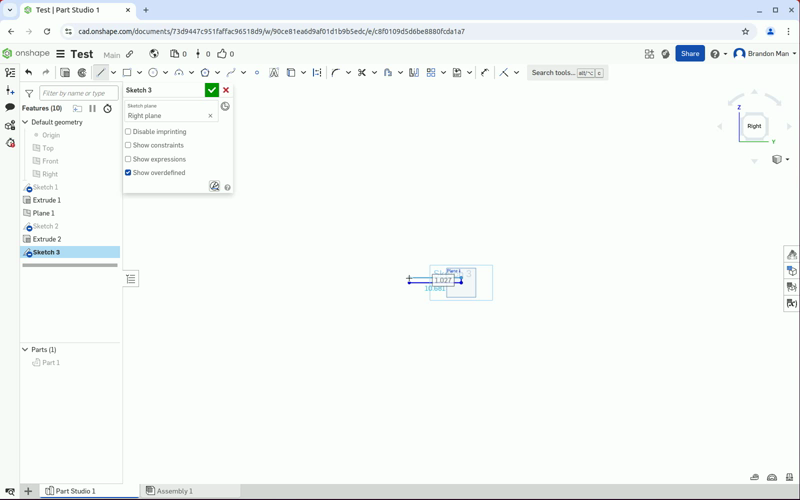
mouse_move(439, 277)
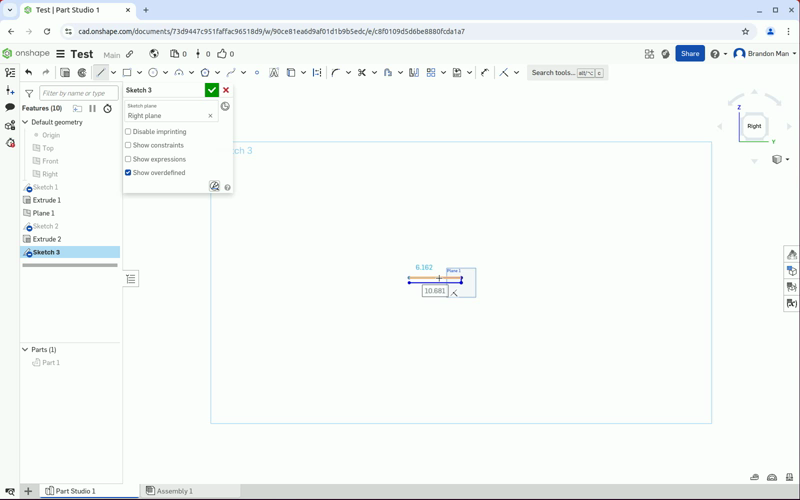
key_down(shift)
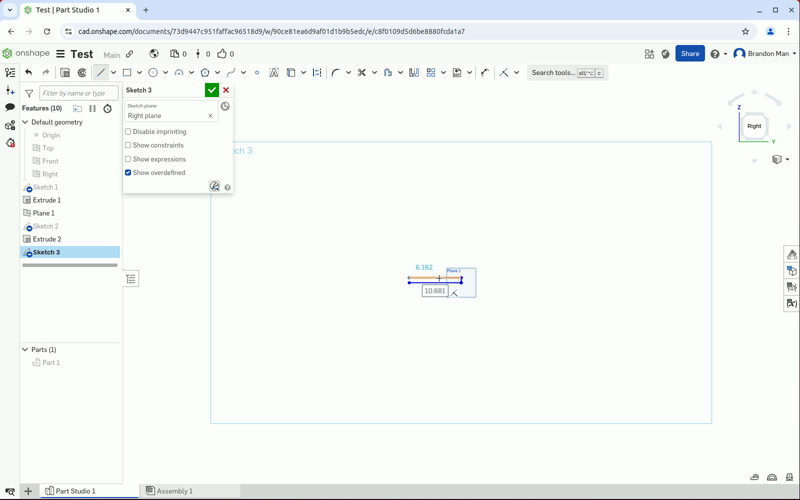
mouse_move(409, 282)
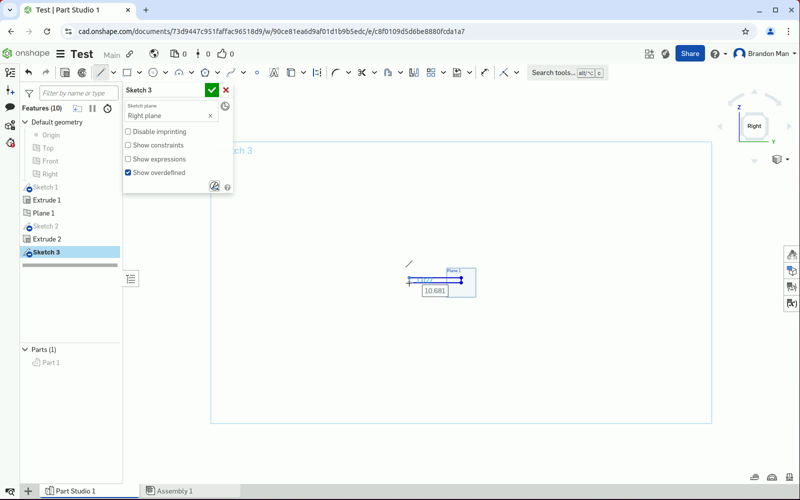
scroll(6)
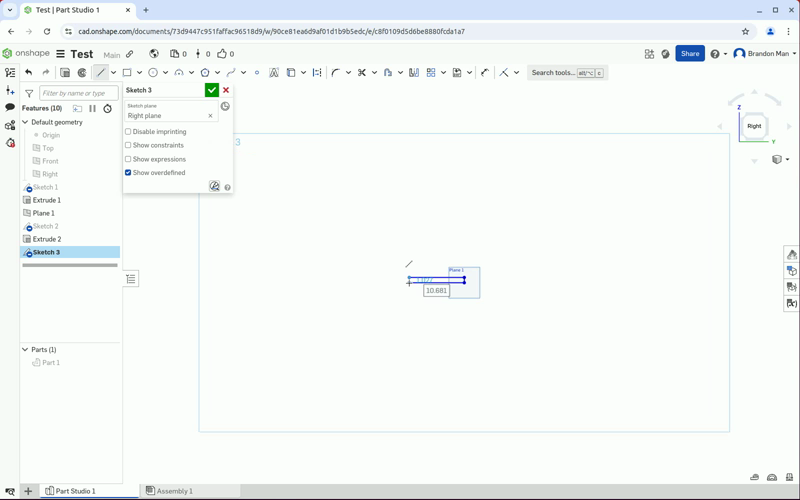
scroll(6)
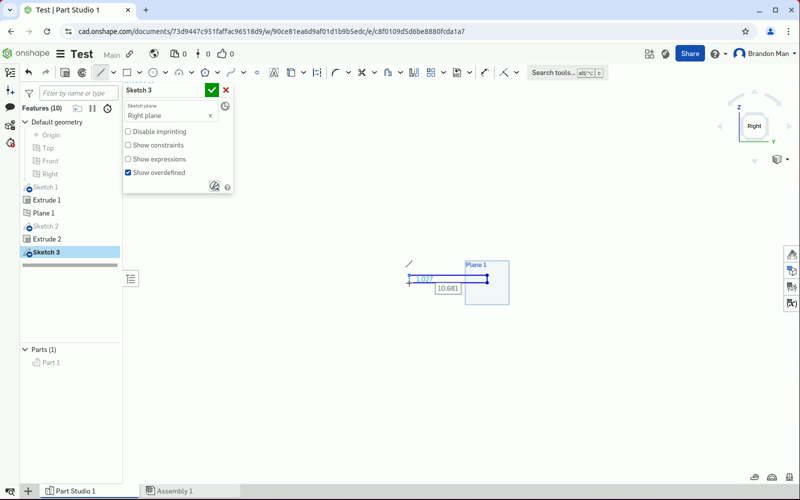
scroll(6)
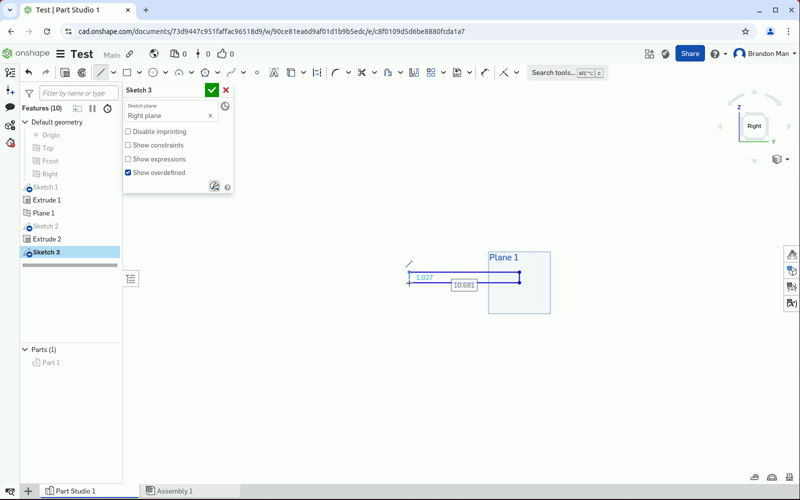
scroll(6)
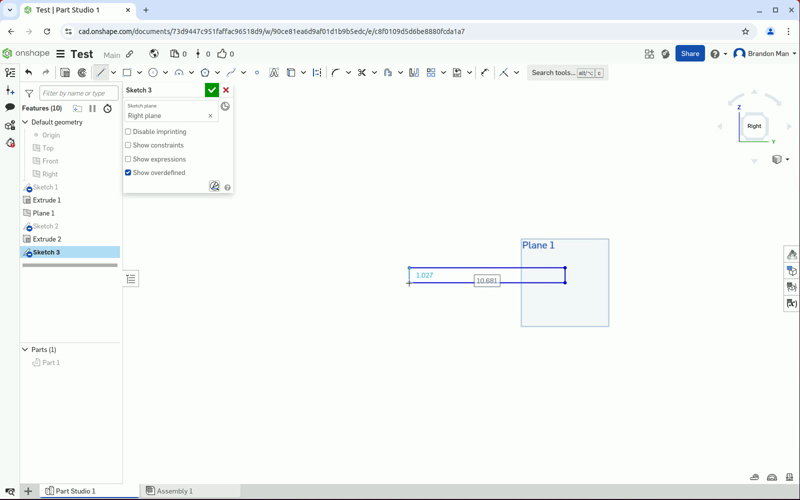
scroll(6)
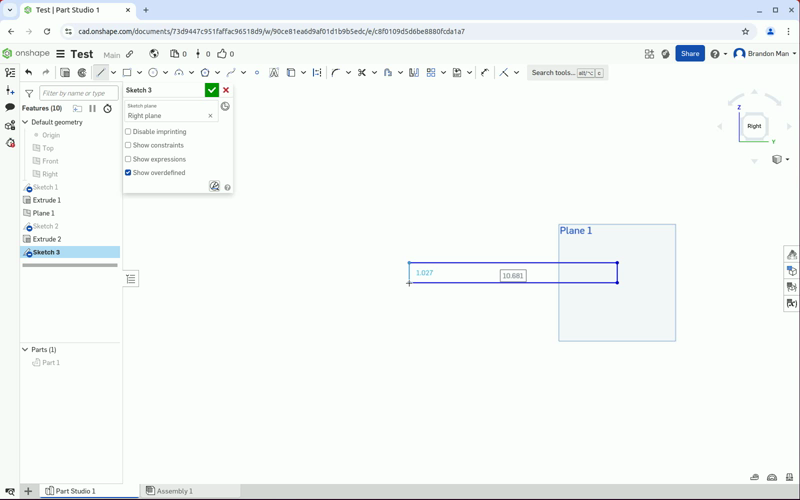
scroll(6)
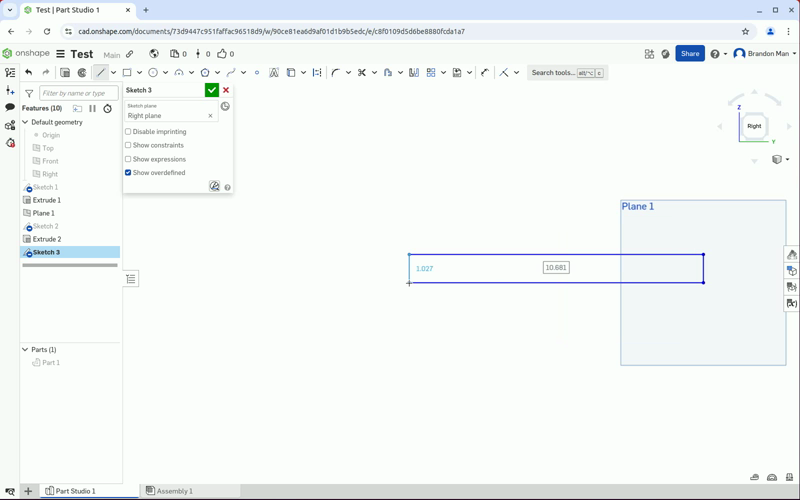
scroll(6)
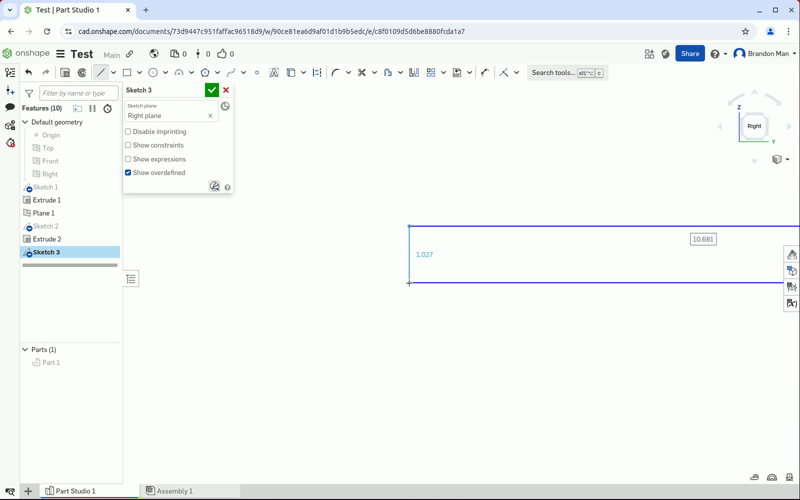
key_up(shift)
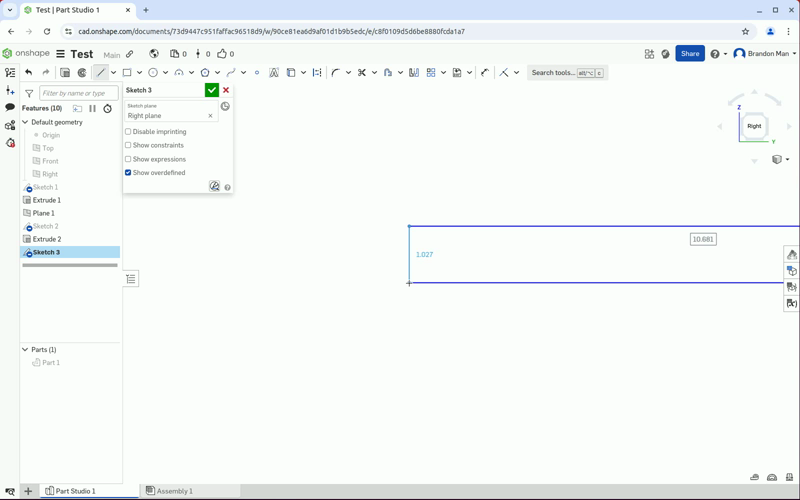
click(409, 282)
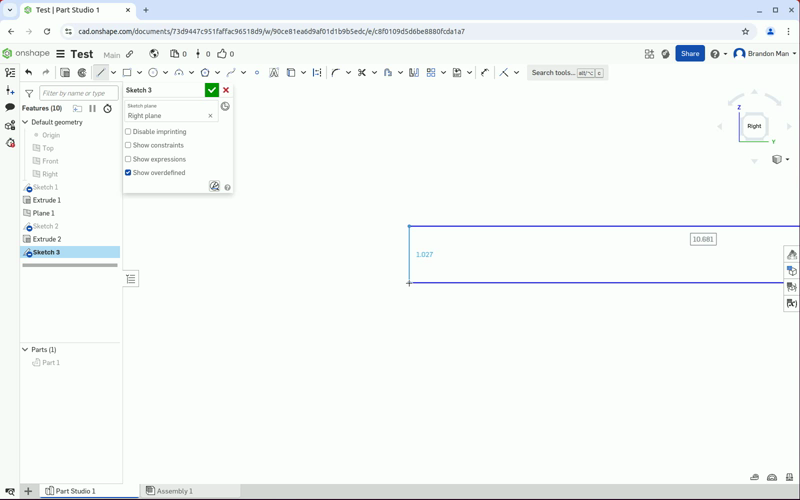
scroll(-6)
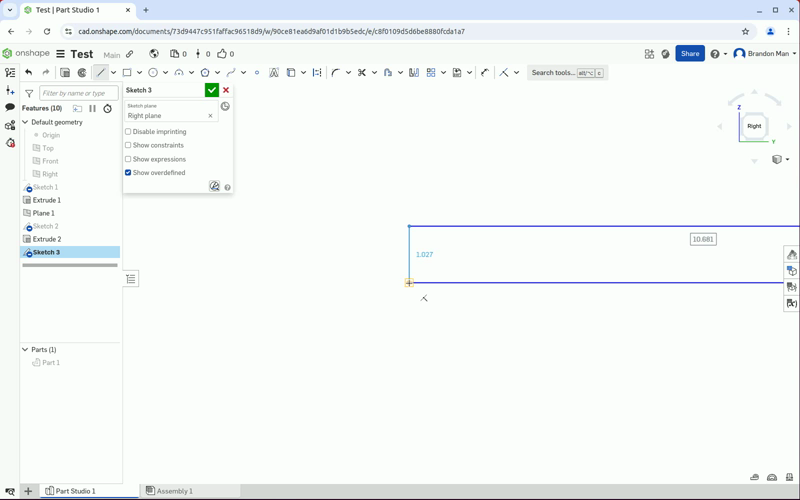
scroll(-6)
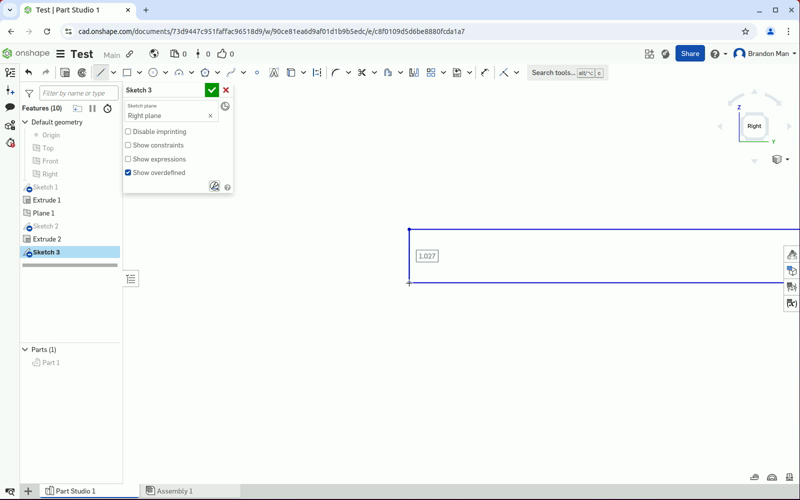
scroll(-6)
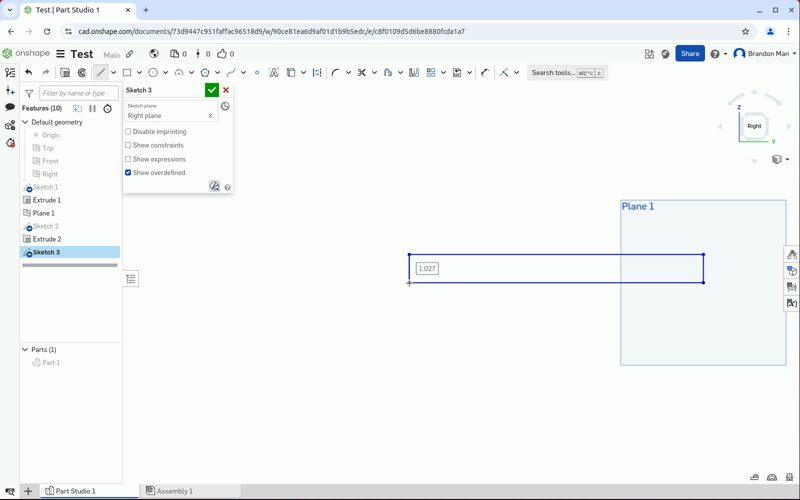
scroll(-6)
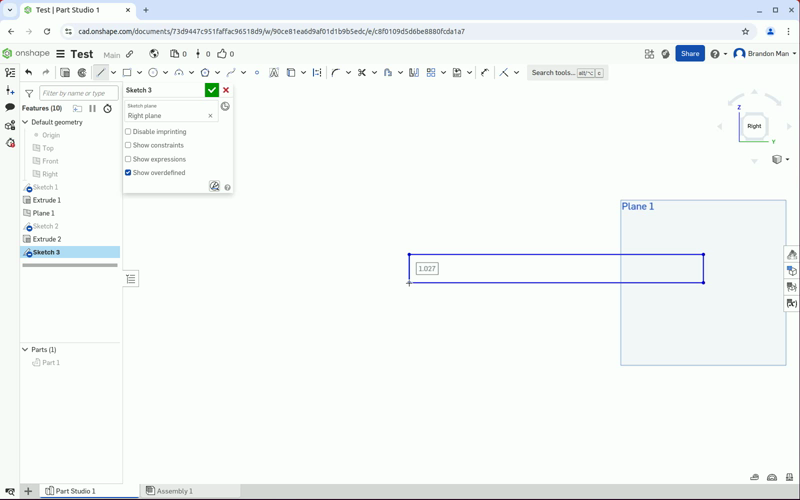
scroll(-6)
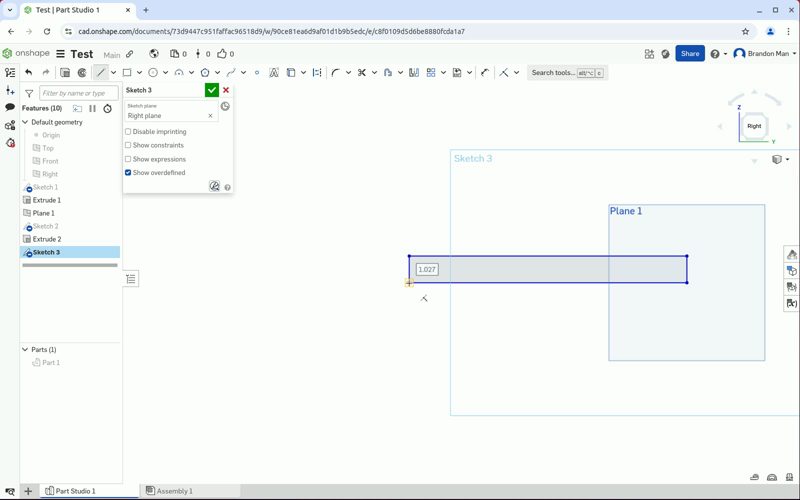
scroll(-6)
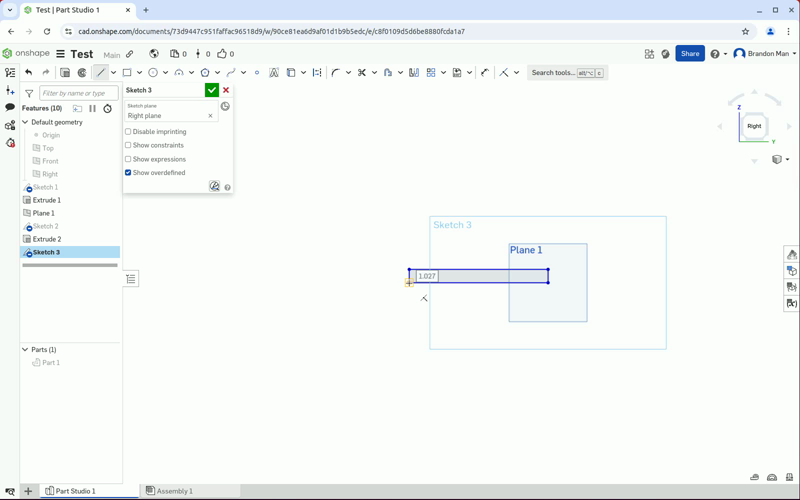
scroll(-6)
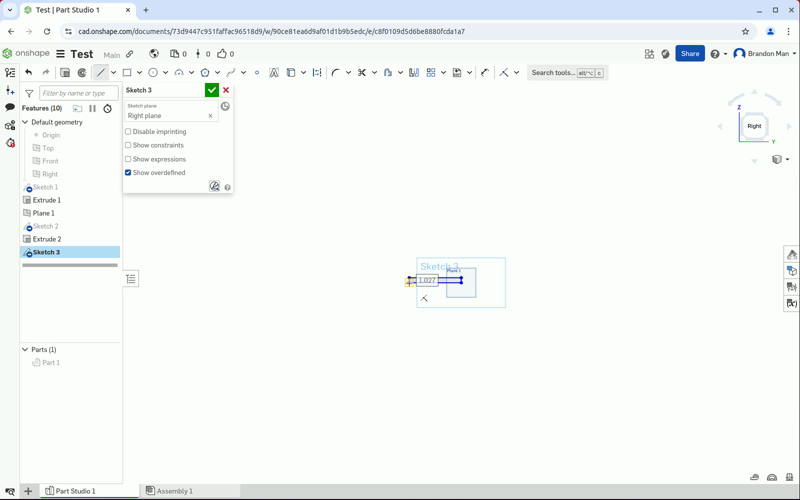
key(esc)
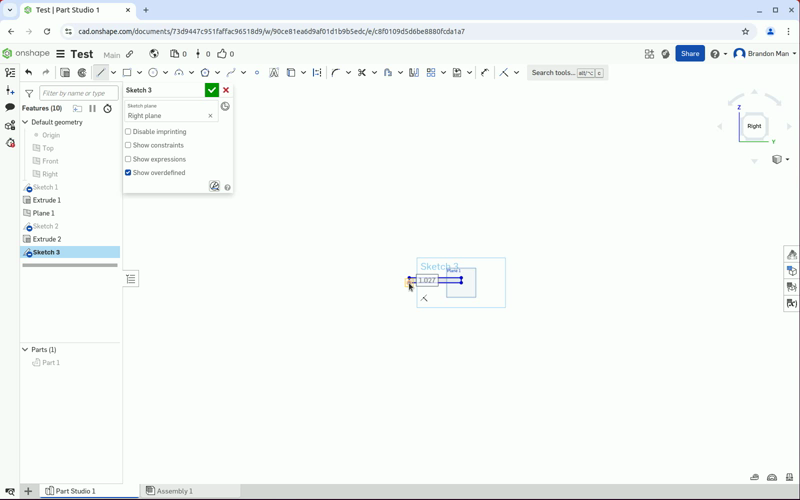
mouse_move(434, 278)
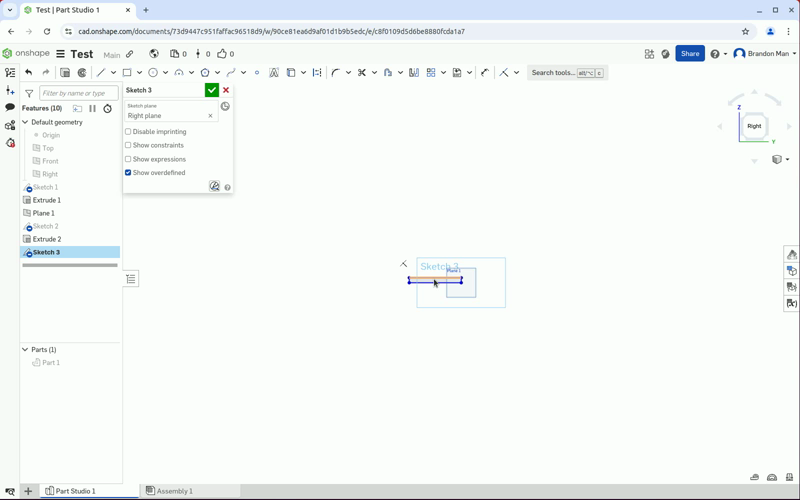
scroll(6)
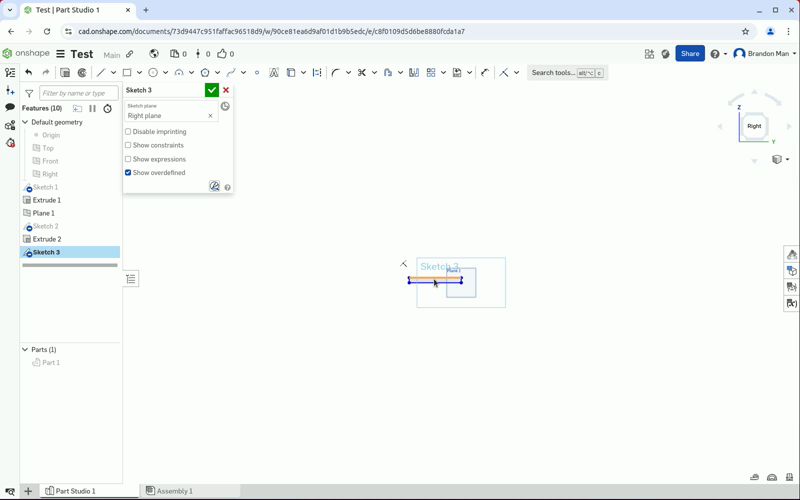
scroll(6)
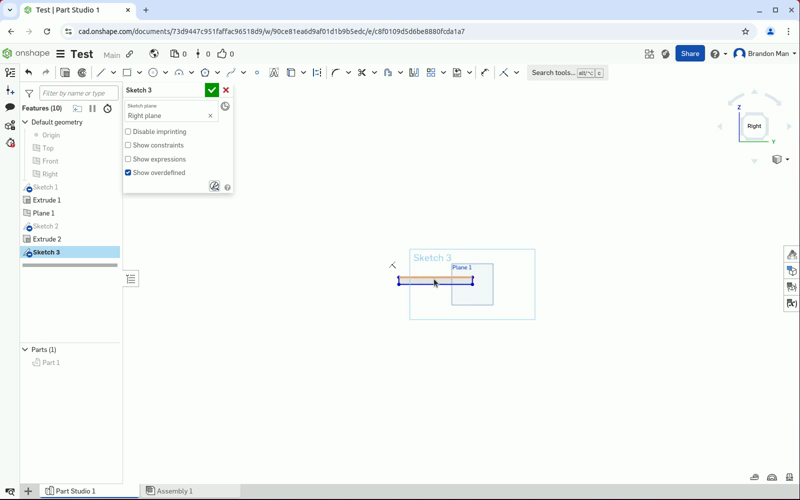
scroll(6)
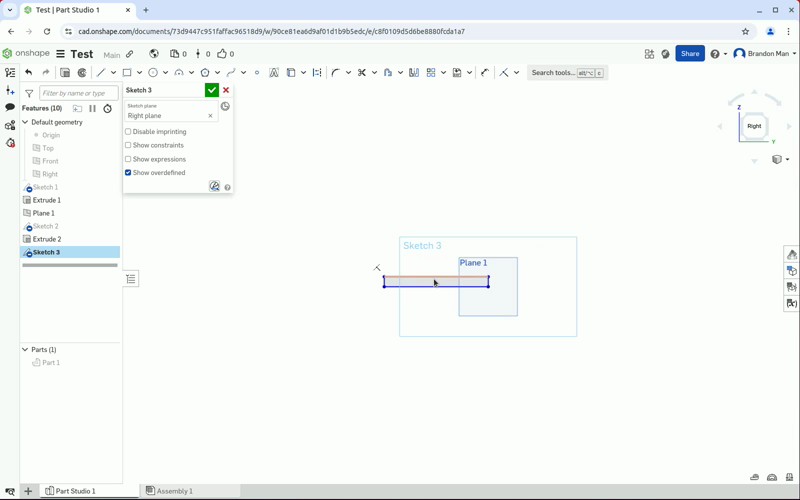
scroll(6)
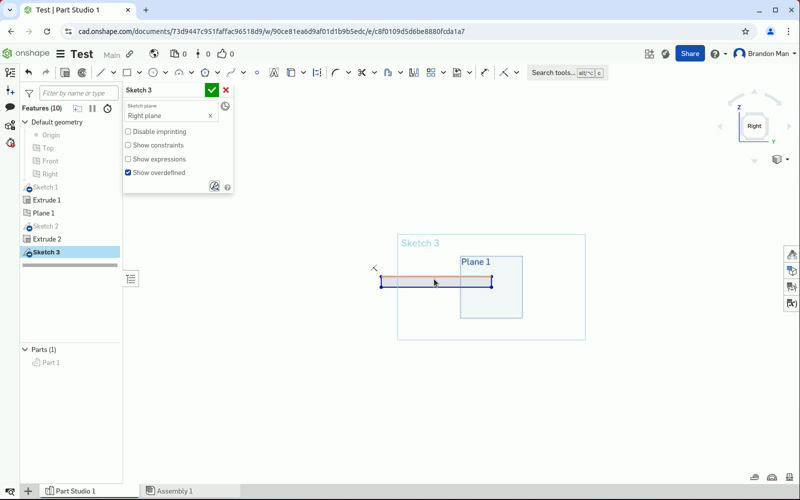
scroll(6)
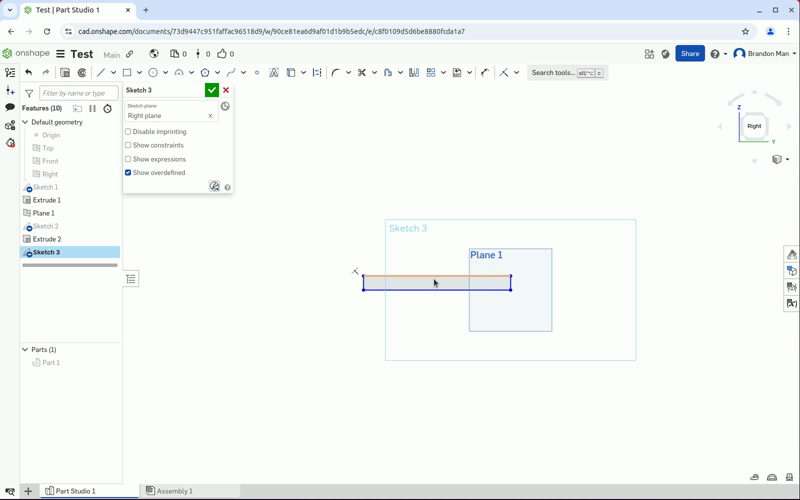
scroll(6)
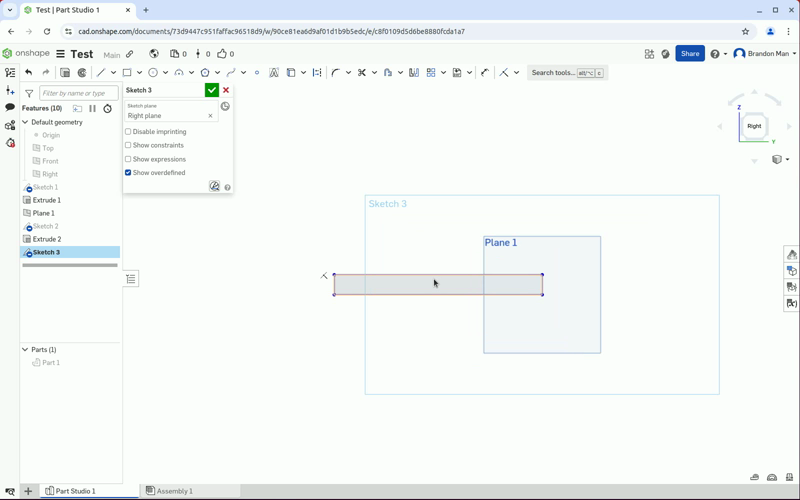
scroll(6)
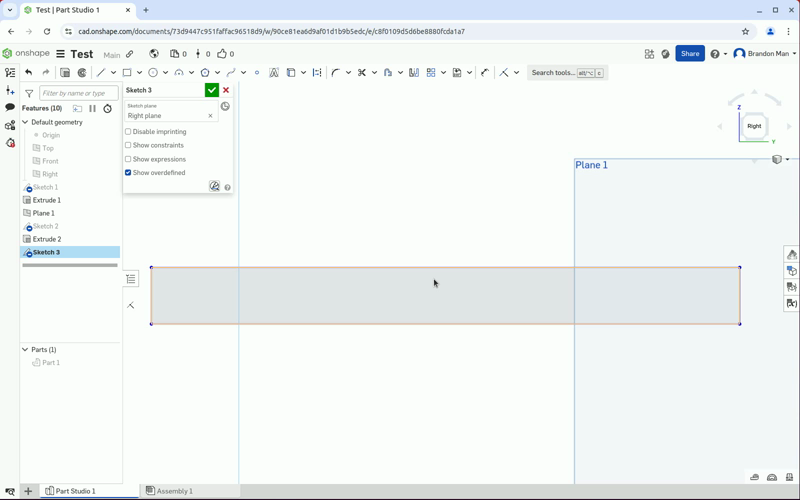
click(434, 278)
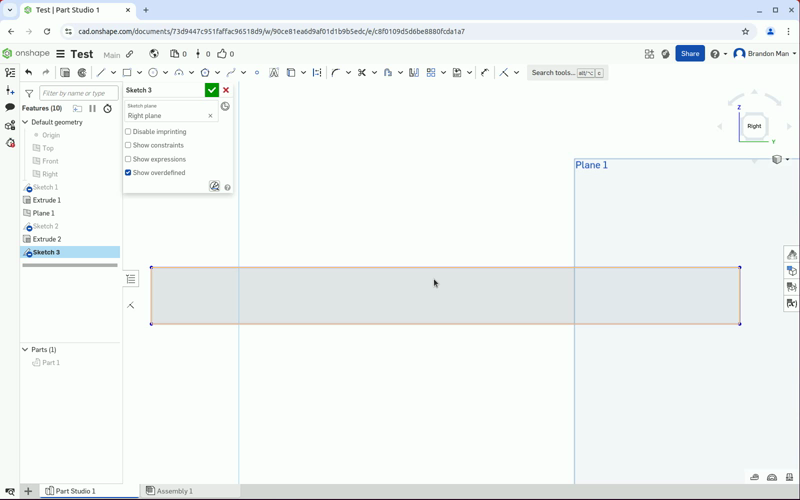
scroll(-6)
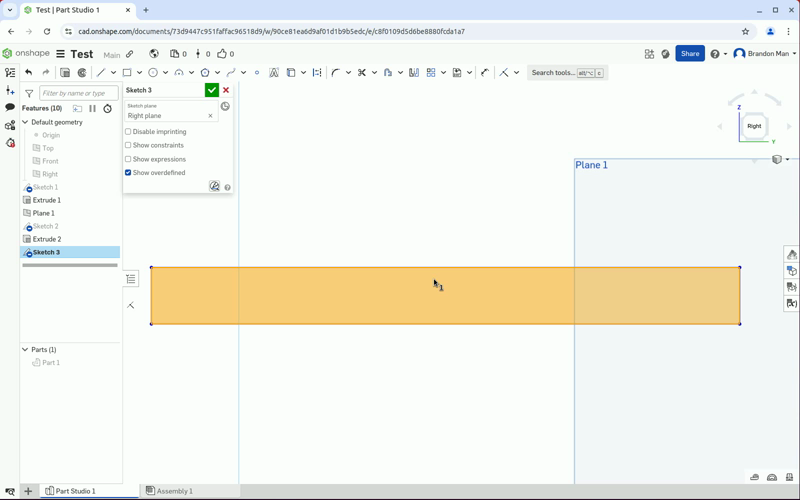
scroll(-6)
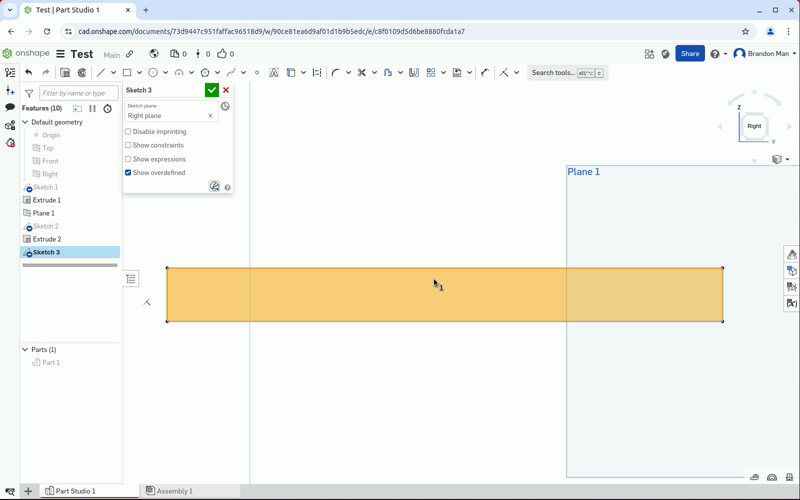
scroll(-6)
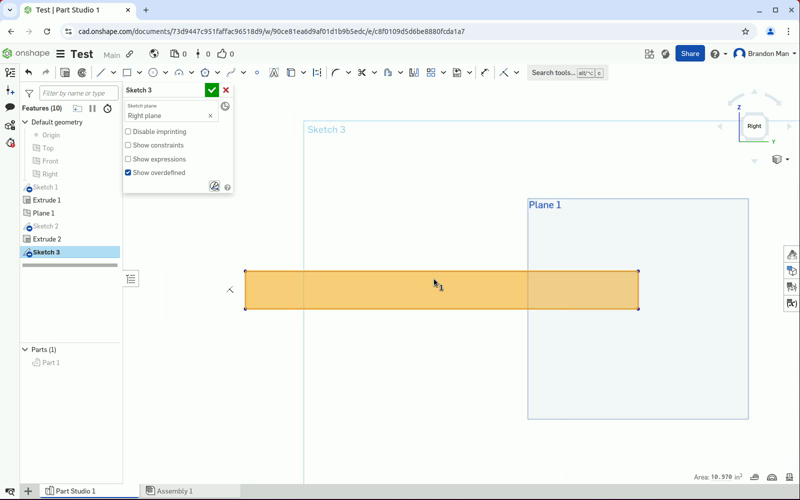
scroll(-6)
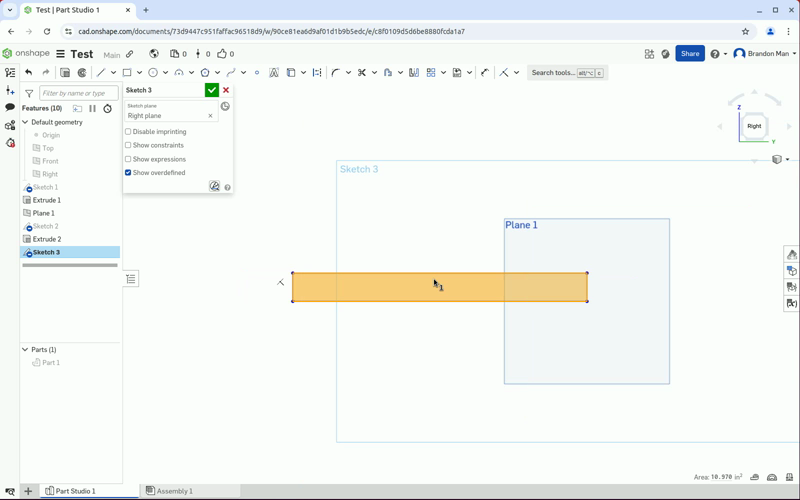
scroll(-6)
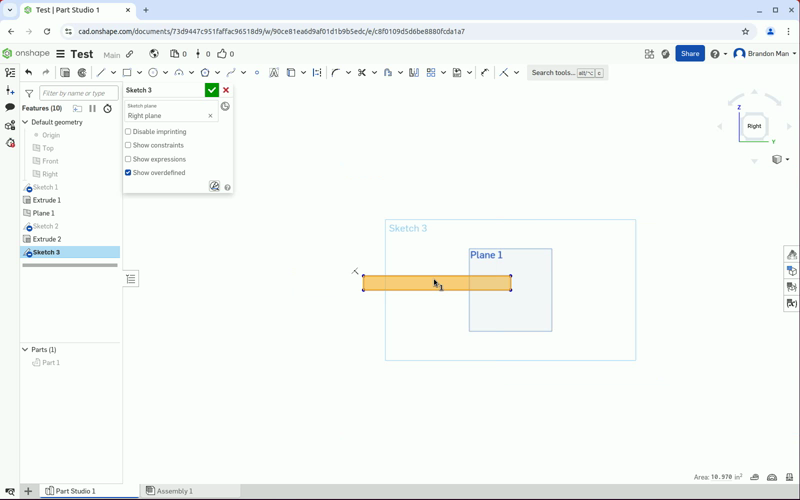
scroll(-6)
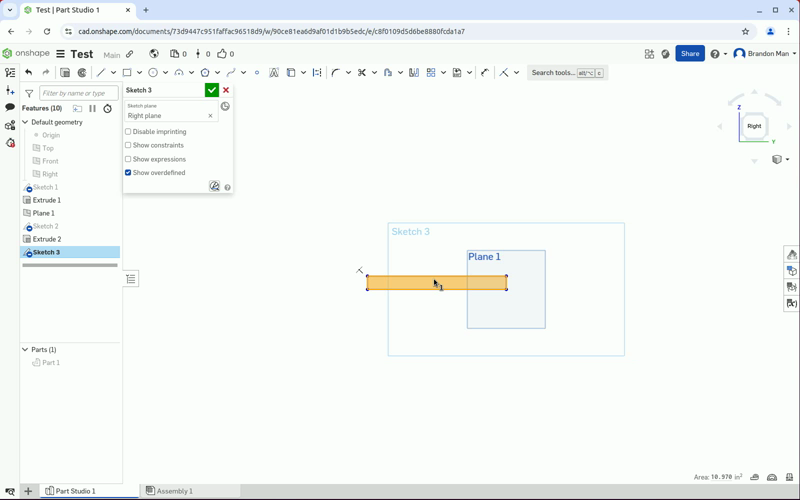
scroll(-6)
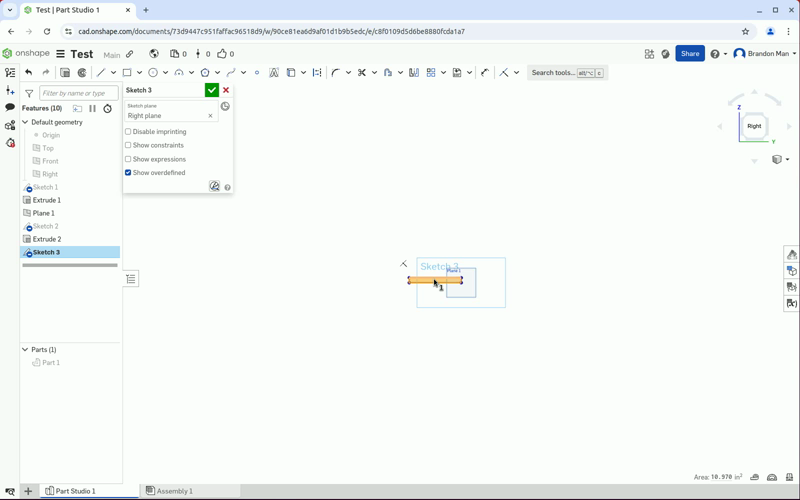
mouse_move(73, 352)
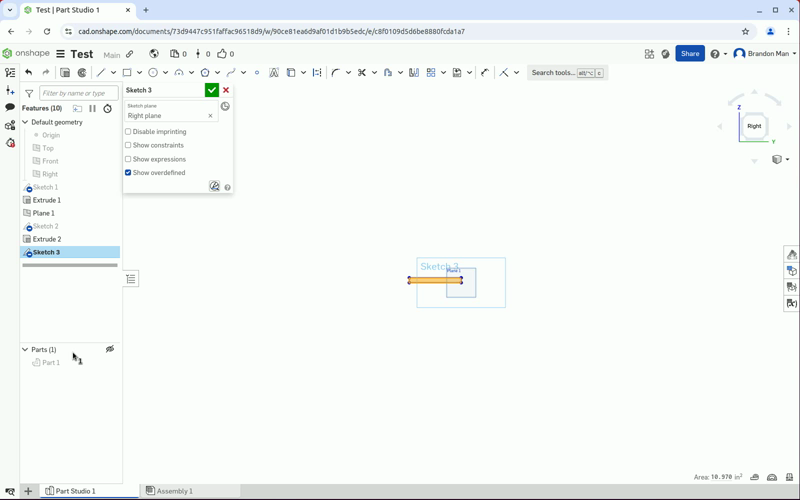
key(shift+y)
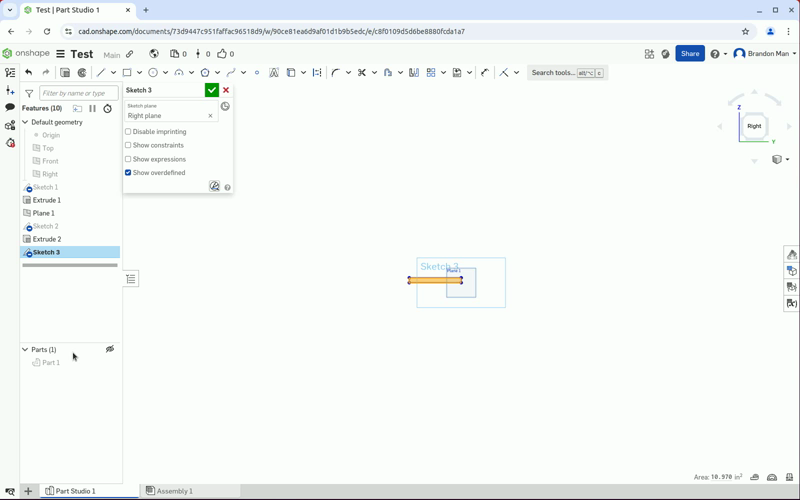
key(shift+e)
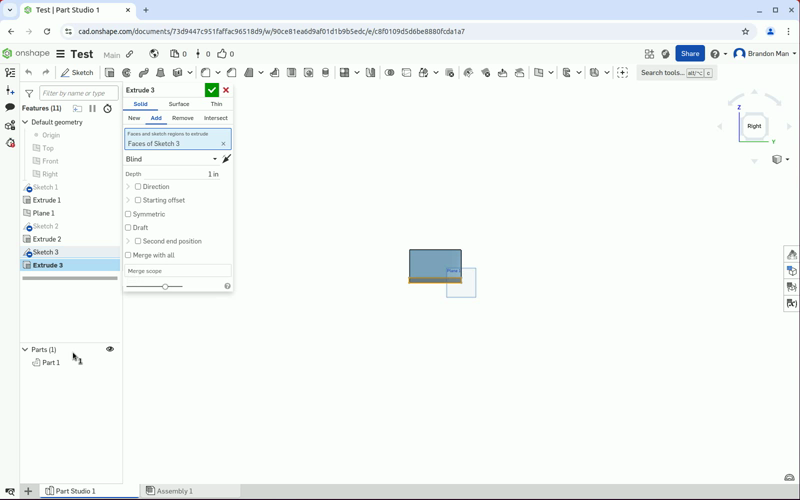
mouse_move(143, 106)
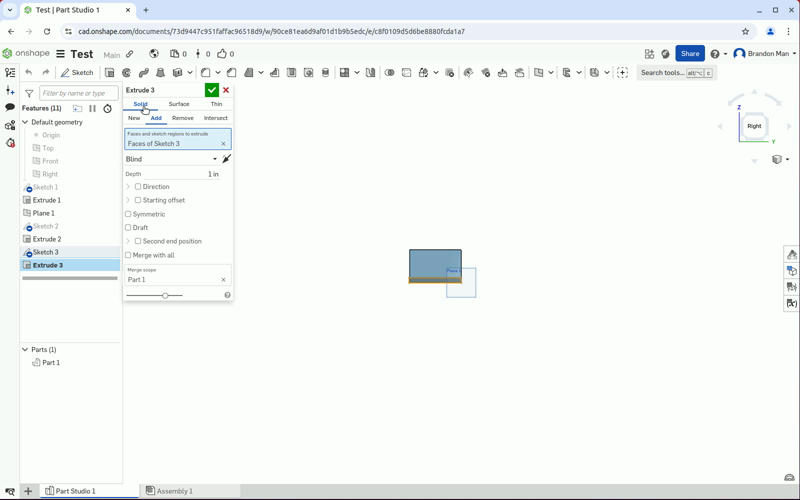
click(143, 106)
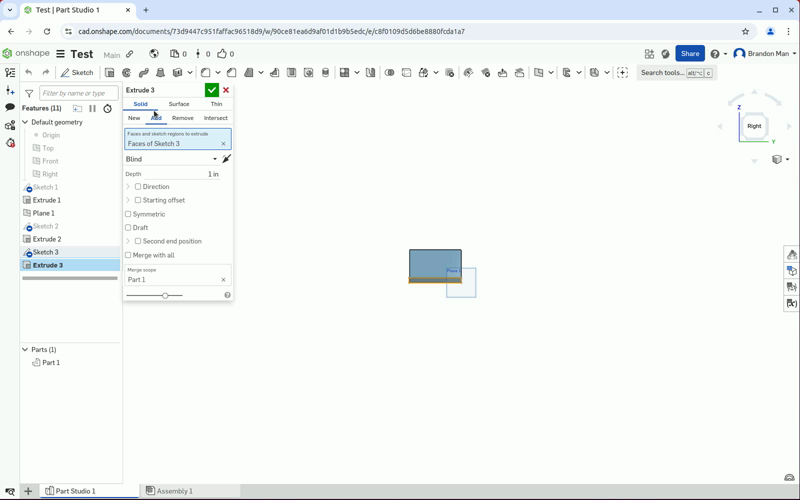
mouse_move(186, 120)
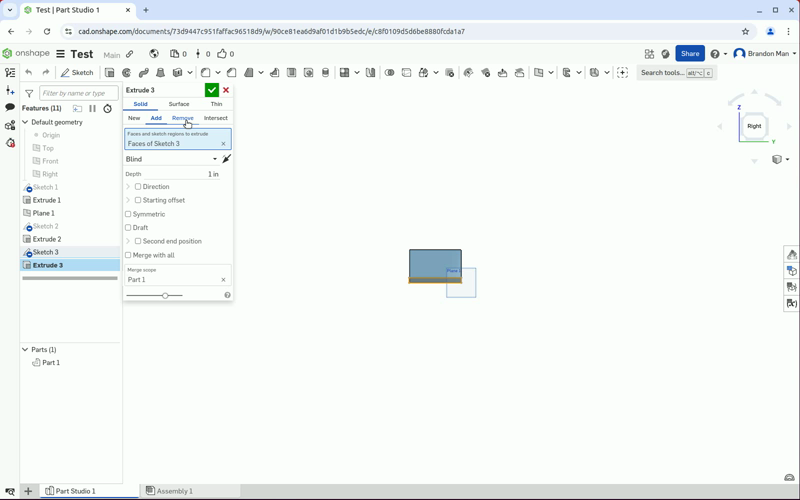
click(186, 120)
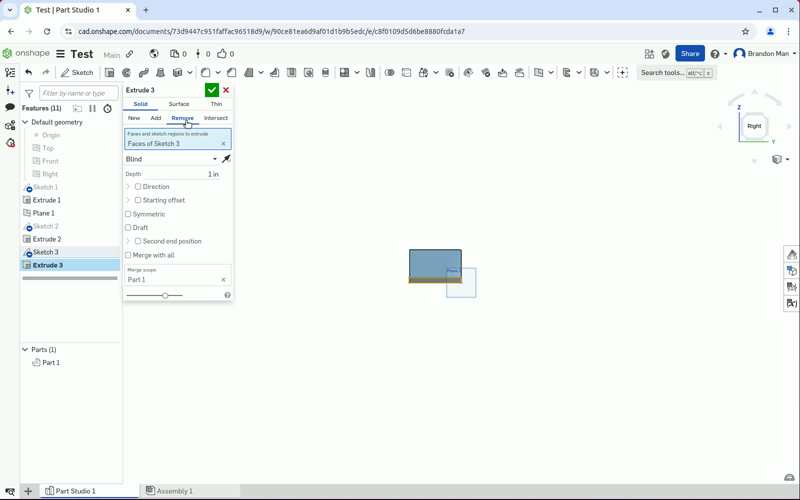
key(tab, 4)
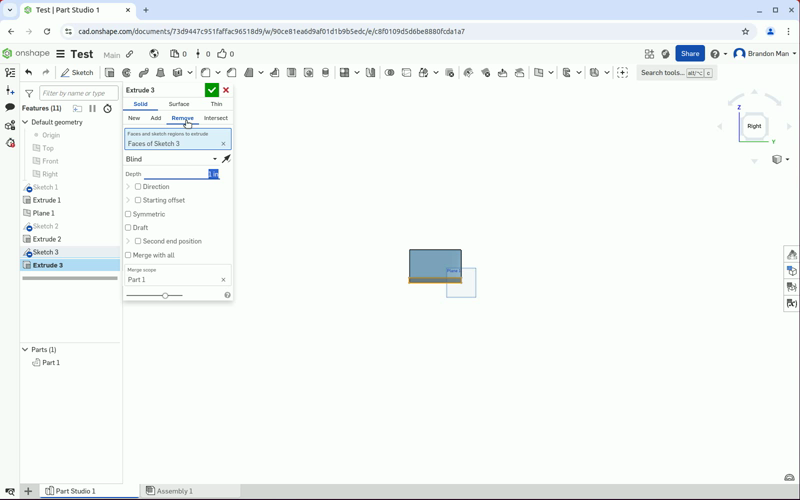
text(1.926)
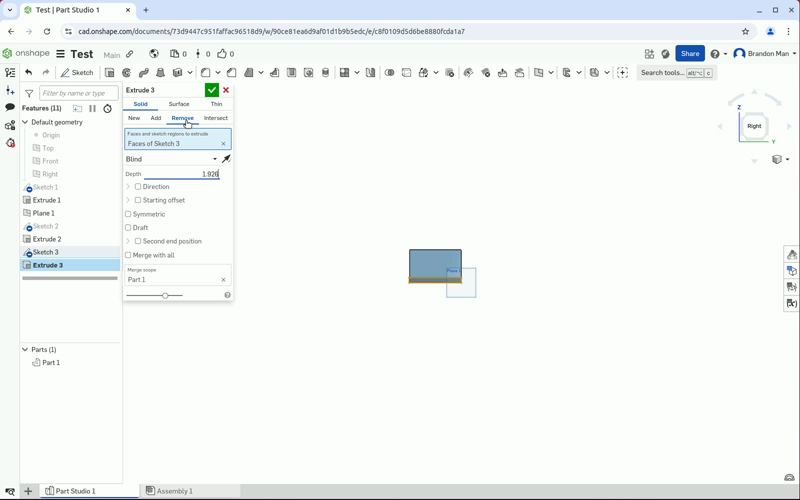
key(tab, 6)
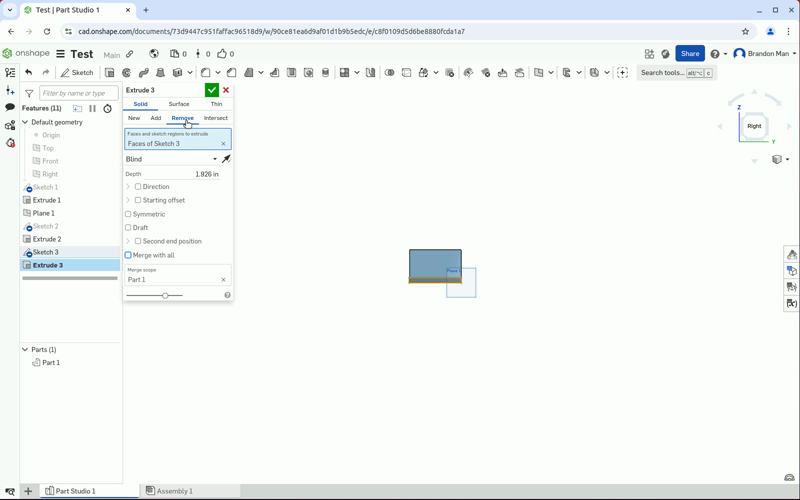
key(space)
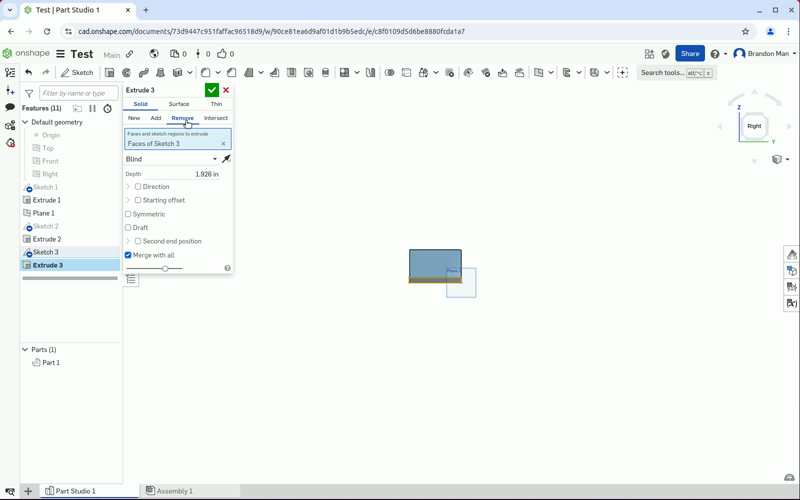
key(enter)
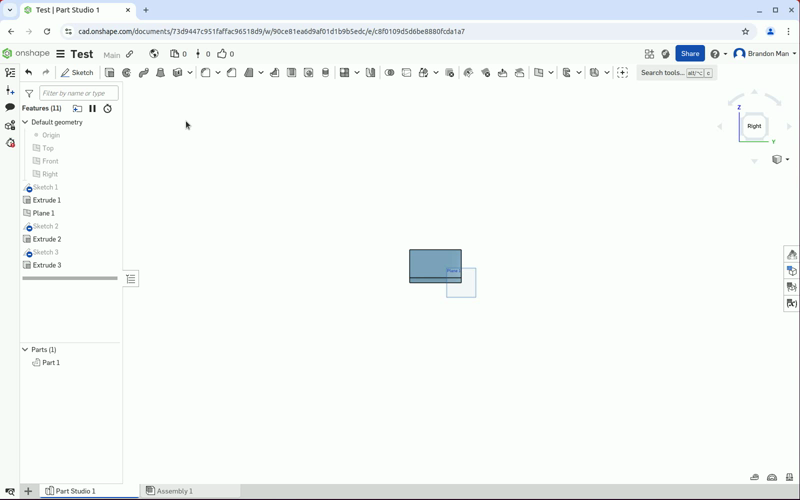
key(shift+h)
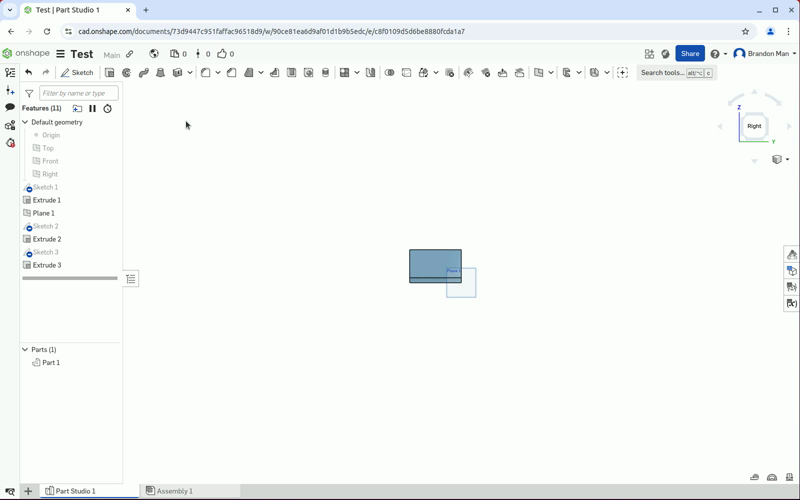
key(shift+h)
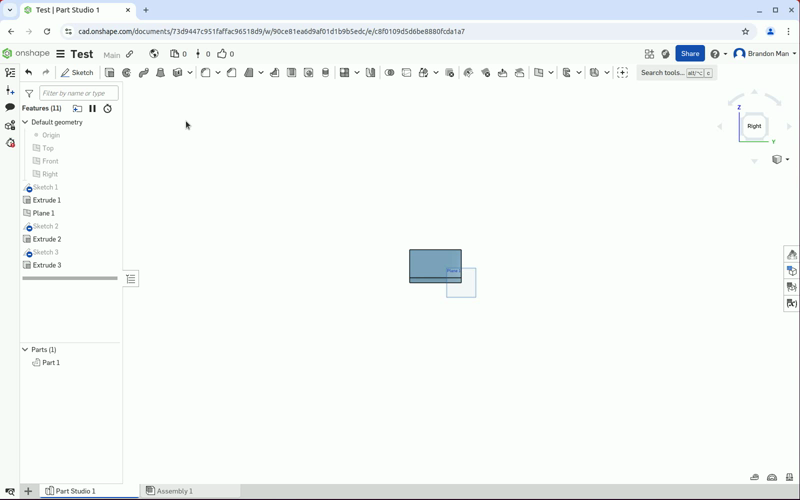
mouse_move(73, 189)
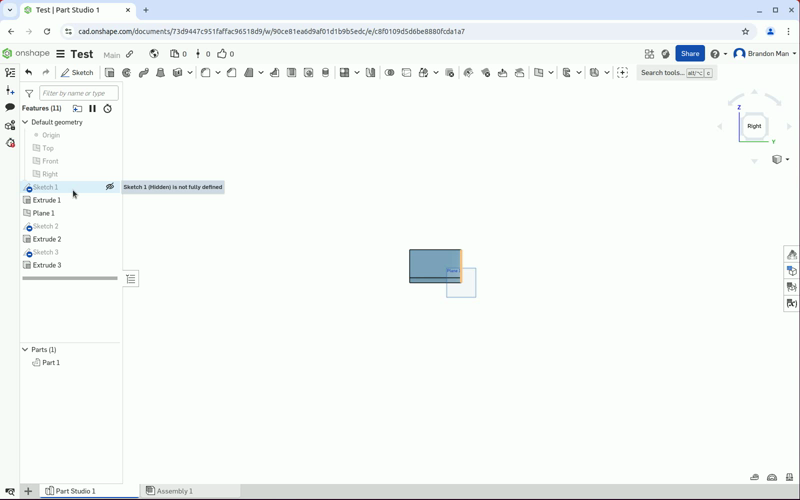
click(73, 189)
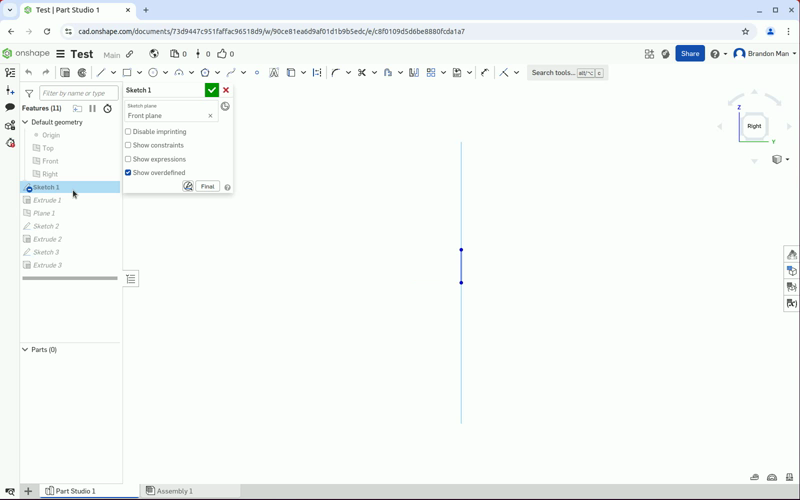
mouse_move(229, 92)
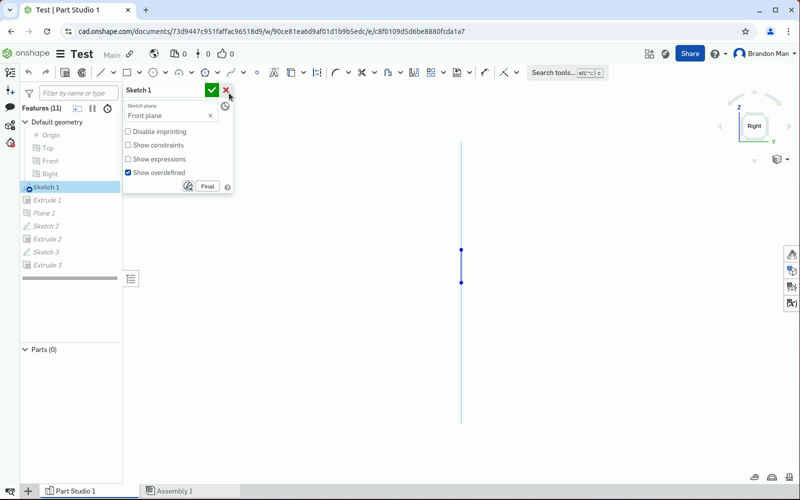
click(229, 92)
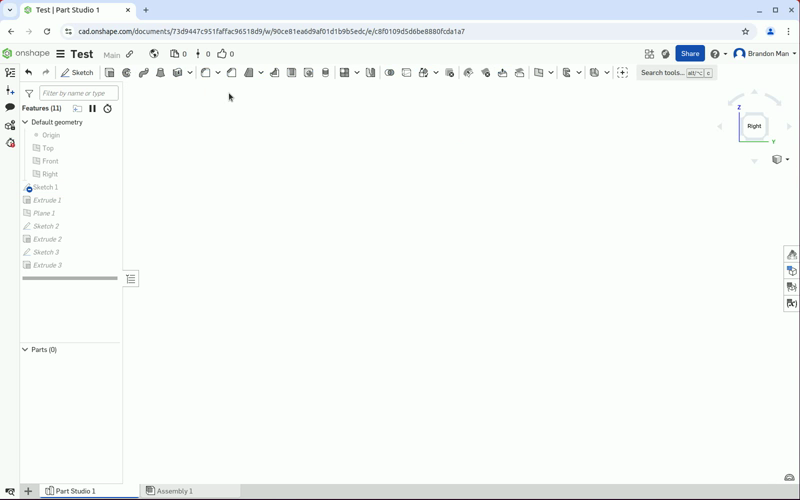
key(shift+s)
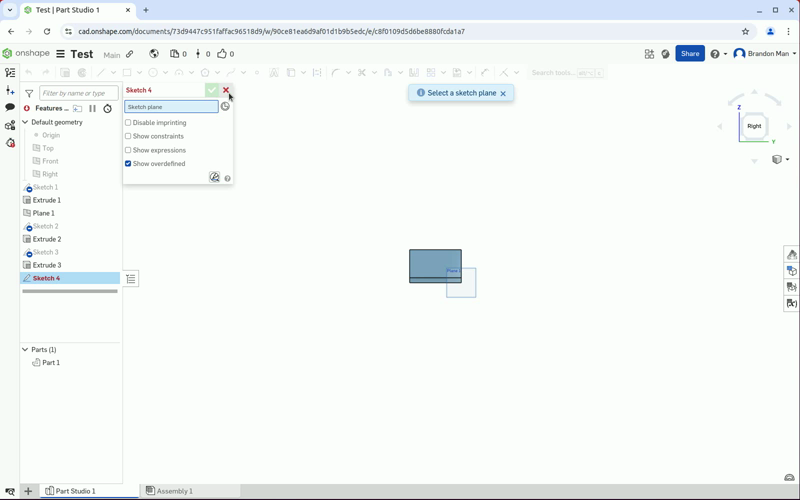
mouse_move(73, 215)
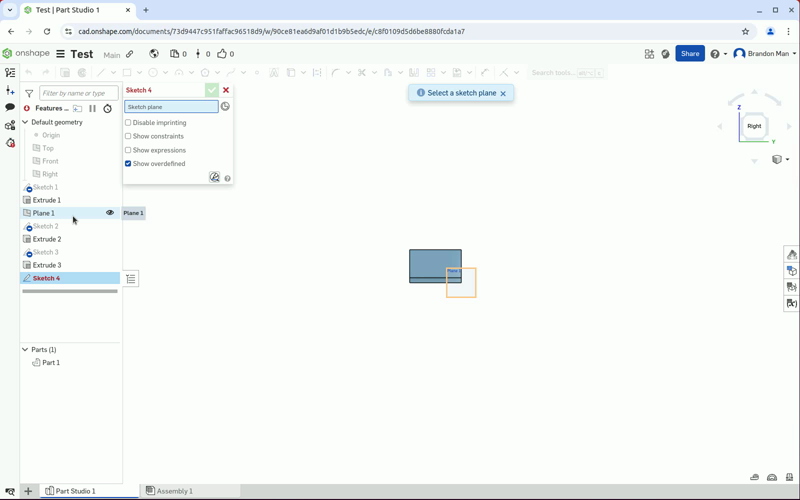
click(73, 215)
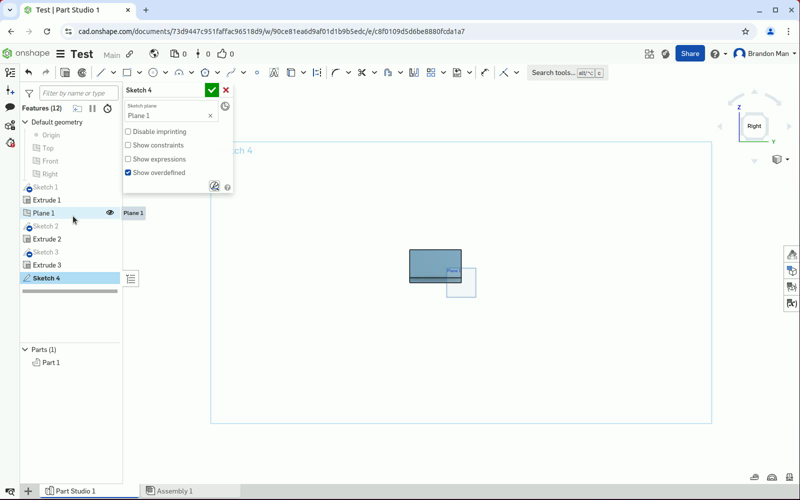
mouse_move(73, 352)
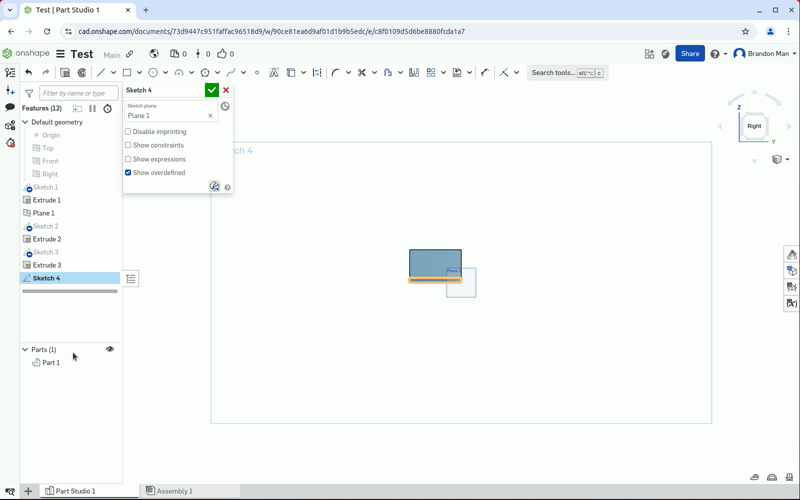
key(y)
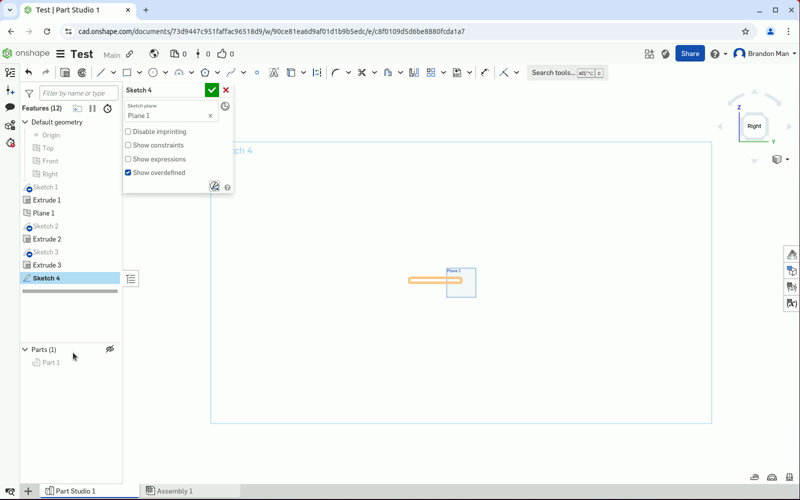
key(l)
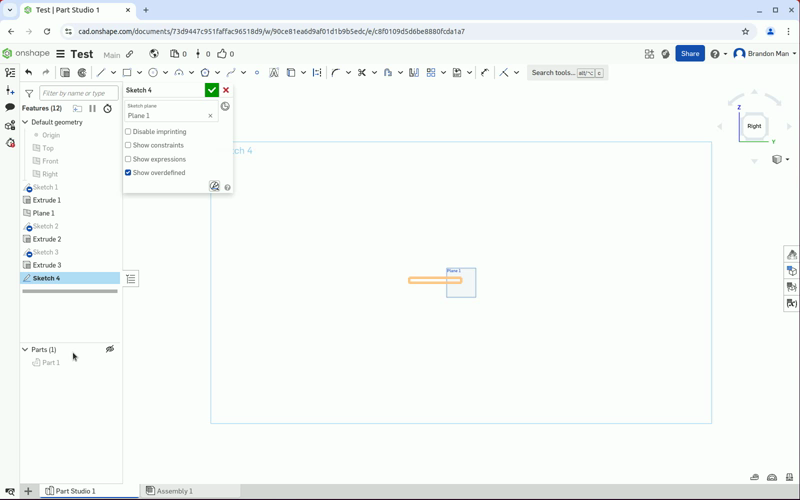
key_down(shift)
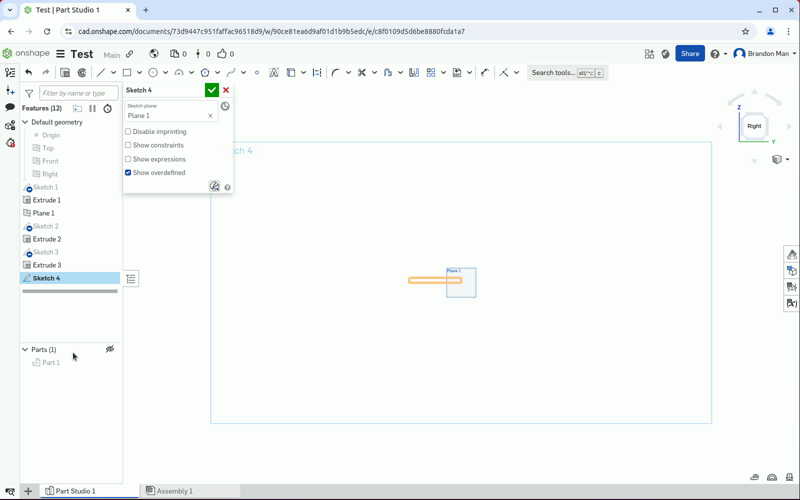
mouse_move(419, 255)
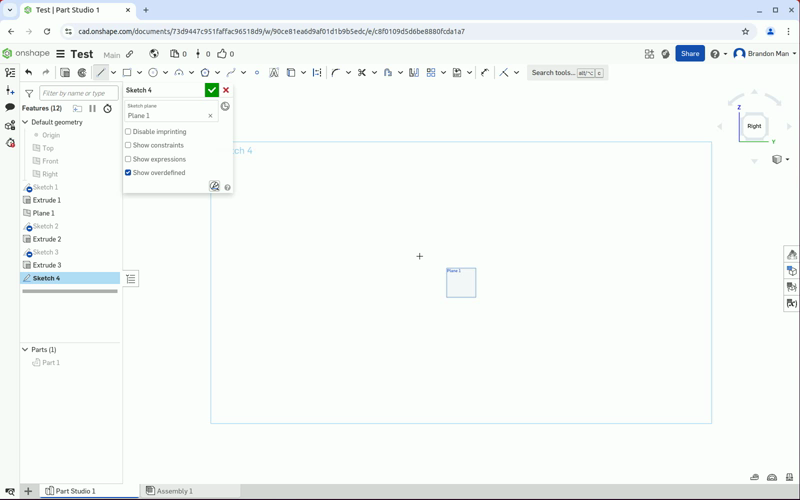
click(419, 255)
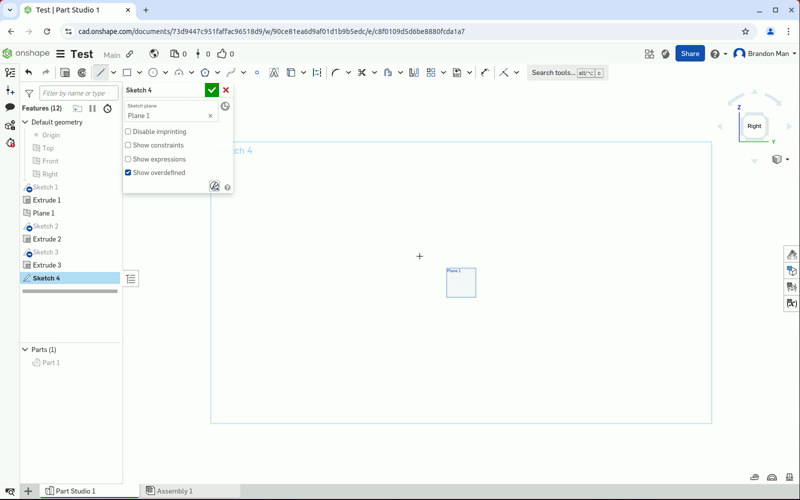
key_up(shift)
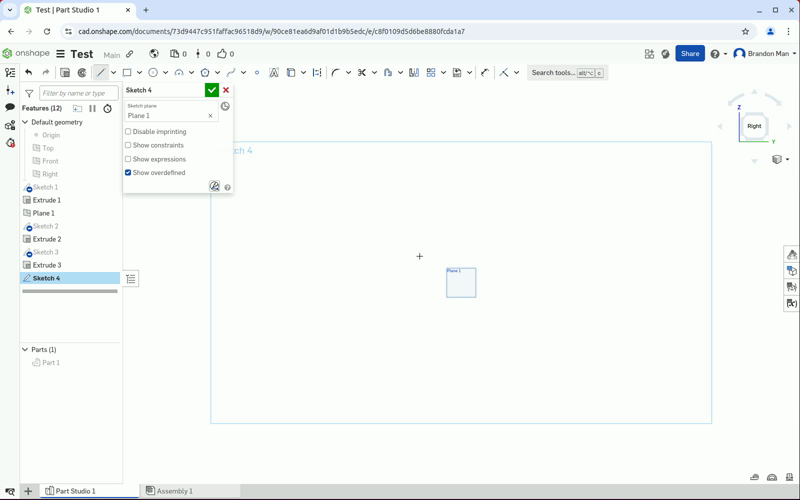
key_down(shift)
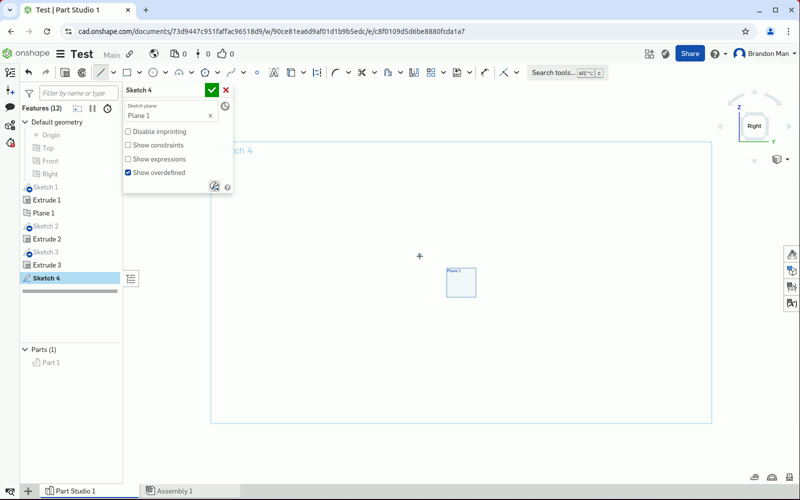
mouse_move(449, 255)
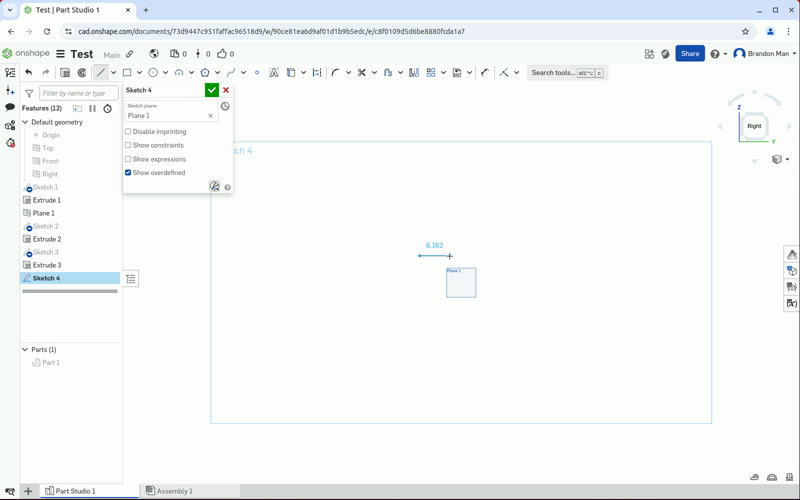
mouse_move(452, 255)
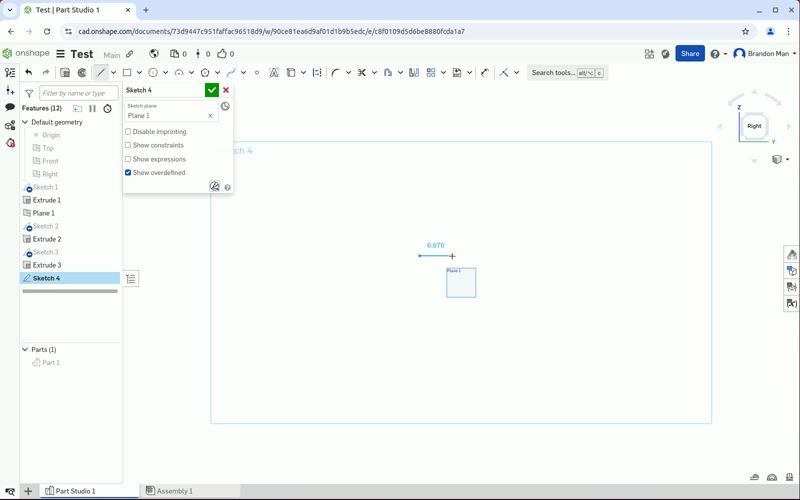
click(452, 255)
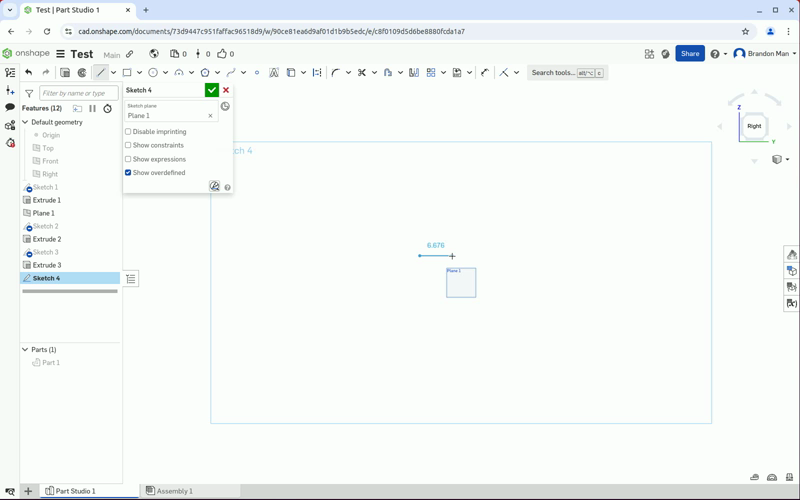
key_up(shift)
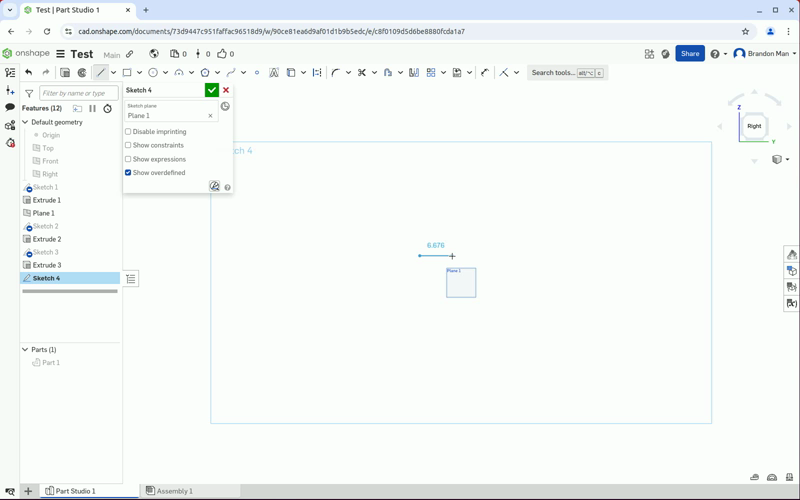
key_down(shift)
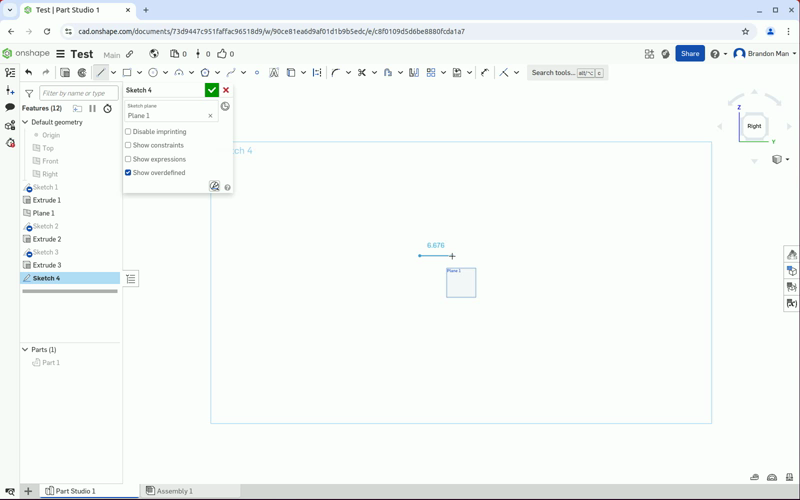
mouse_move(482, 255)
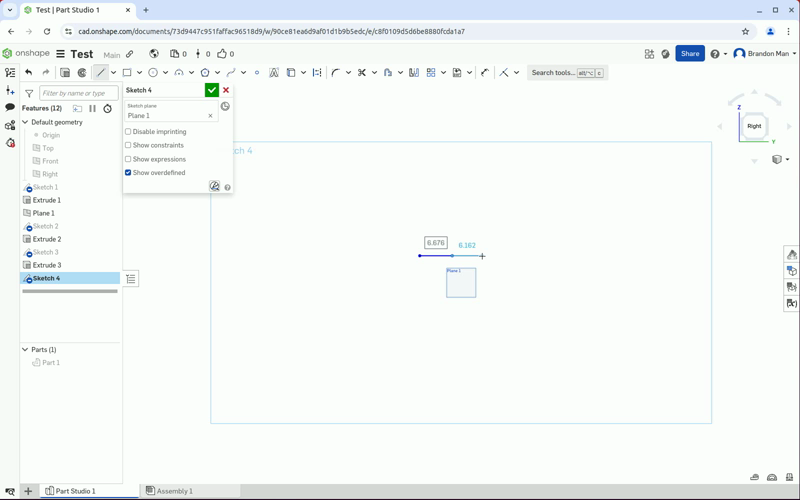
mouse_move(452, 248)
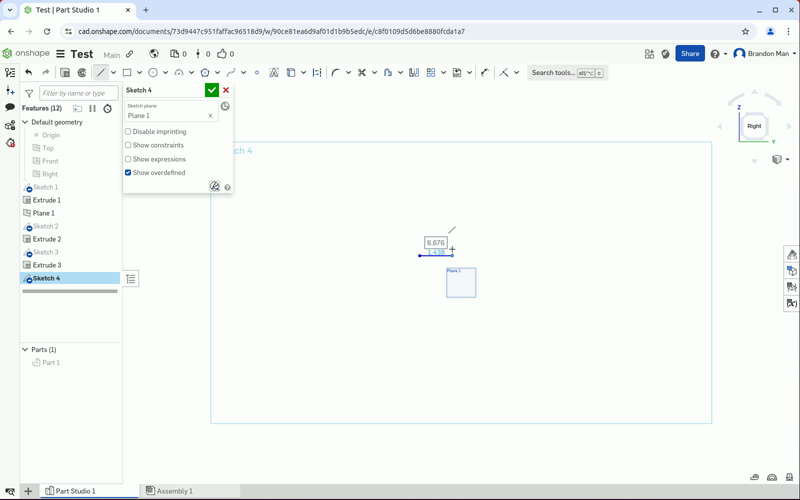
scroll(6)
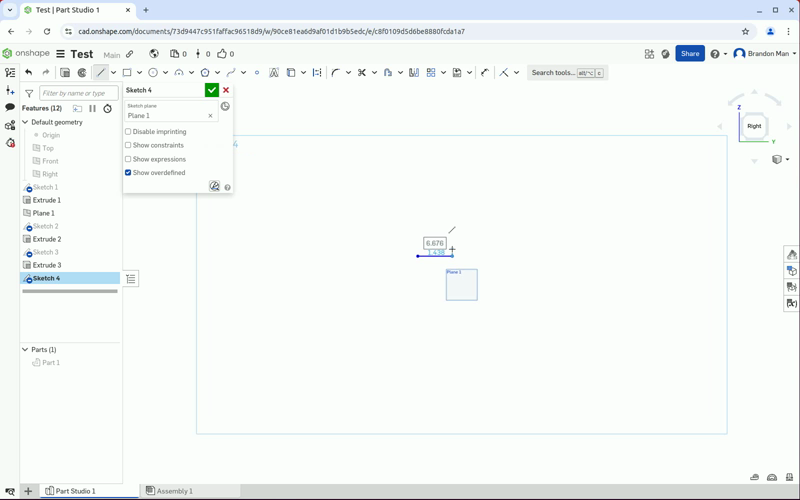
scroll(6)
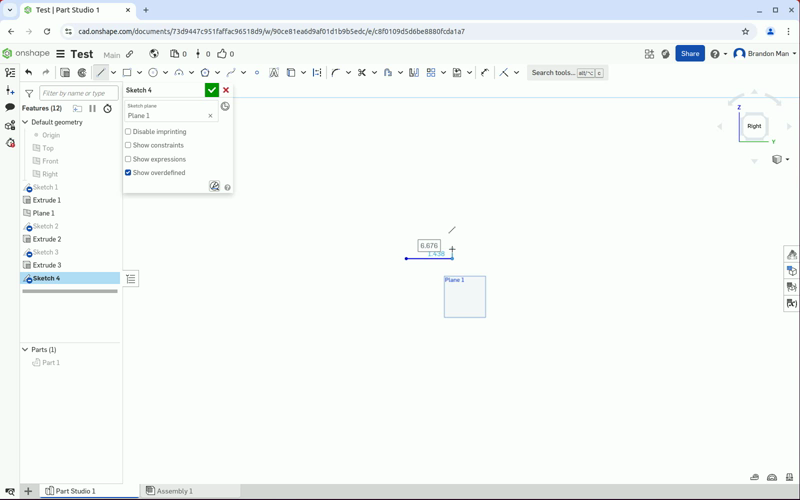
scroll(6)
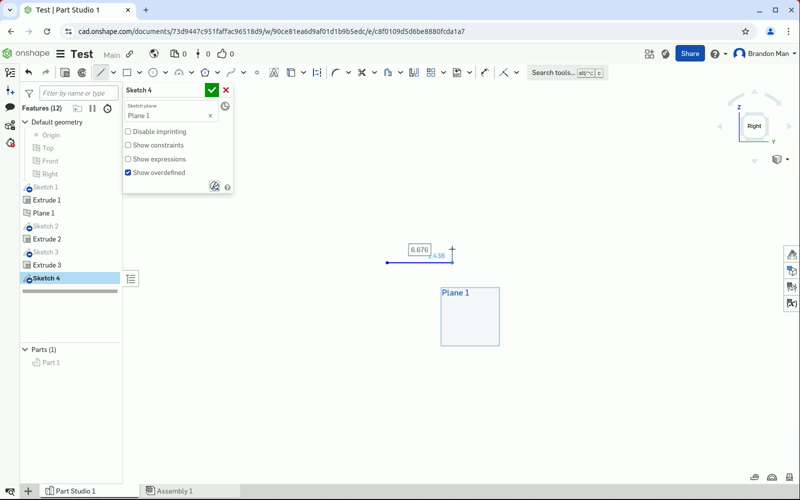
scroll(6)
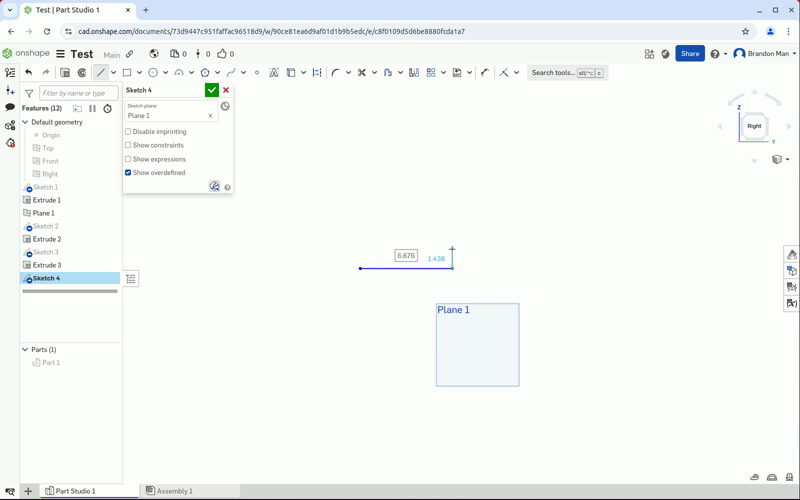
scroll(6)
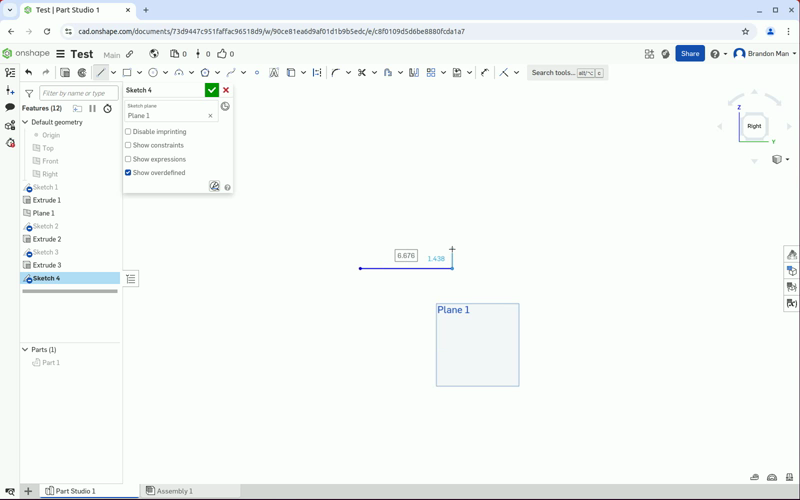
scroll(6)
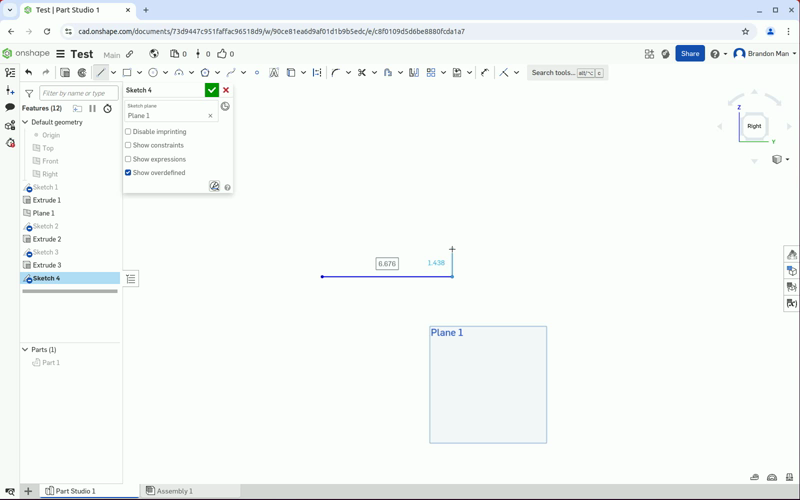
scroll(6)
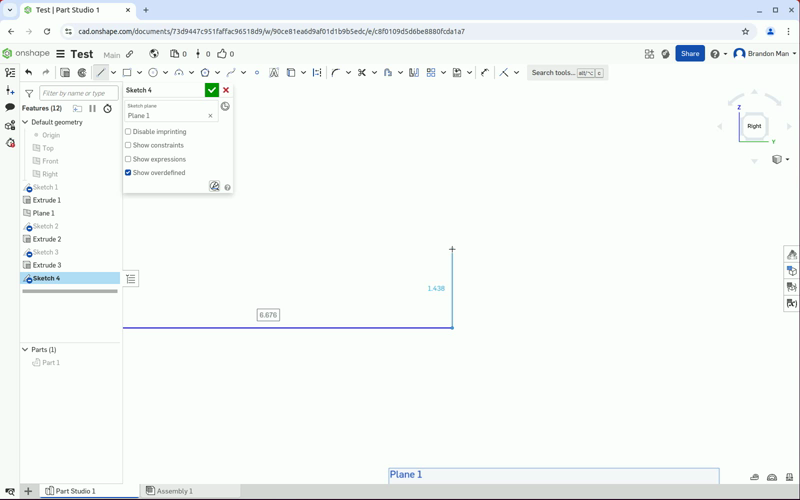
click(452, 248)
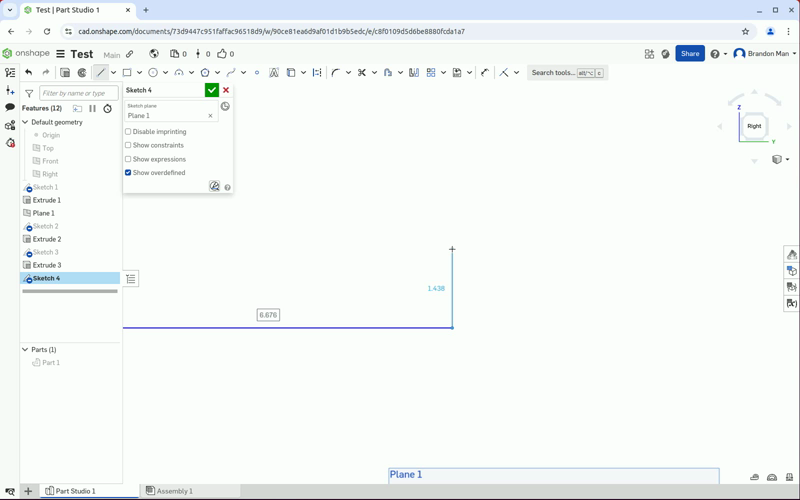
scroll(-6)
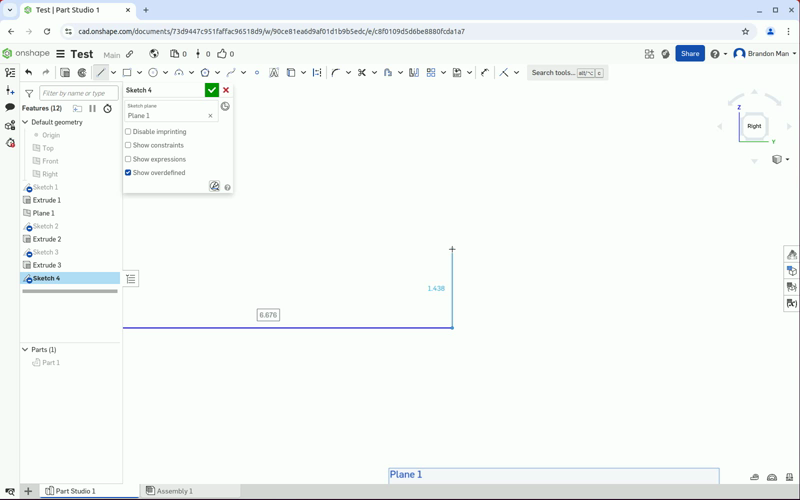
scroll(-6)
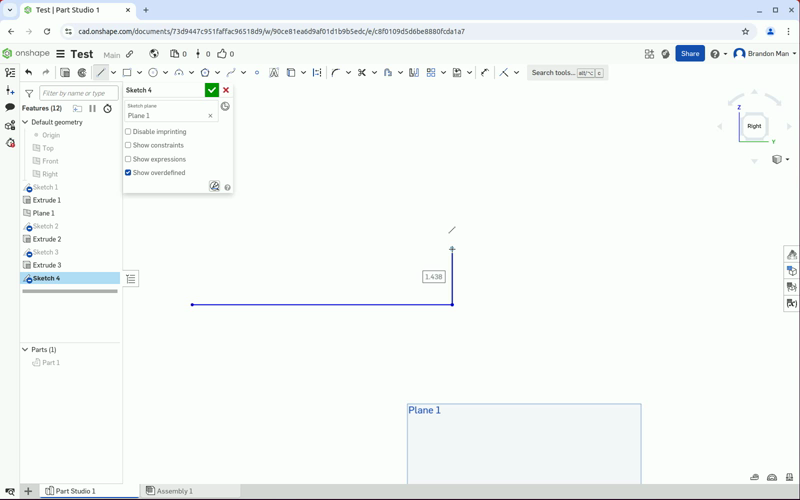
scroll(-6)
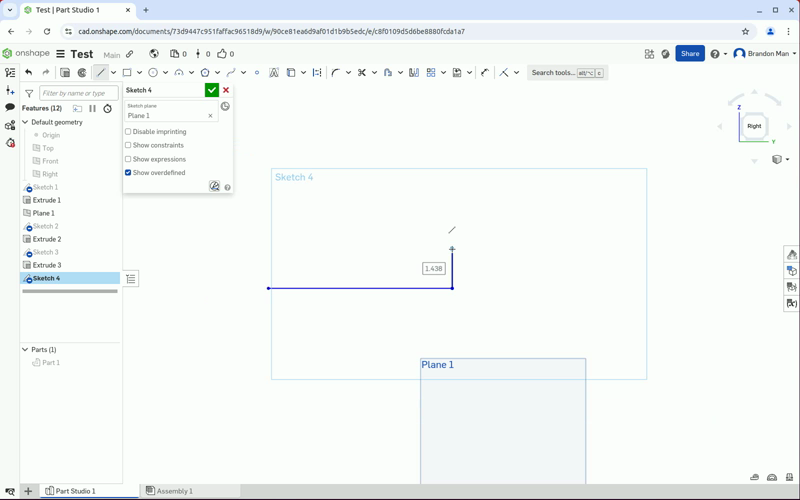
scroll(-6)
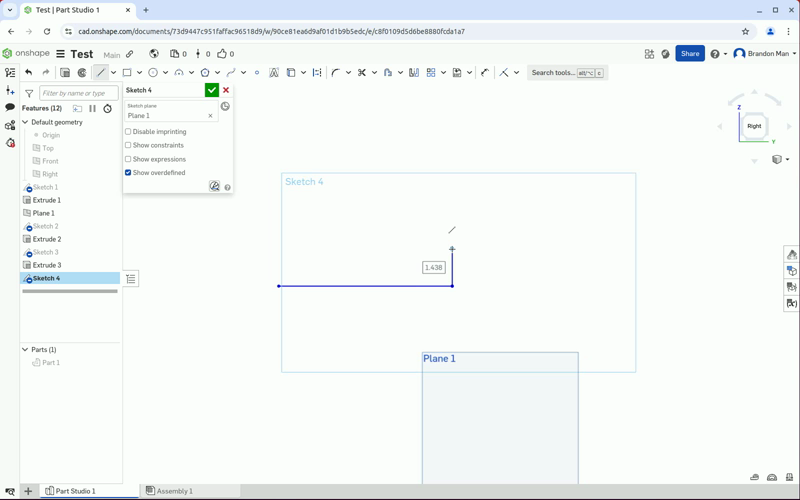
scroll(-6)
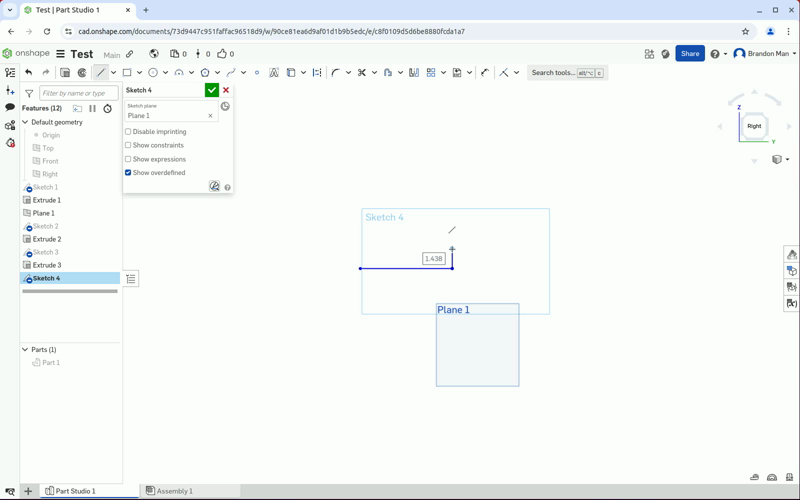
scroll(-6)
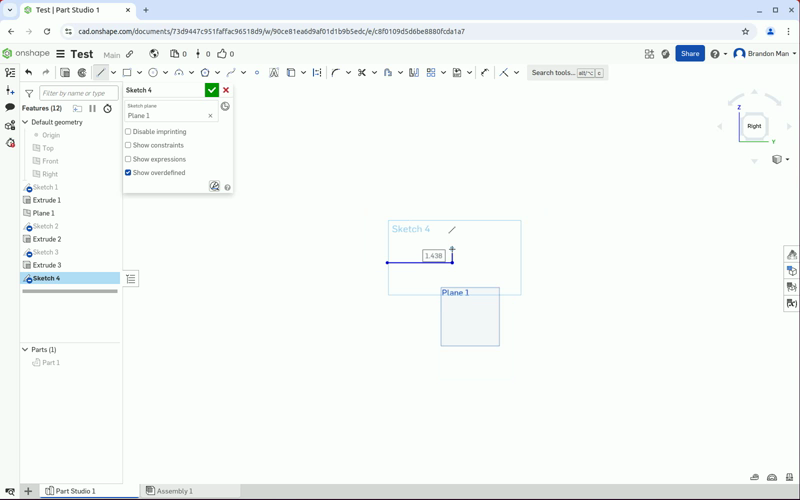
scroll(-6)
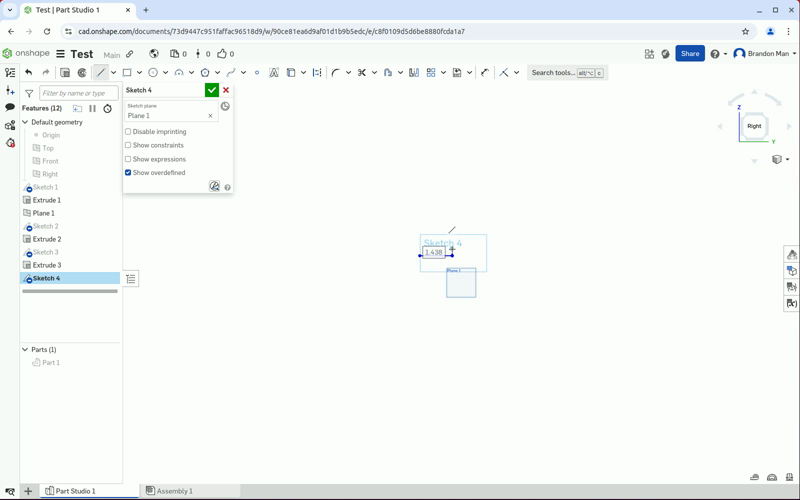
key_up(shift)
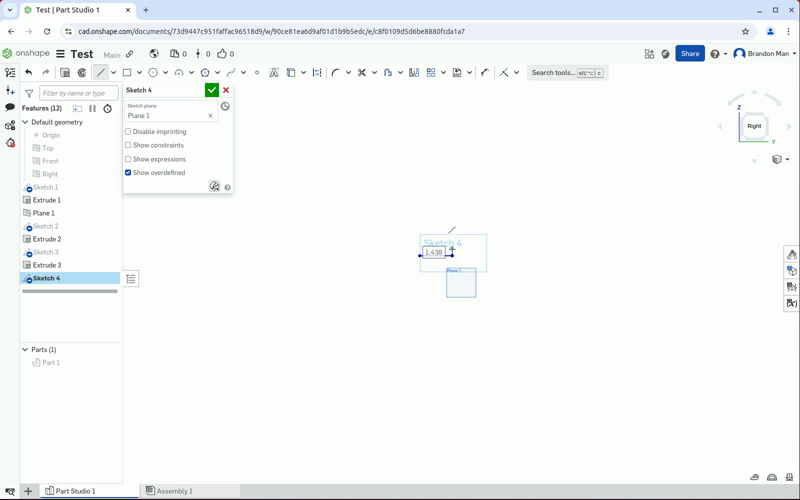
key_down(shift)
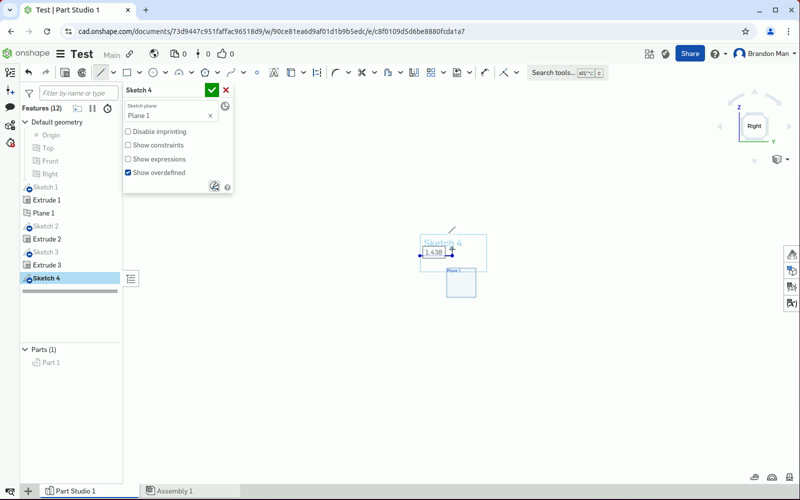
mouse_move(482, 248)
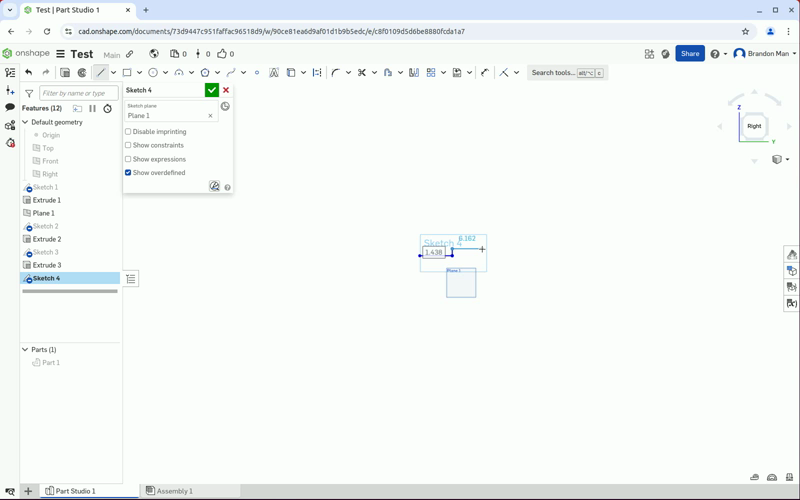
mouse_move(419, 248)
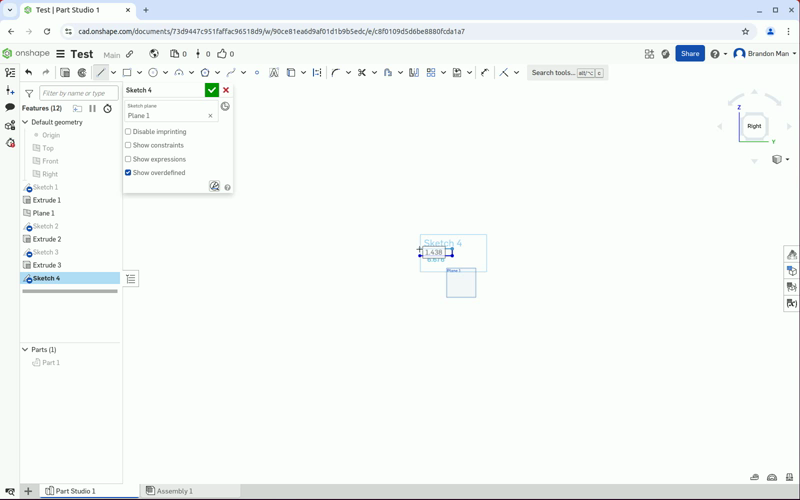
click(419, 248)
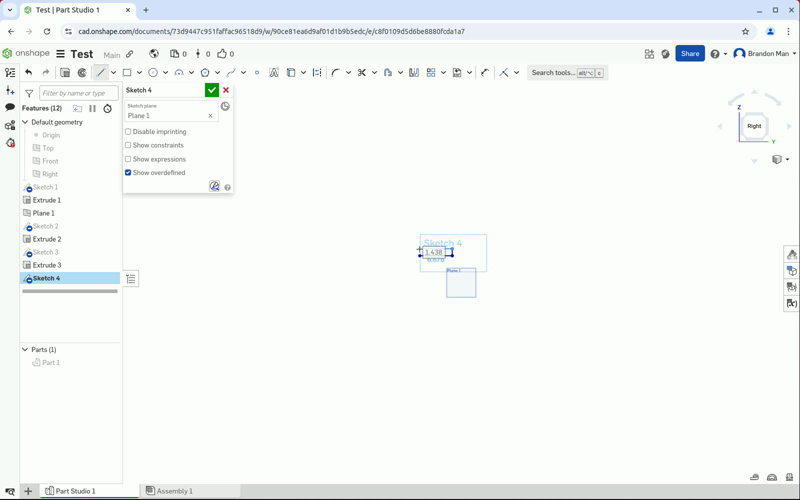
key_up(shift)
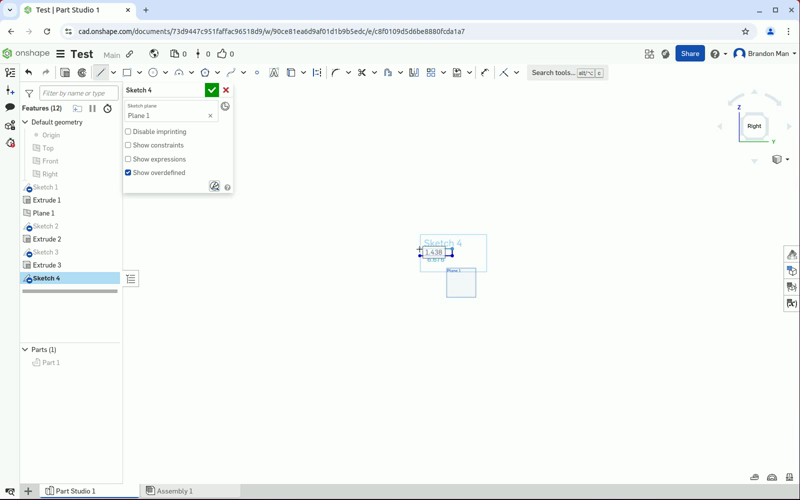
mouse_move(449, 248)
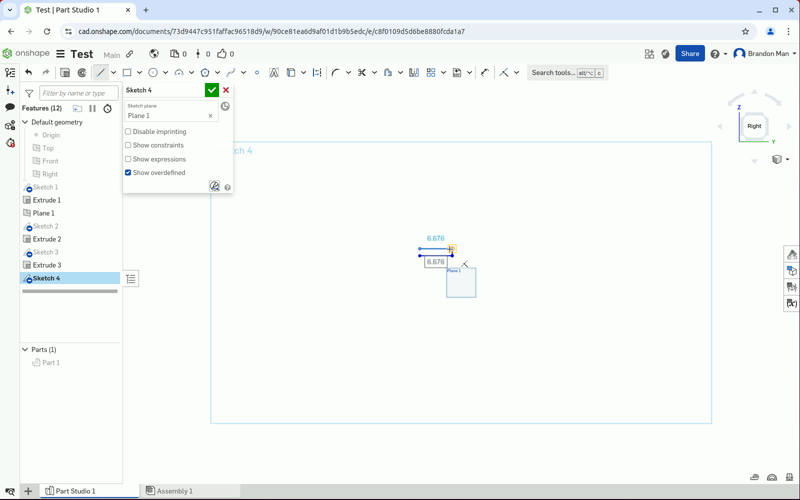
key_down(shift)
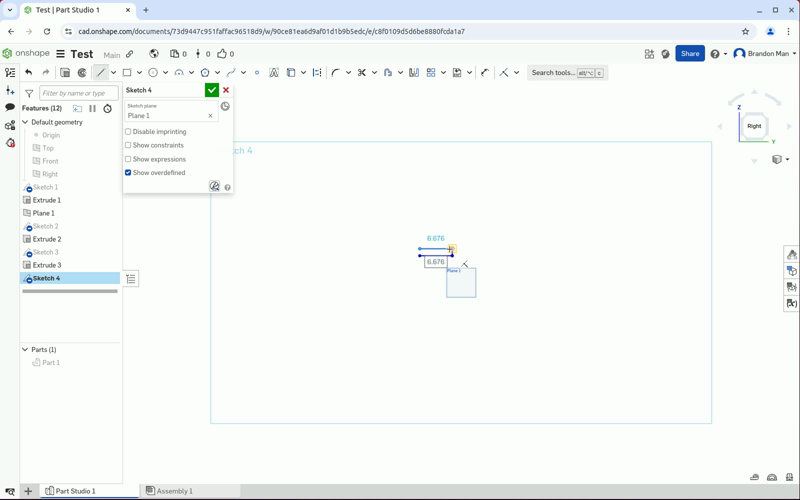
mouse_move(419, 255)
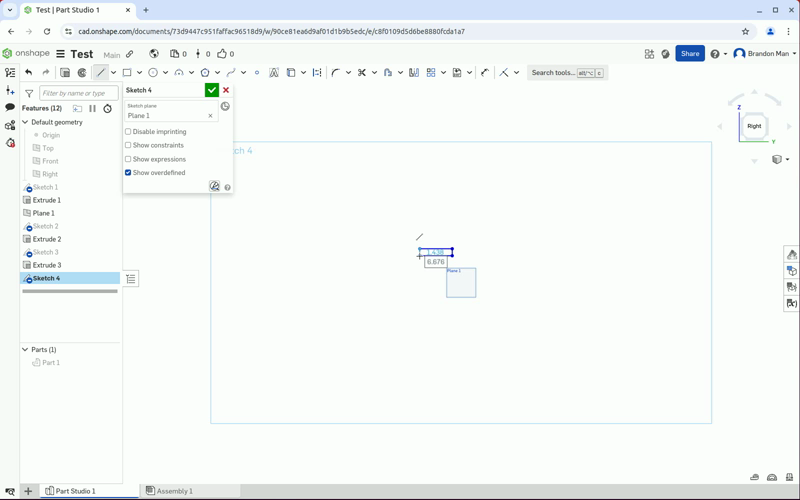
scroll(6)
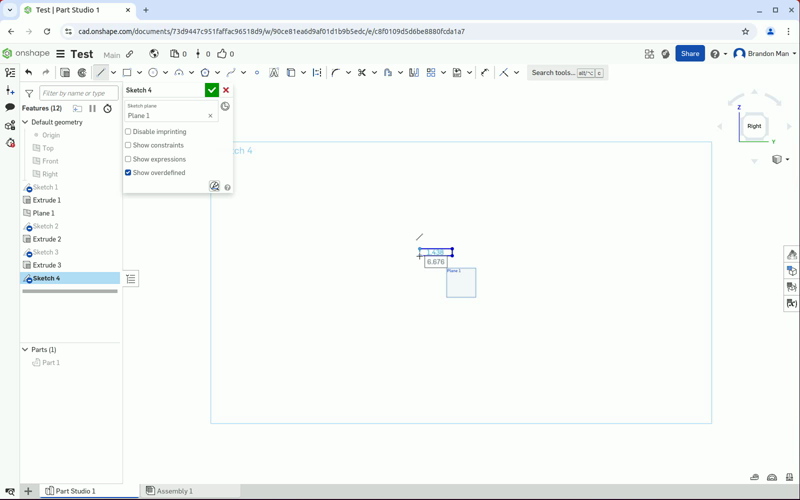
scroll(6)
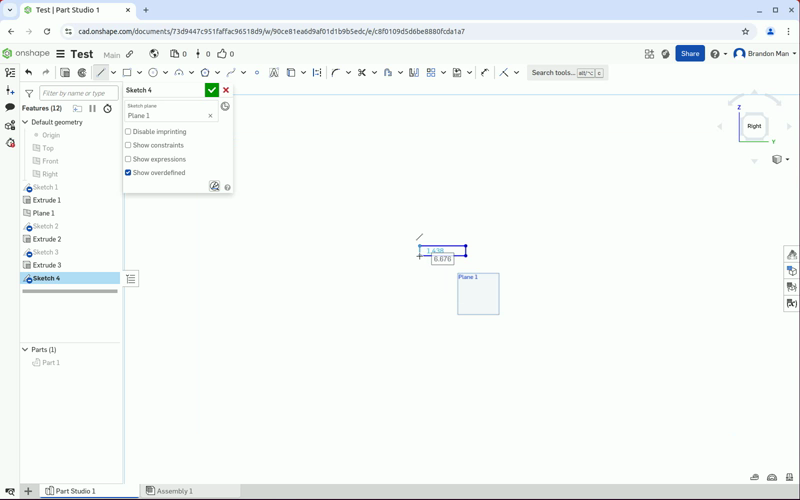
scroll(6)
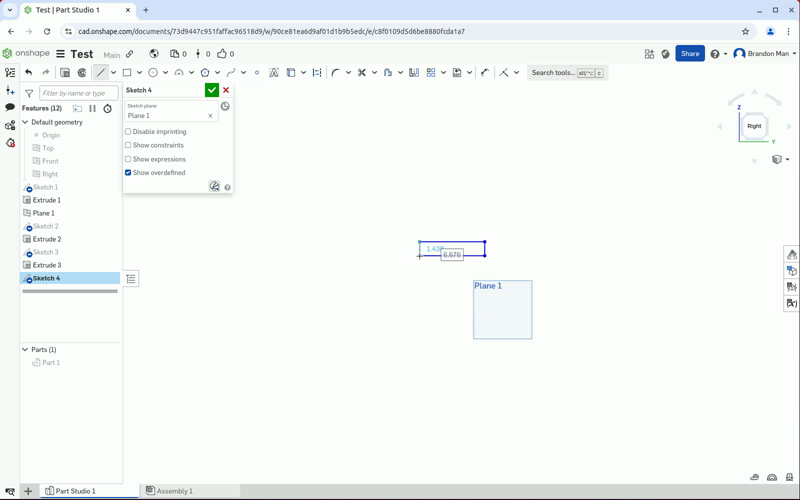
scroll(6)
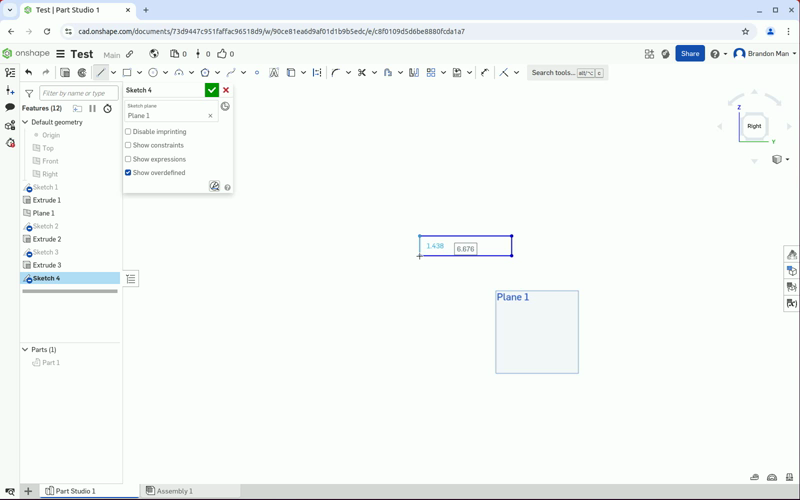
scroll(6)
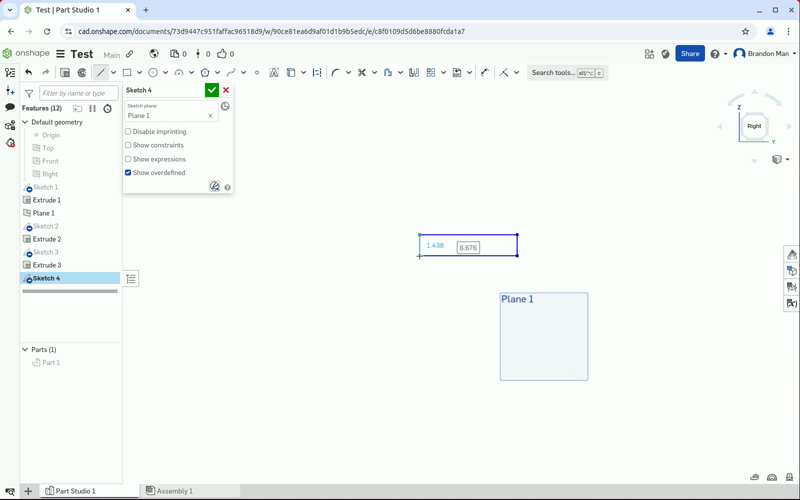
scroll(6)
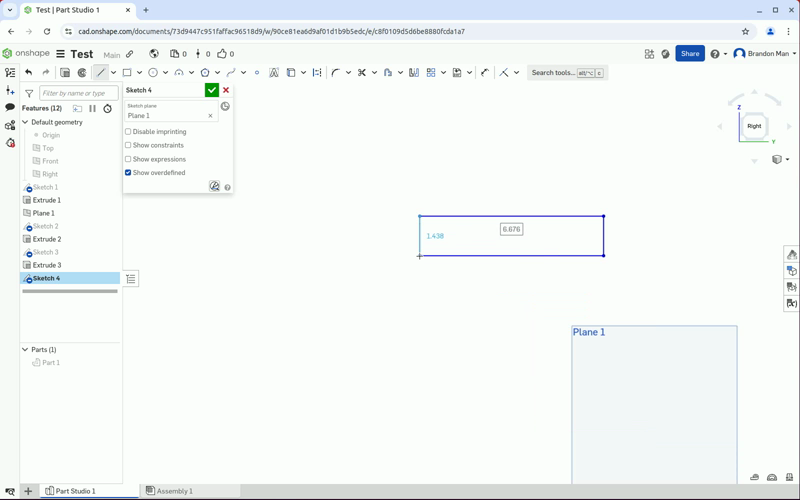
scroll(6)
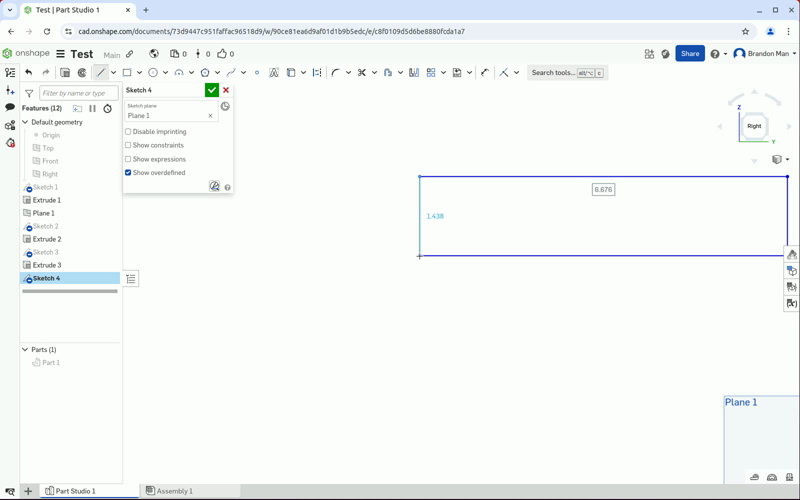
key_up(shift)
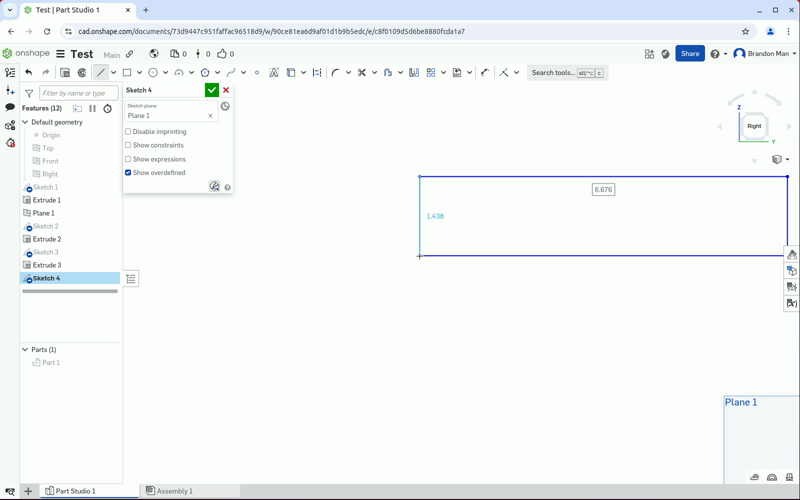
click(419, 255)
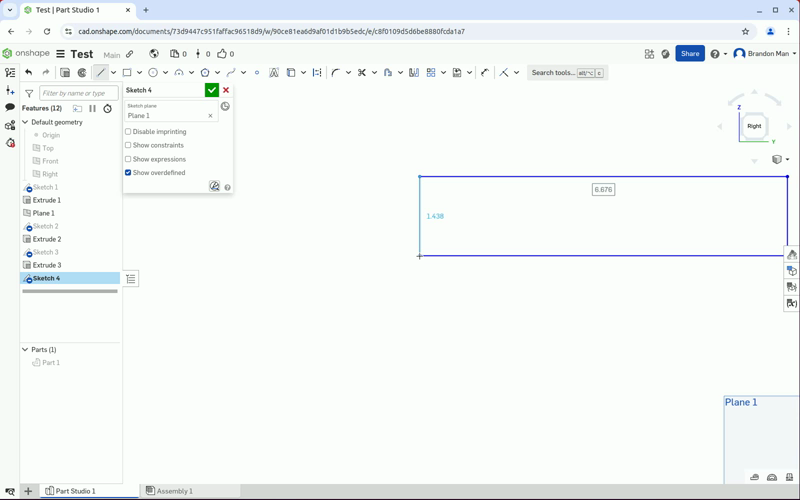
scroll(-6)
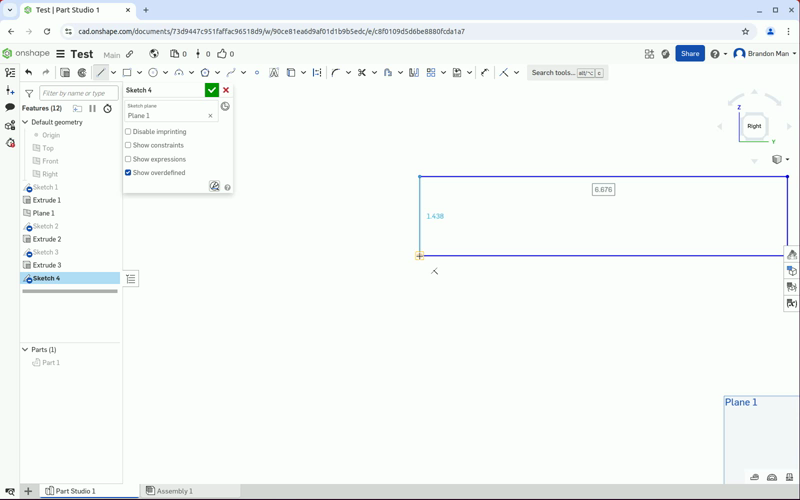
scroll(-6)
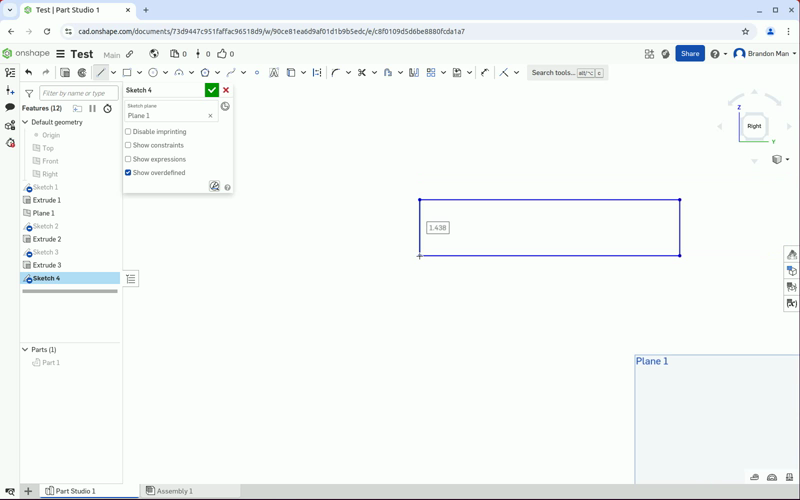
scroll(-6)
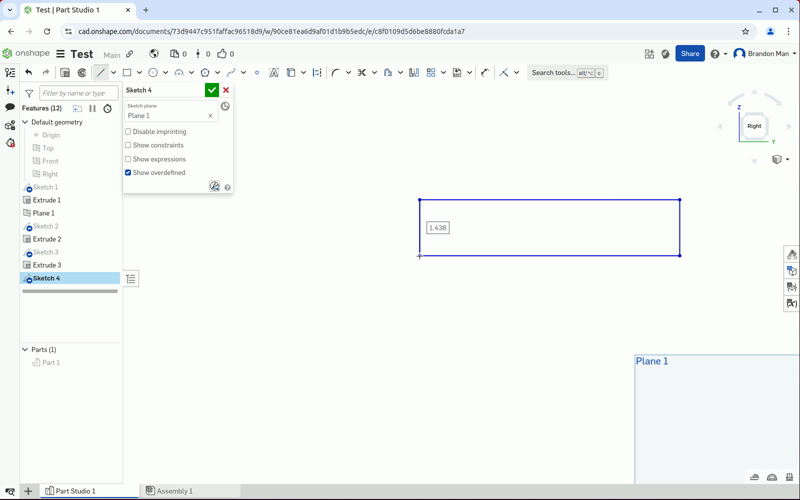
scroll(-6)
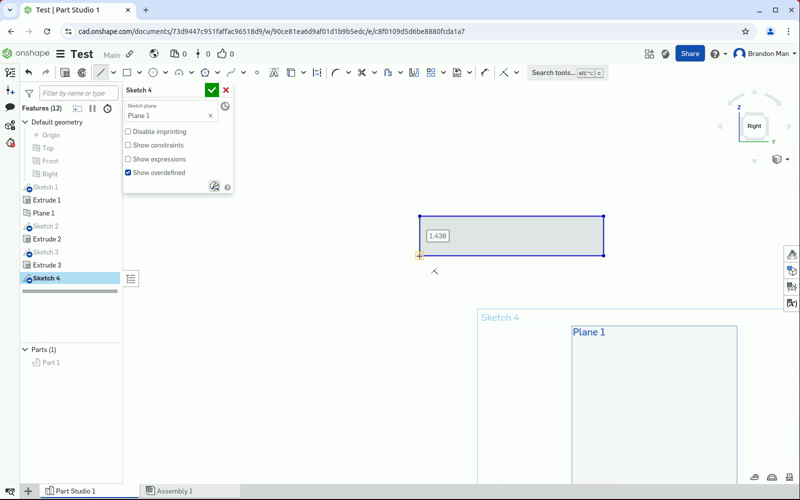
scroll(-6)
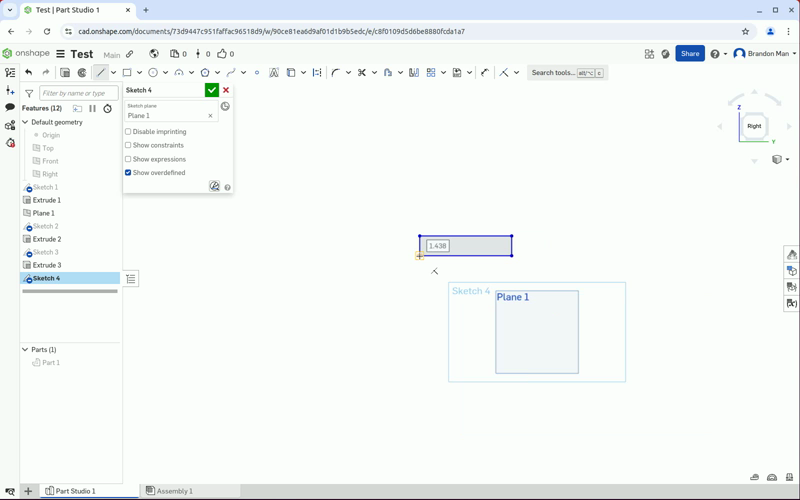
scroll(-6)
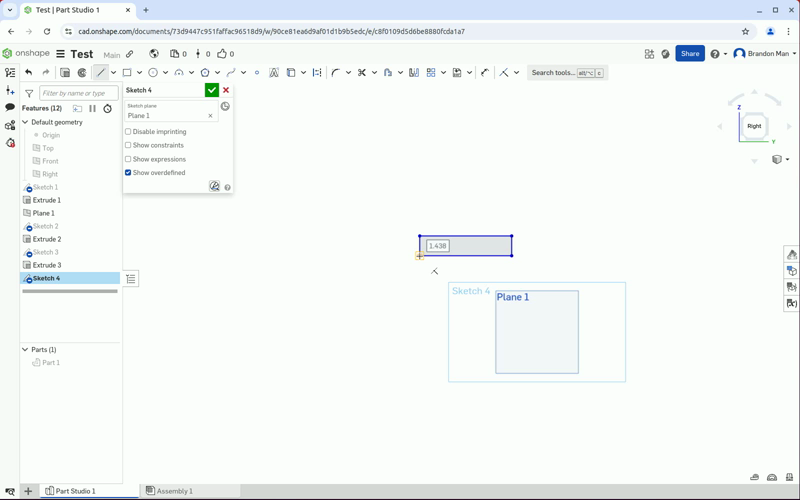
scroll(-6)
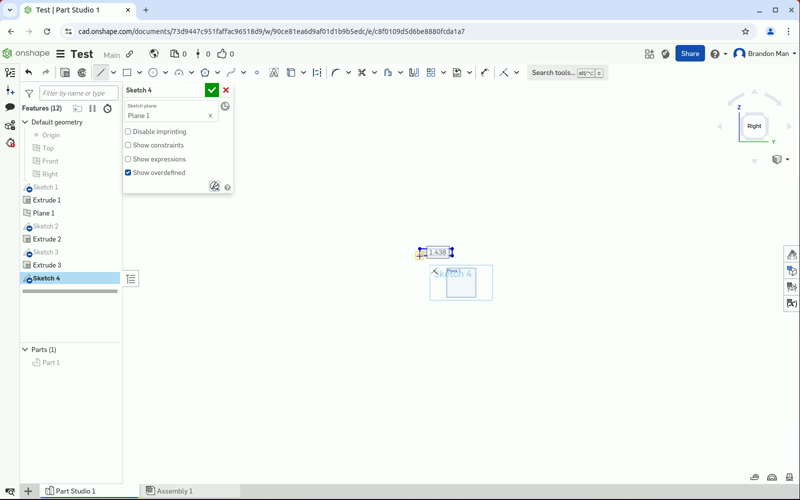
key(esc)
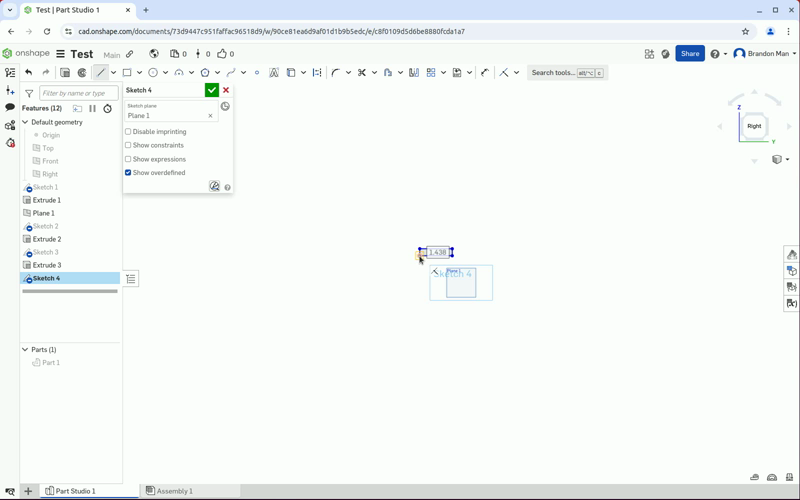
mouse_move(425, 251)
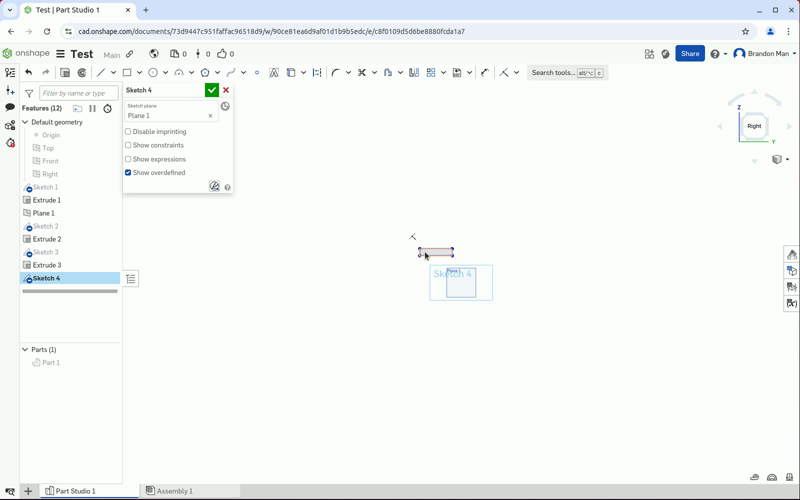
scroll(6)
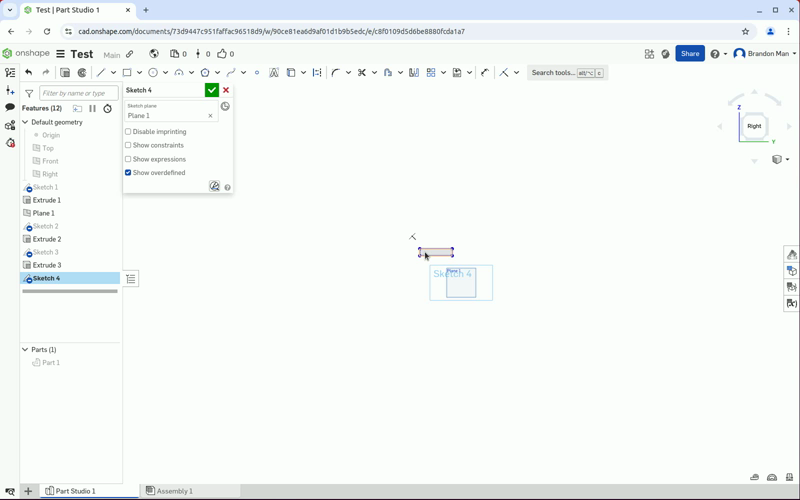
scroll(6)
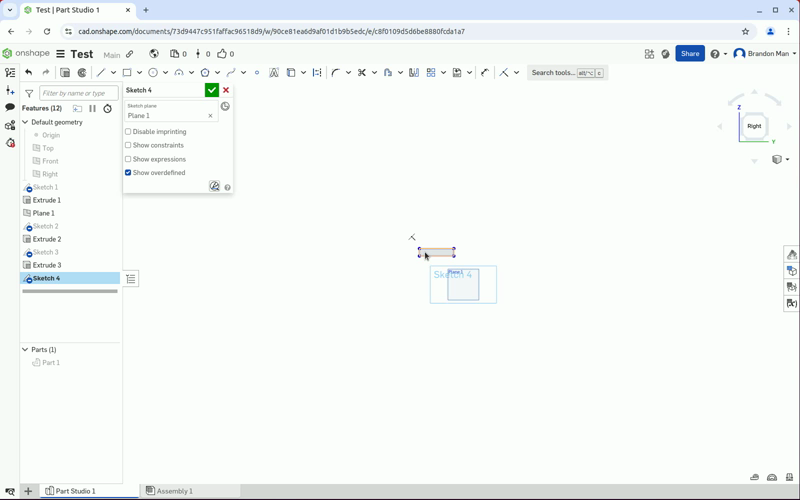
scroll(6)
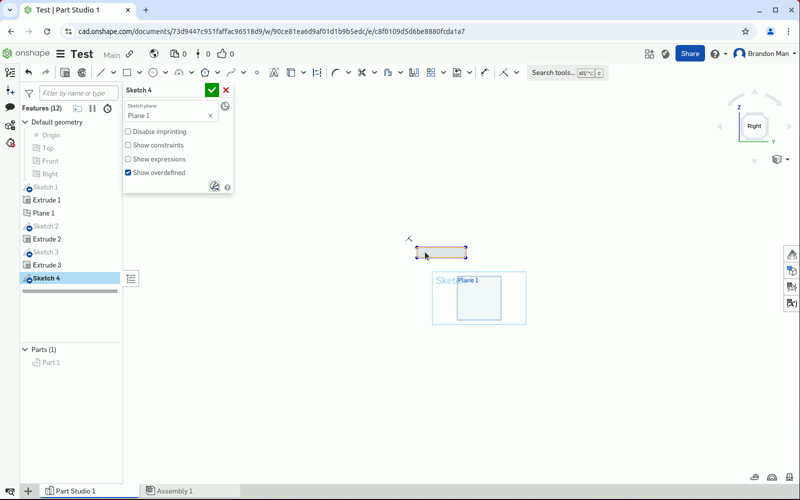
scroll(6)
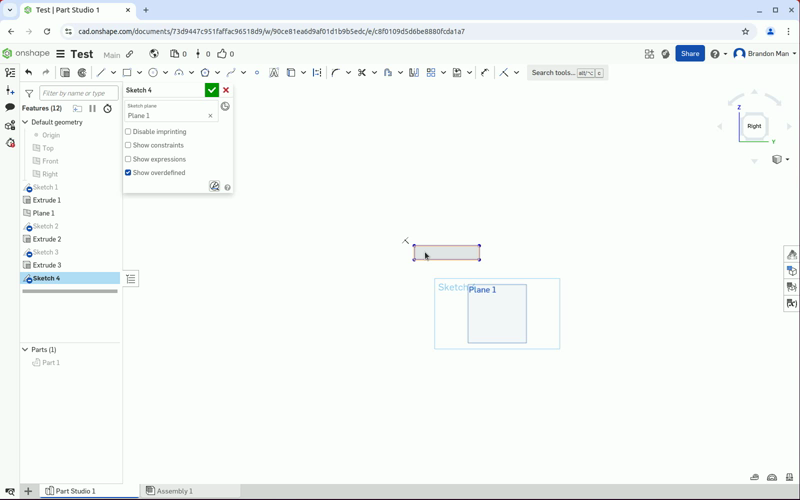
scroll(6)
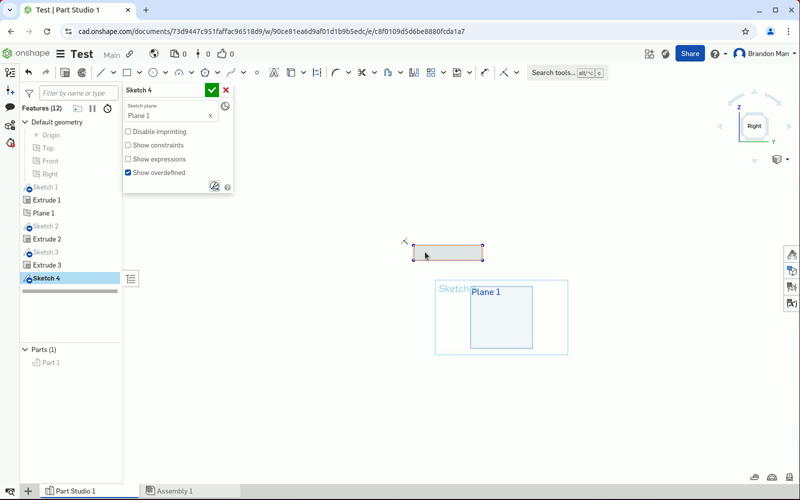
scroll(6)
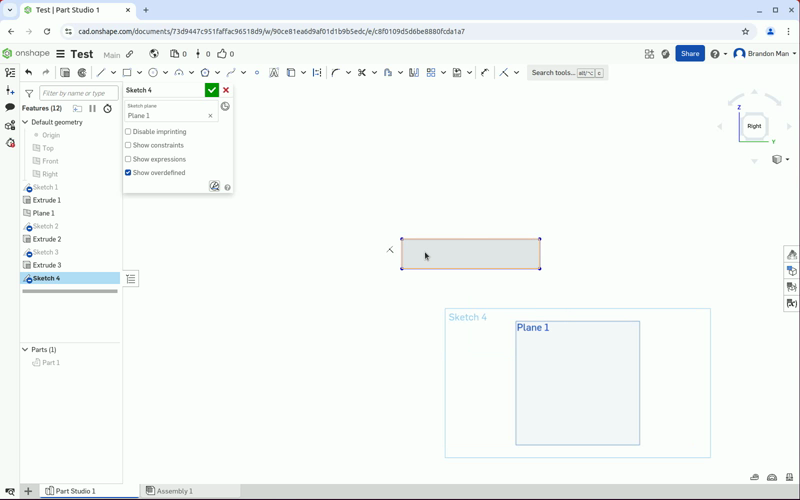
scroll(6)
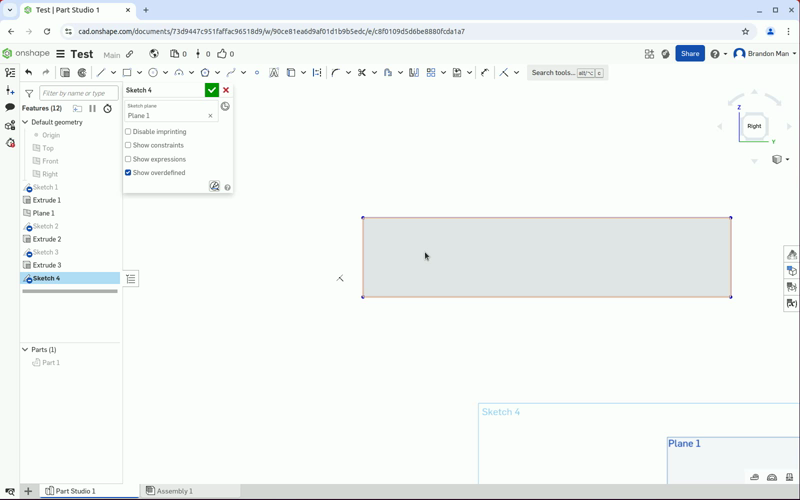
click(425, 251)
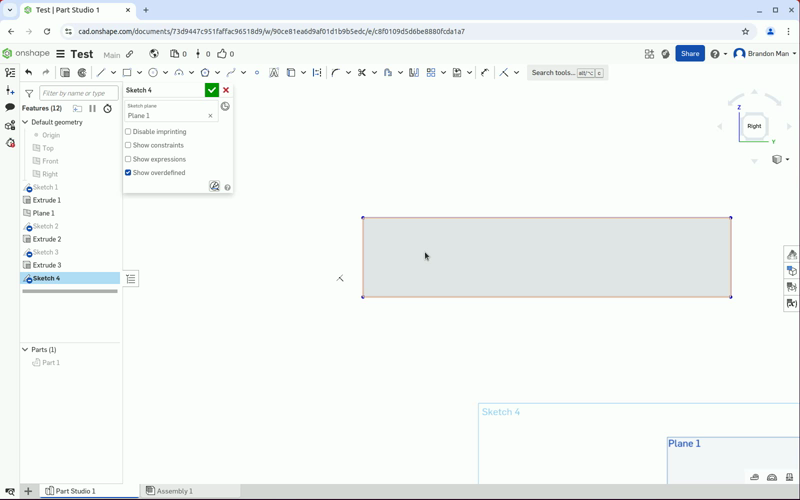
scroll(-6)
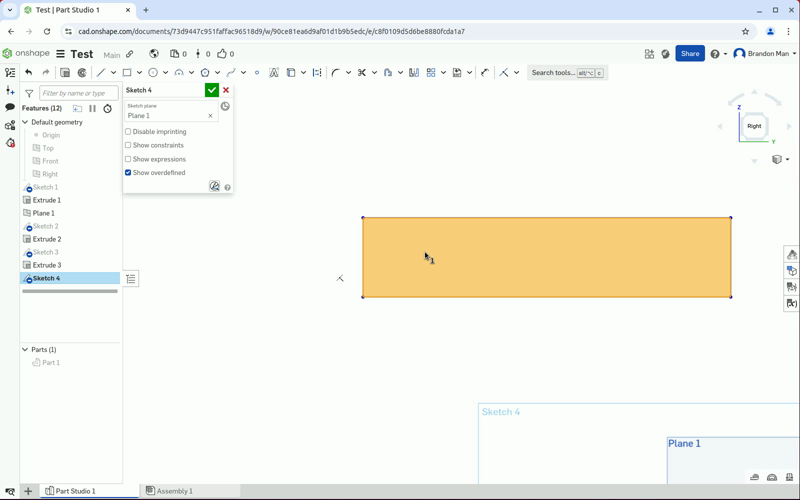
scroll(-6)
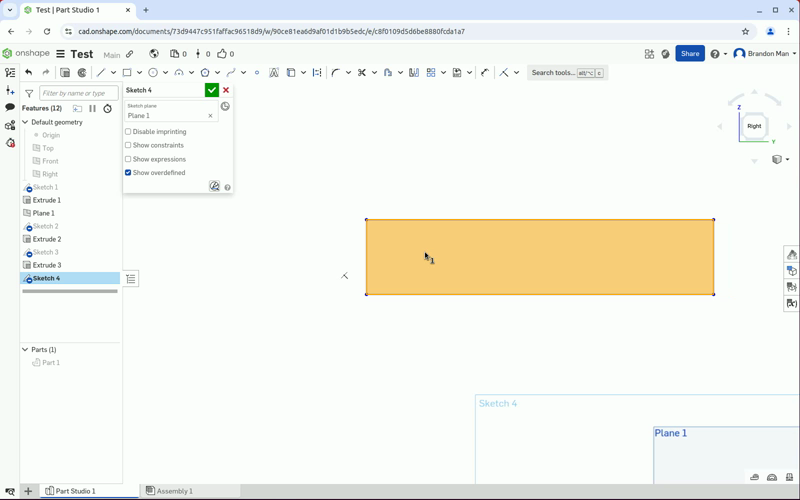
scroll(-6)
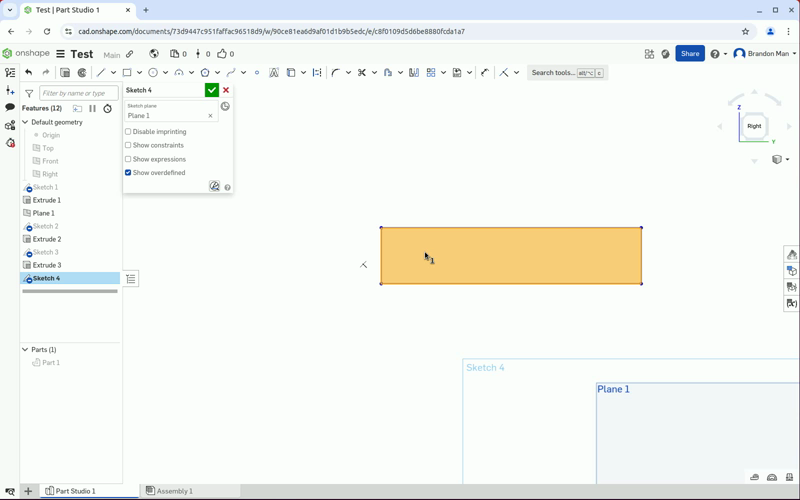
scroll(-6)
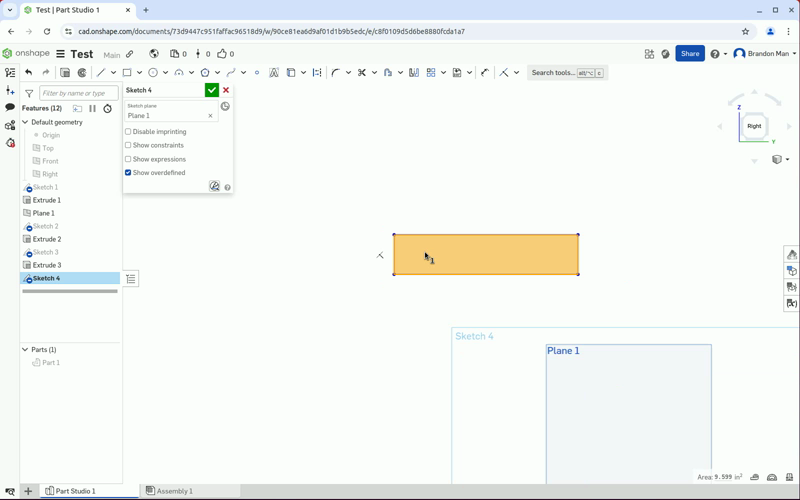
scroll(-6)
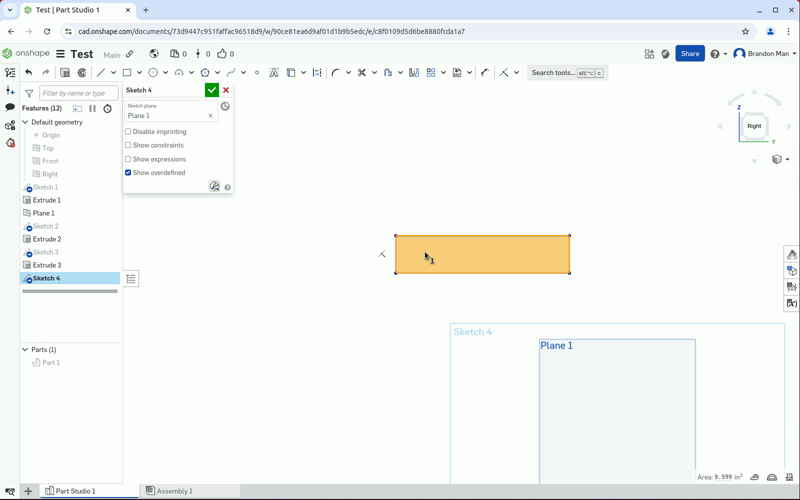
scroll(-6)
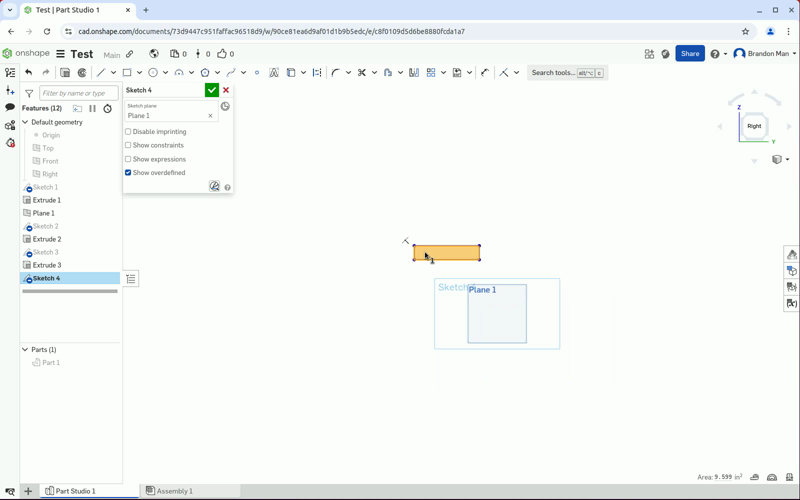
scroll(-6)
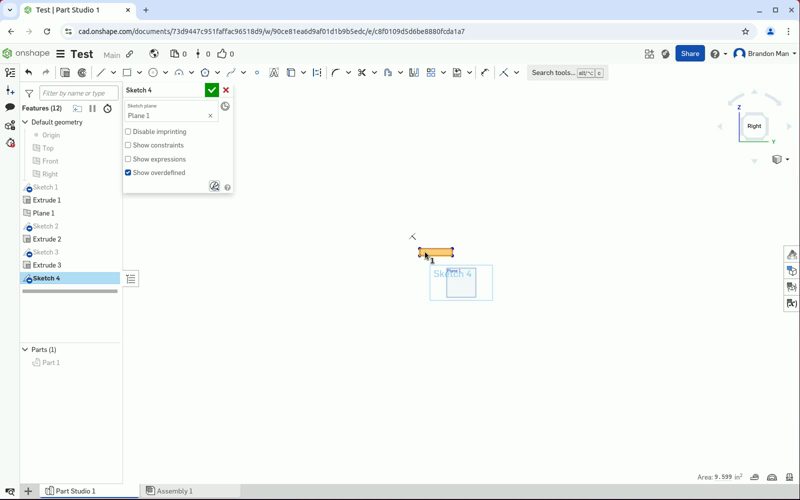
mouse_move(73, 352)
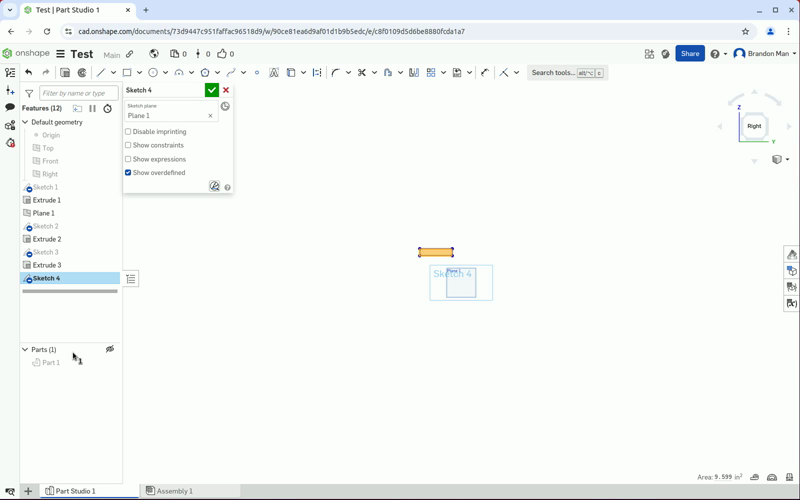
key(shift+y)
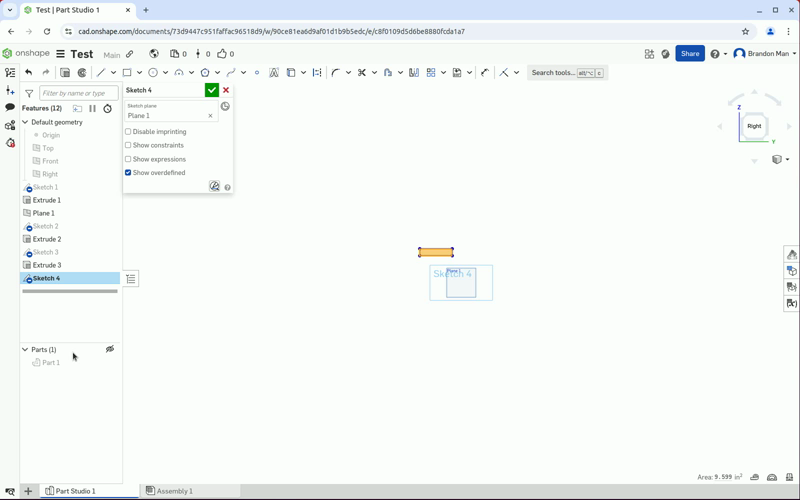
key(shift+e)
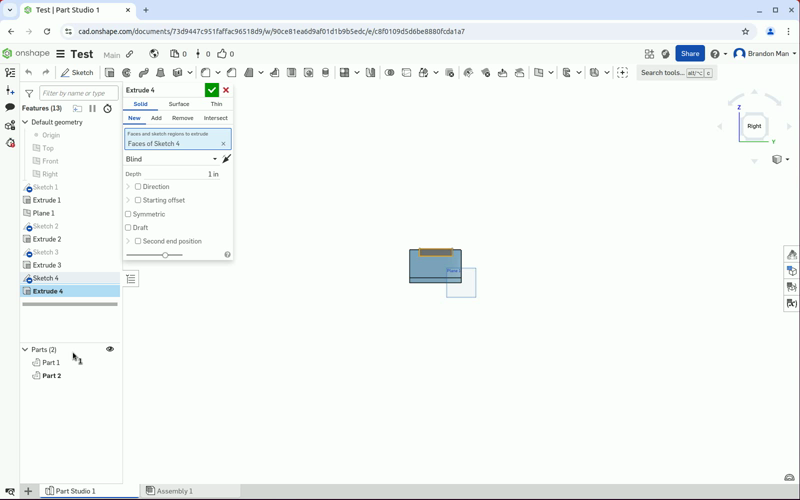
mouse_move(143, 106)
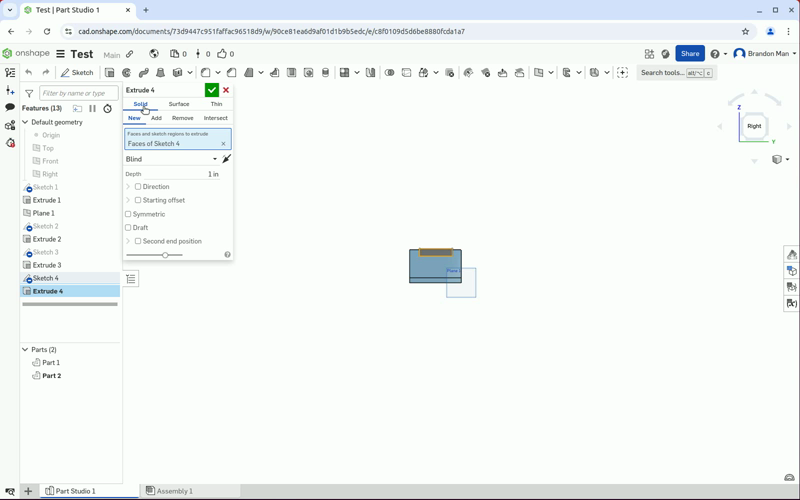
click(143, 106)
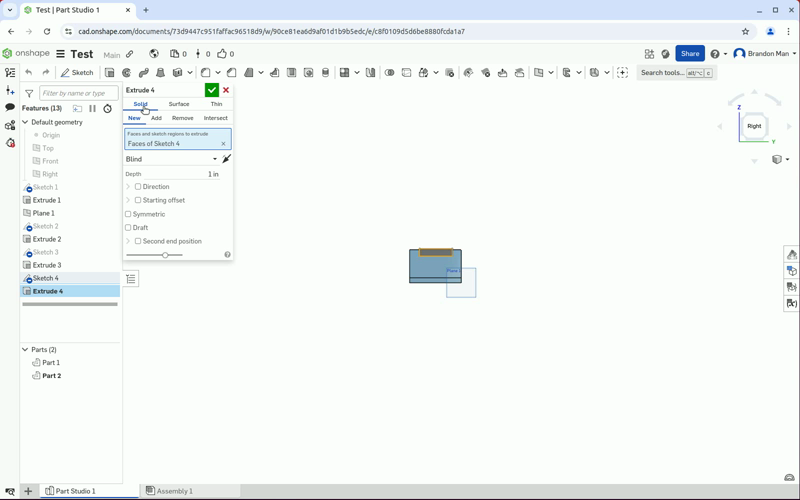
mouse_move(186, 120)
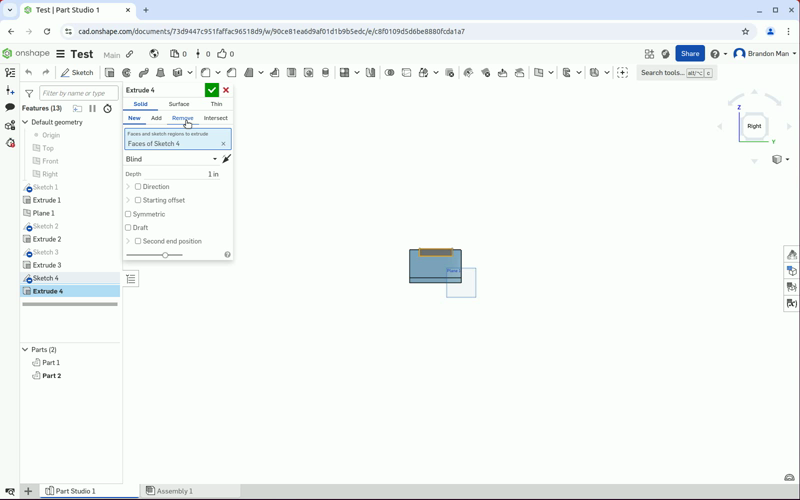
click(186, 120)
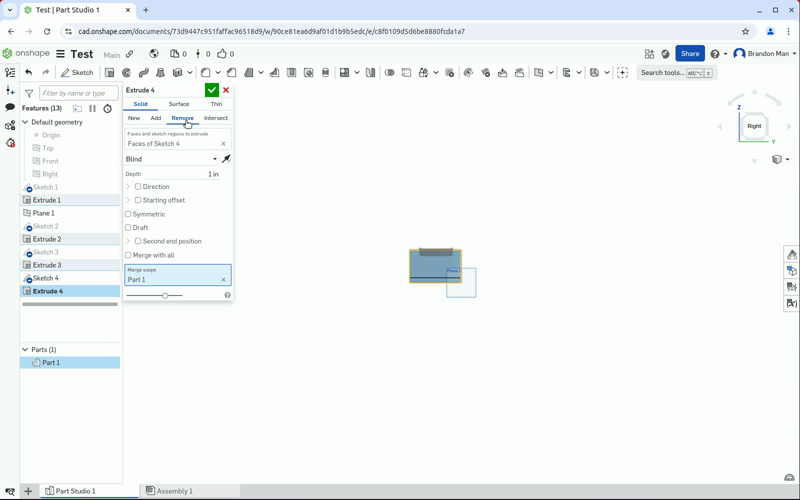
key(tab, 4)
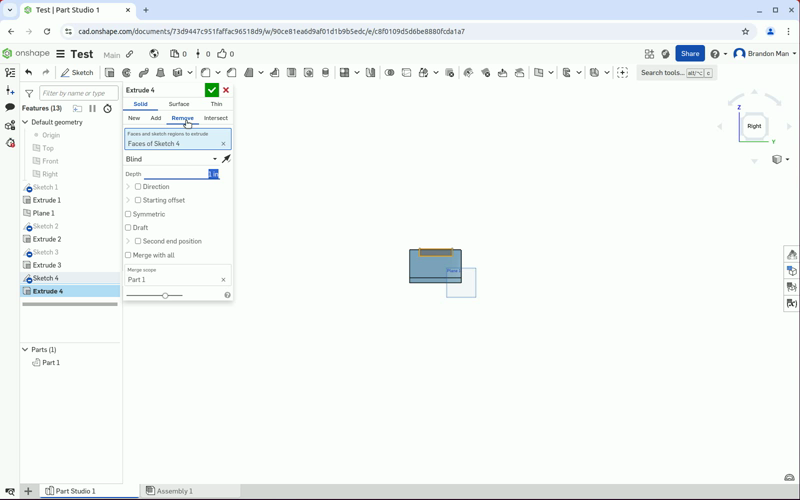
text(30.811)
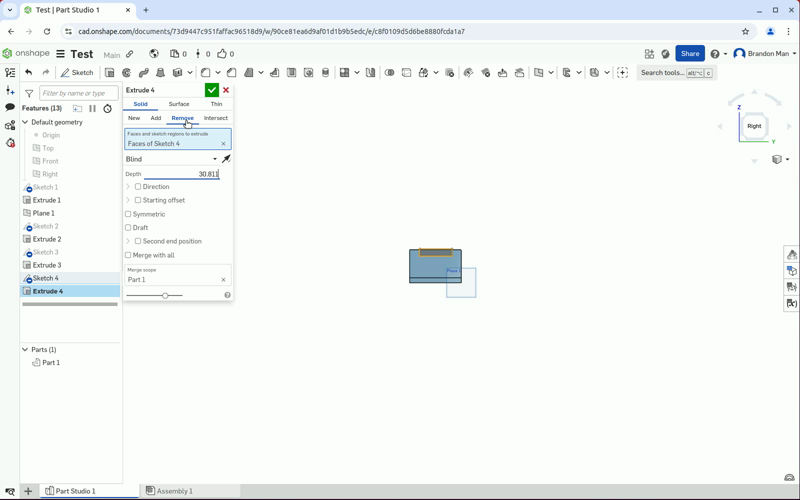
key(tab, 6)
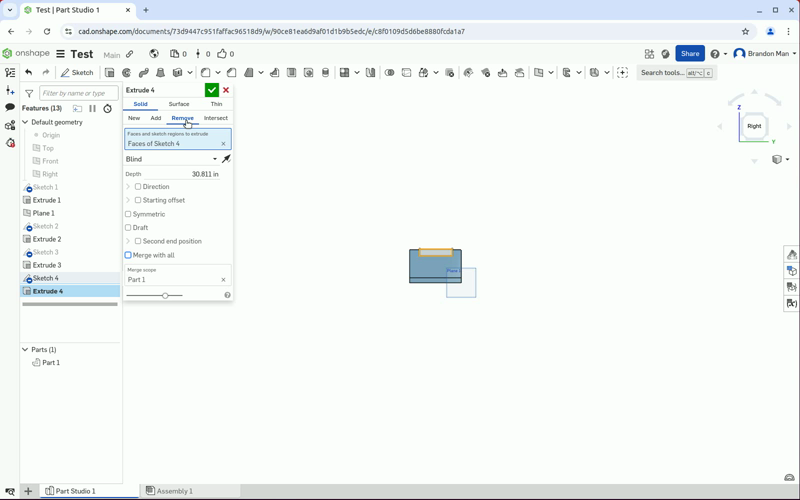
key(space)
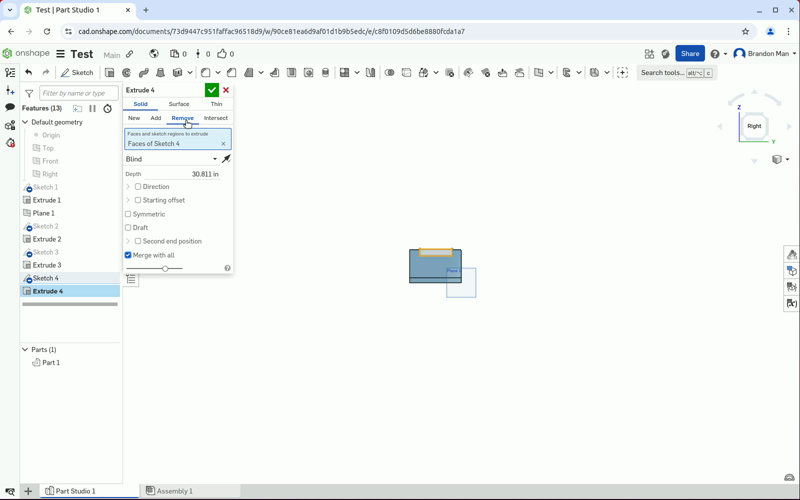
key(enter)
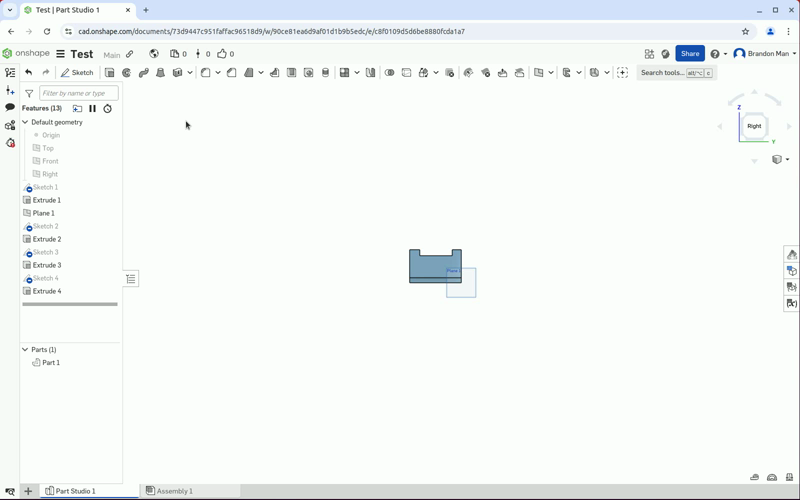
key(shift+h)
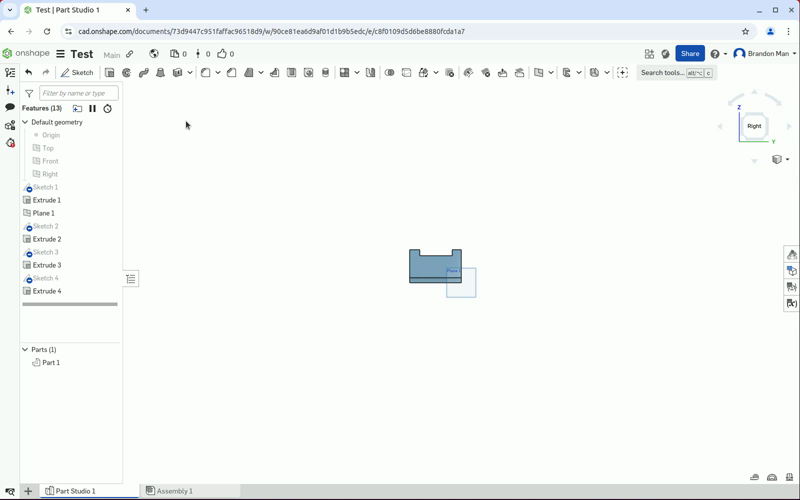
key(shift+h)
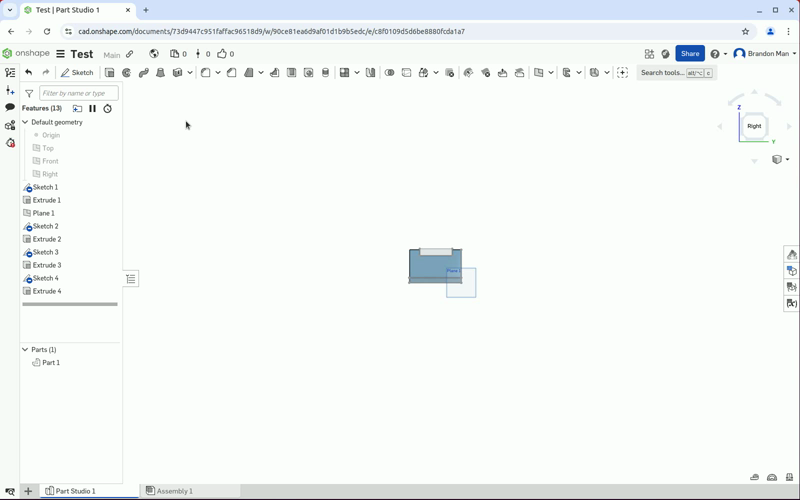
key(shift+7)
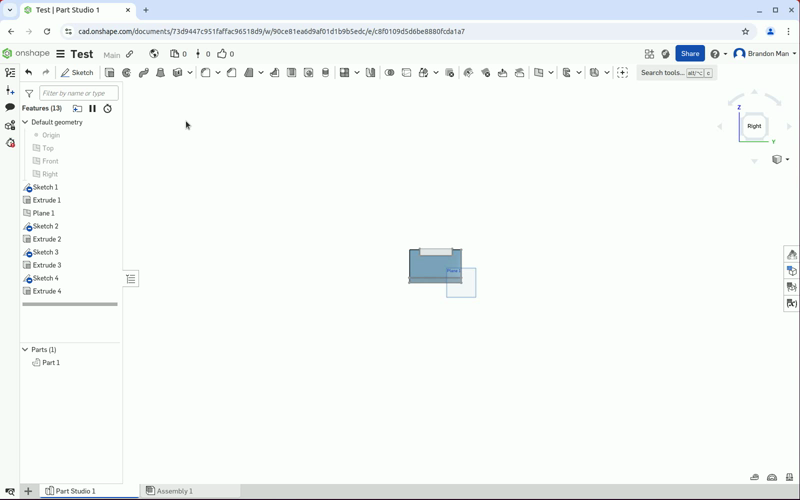
key(right, 2)
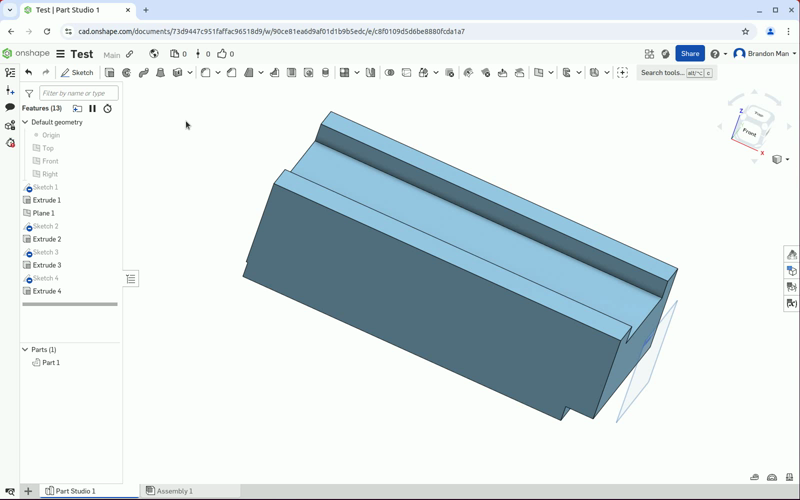
key(down, 2)
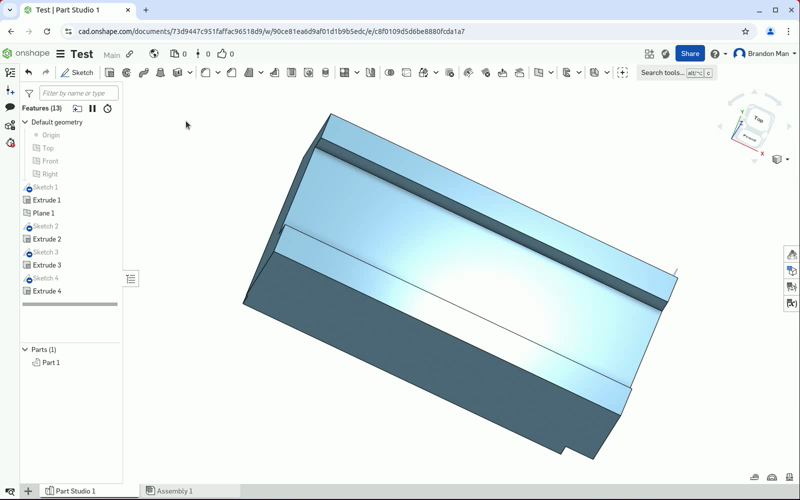
key(up, 2)
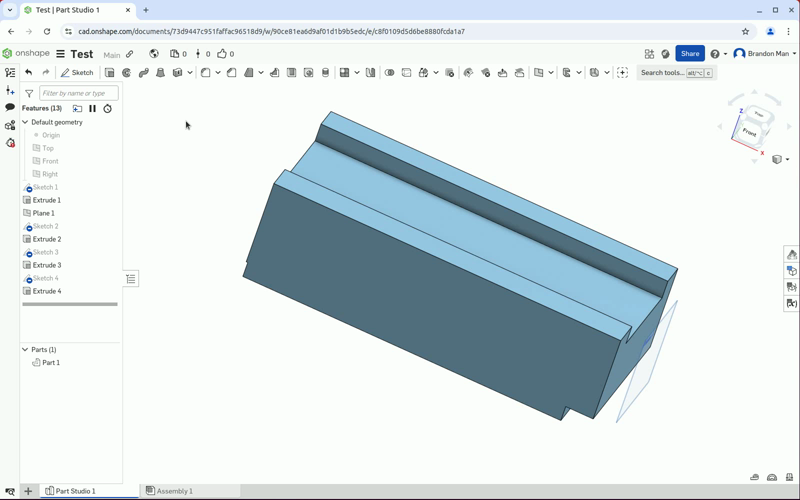
key(left, 2)
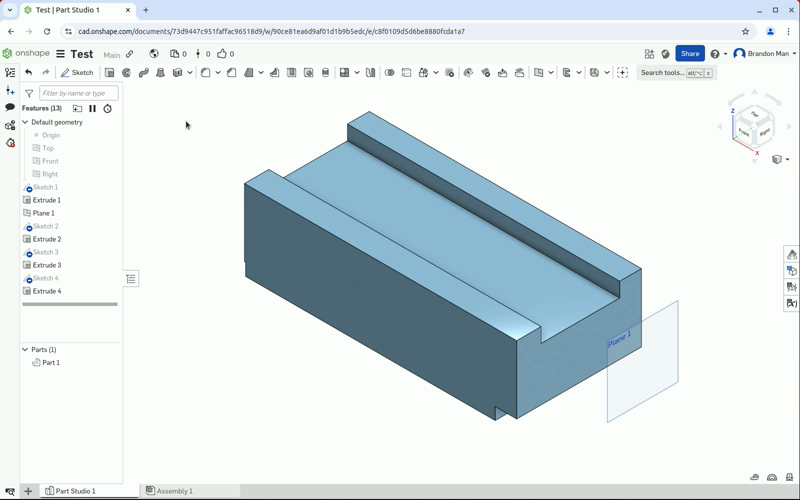
mouse_move(73, 189)
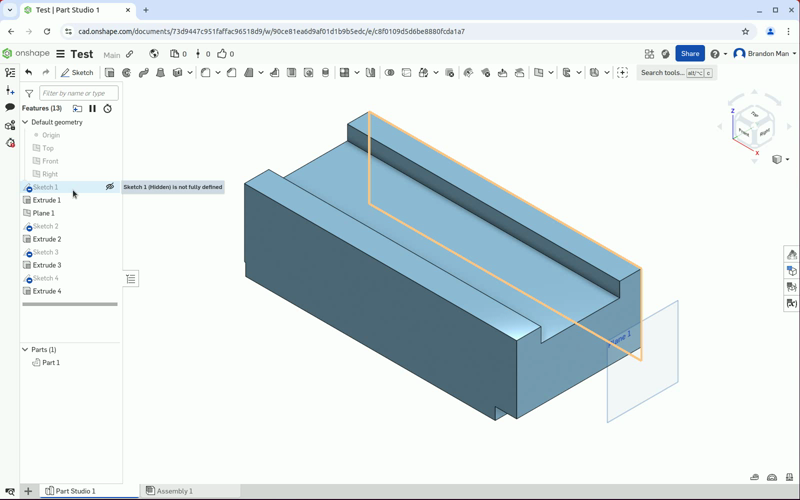
click(73, 189)